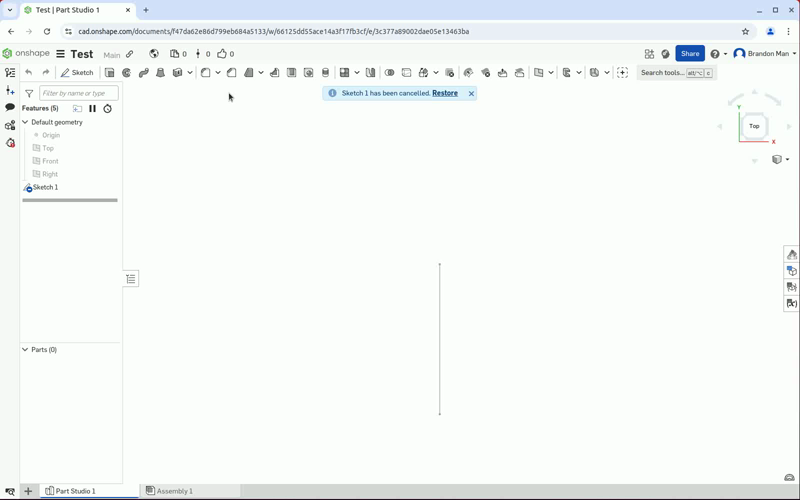
key(shift+h)
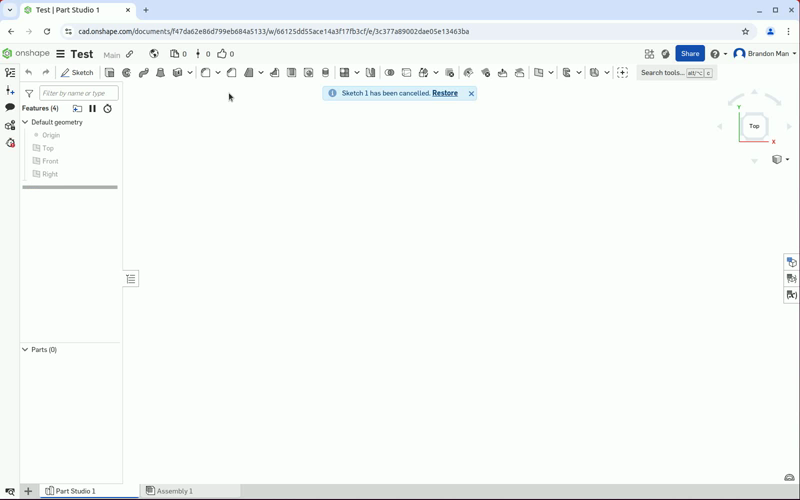
mouse_move(73, 352)
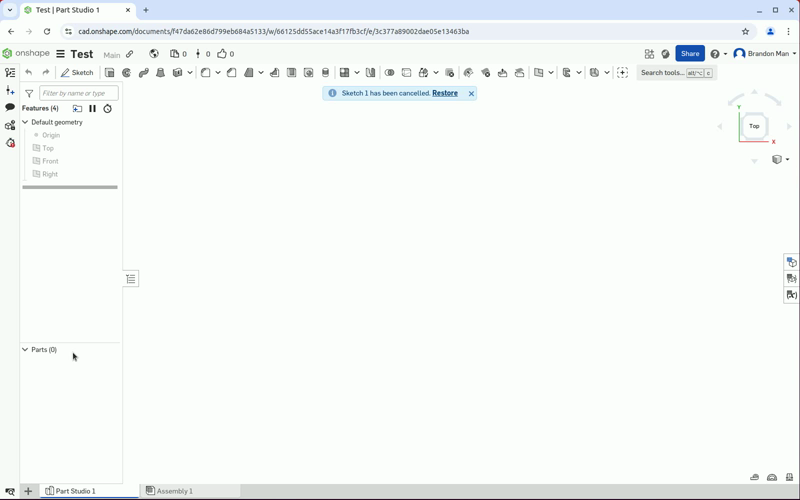
key(y)
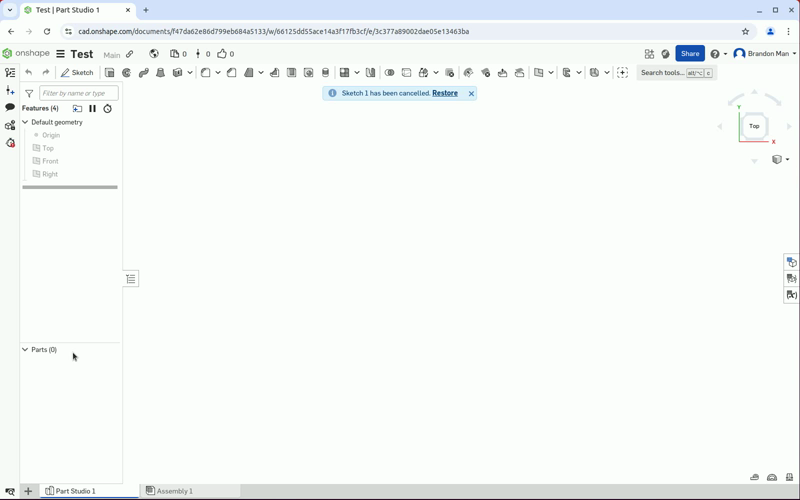
key(shift+p)
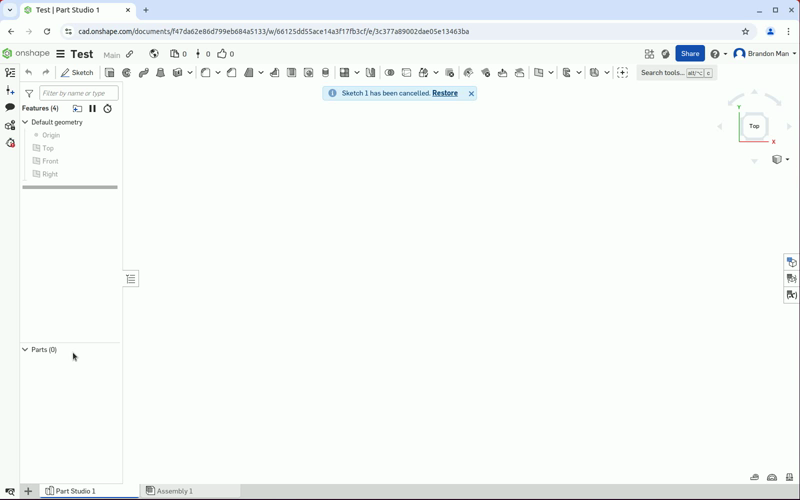
key(space)
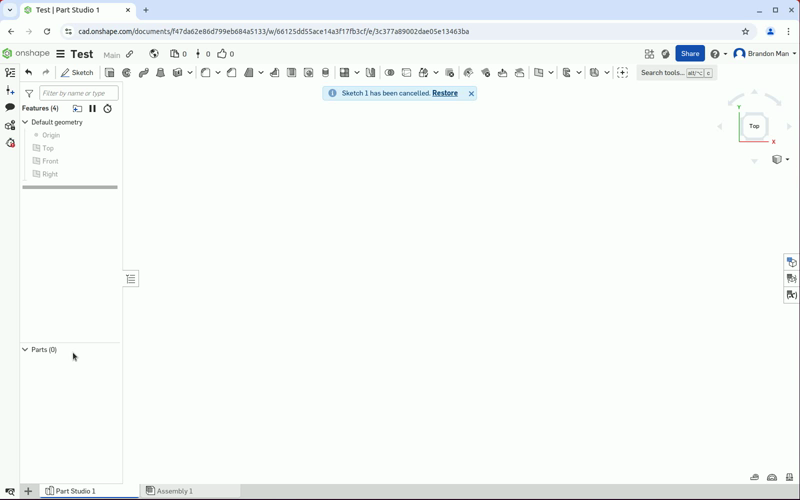
key_down(shift)
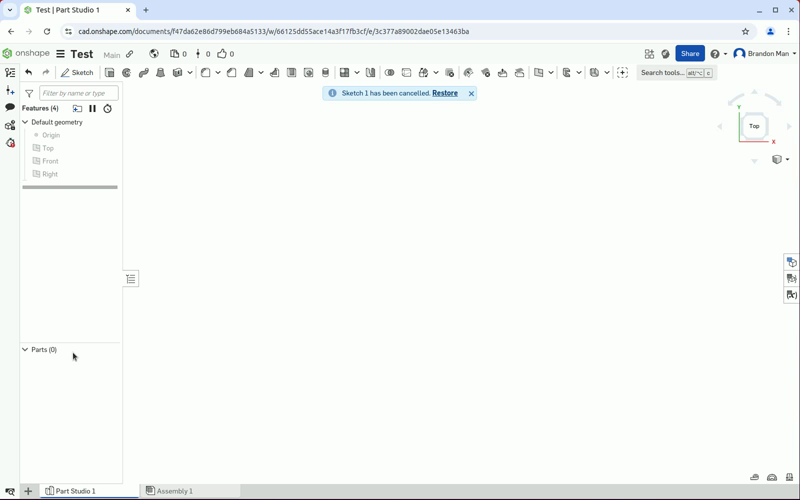
key(up)
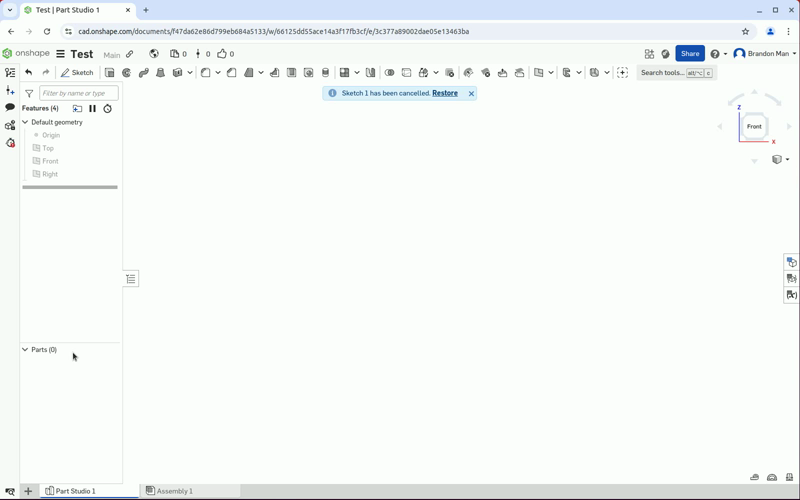
key_up(shift)
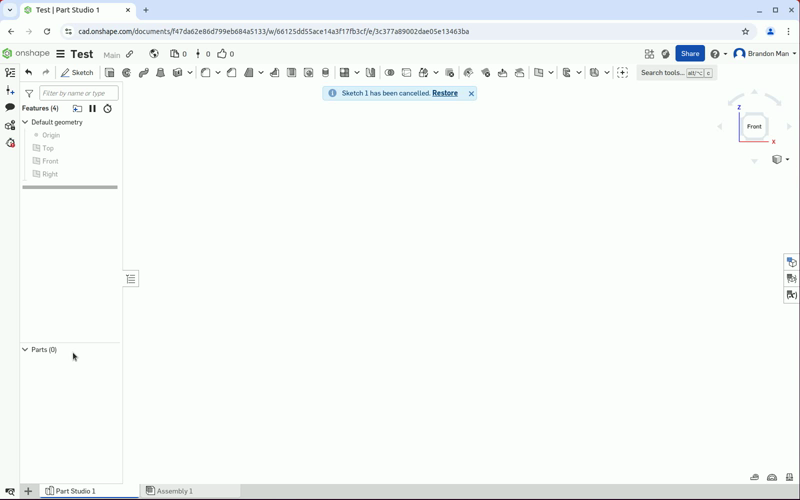
mouse_move(73, 352)
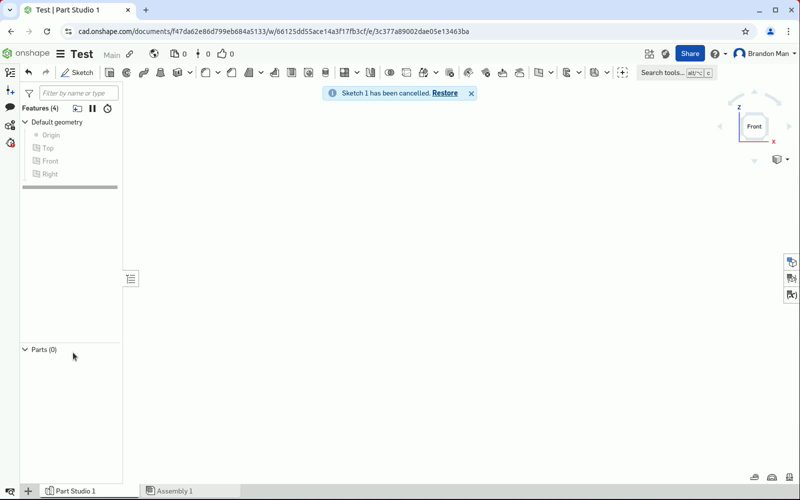
key(shift+y)
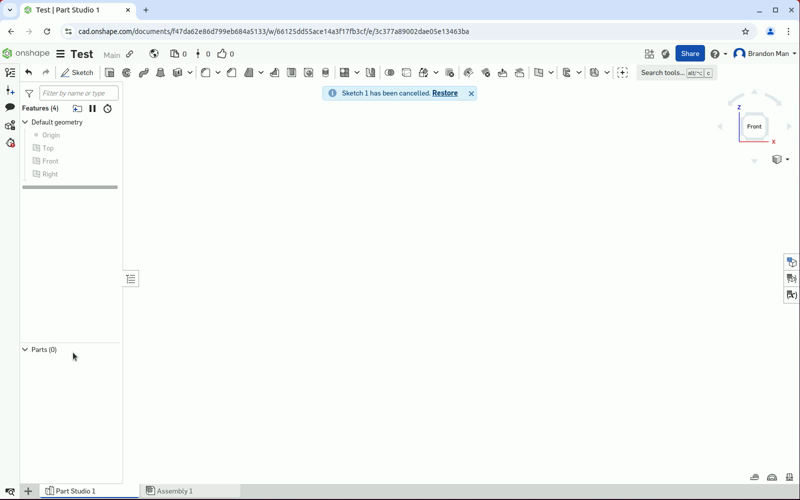
key(shift+s)
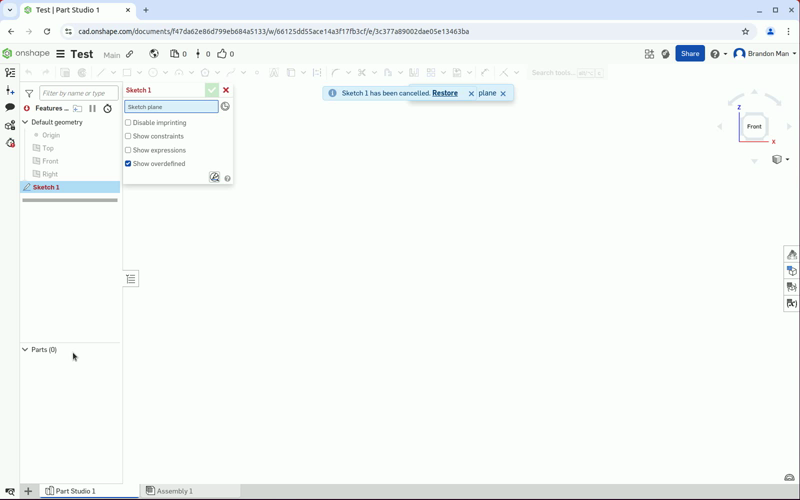
mouse_move(73, 163)
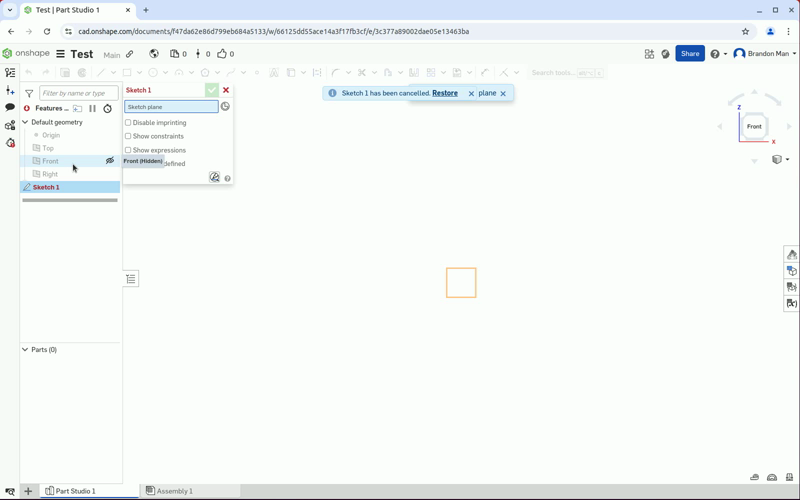
click(73, 163)
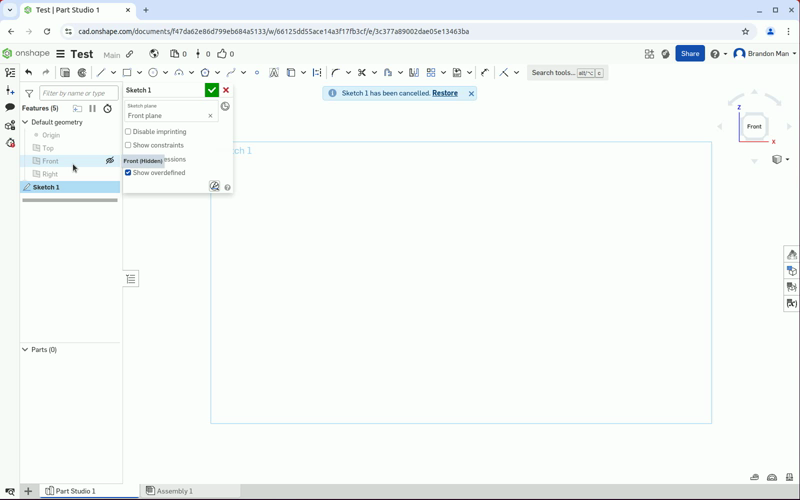
mouse_move(73, 352)
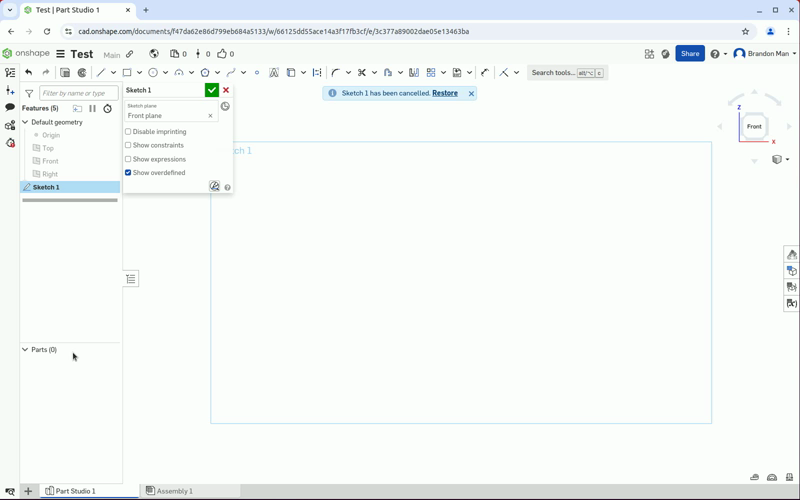
key(y)
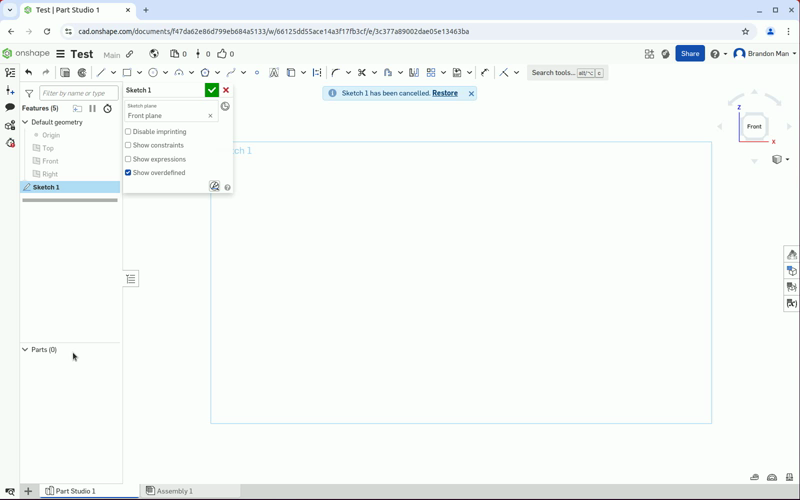
key(l)
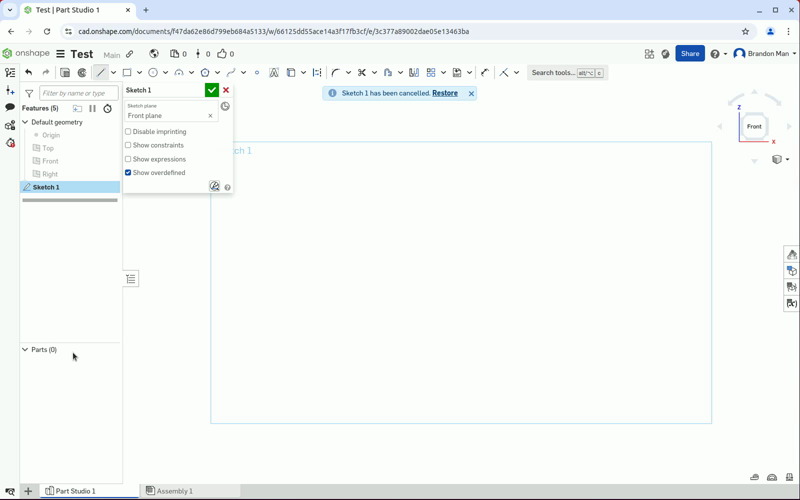
key_down(shift)
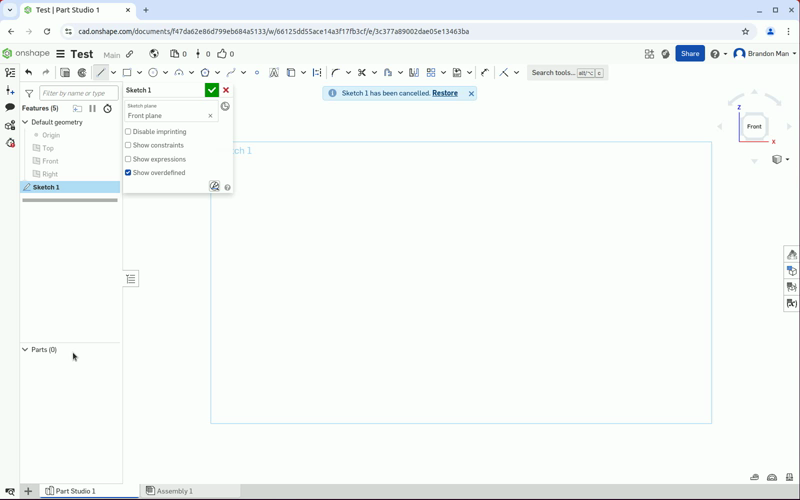
mouse_move(457, 282)
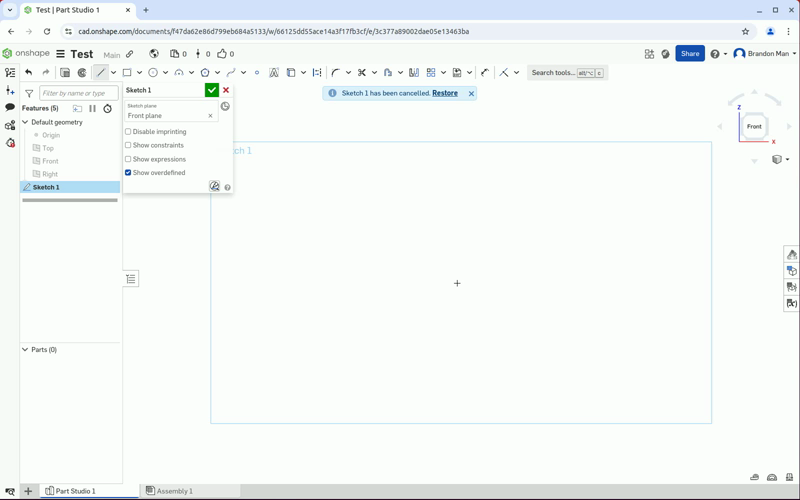
click(457, 282)
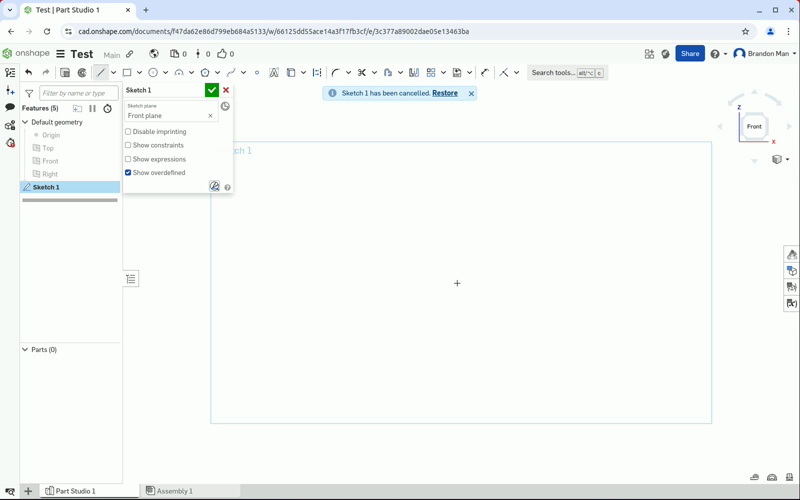
key_up(shift)
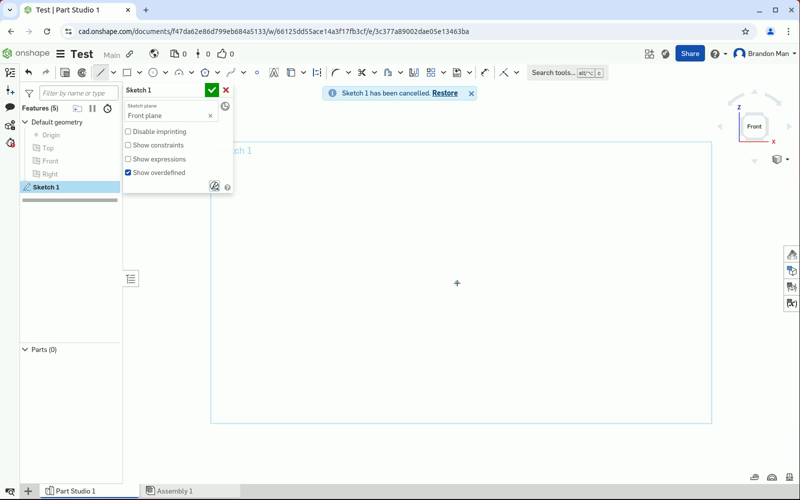
key_down(shift)
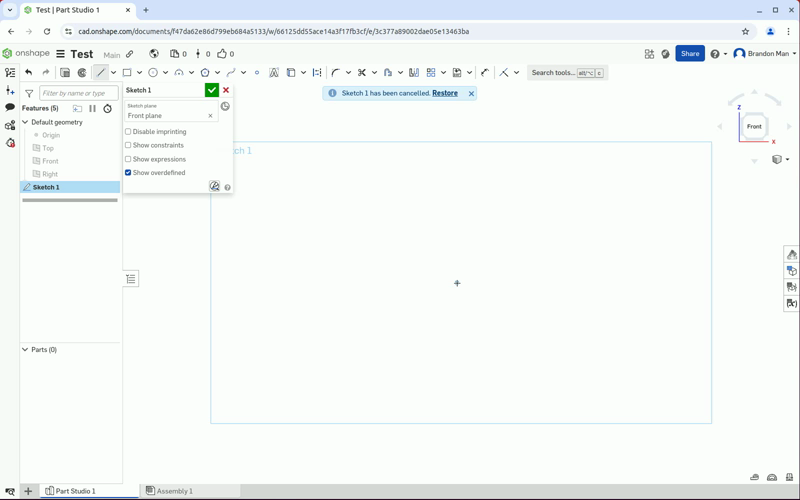
mouse_move(487, 282)
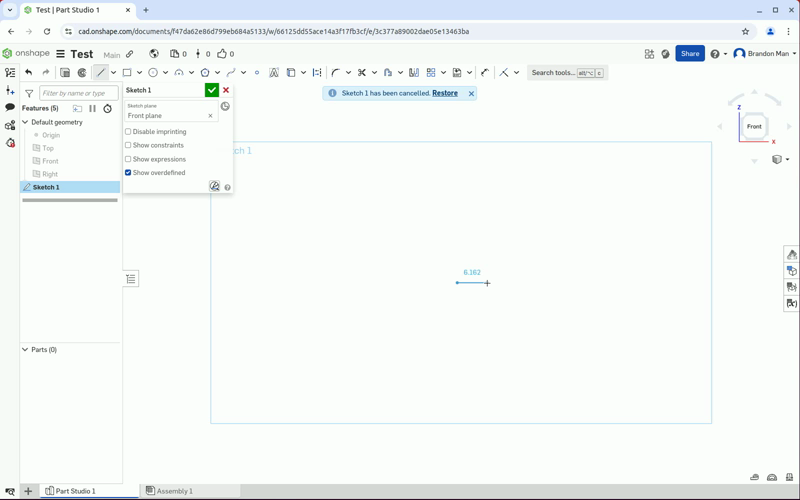
mouse_move(460, 282)
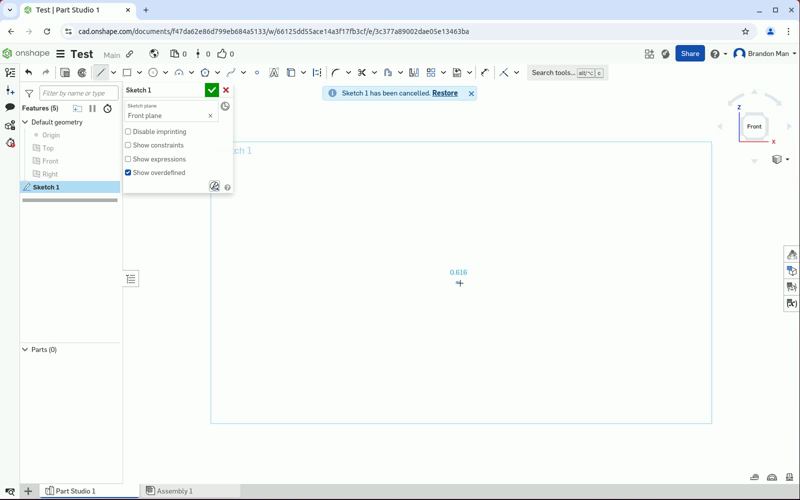
scroll(6)
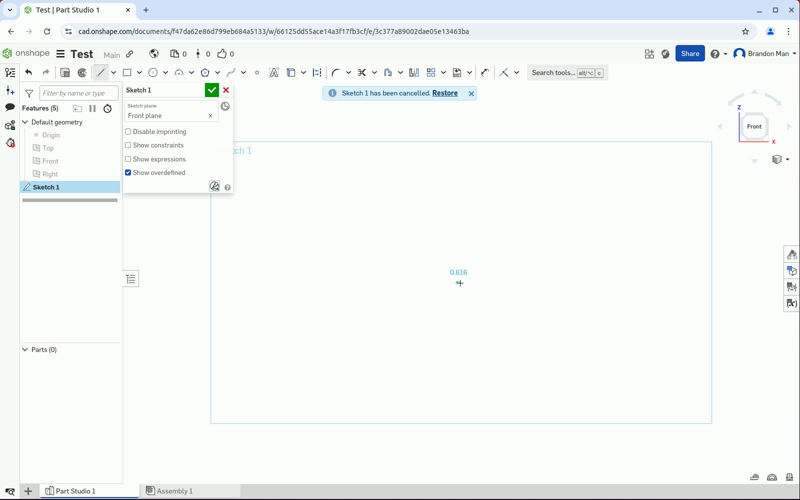
scroll(6)
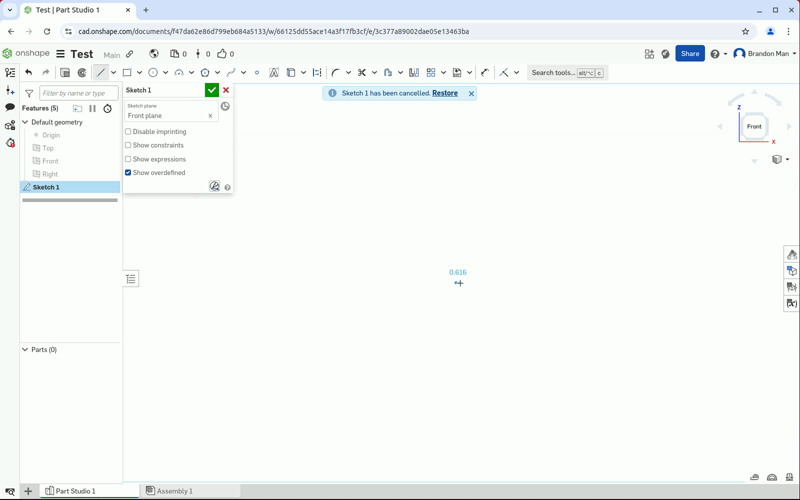
scroll(6)
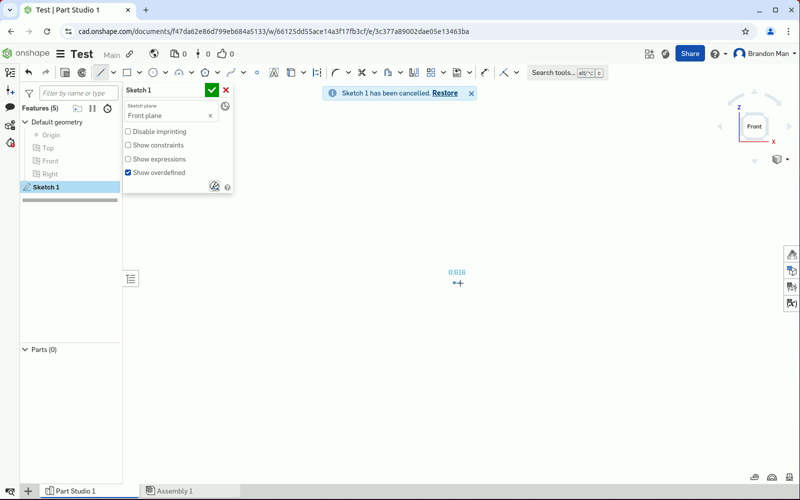
scroll(6)
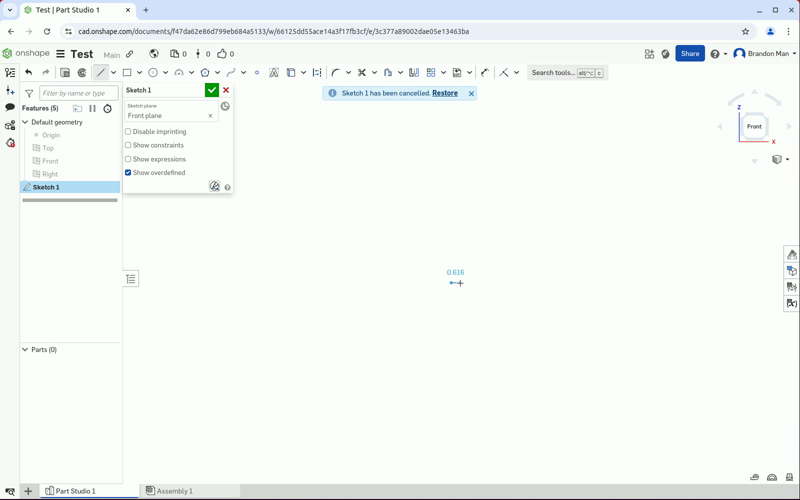
scroll(6)
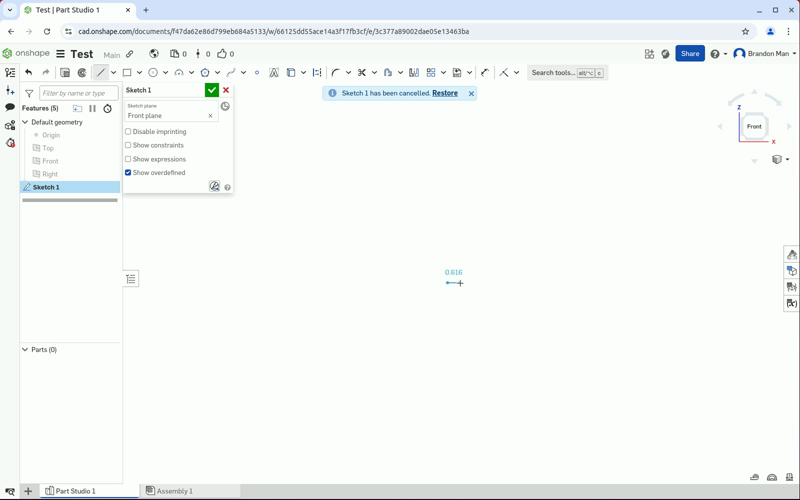
scroll(6)
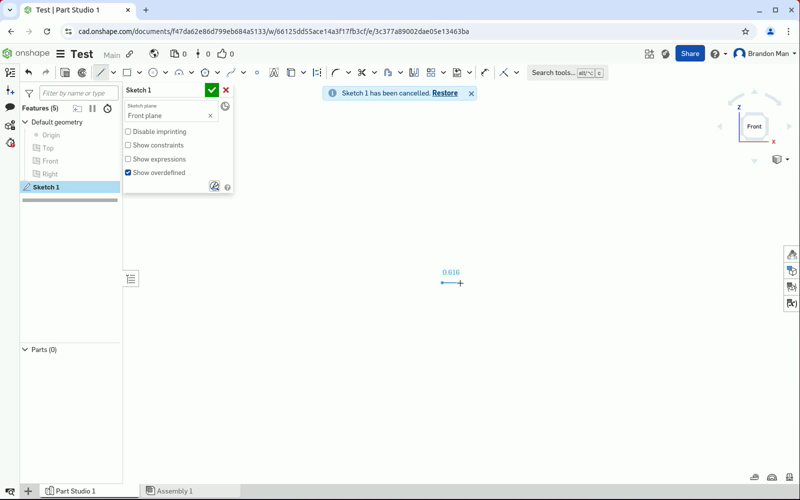
scroll(6)
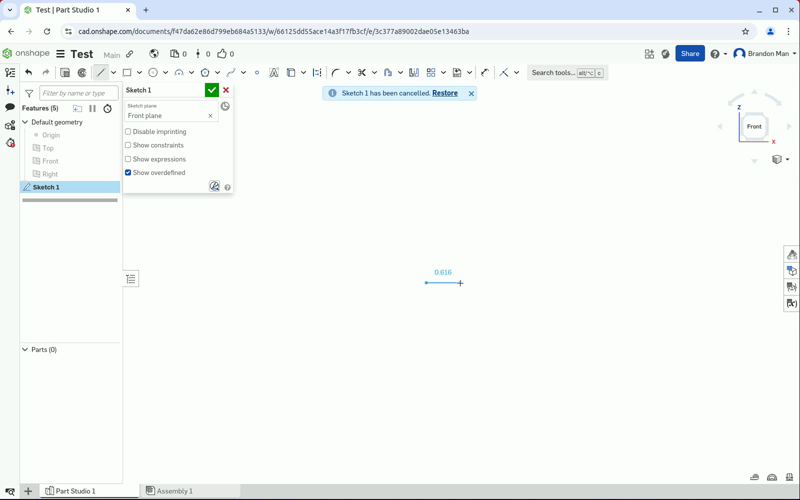
click(460, 282)
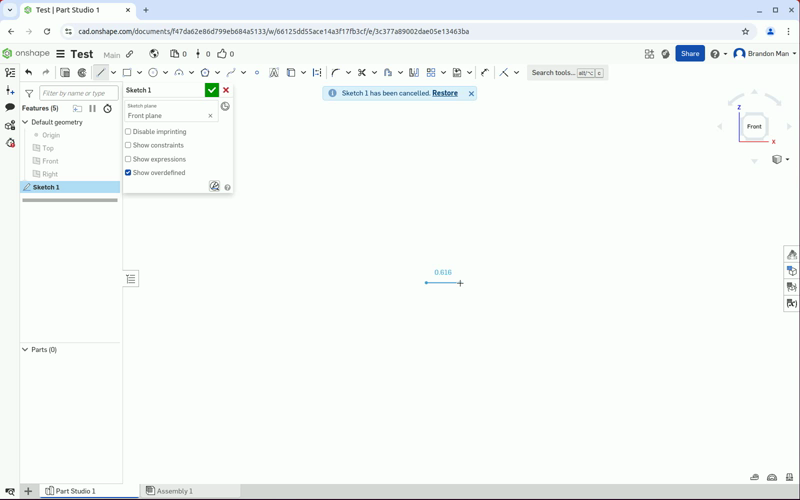
scroll(-6)
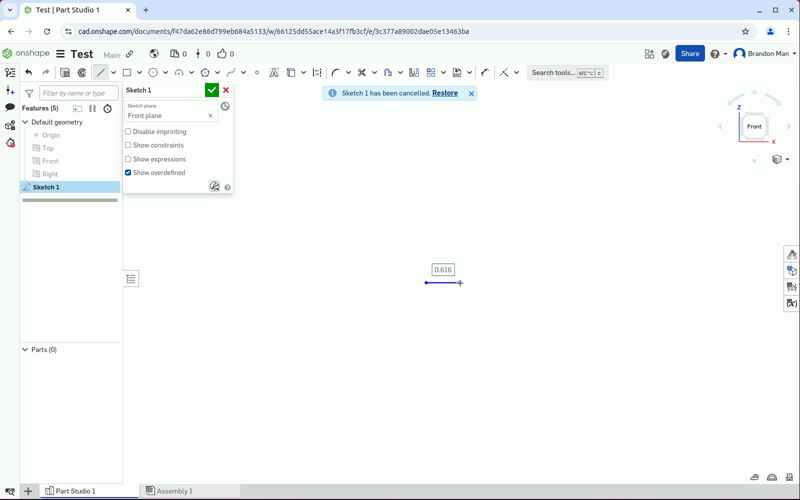
scroll(-6)
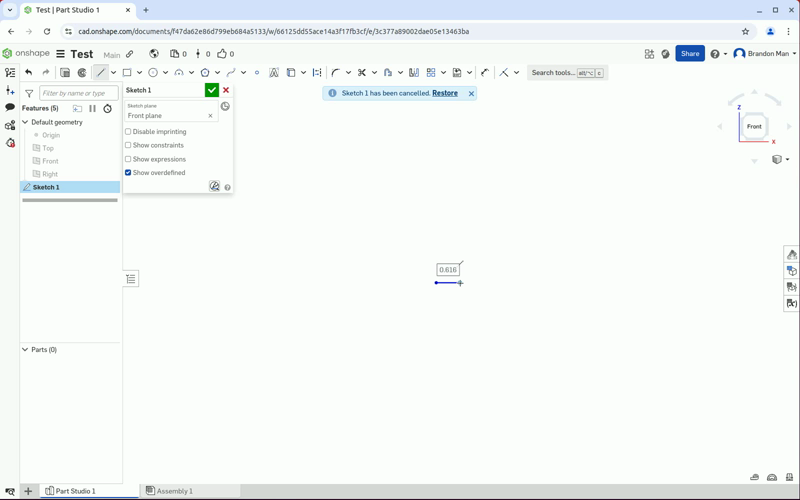
scroll(-6)
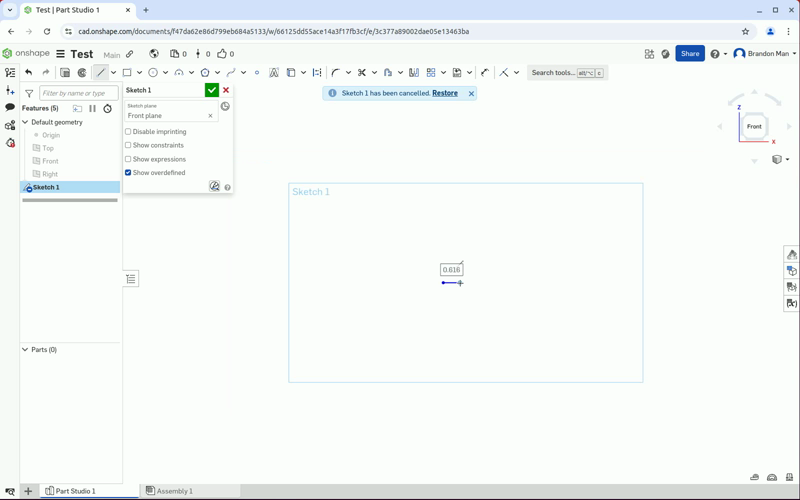
scroll(-6)
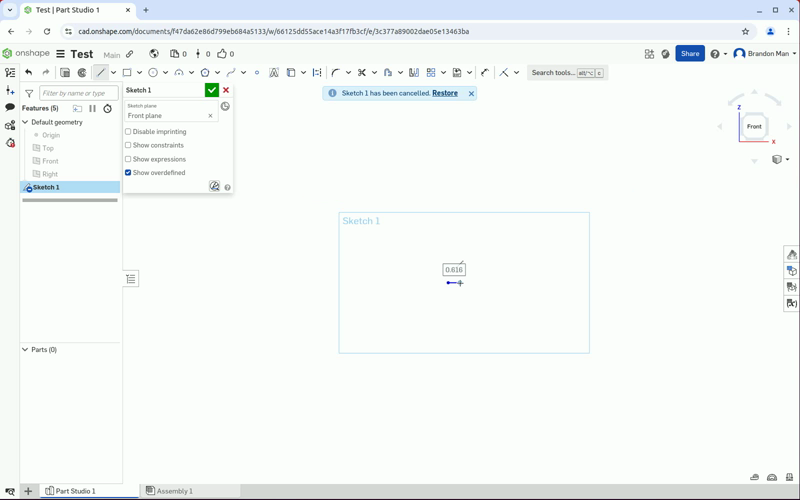
scroll(-6)
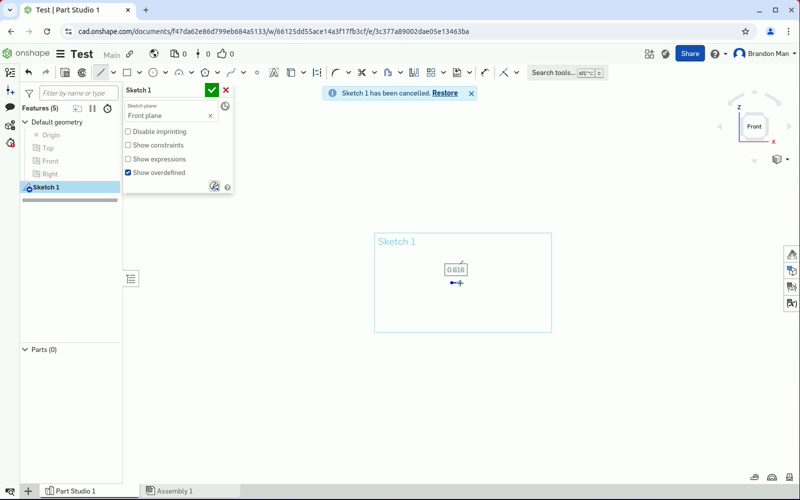
scroll(-6)
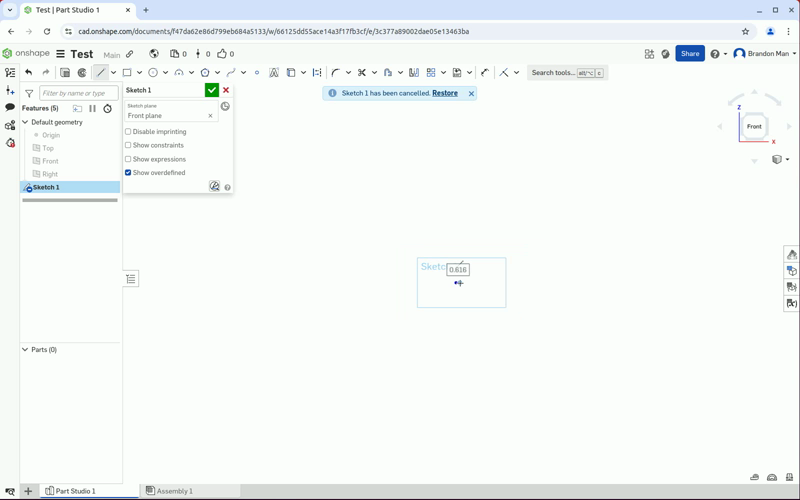
scroll(-6)
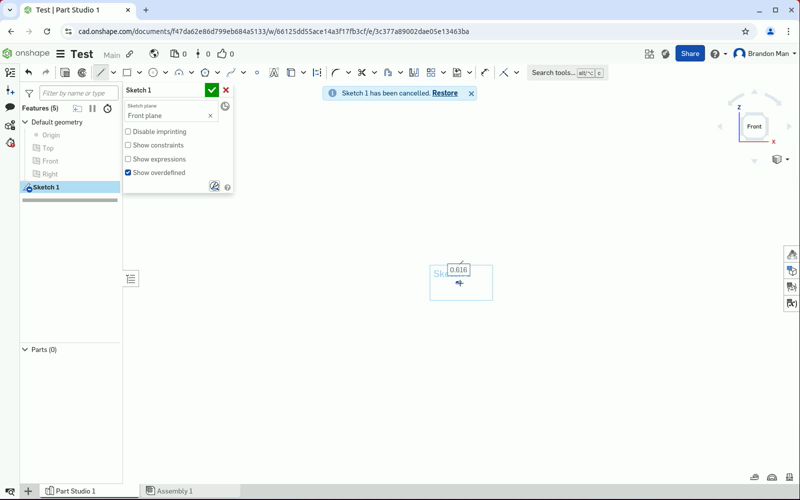
key_up(shift)
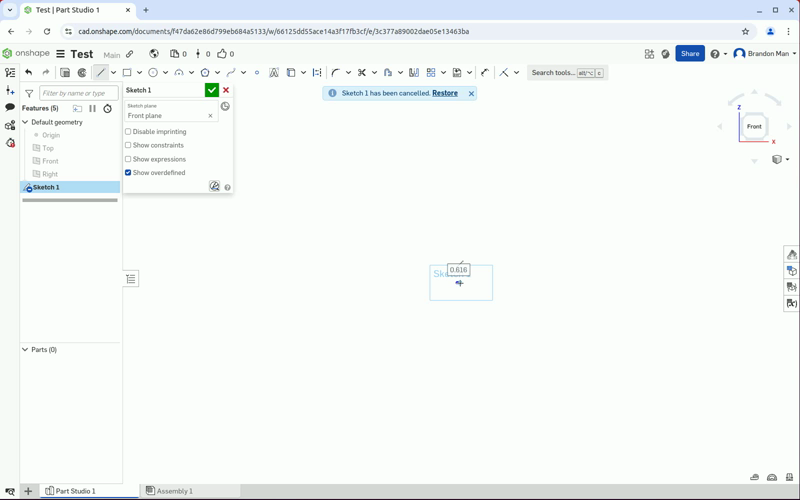
key_down(shift)
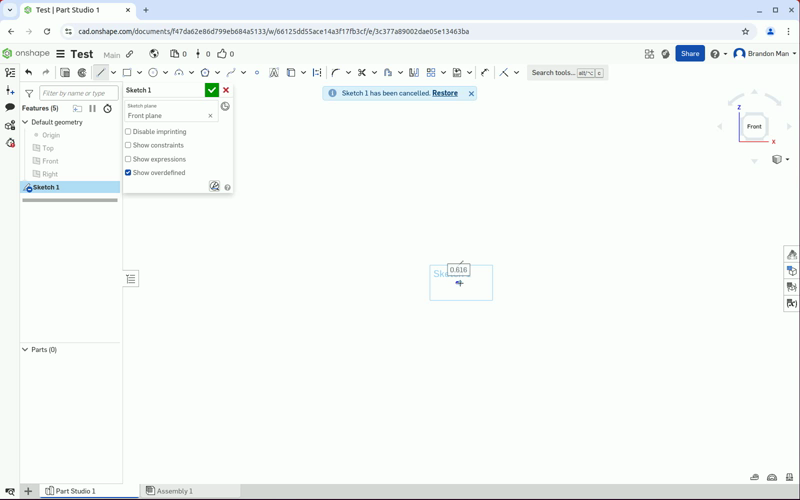
mouse_move(490, 282)
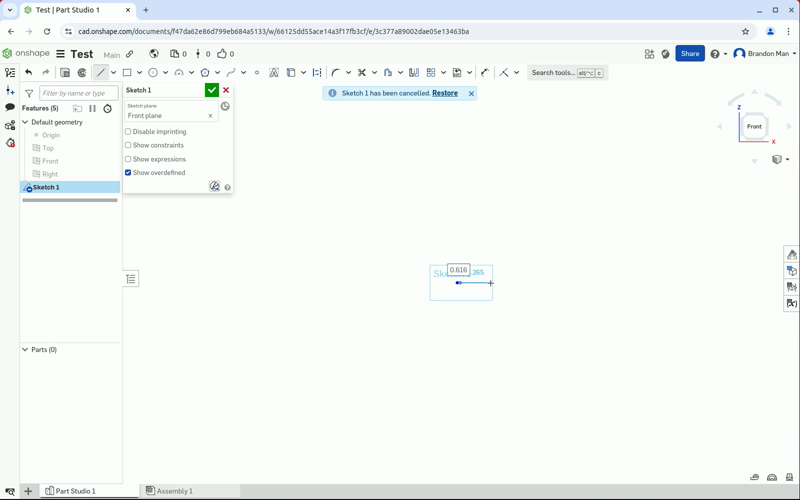
mouse_move(460, 248)
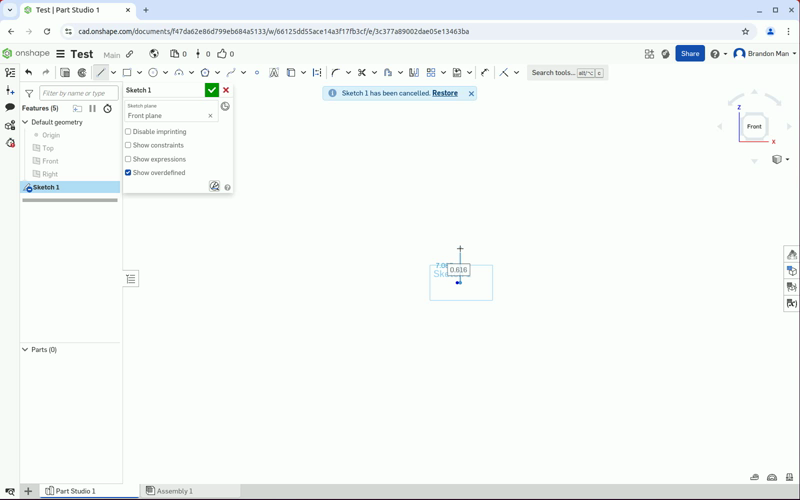
click(460, 248)
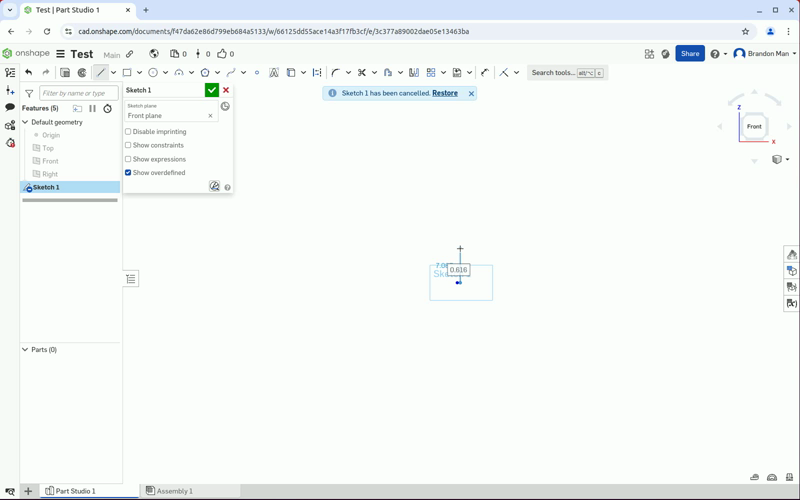
key_up(shift)
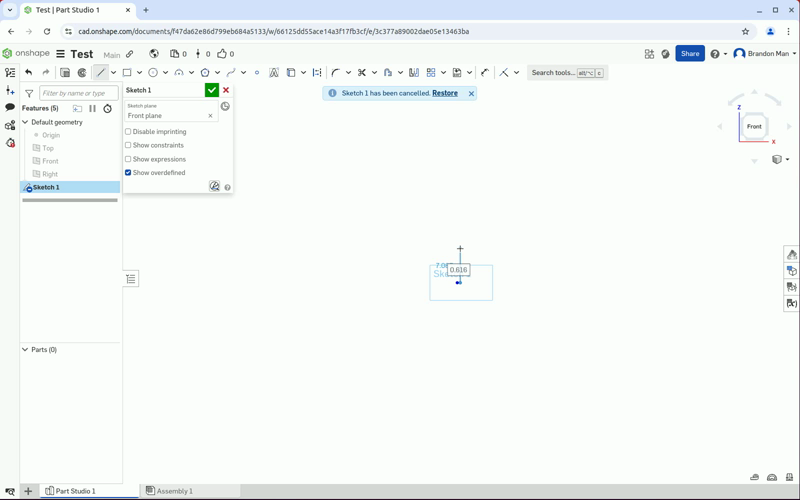
key_down(shift)
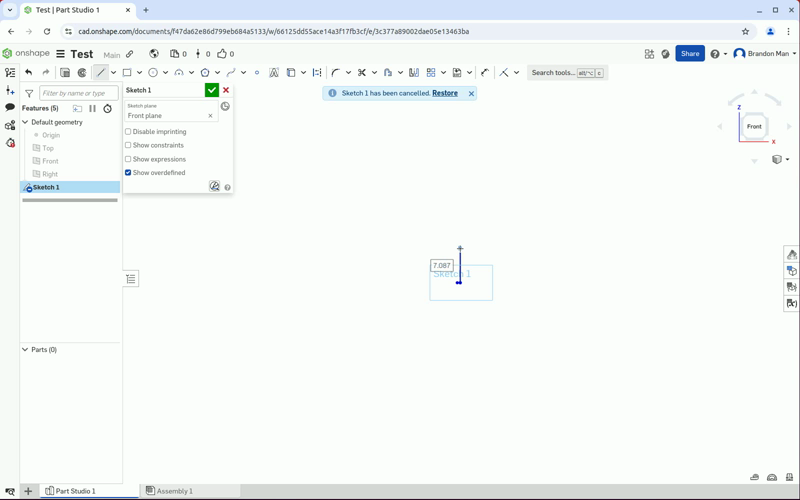
mouse_move(490, 248)
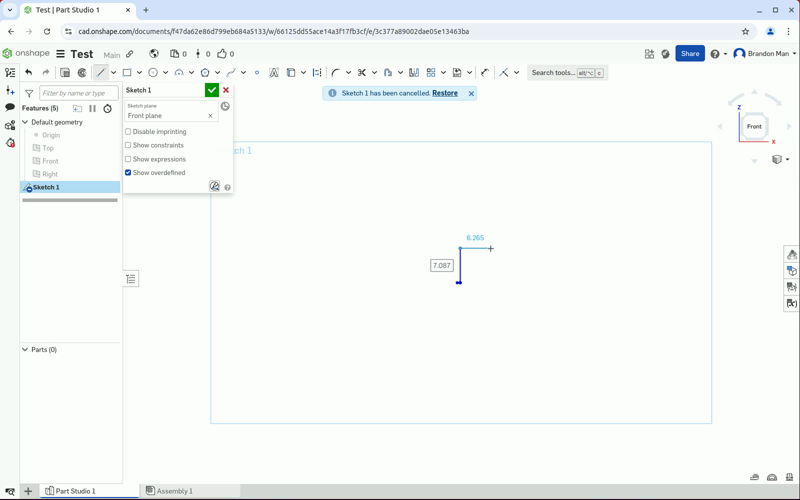
mouse_move(457, 248)
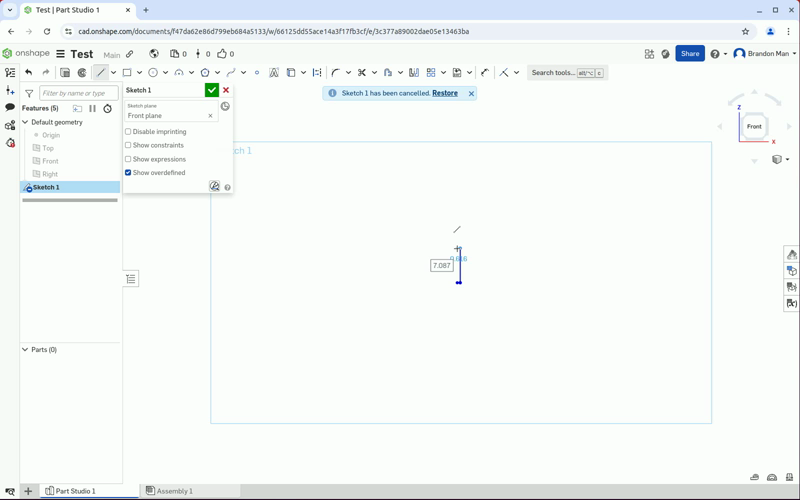
scroll(6)
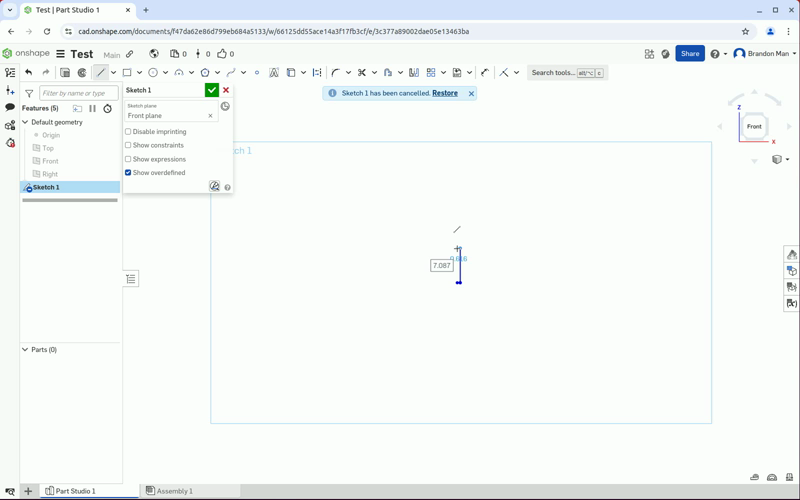
scroll(6)
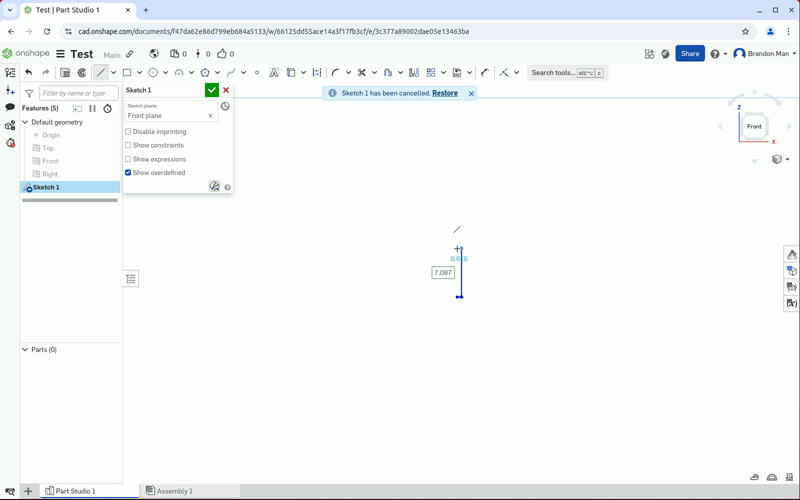
scroll(6)
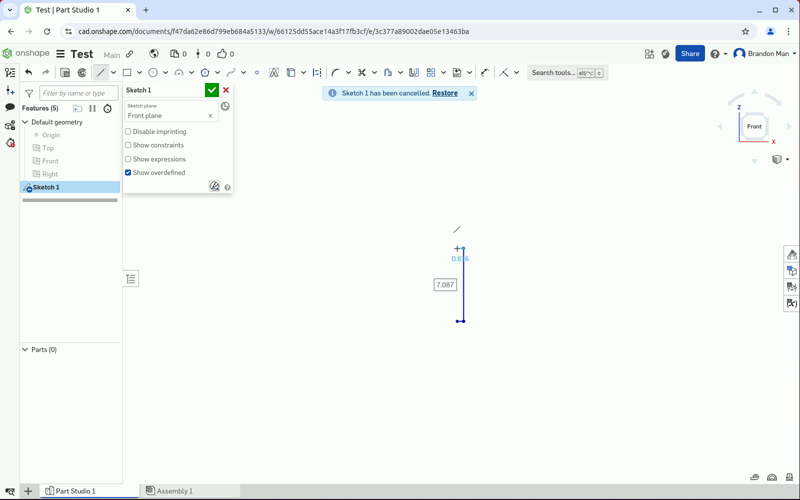
scroll(6)
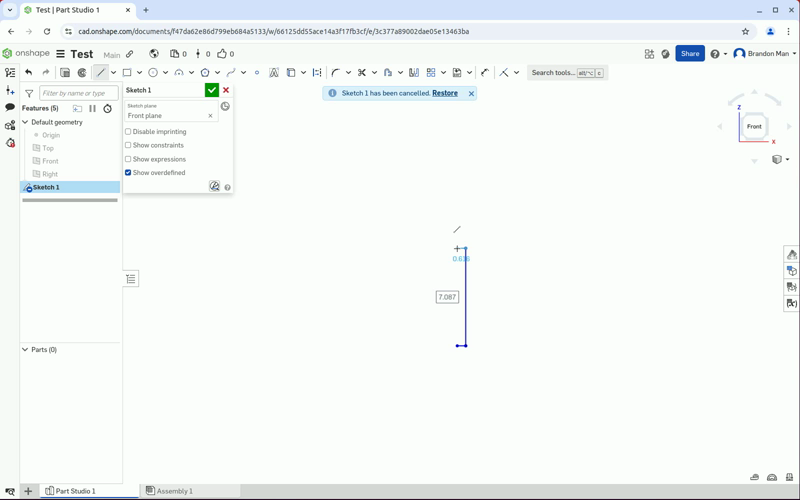
scroll(6)
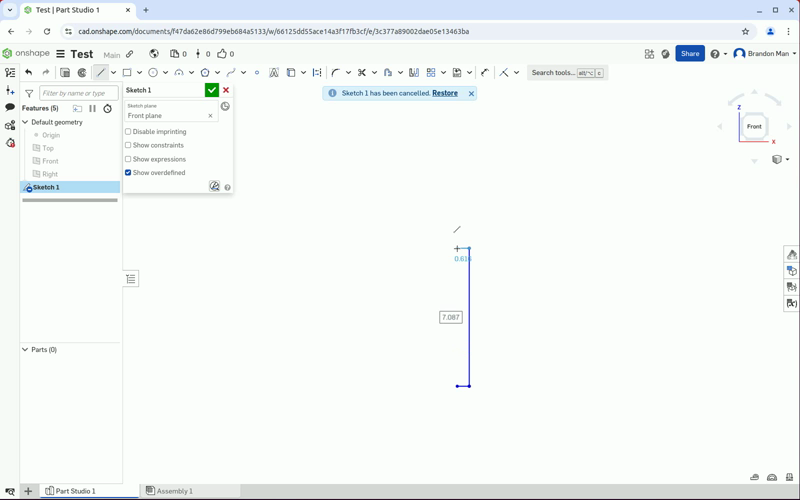
scroll(6)
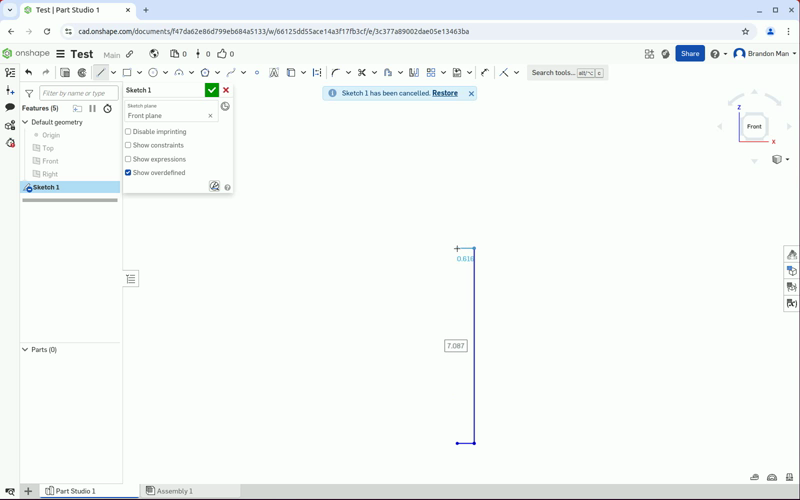
scroll(6)
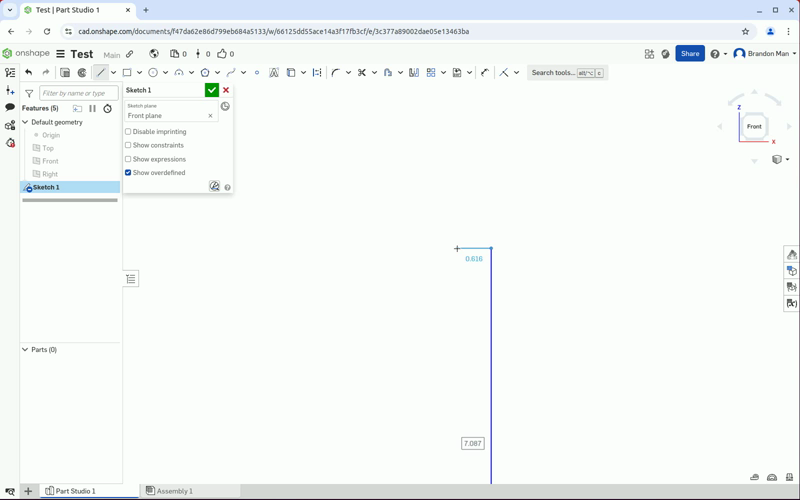
click(457, 248)
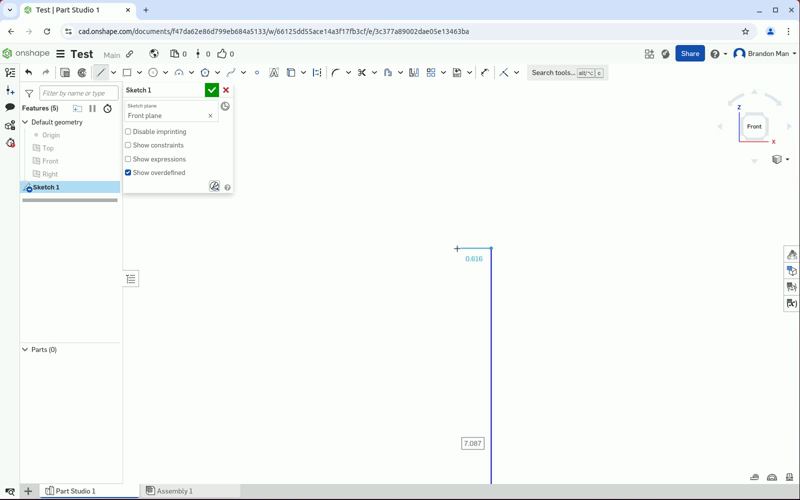
scroll(-6)
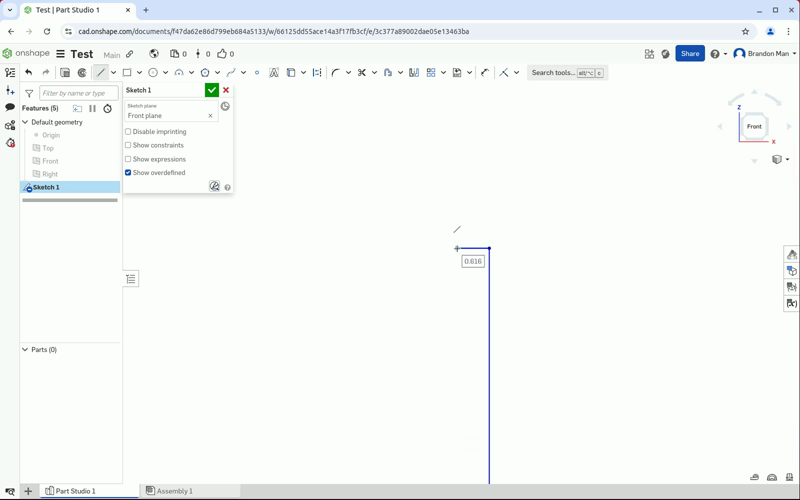
scroll(-6)
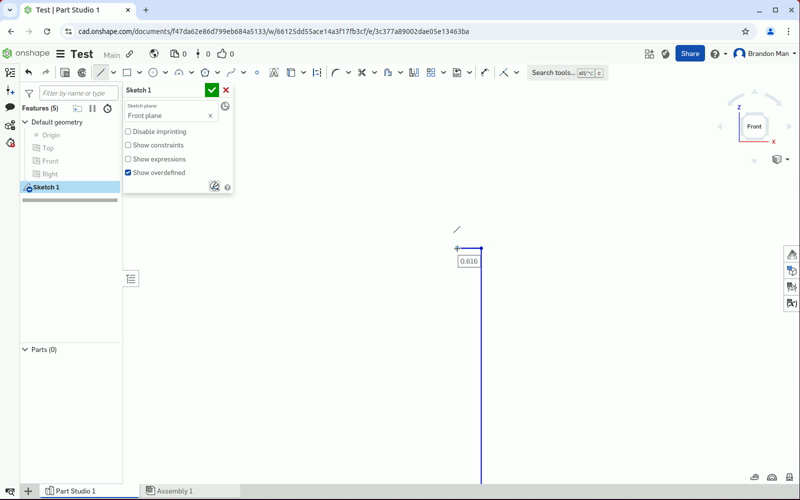
scroll(-6)
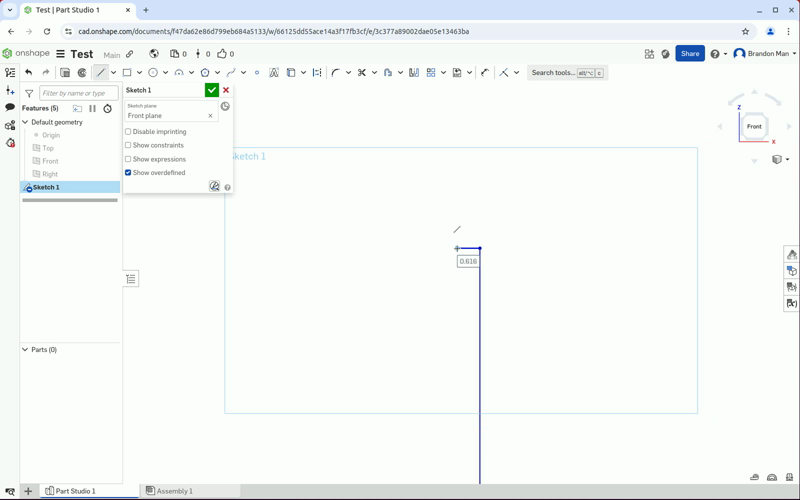
scroll(-6)
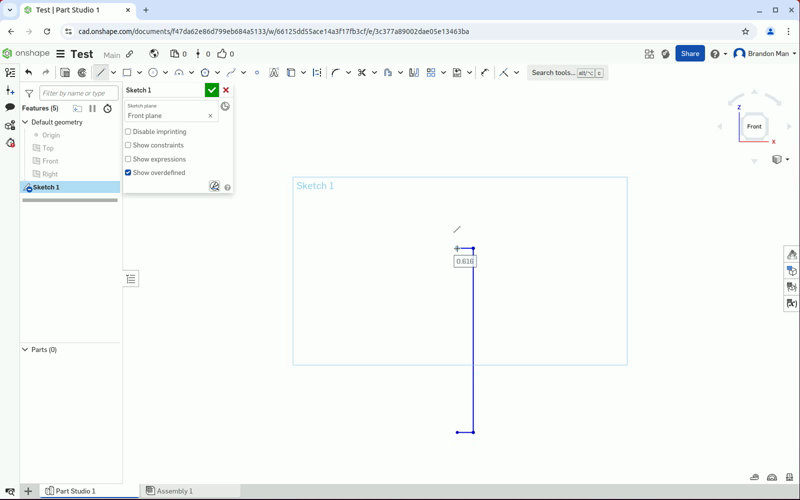
scroll(-6)
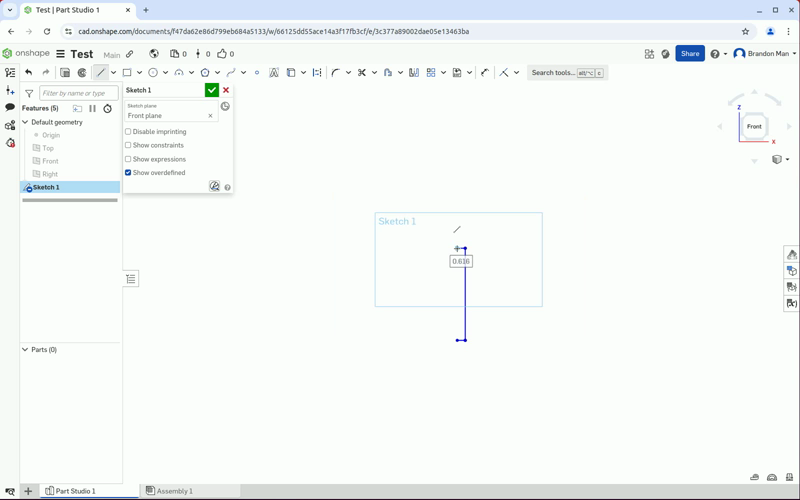
scroll(-6)
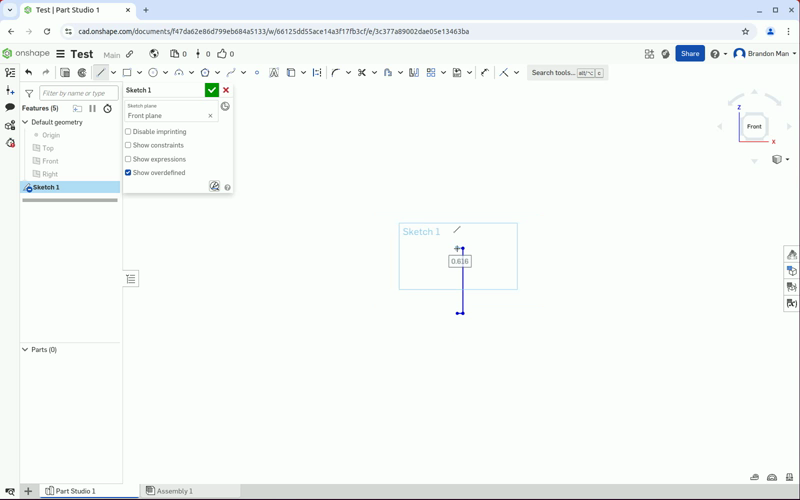
scroll(-6)
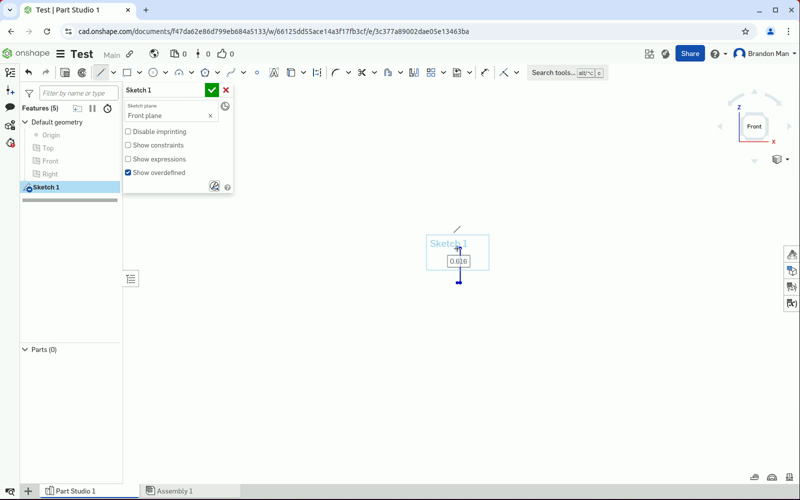
key_up(shift)
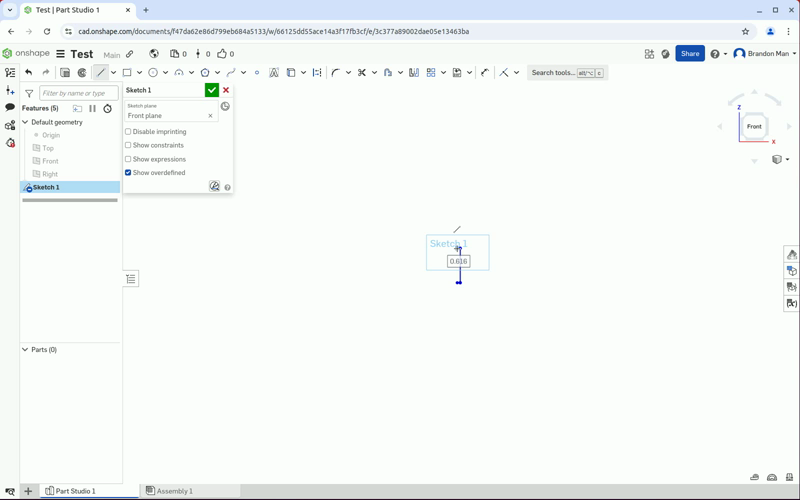
mouse_move(487, 248)
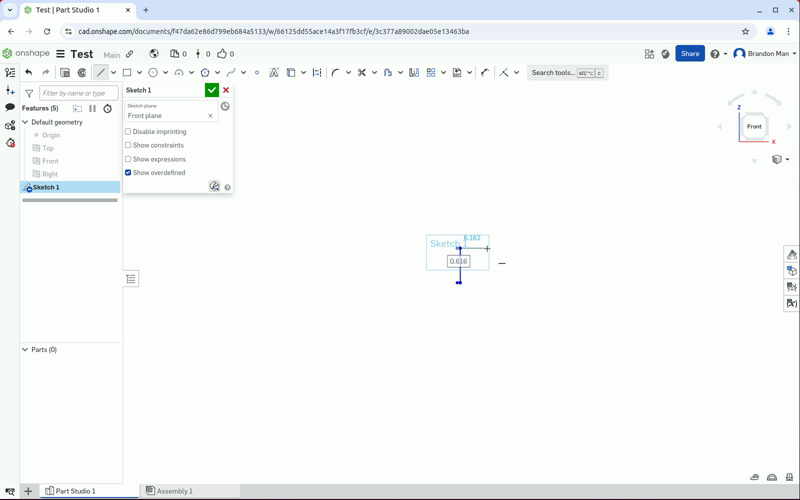
key_down(shift)
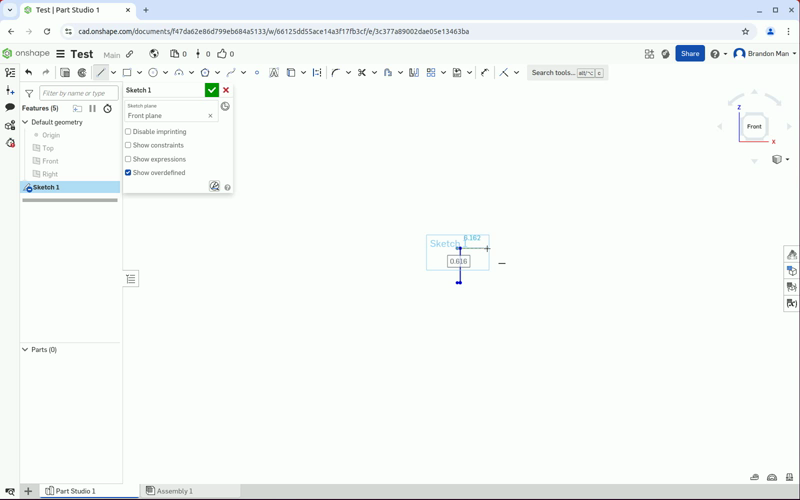
mouse_move(457, 282)
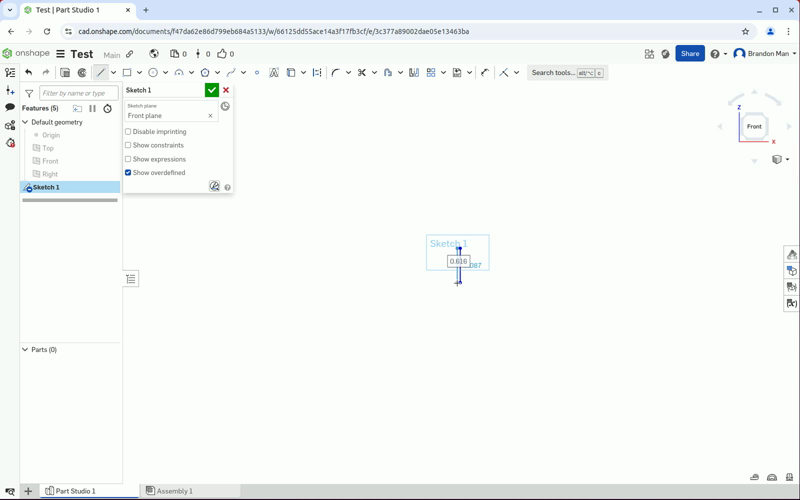
scroll(6)
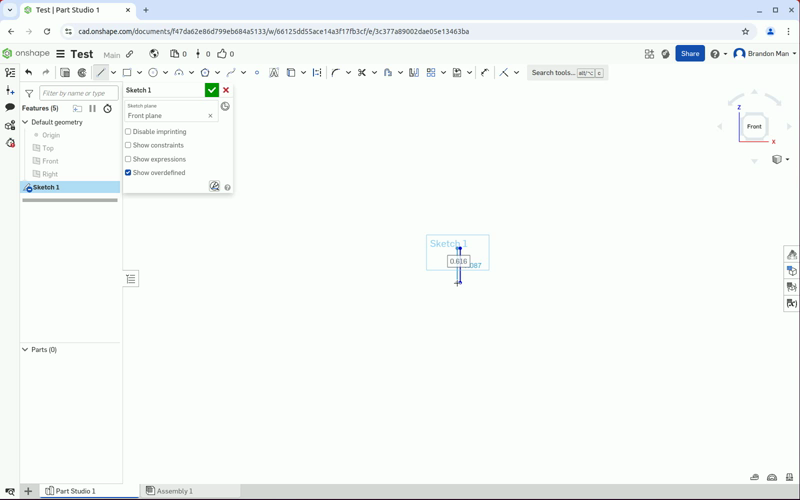
scroll(6)
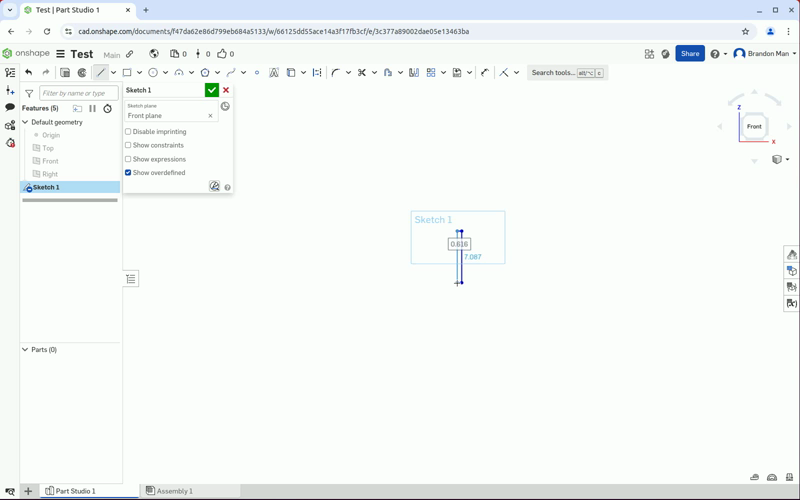
scroll(6)
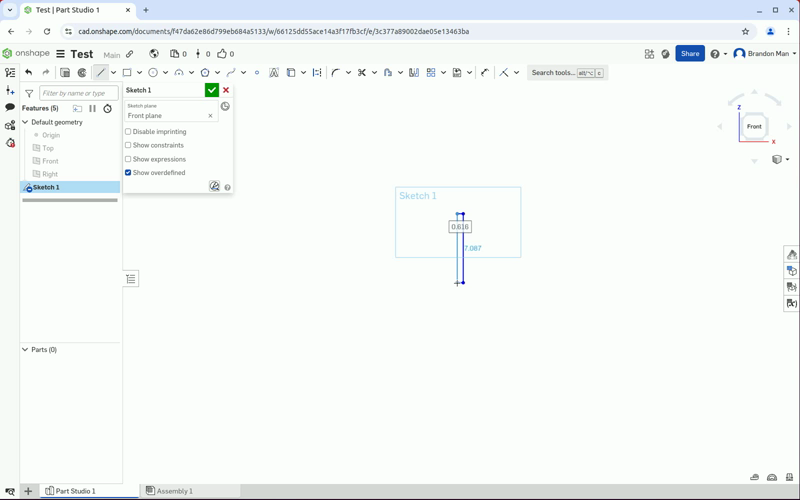
scroll(6)
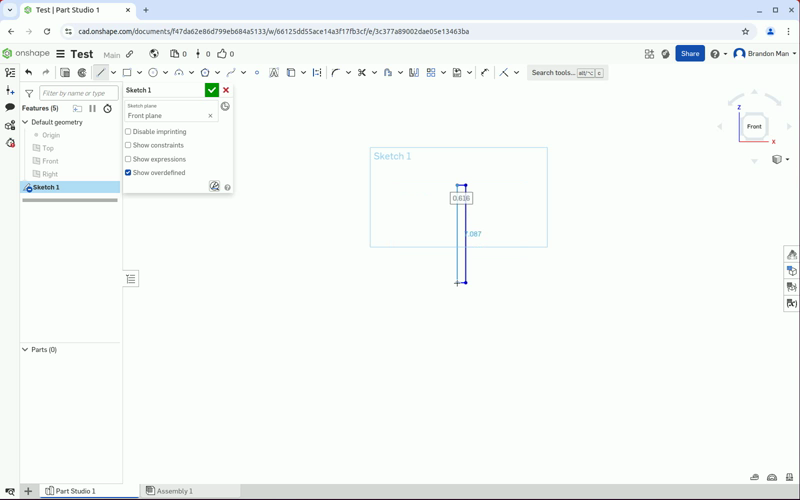
scroll(6)
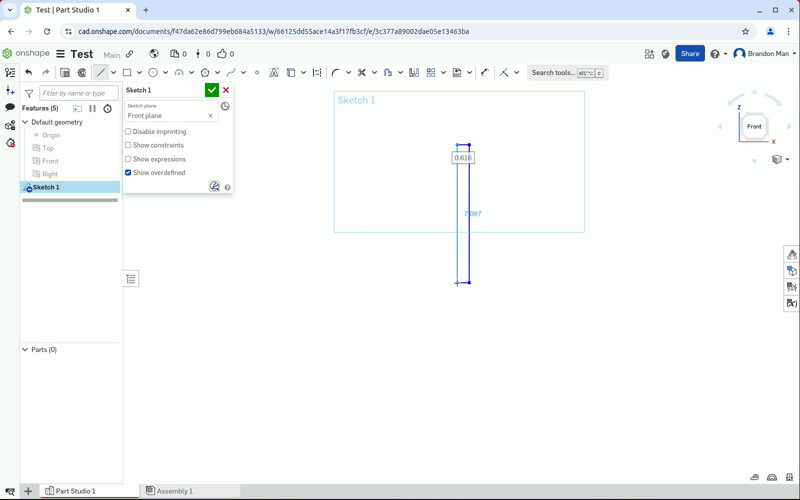
scroll(6)
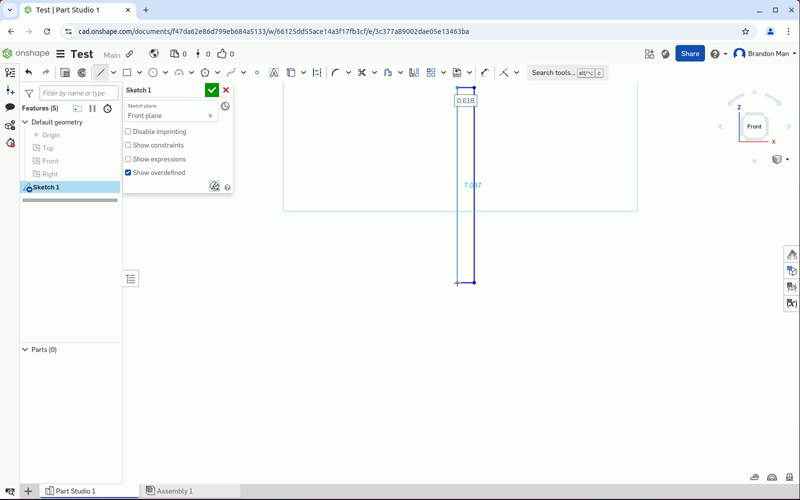
scroll(6)
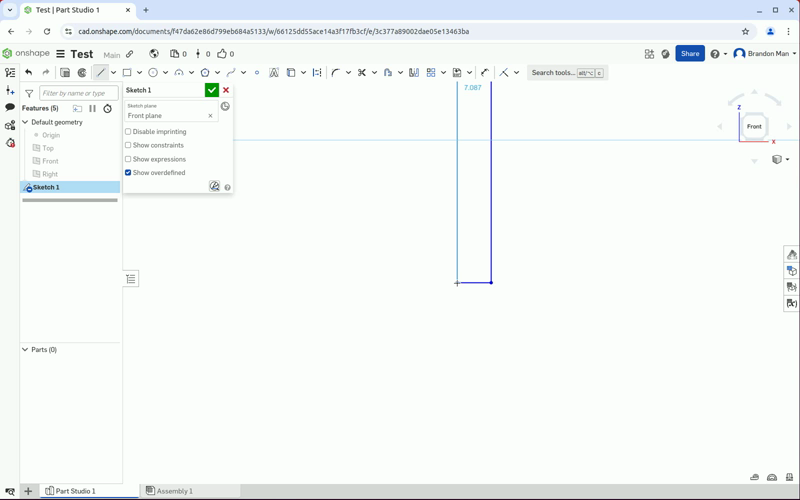
key_up(shift)
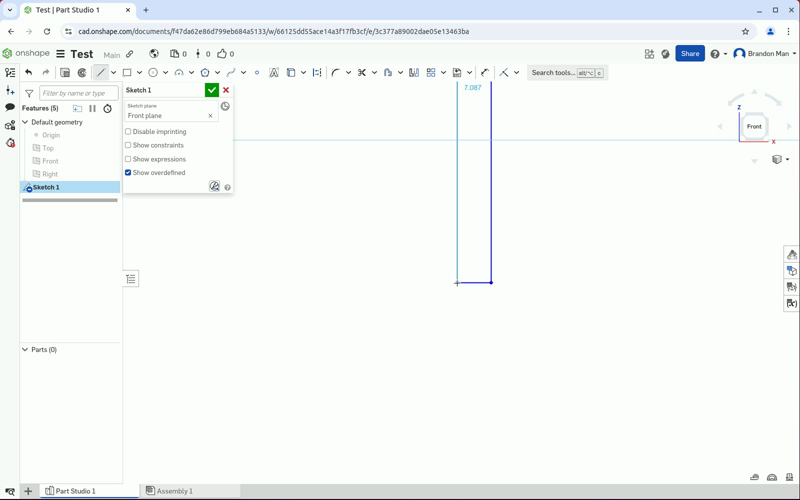
click(457, 282)
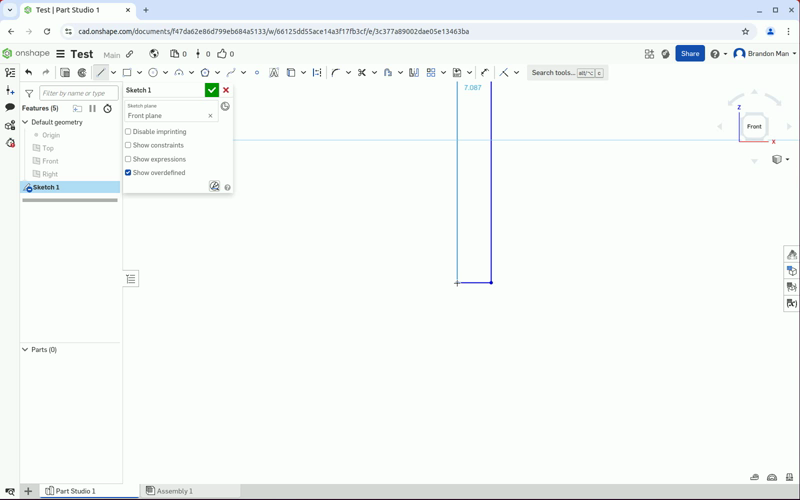
scroll(-6)
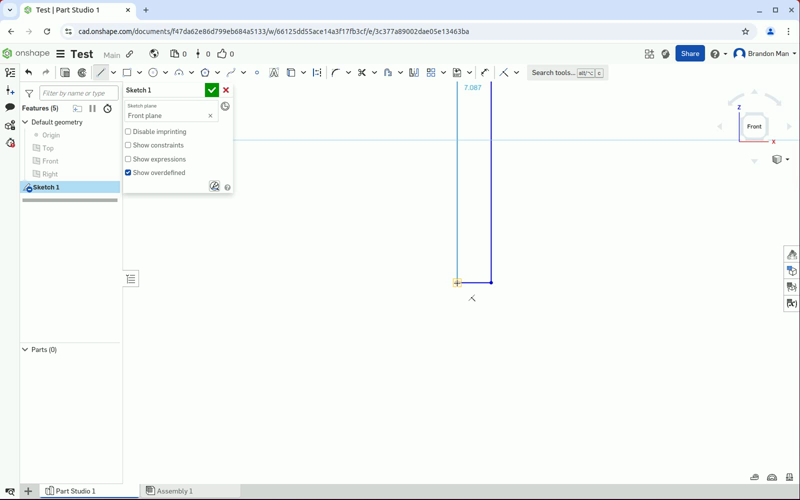
scroll(-6)
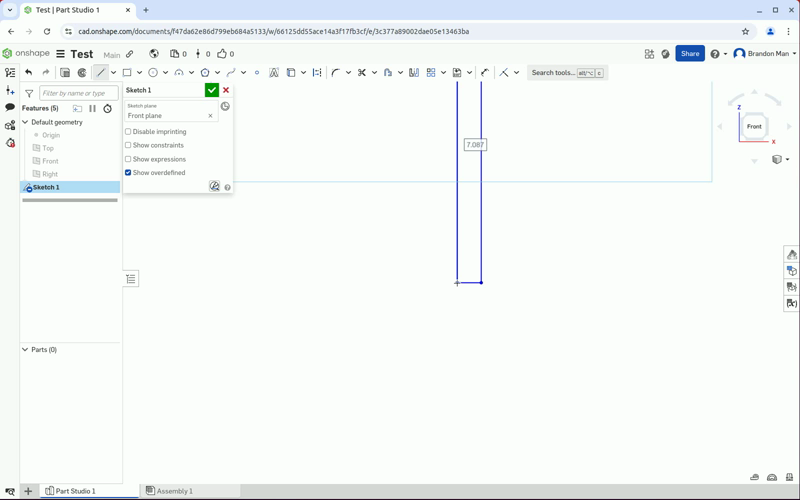
scroll(-6)
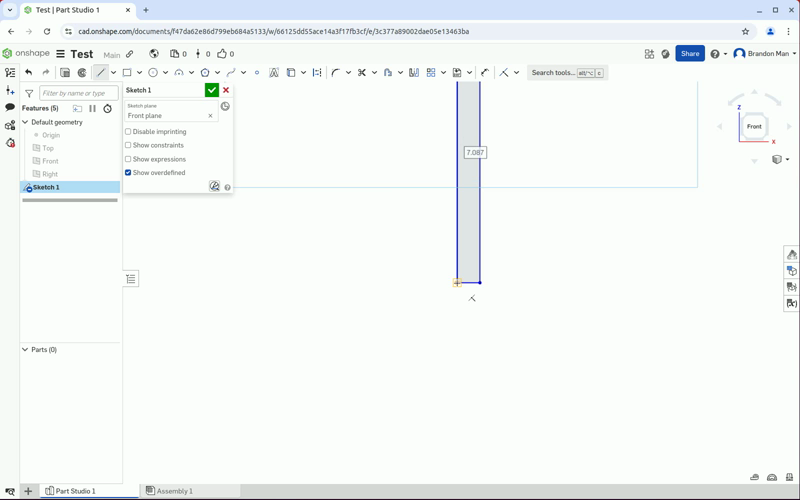
scroll(-6)
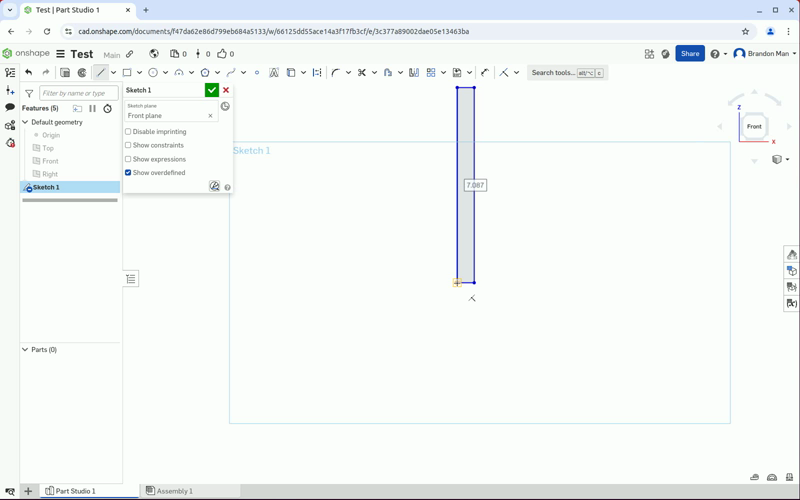
scroll(-6)
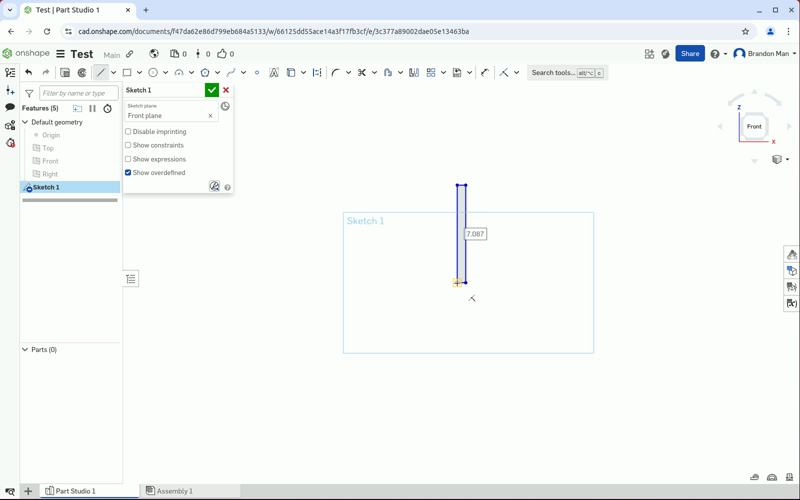
scroll(-6)
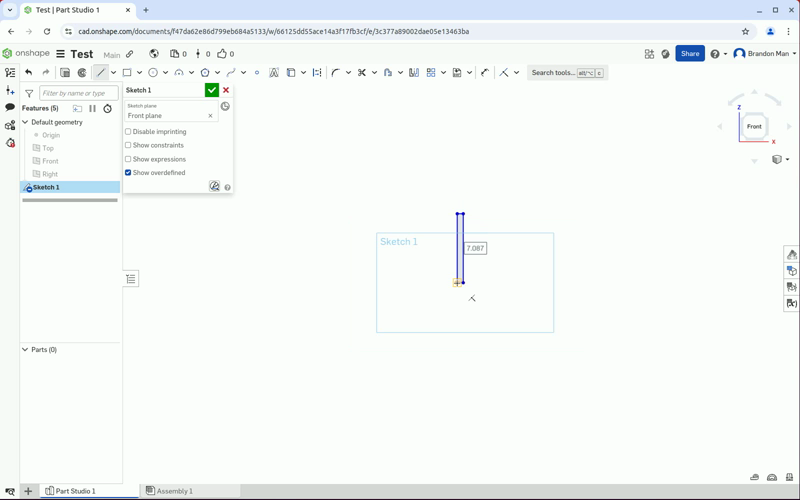
scroll(-6)
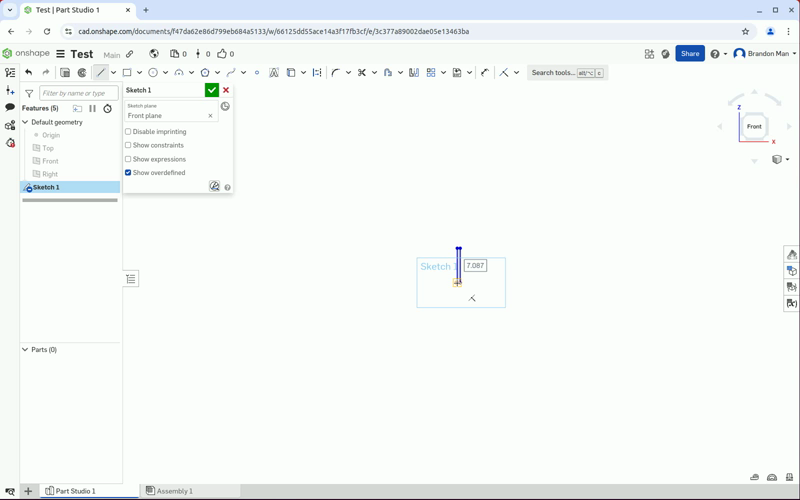
key(esc)
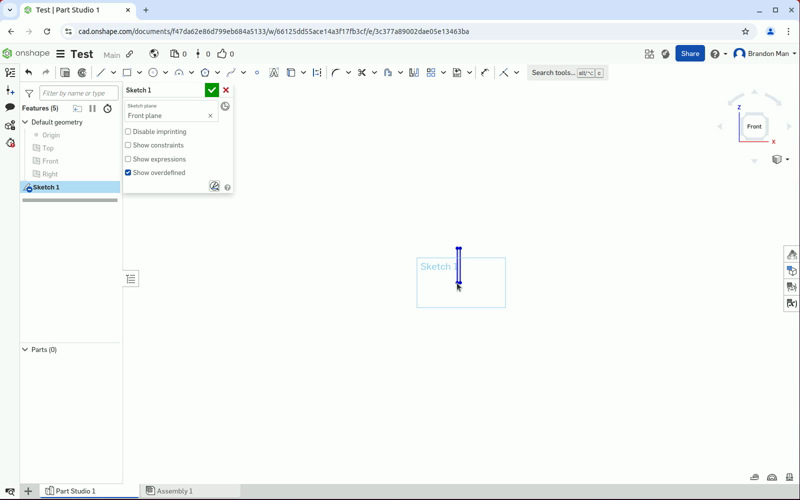
mouse_move(459, 256)
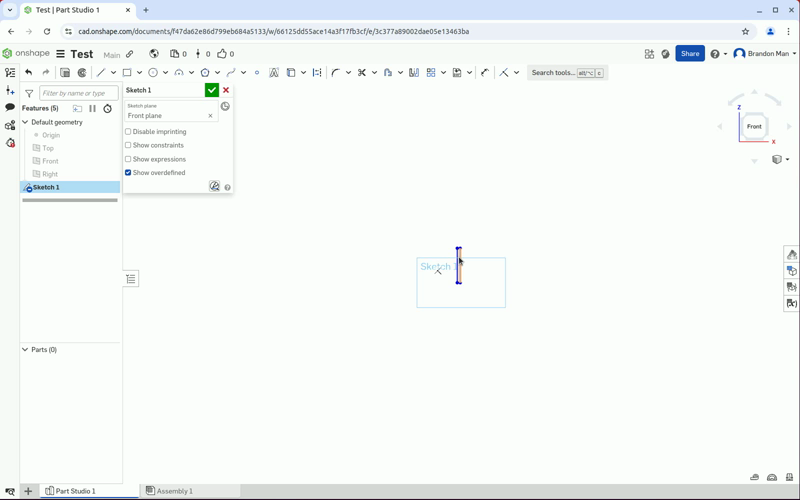
scroll(6)
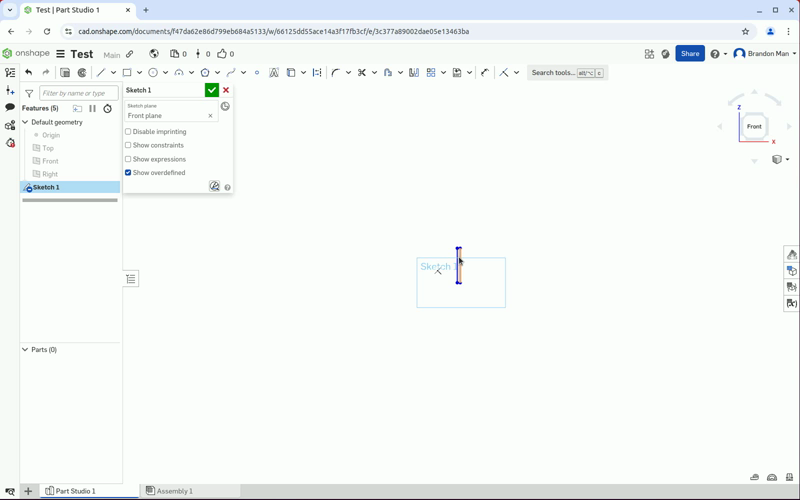
scroll(6)
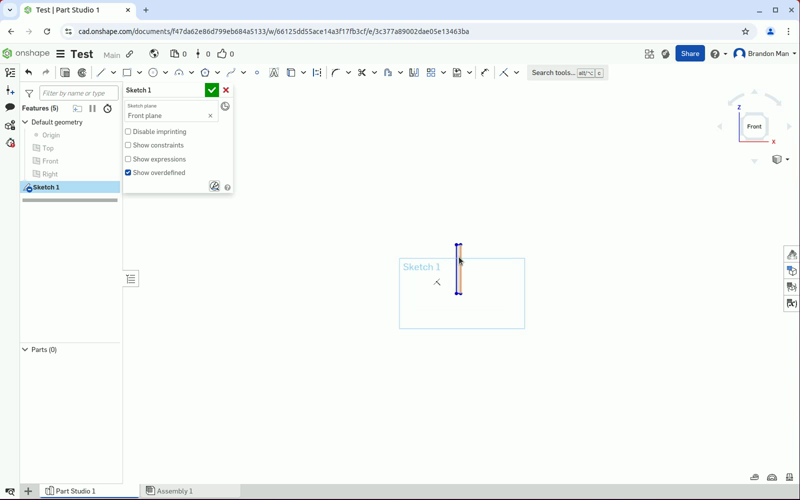
scroll(6)
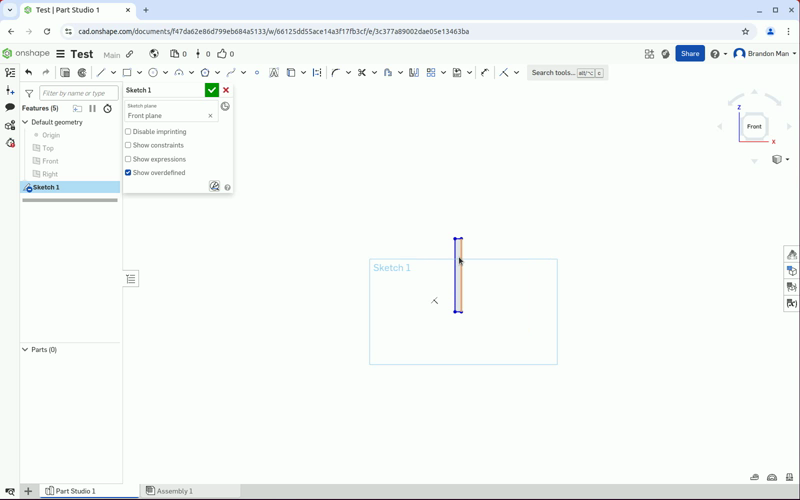
scroll(6)
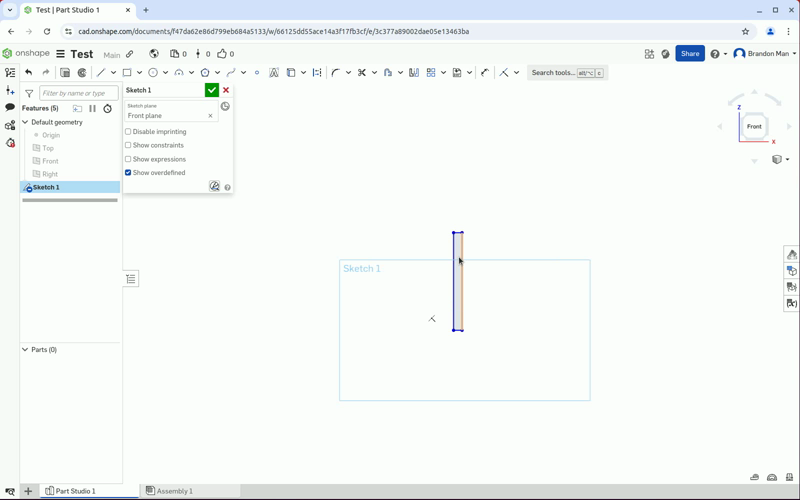
scroll(6)
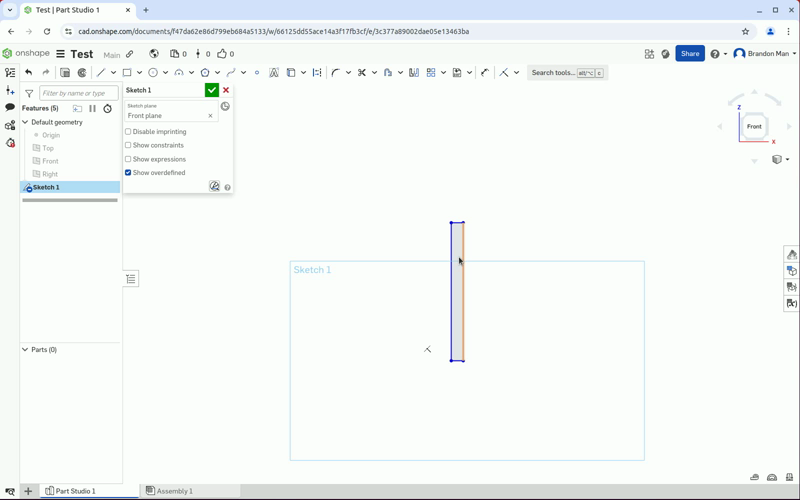
scroll(6)
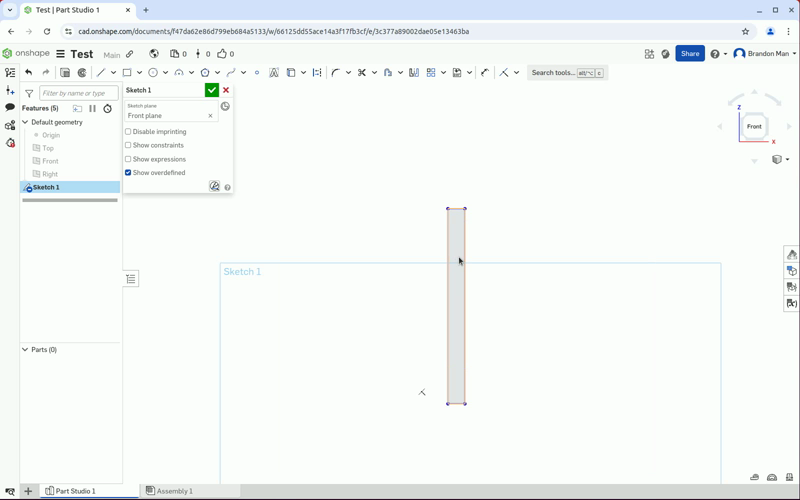
scroll(6)
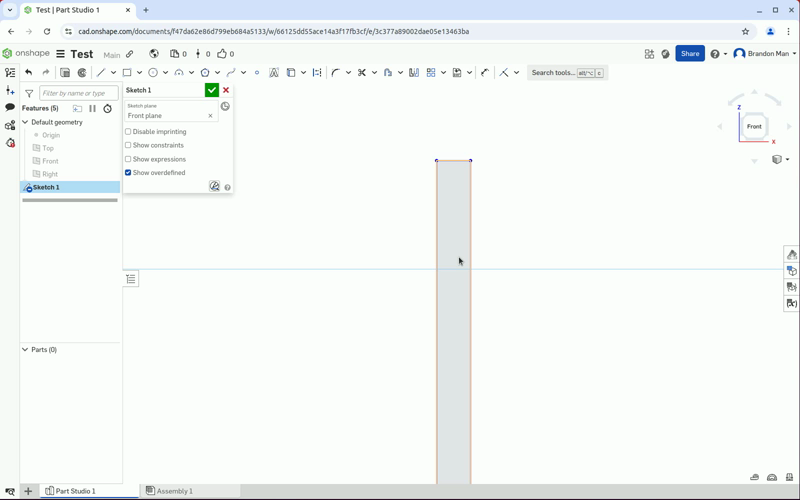
click(459, 256)
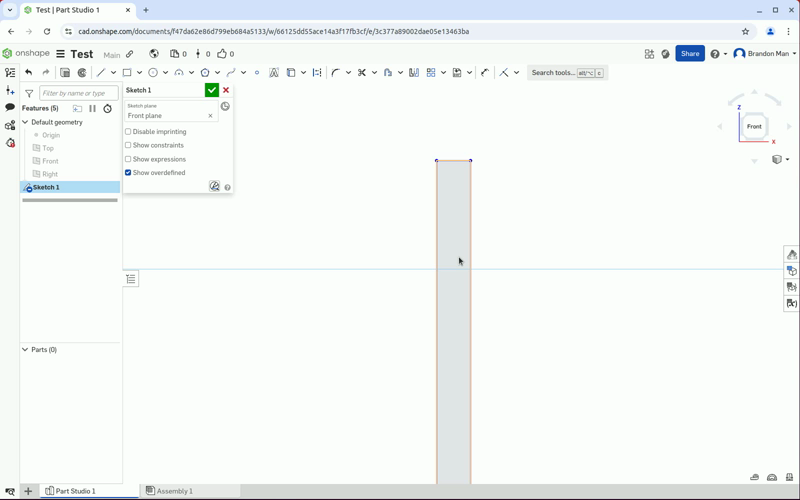
scroll(-6)
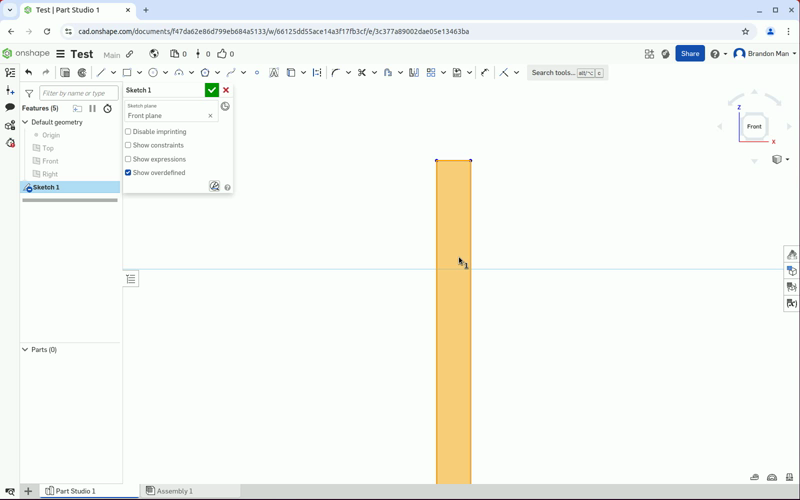
scroll(-6)
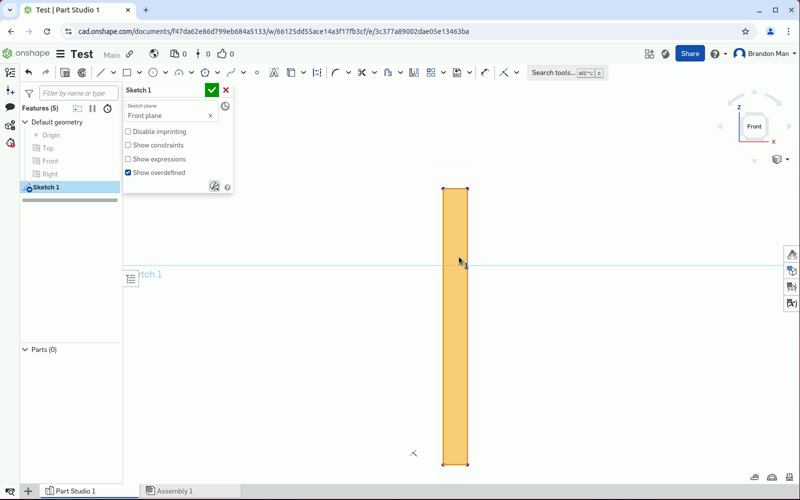
scroll(-6)
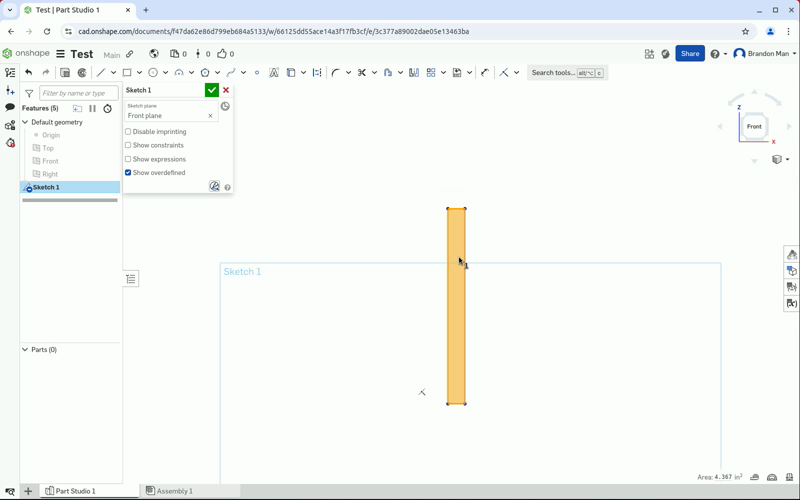
scroll(-6)
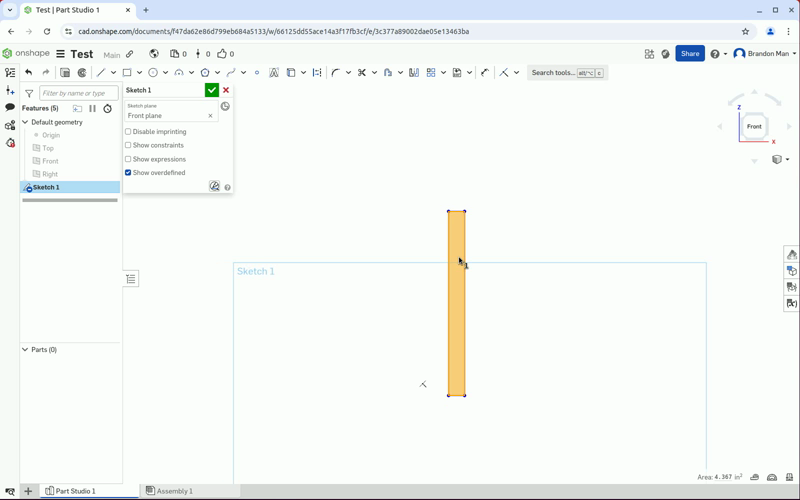
scroll(-6)
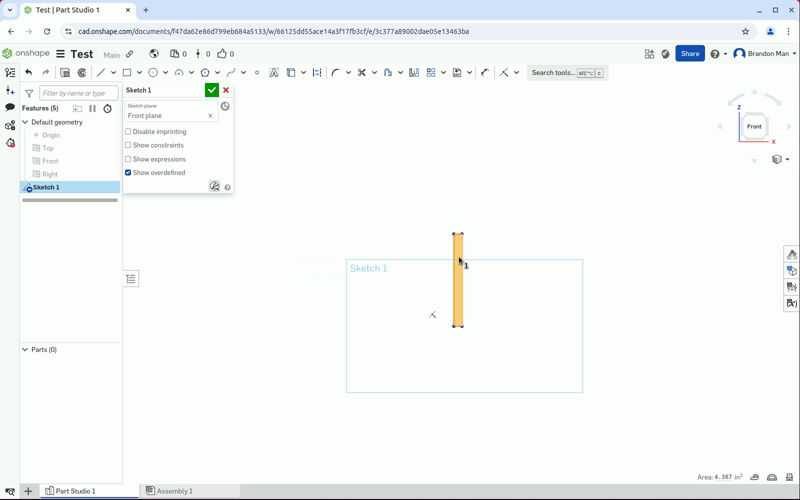
scroll(-6)
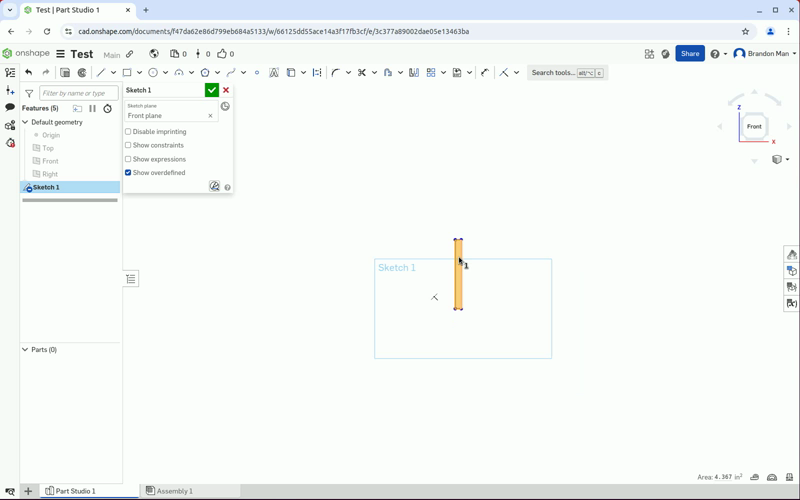
scroll(-6)
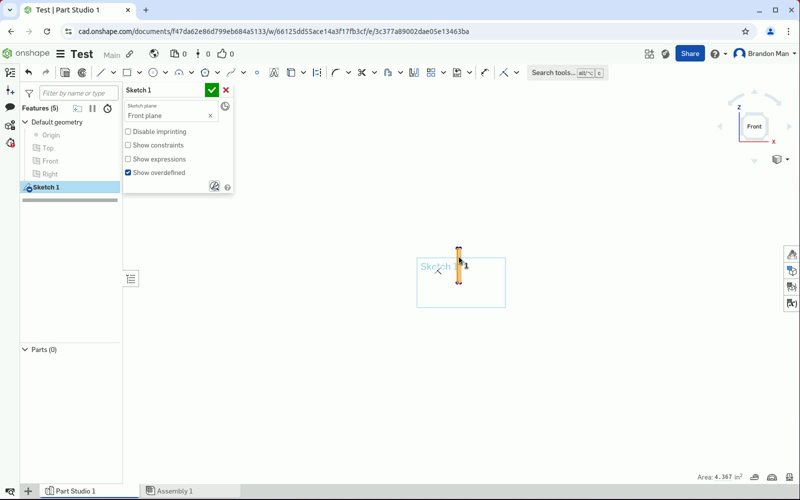
mouse_move(73, 352)
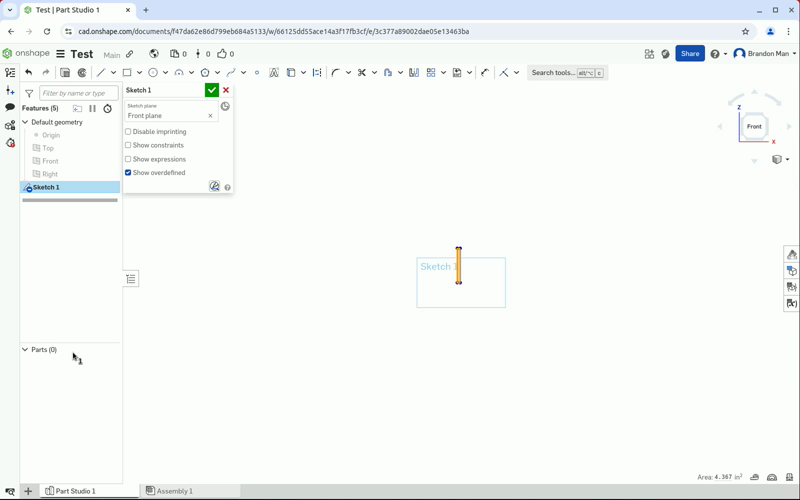
key(shift+y)
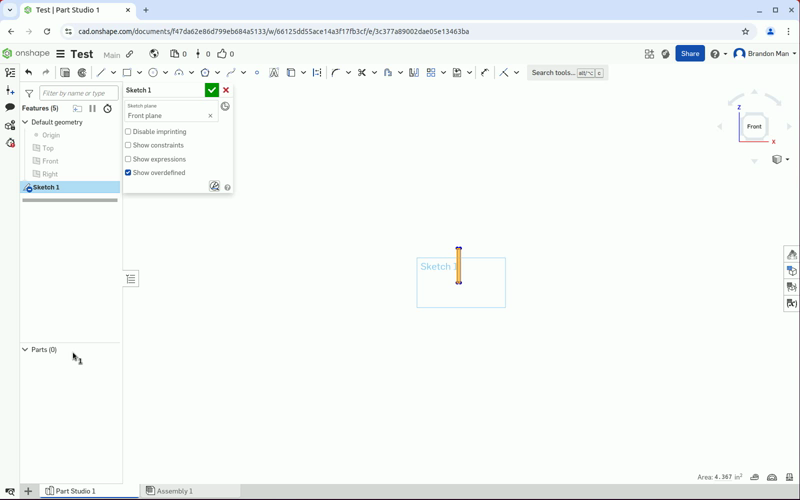
key(shift+e)
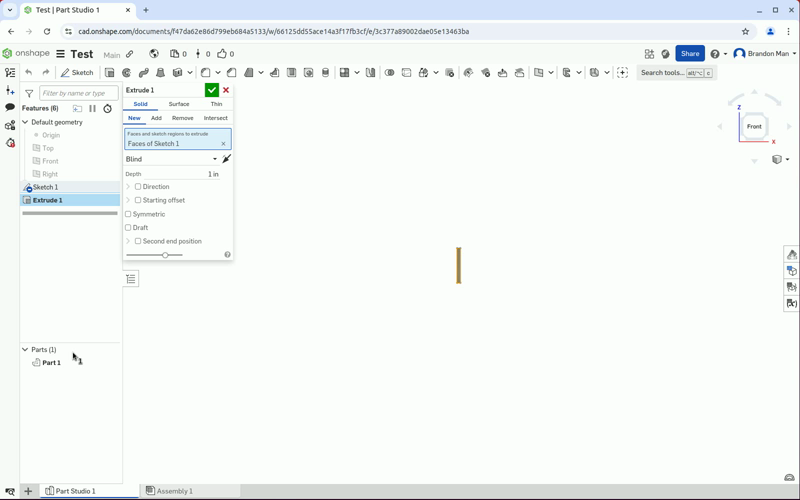
mouse_move(143, 106)
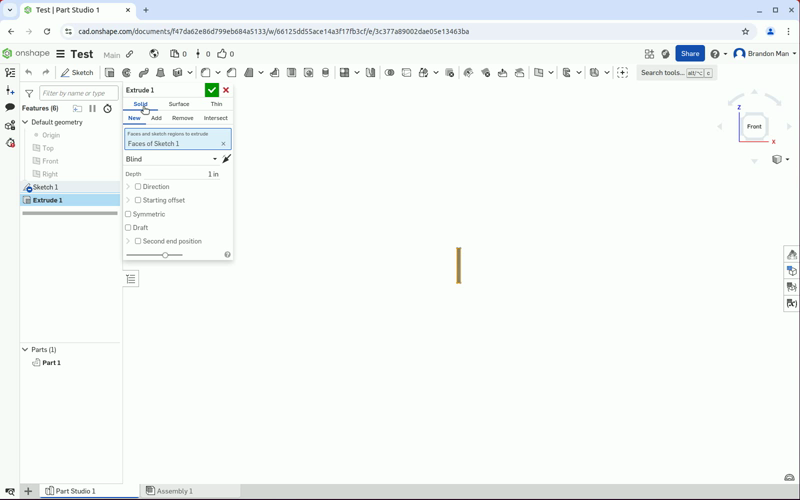
click(143, 106)
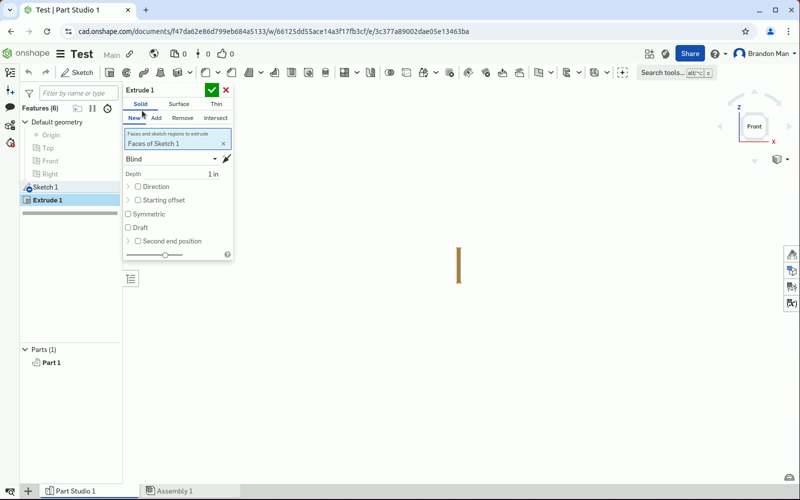
mouse_move(137, 120)
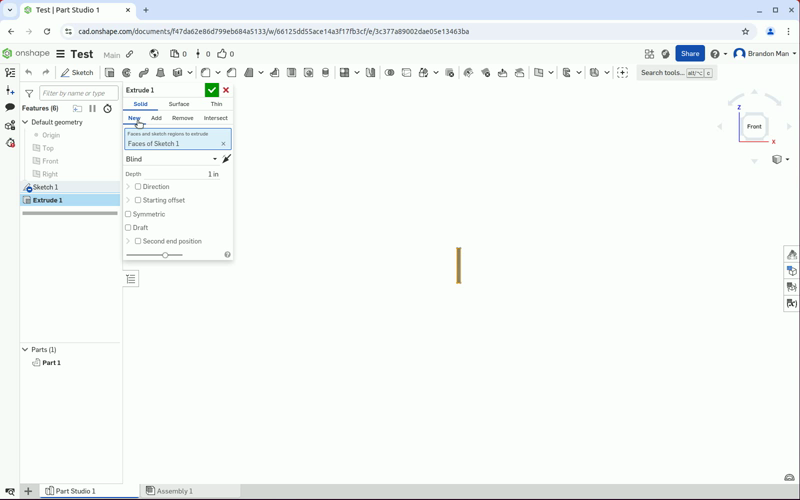
click(137, 120)
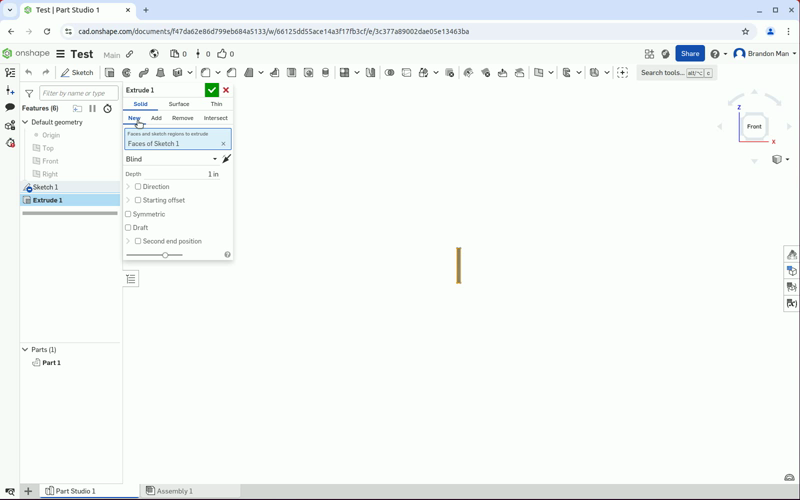
key(tab, 4)
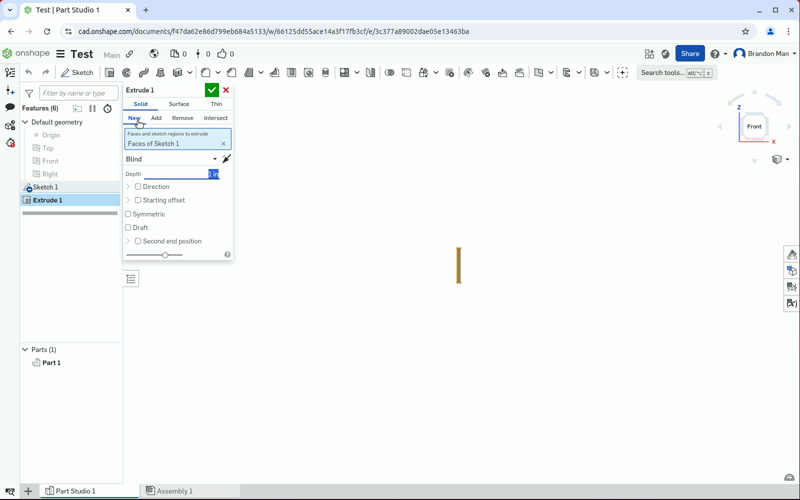
text(23.108)
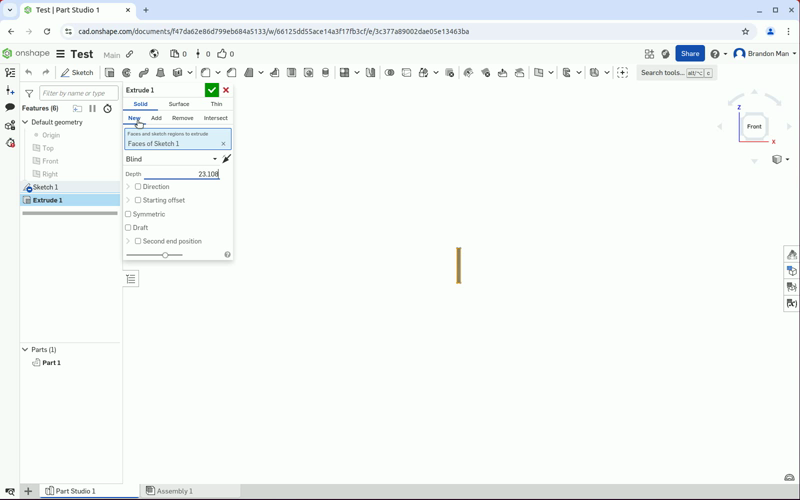
key(enter)
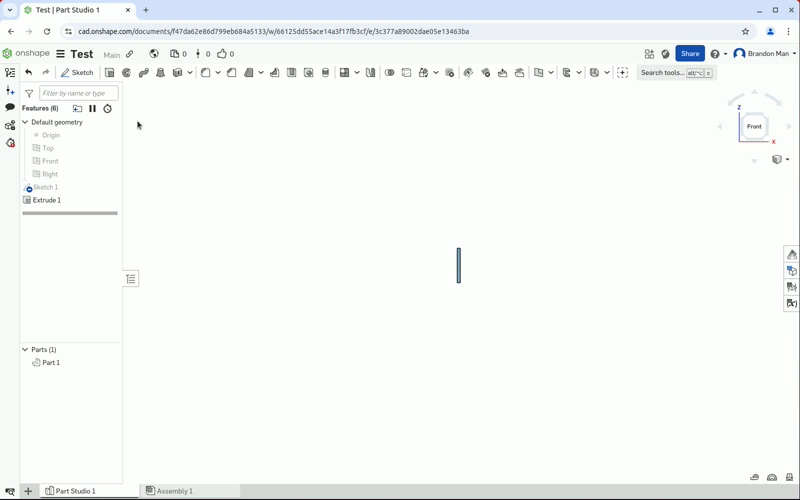
key(shift+h)
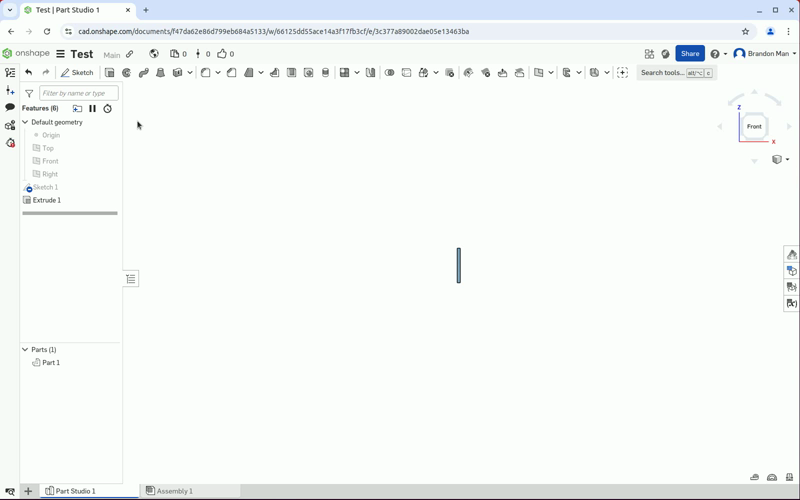
key(shift+h)
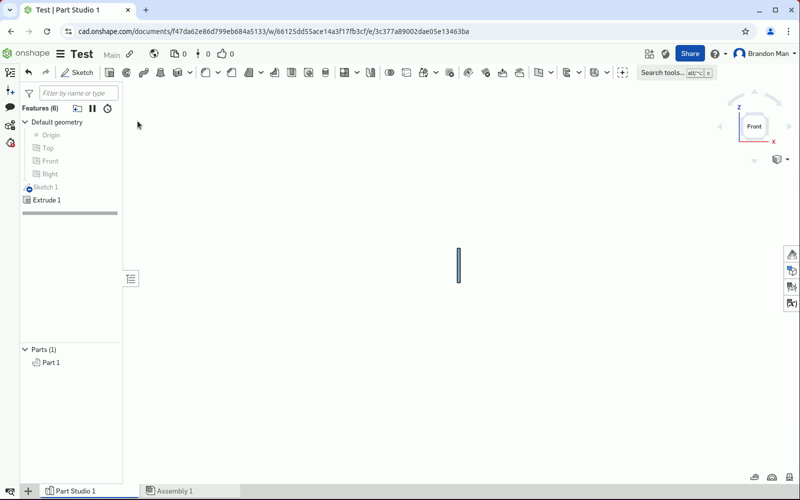
mouse_move(73, 189)
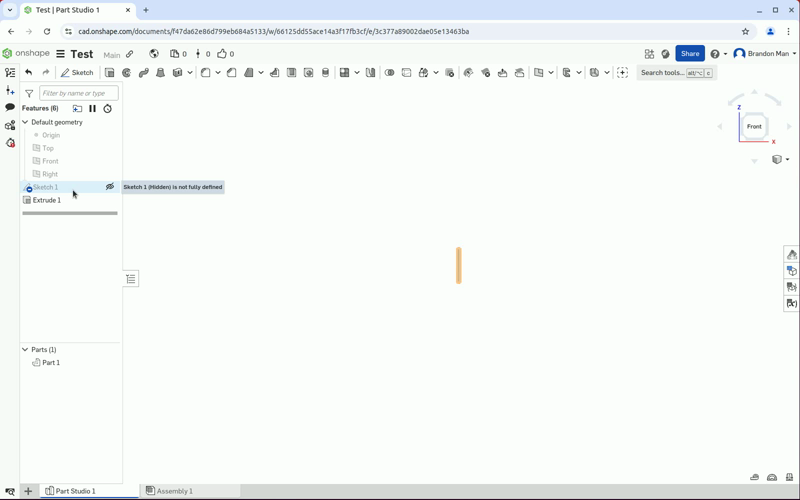
click(73, 189)
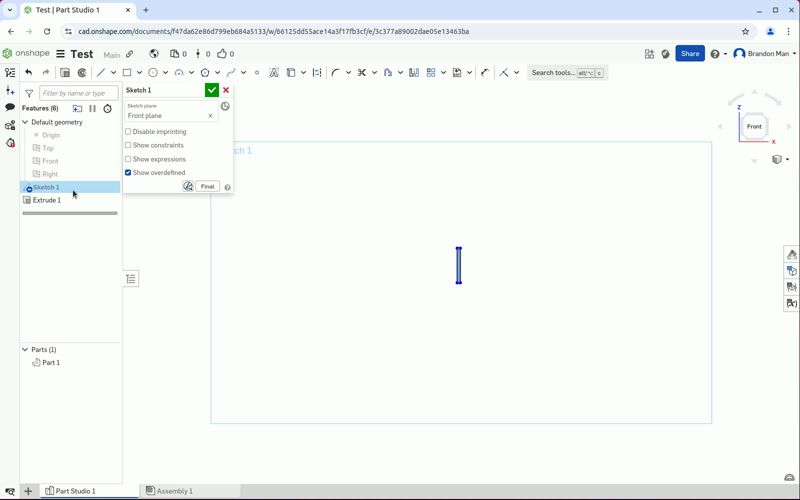
mouse_move(229, 92)
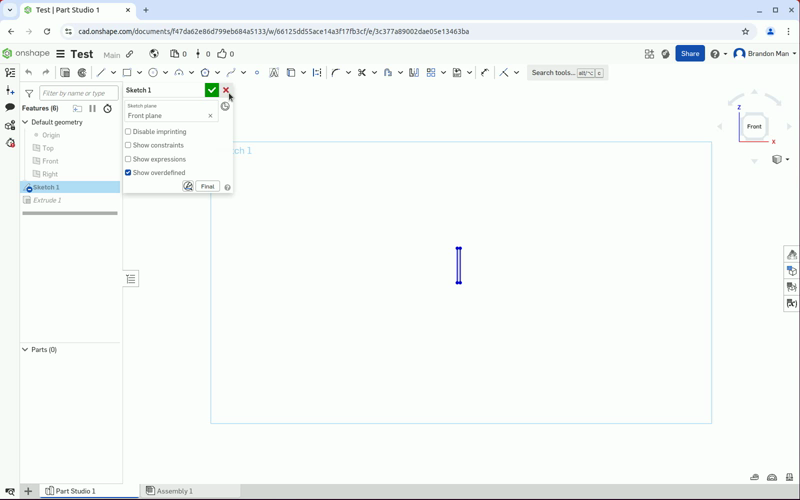
click(229, 92)
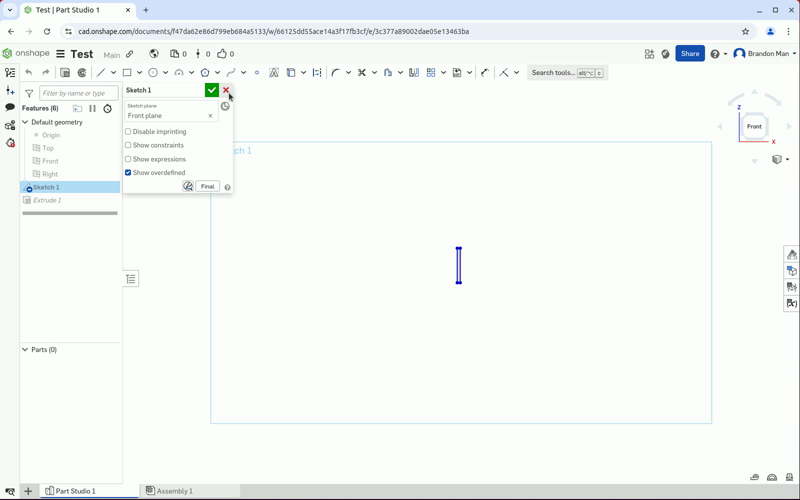
key(shift+s)
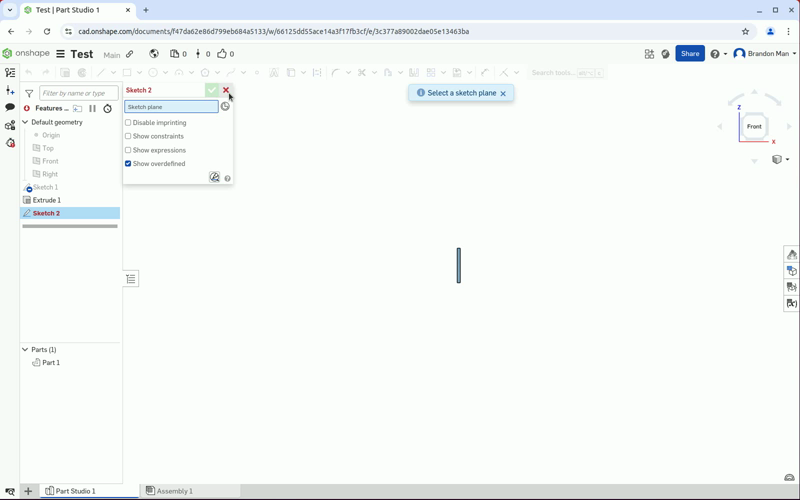
mouse_move(73, 163)
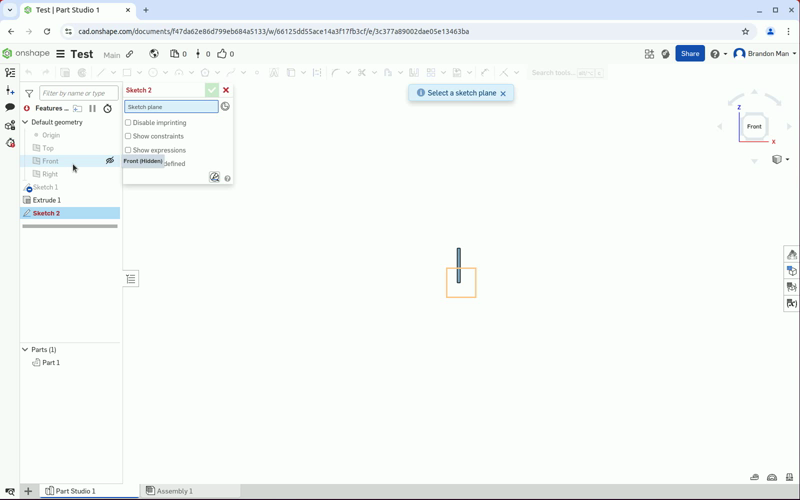
click(73, 163)
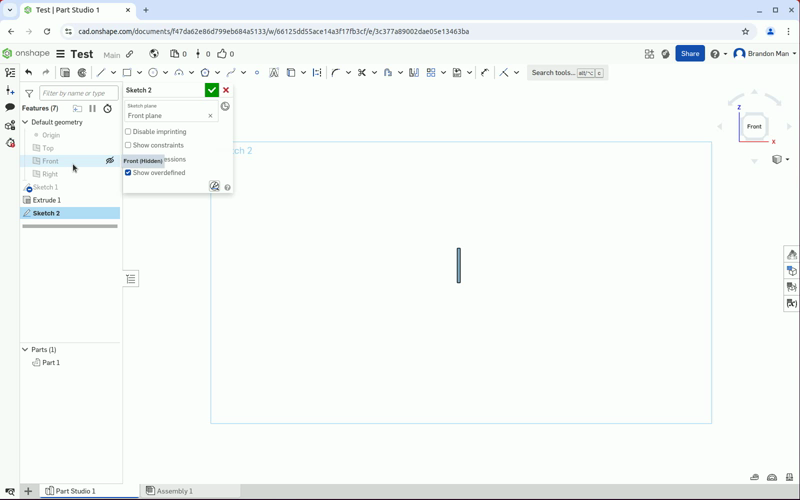
mouse_move(73, 352)
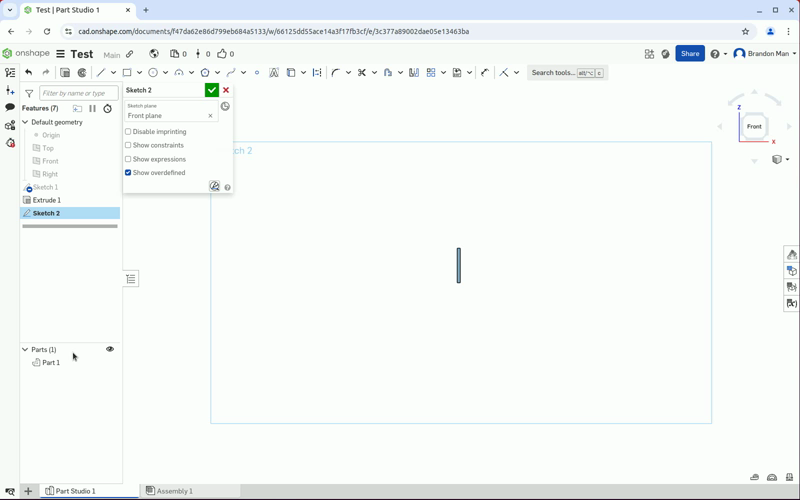
key(y)
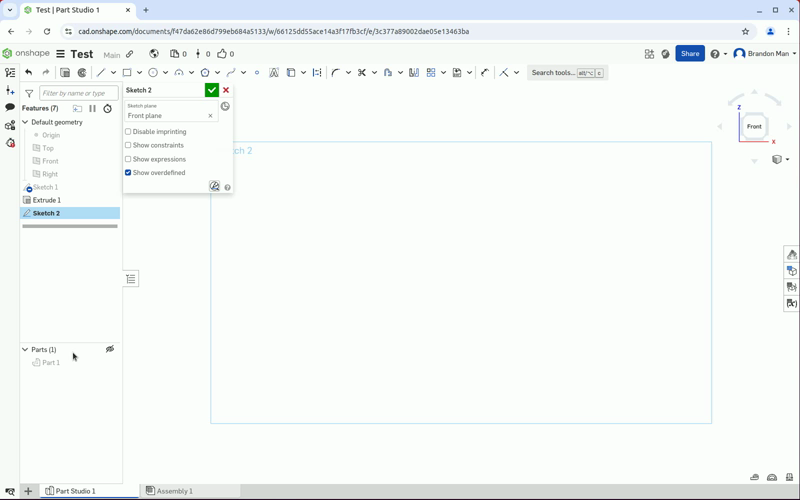
key(l)
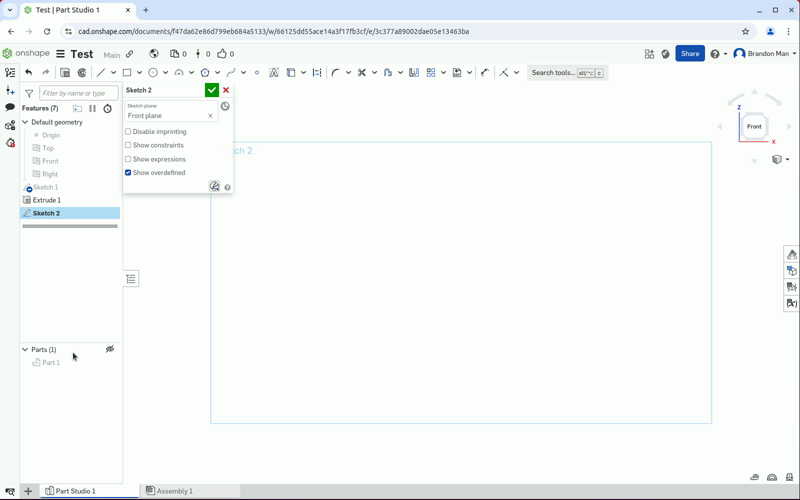
key_down(shift)
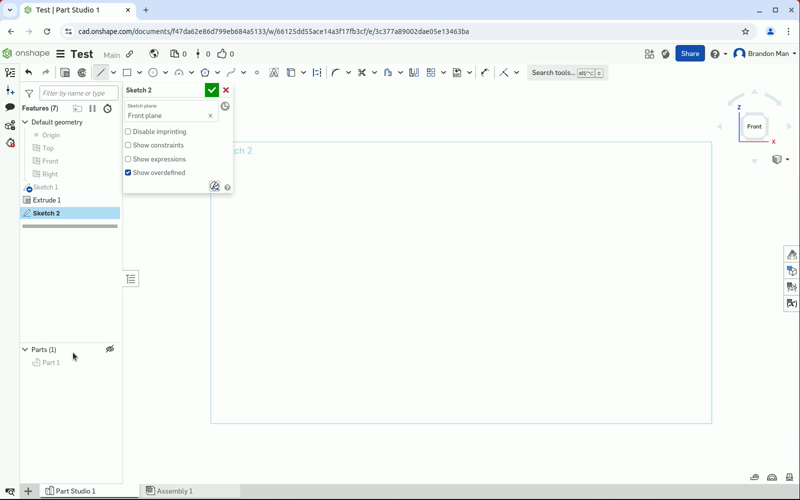
mouse_move(457, 286)
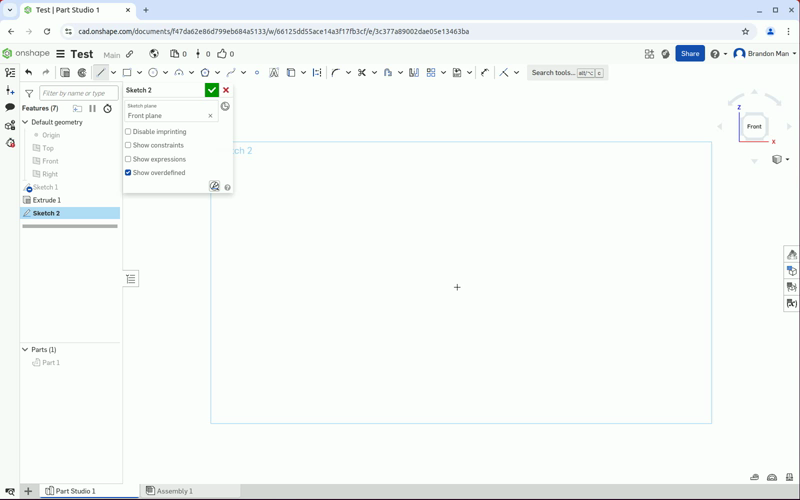
click(457, 286)
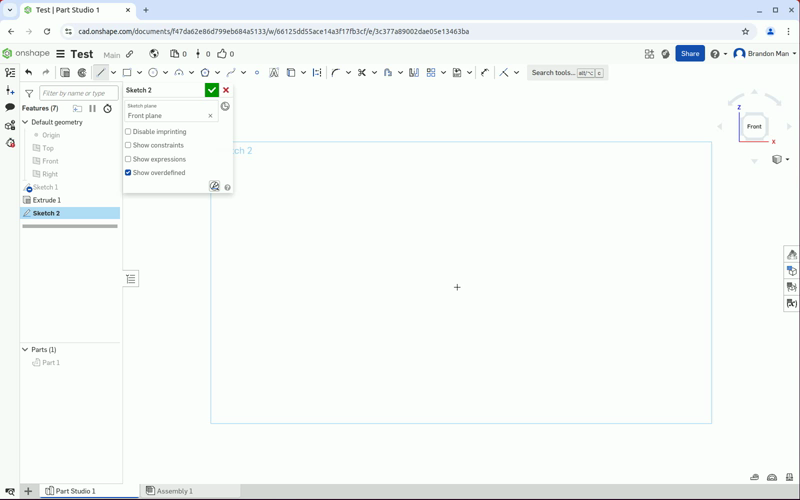
key_up(shift)
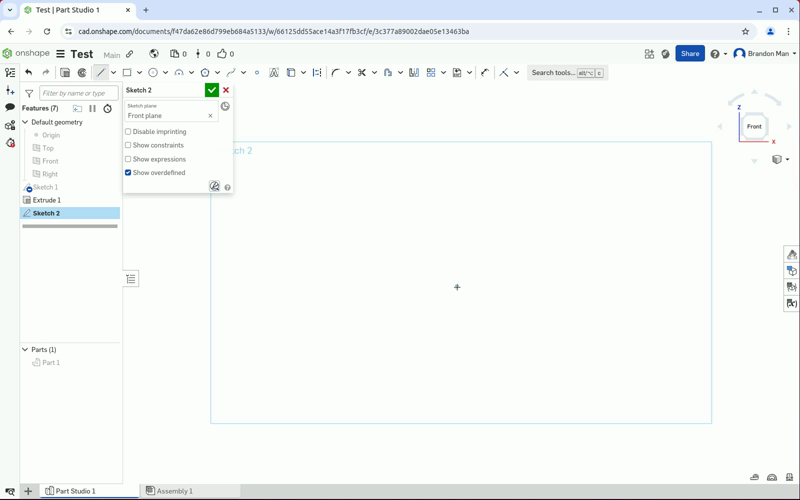
key_down(shift)
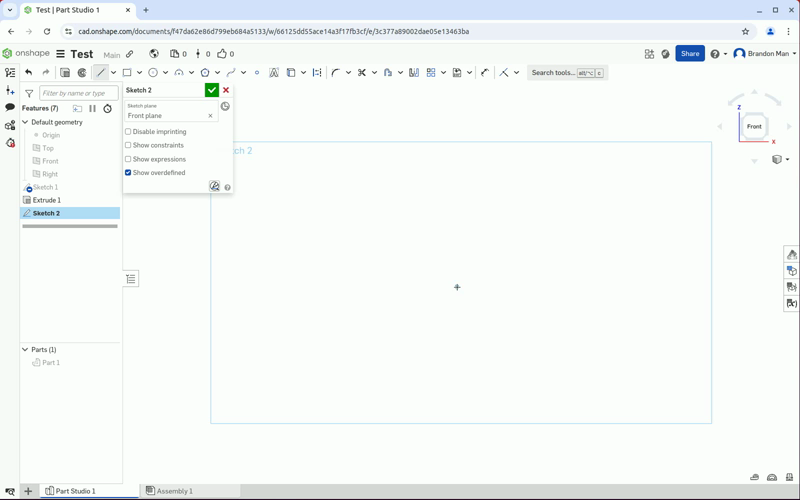
mouse_move(487, 286)
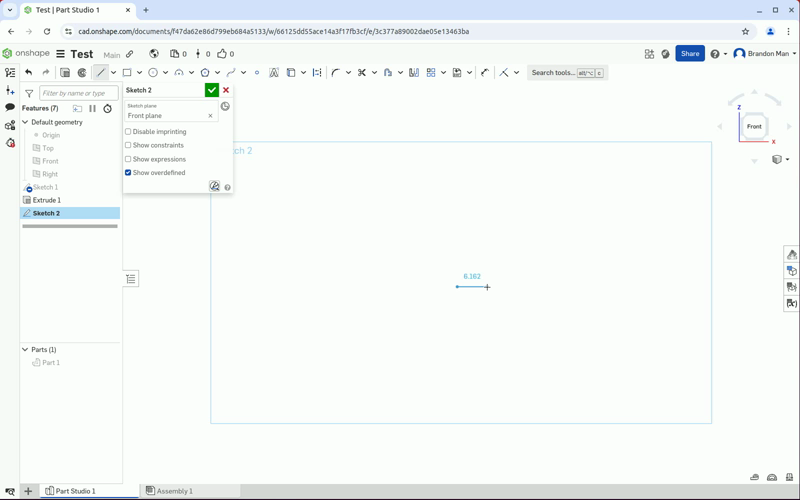
mouse_move(478, 286)
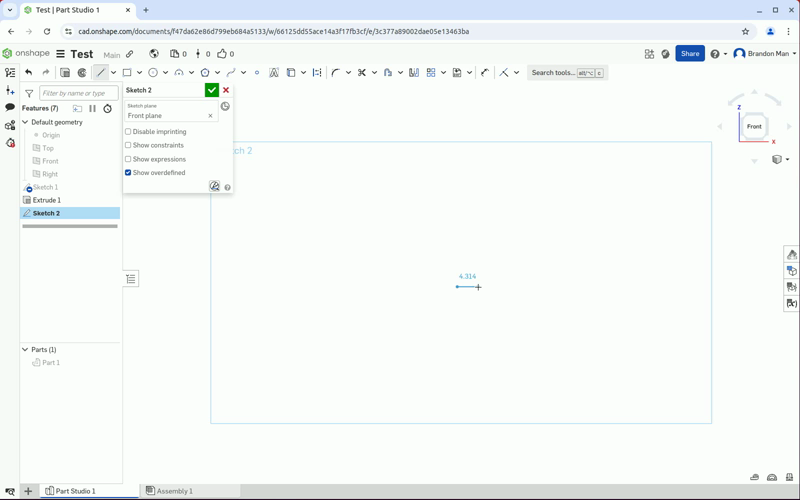
click(478, 286)
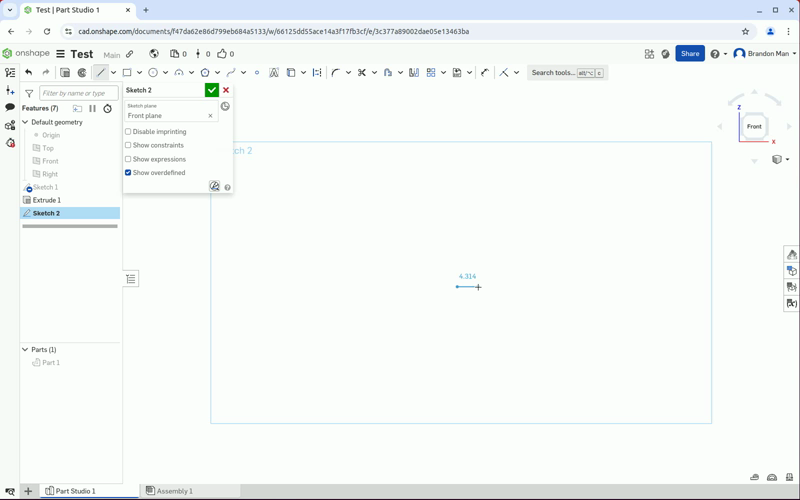
key_up(shift)
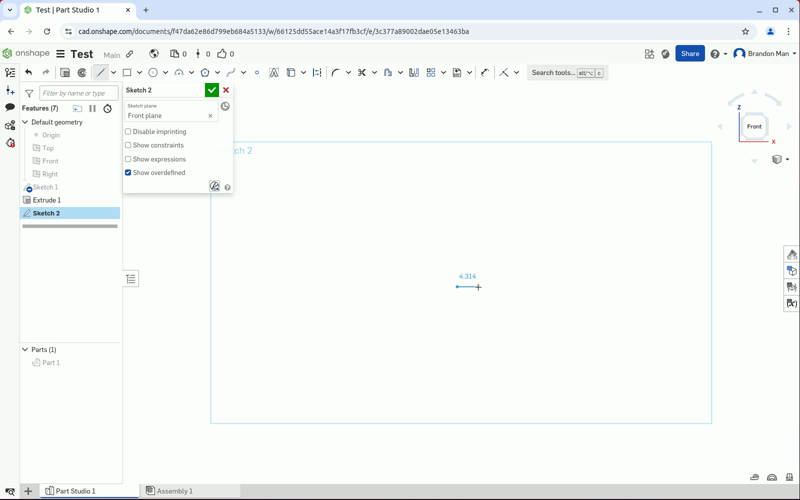
key_down(shift)
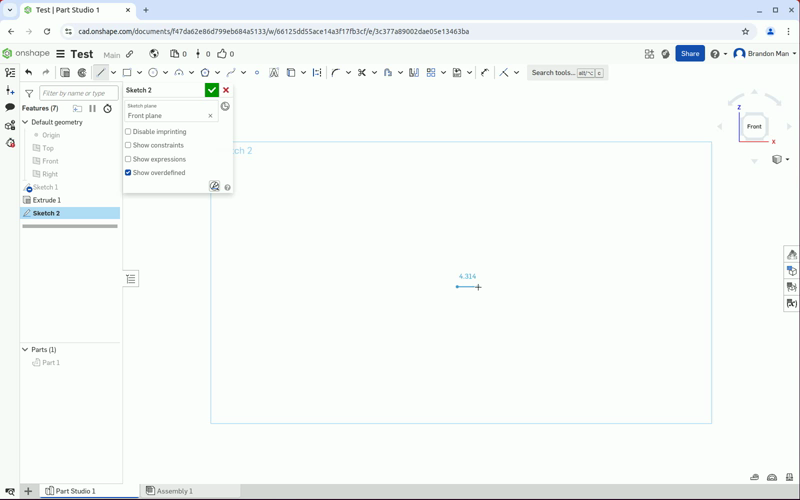
mouse_move(508, 286)
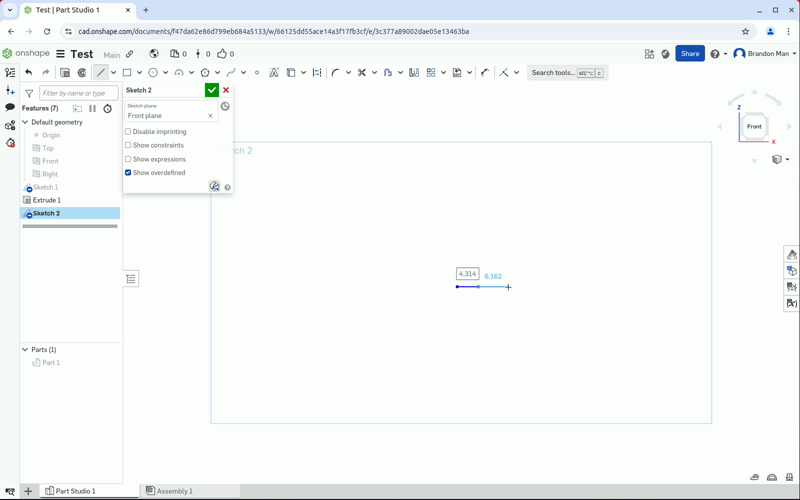
mouse_move(478, 283)
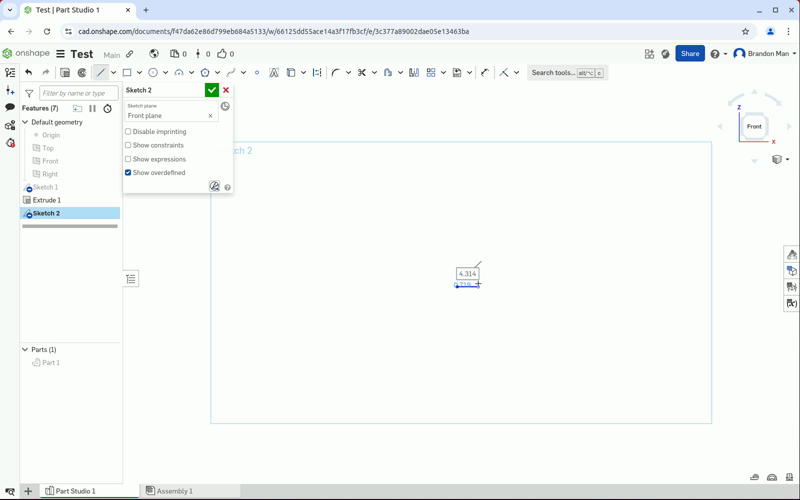
scroll(6)
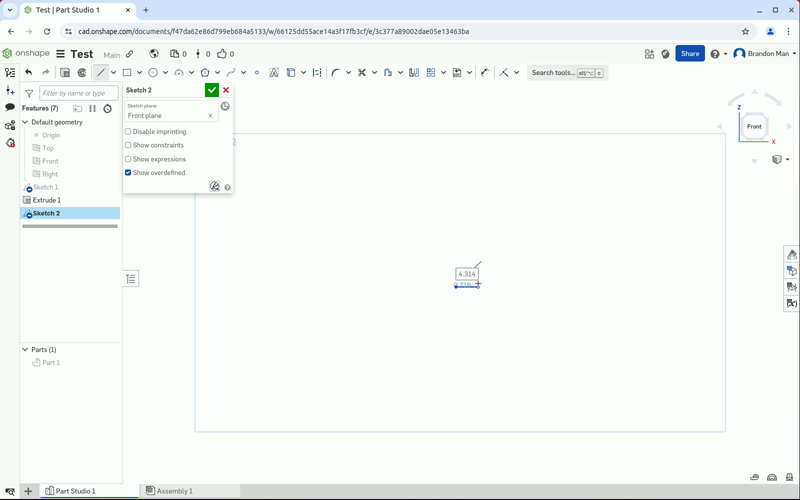
scroll(6)
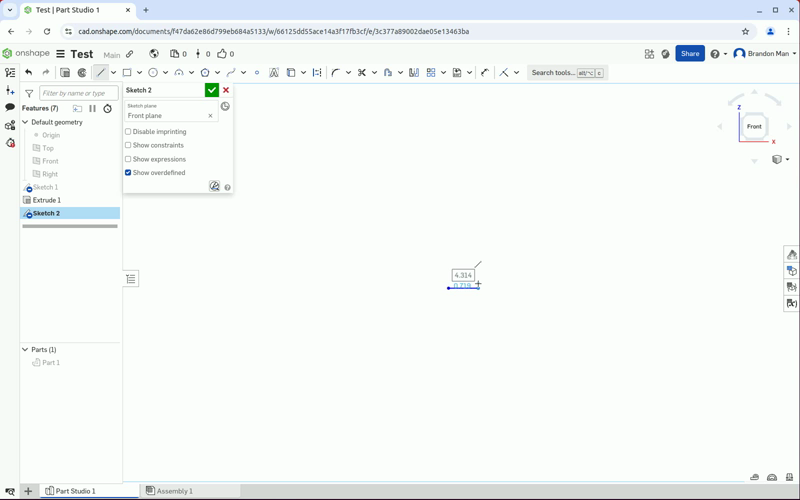
scroll(6)
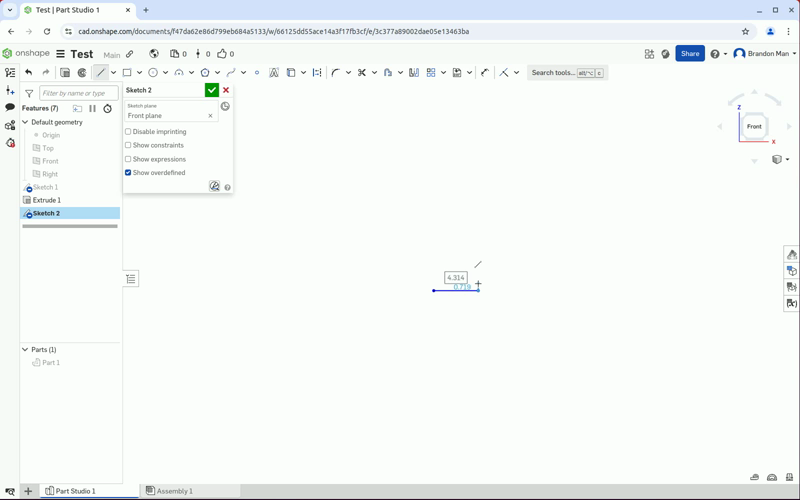
scroll(6)
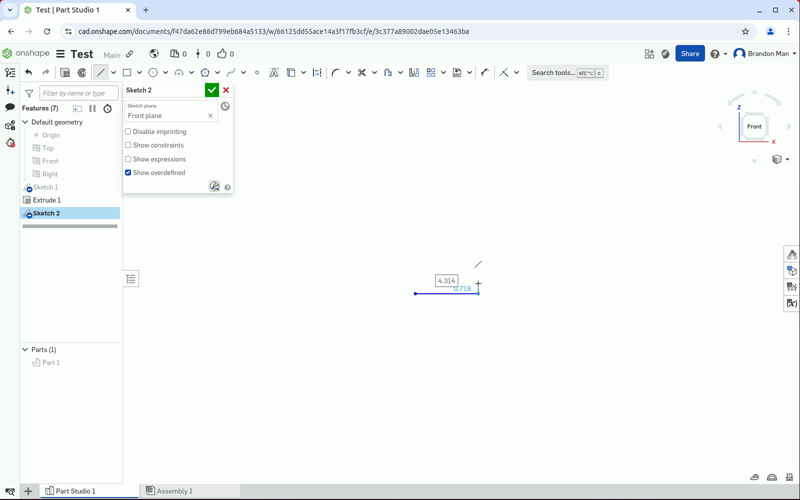
scroll(6)
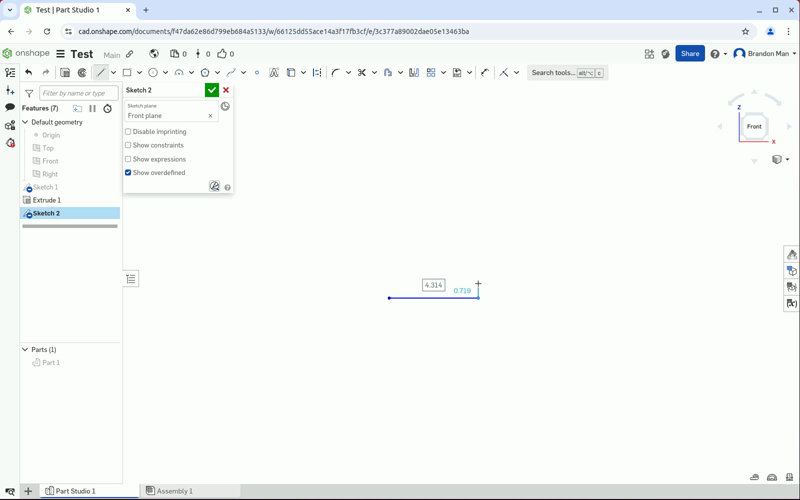
scroll(6)
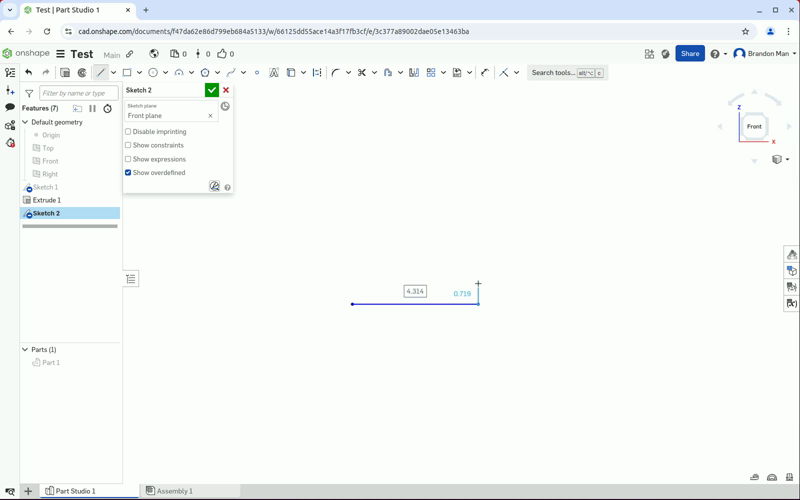
scroll(6)
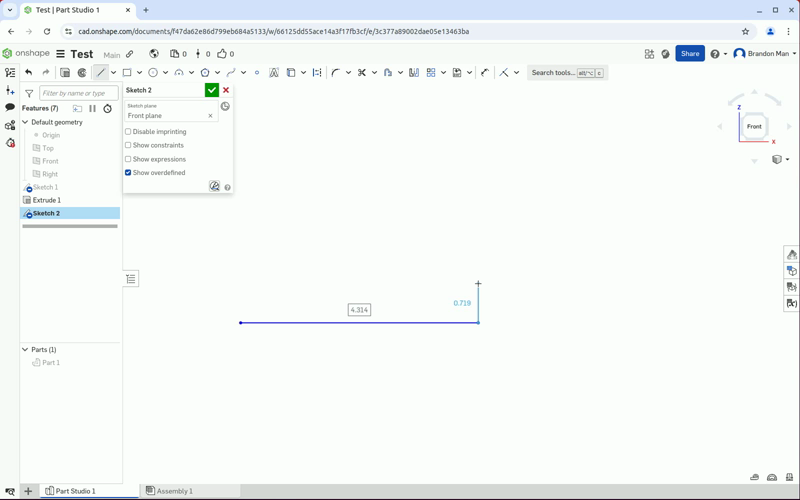
click(478, 283)
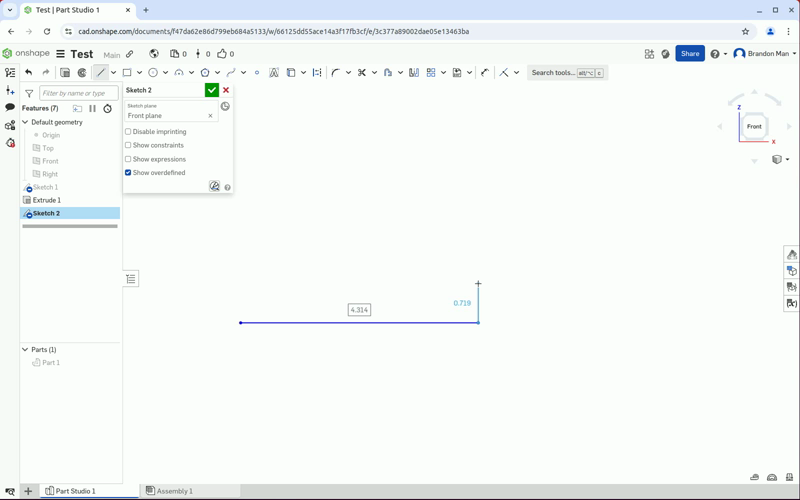
scroll(-6)
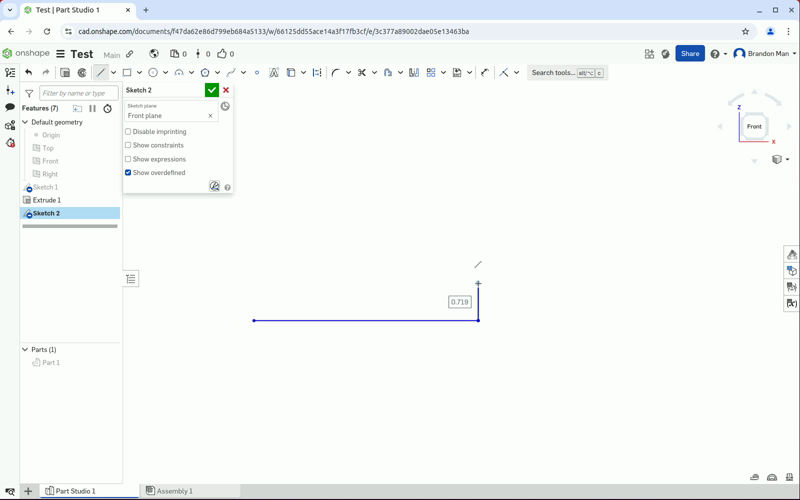
scroll(-6)
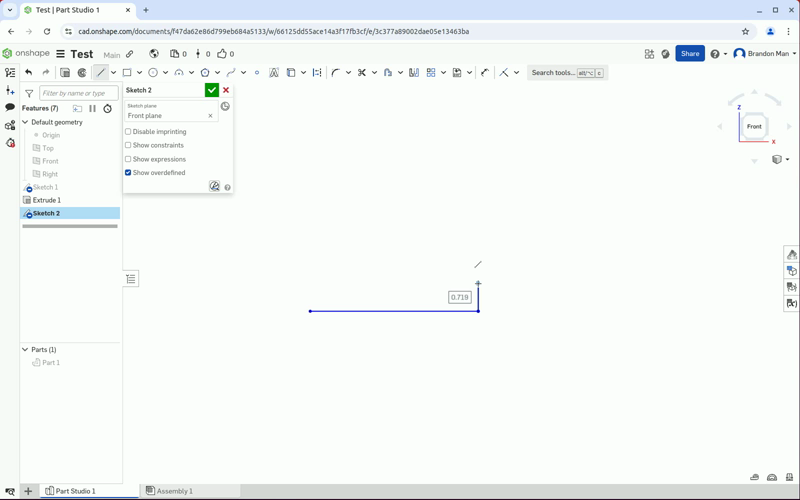
scroll(-6)
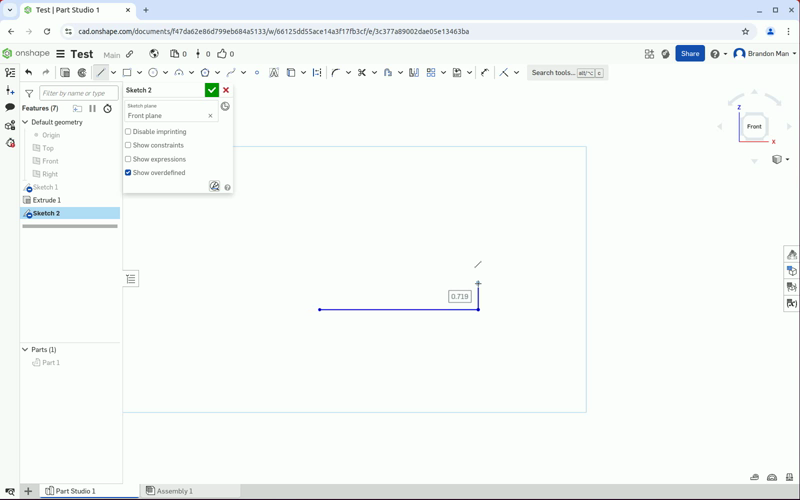
scroll(-6)
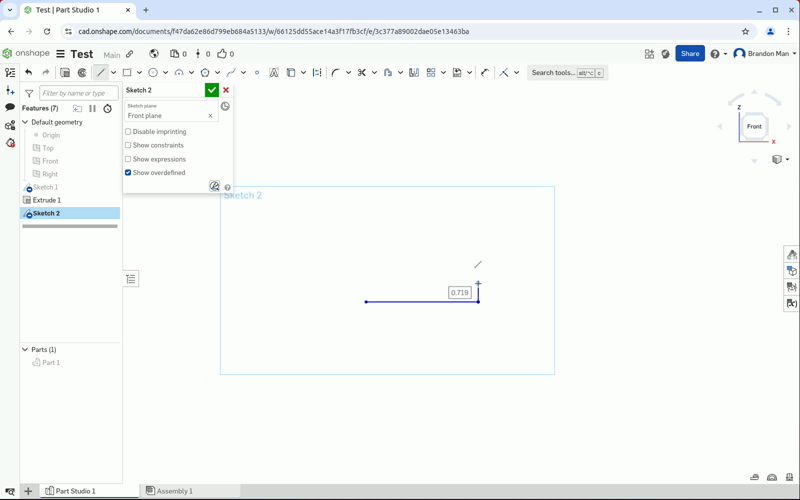
scroll(-6)
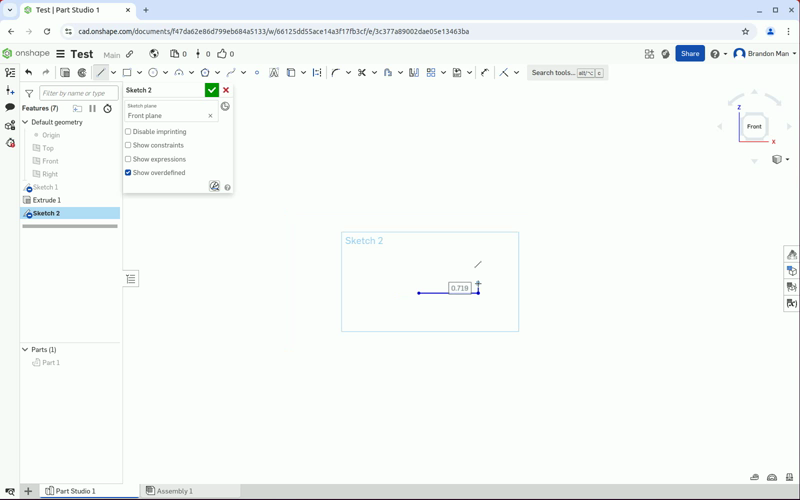
scroll(-6)
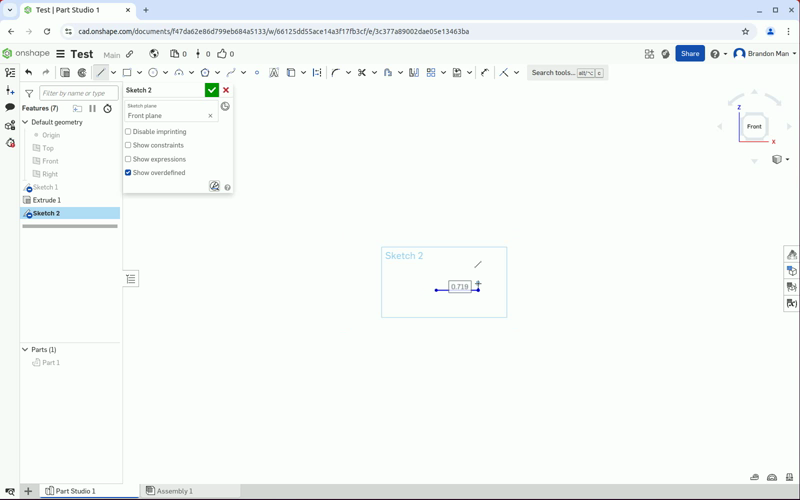
scroll(-6)
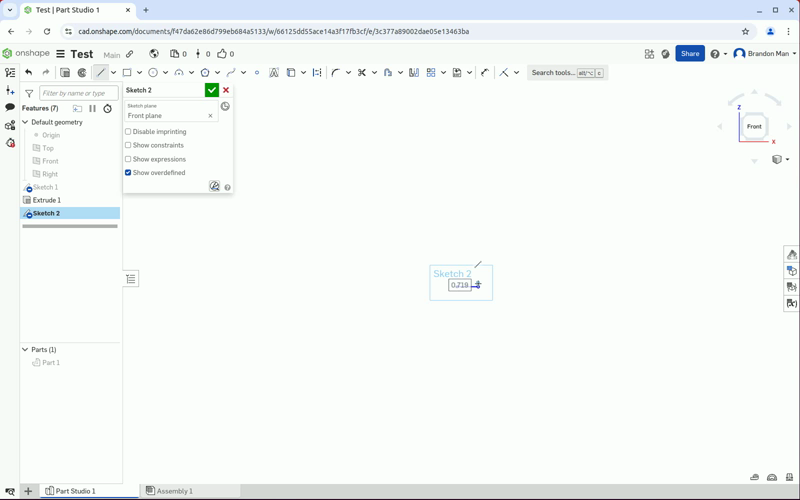
key_up(shift)
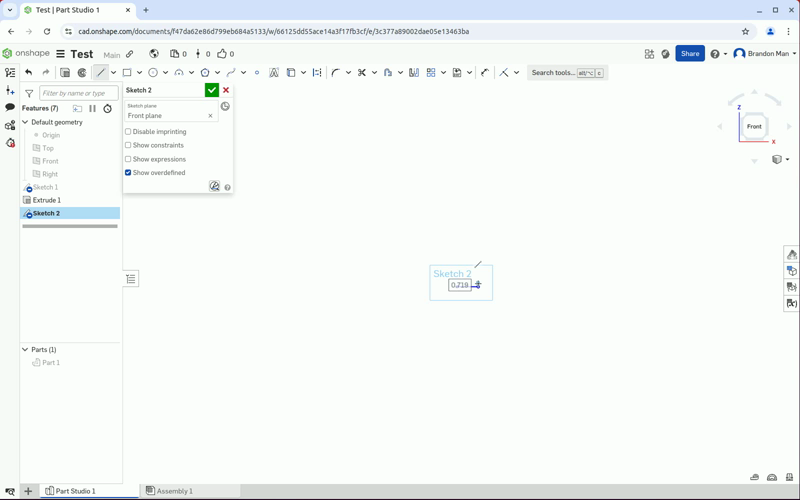
key_down(shift)
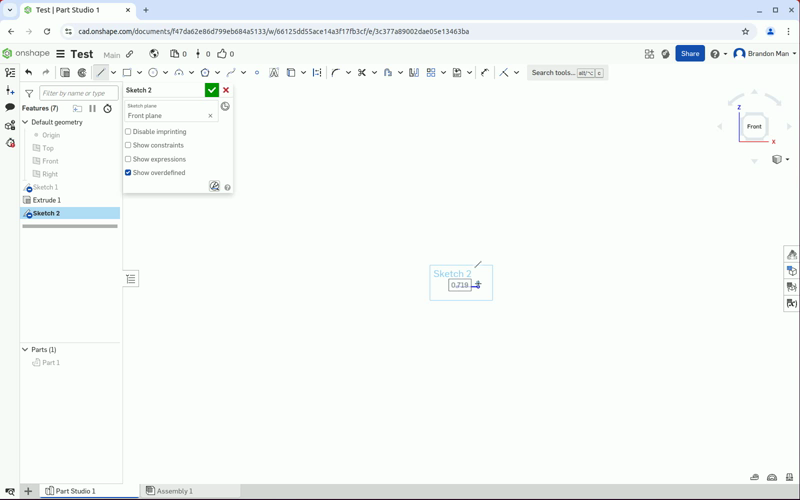
mouse_move(508, 283)
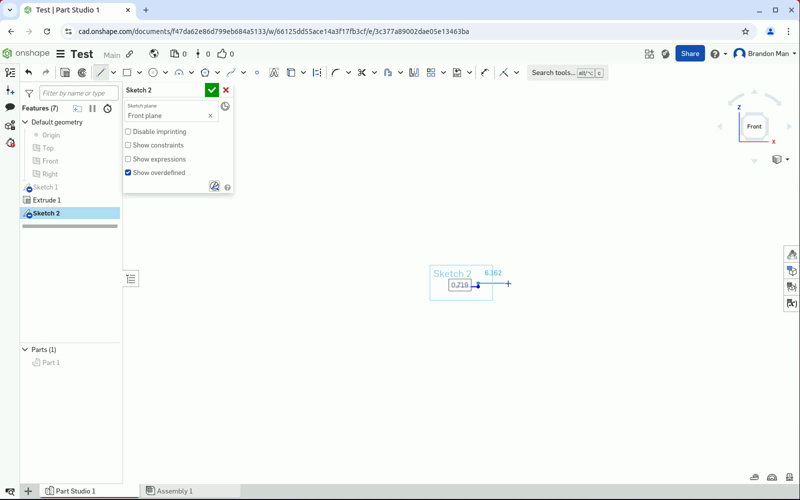
mouse_move(460, 283)
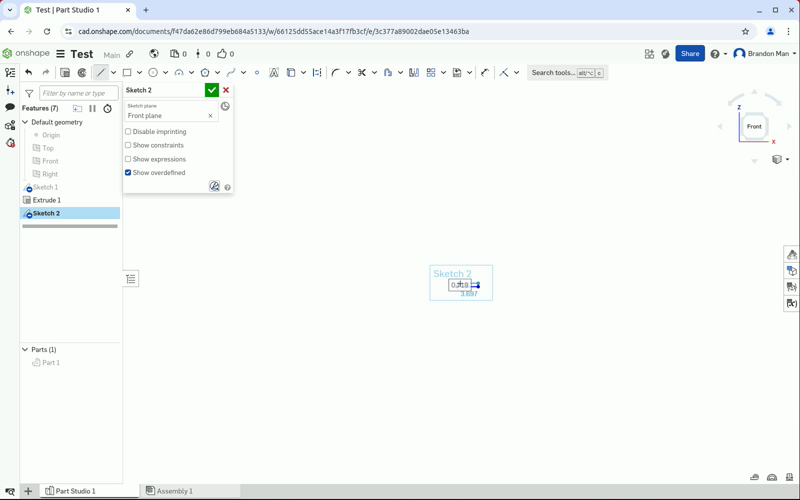
click(460, 283)
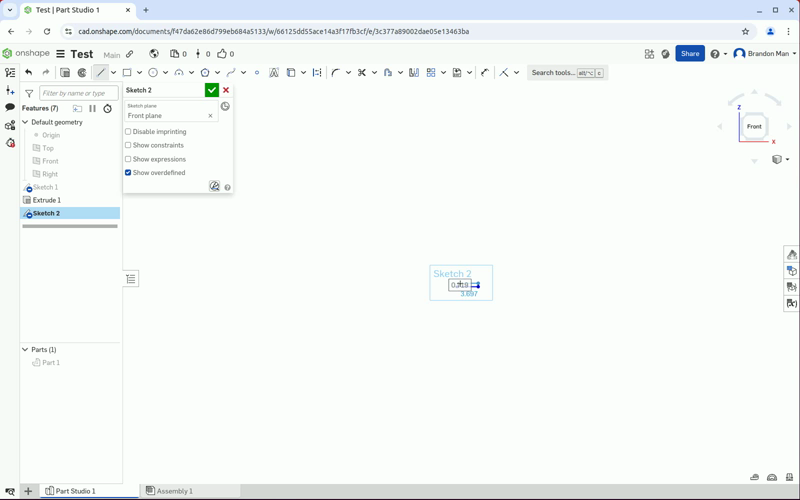
key_up(shift)
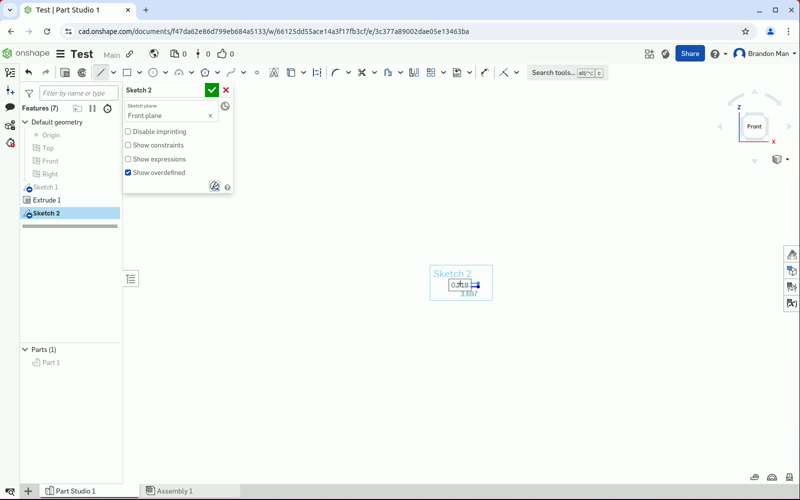
key_down(shift)
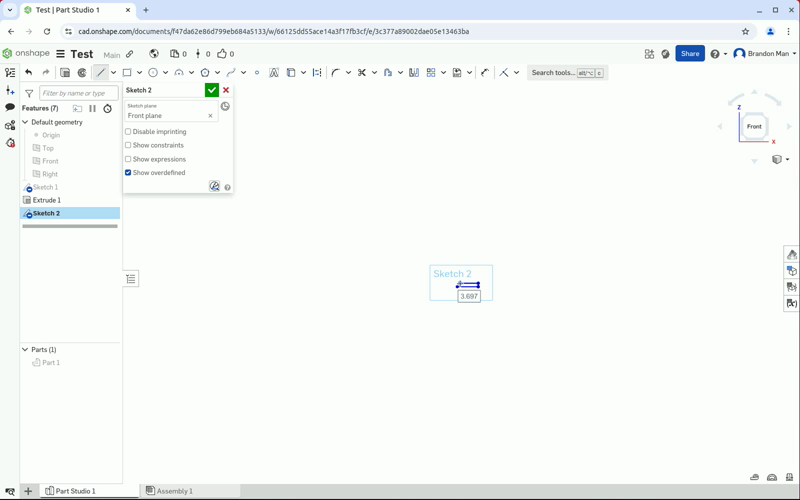
mouse_move(490, 283)
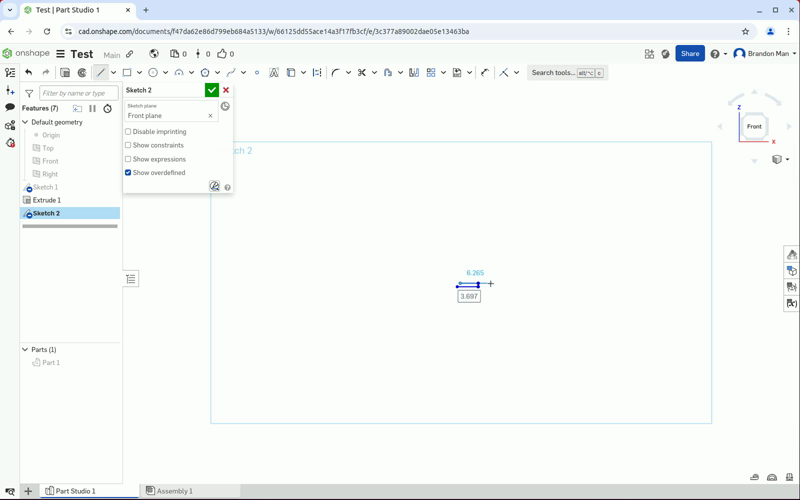
mouse_move(457, 283)
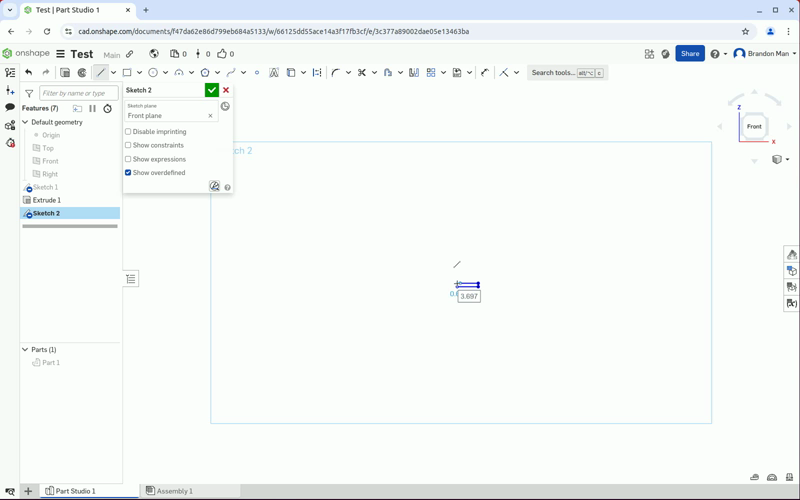
scroll(6)
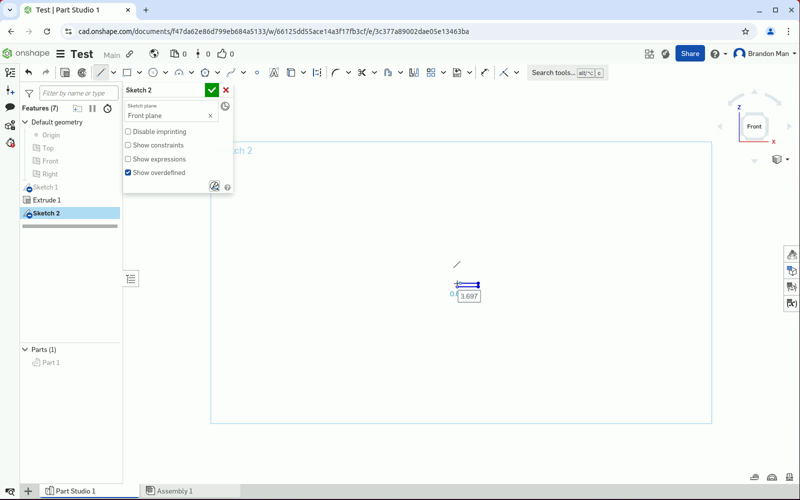
scroll(6)
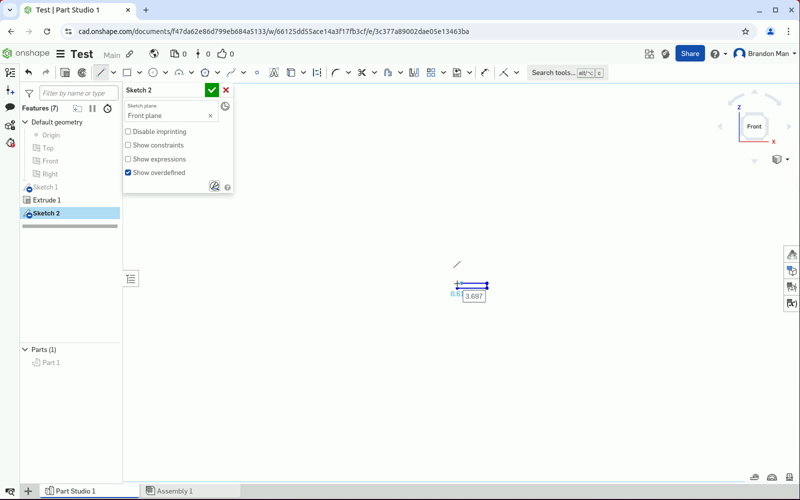
scroll(6)
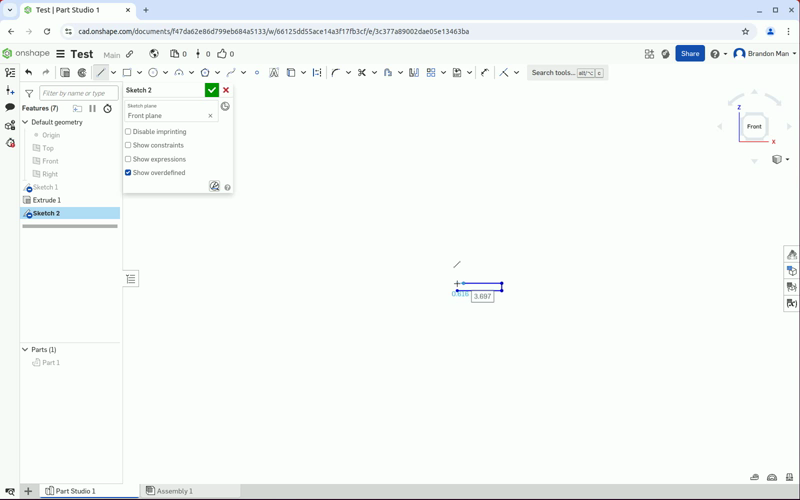
scroll(6)
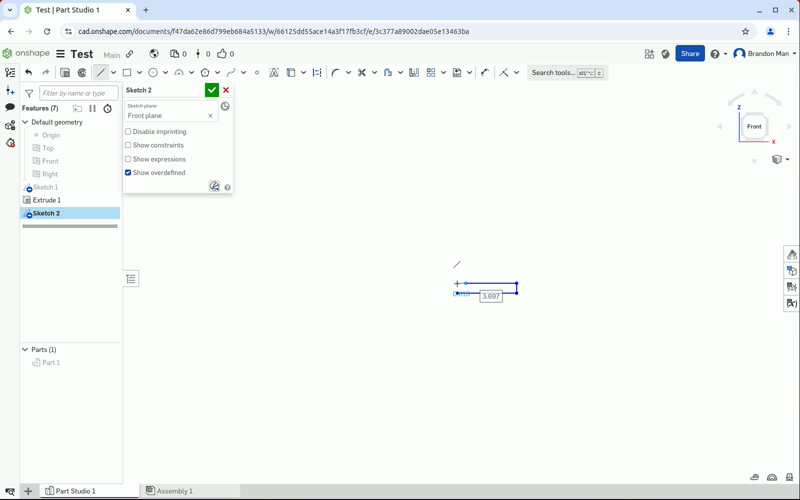
scroll(6)
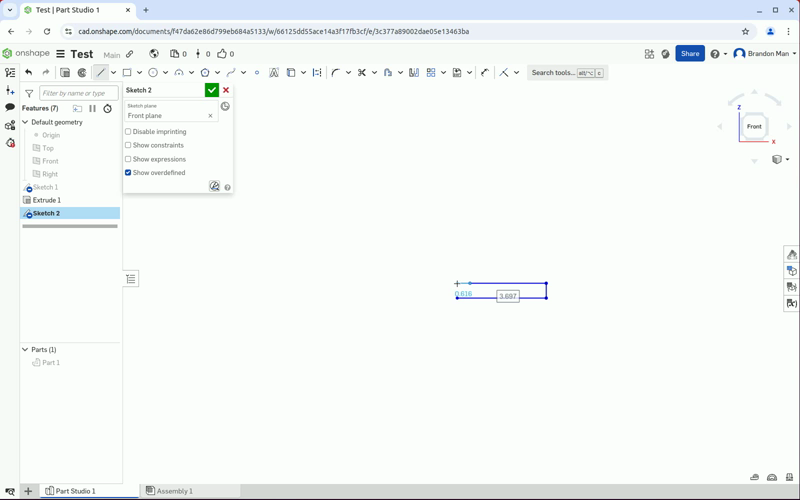
scroll(6)
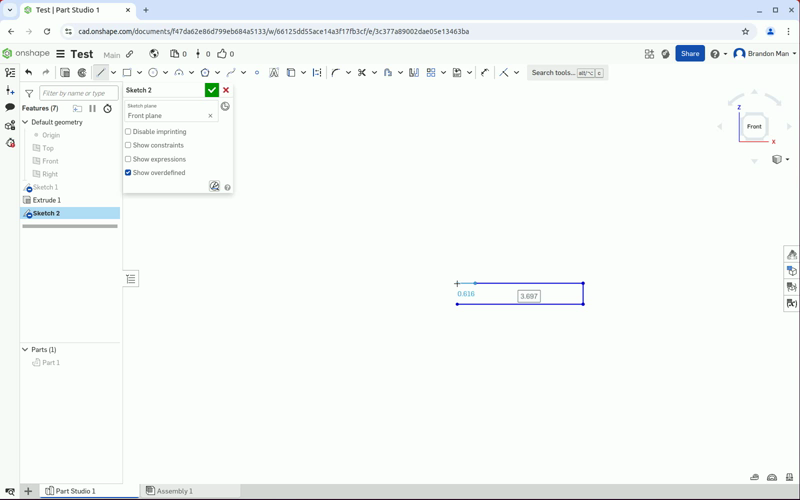
scroll(6)
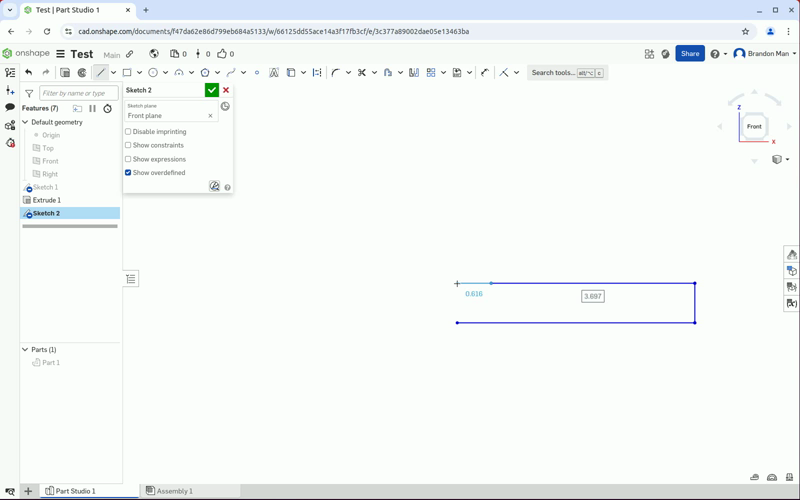
click(457, 283)
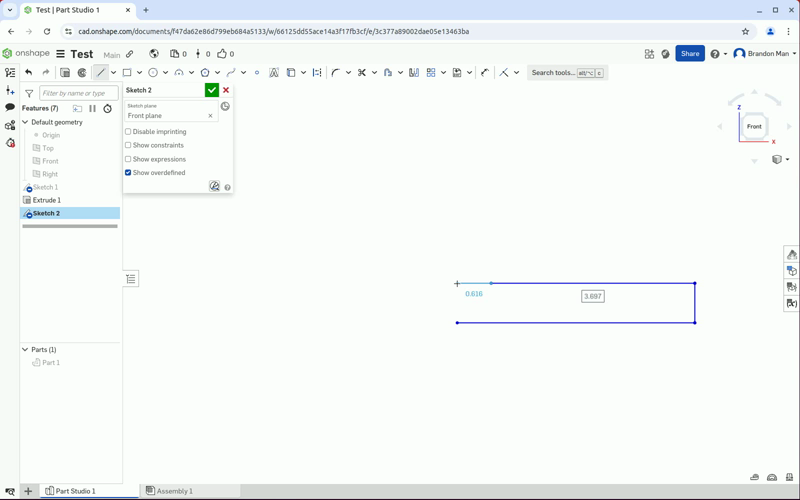
scroll(-6)
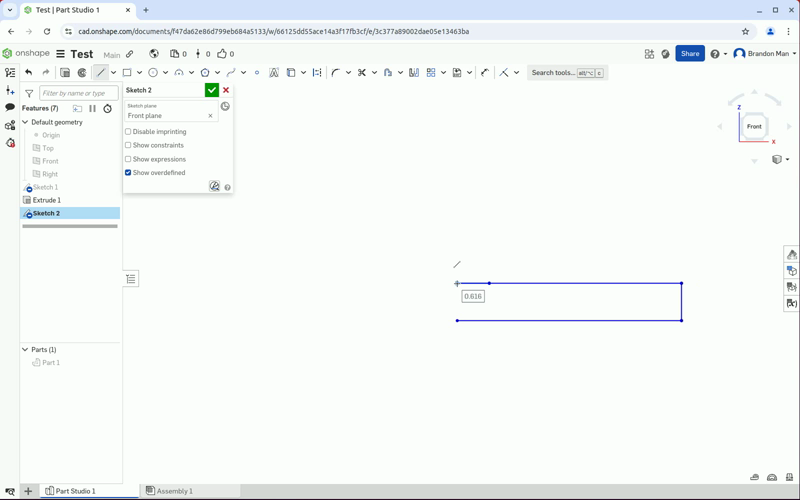
scroll(-6)
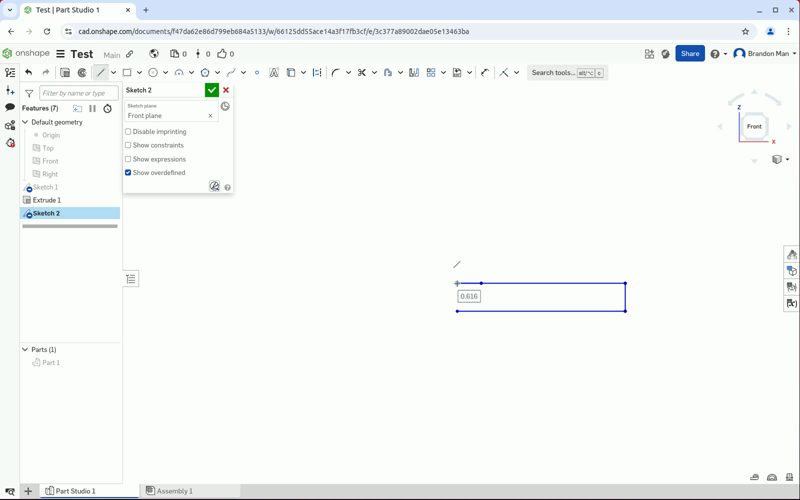
scroll(-6)
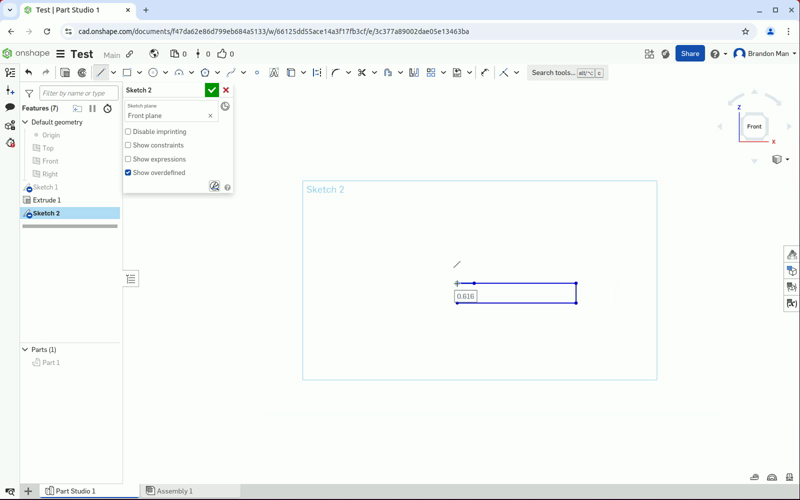
scroll(-6)
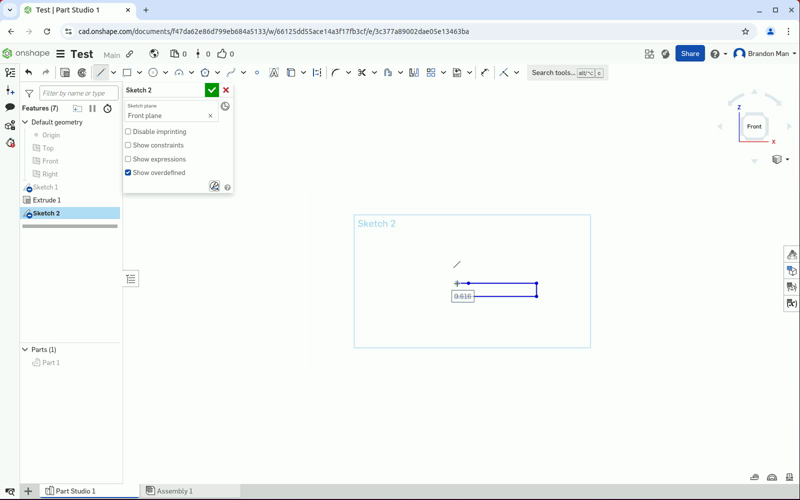
scroll(-6)
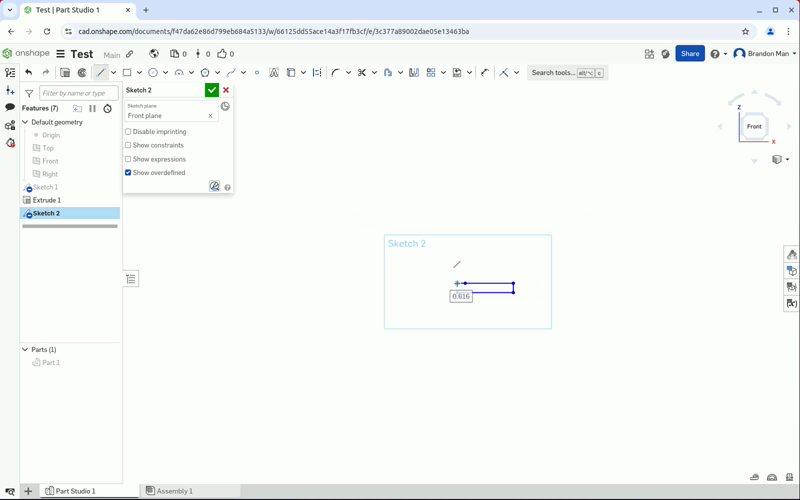
scroll(-6)
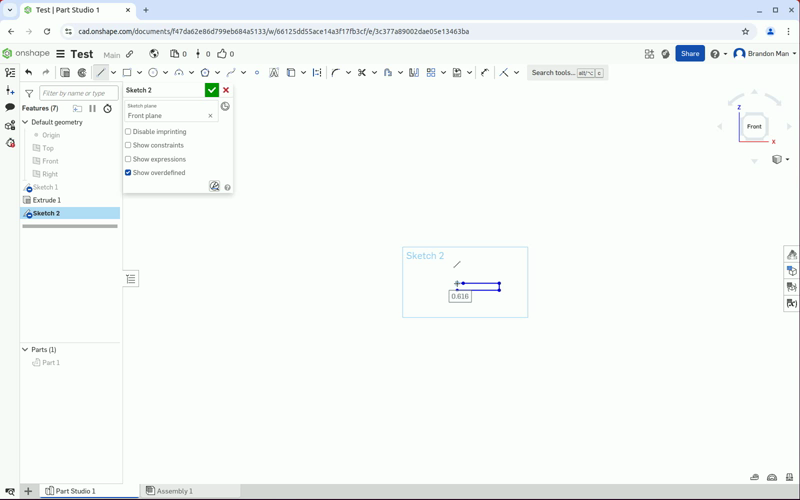
scroll(-6)
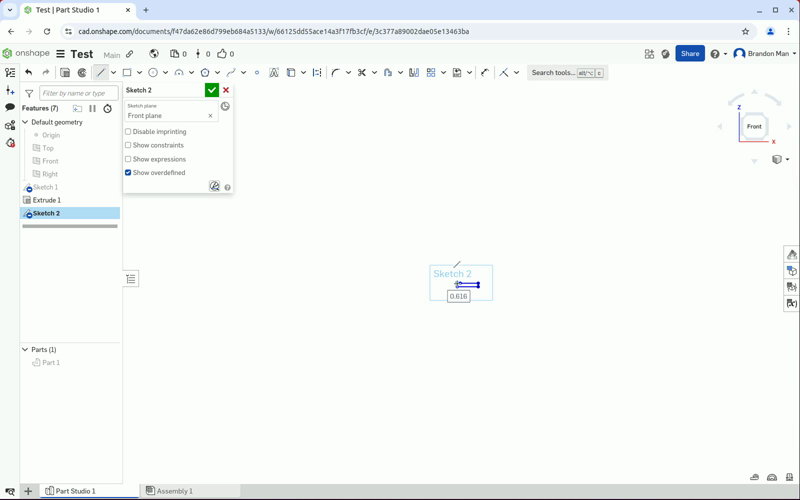
key_up(shift)
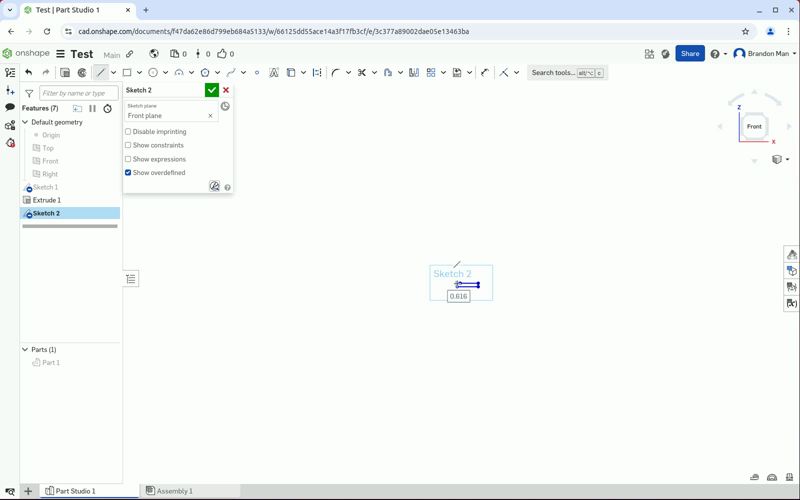
mouse_move(487, 283)
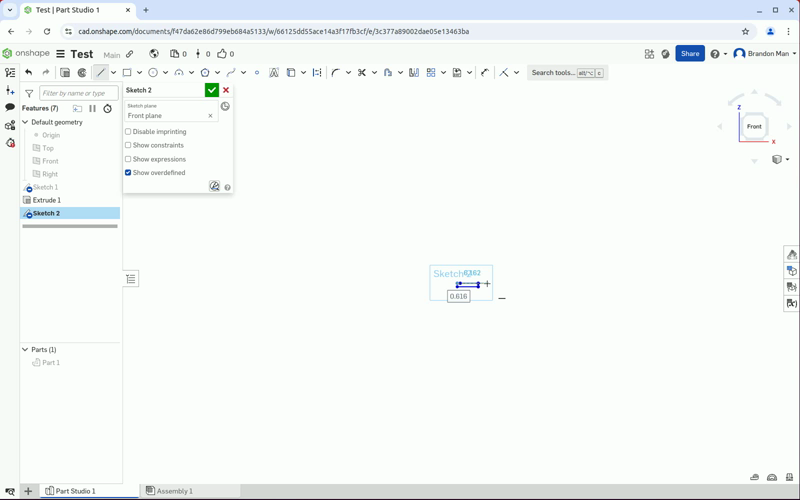
key_down(shift)
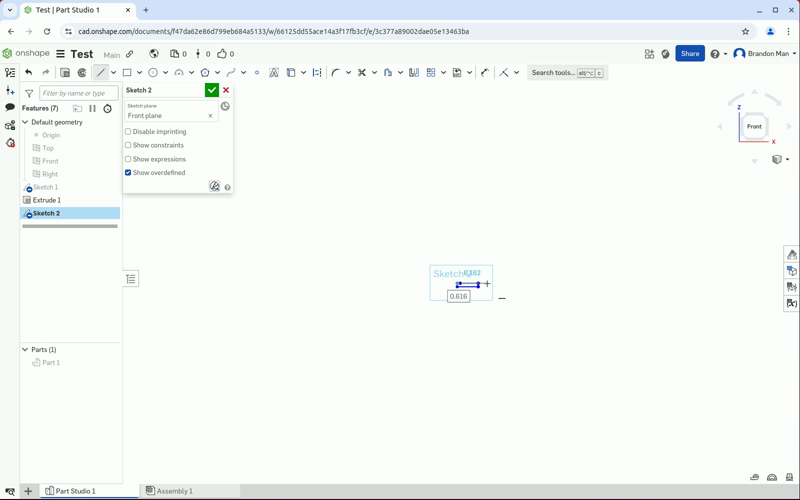
mouse_move(457, 286)
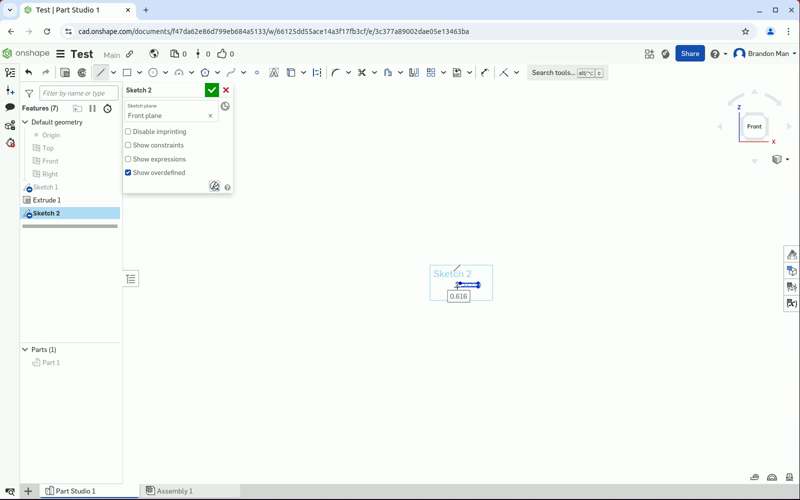
scroll(6)
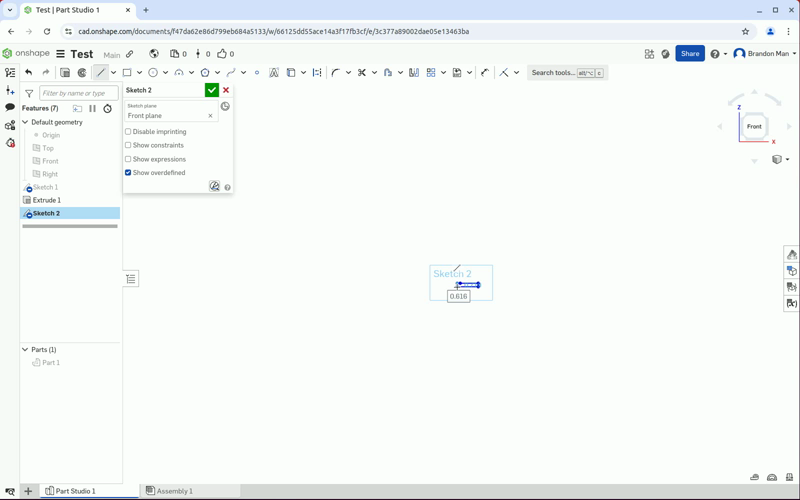
scroll(6)
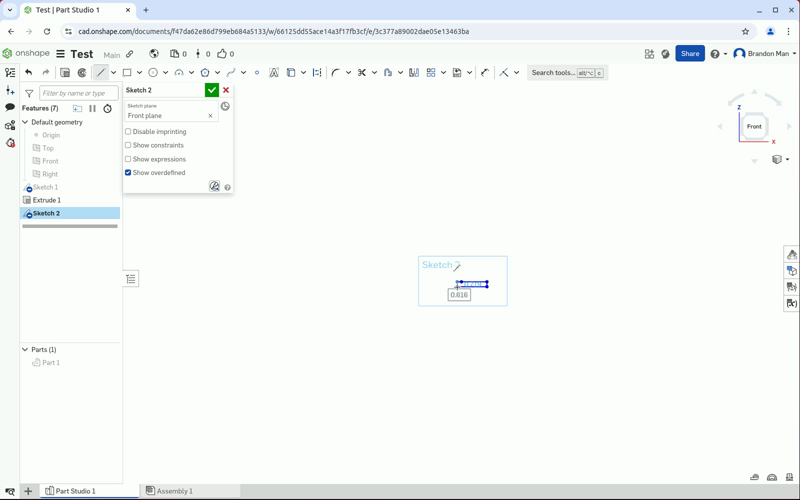
scroll(6)
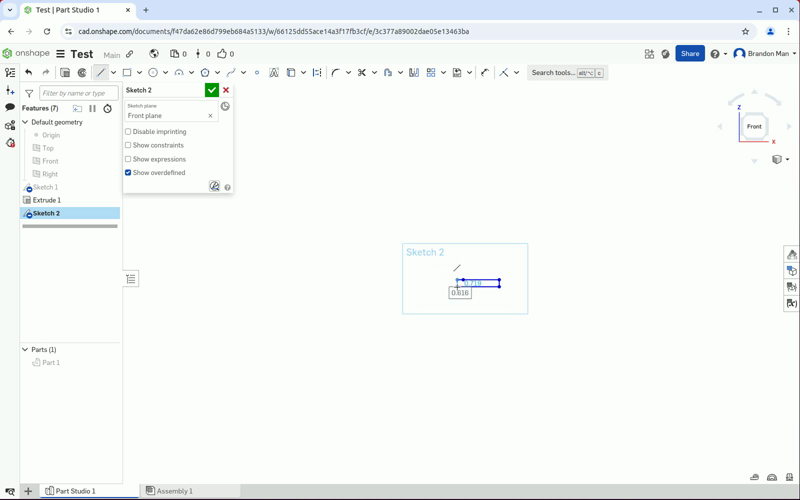
scroll(6)
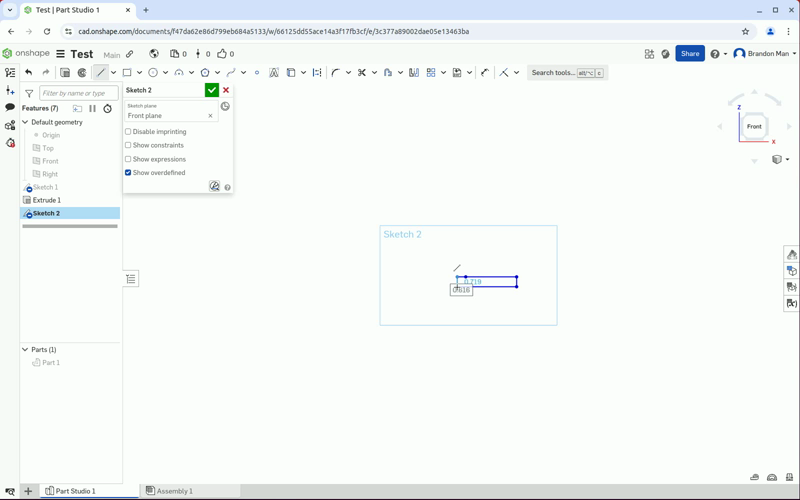
scroll(6)
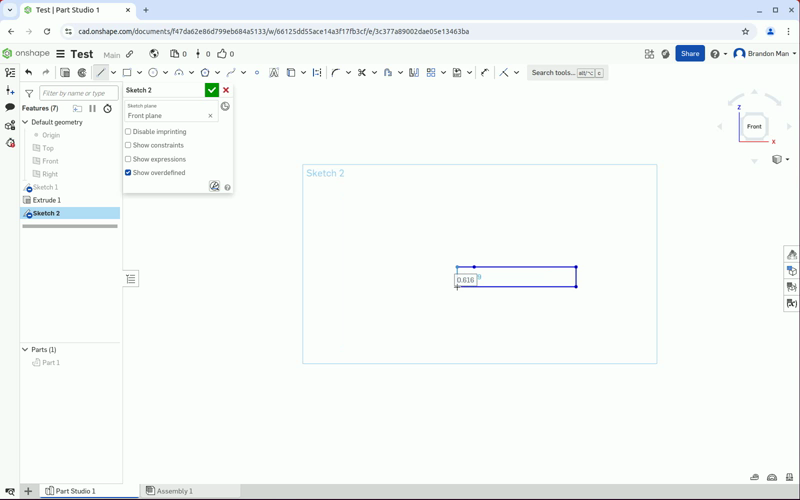
scroll(6)
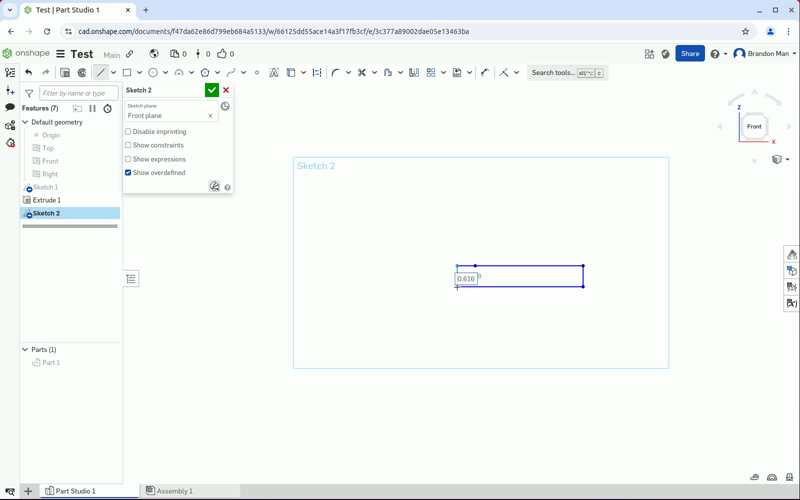
scroll(6)
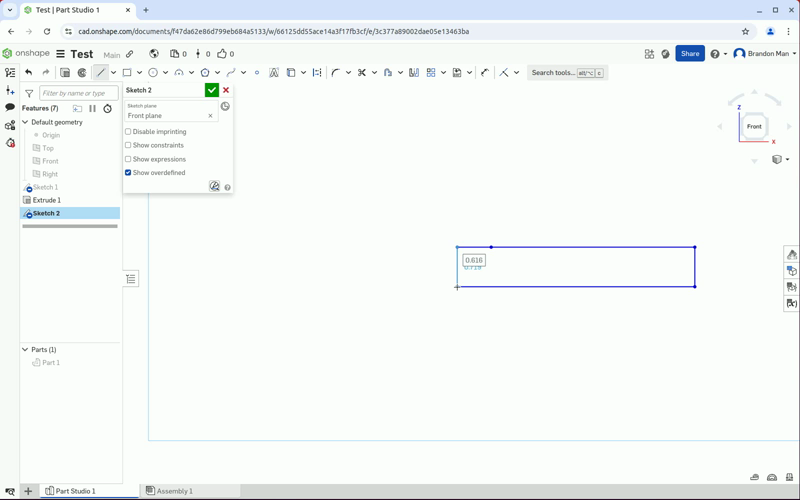
key_up(shift)
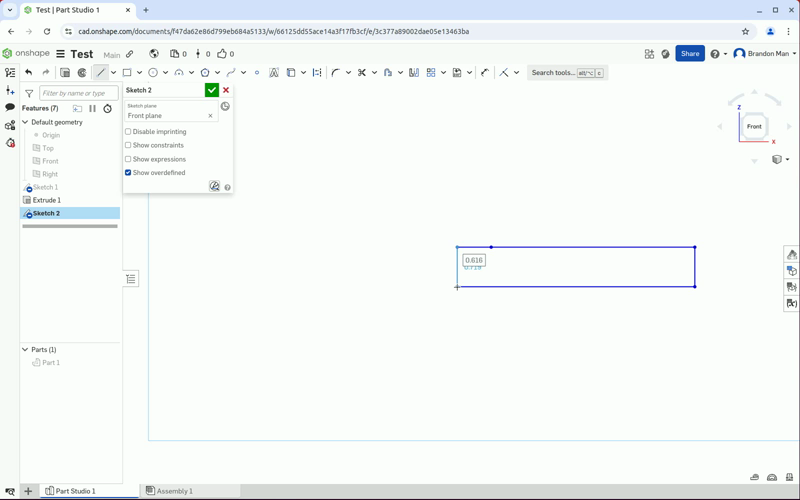
click(457, 286)
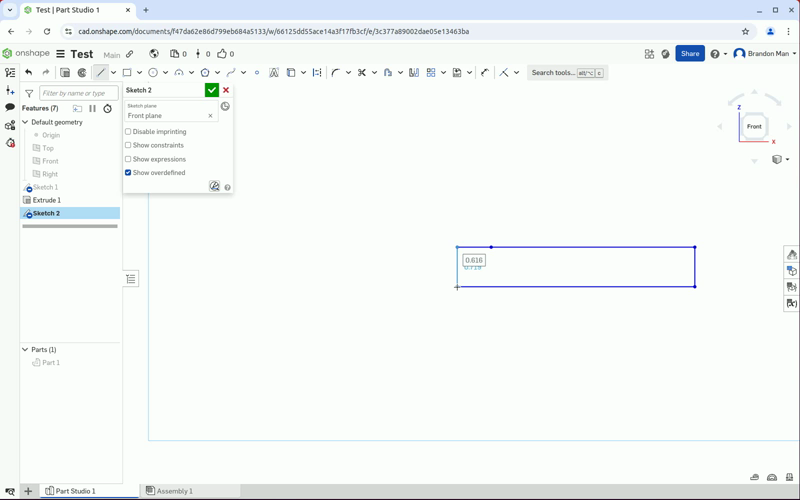
scroll(-6)
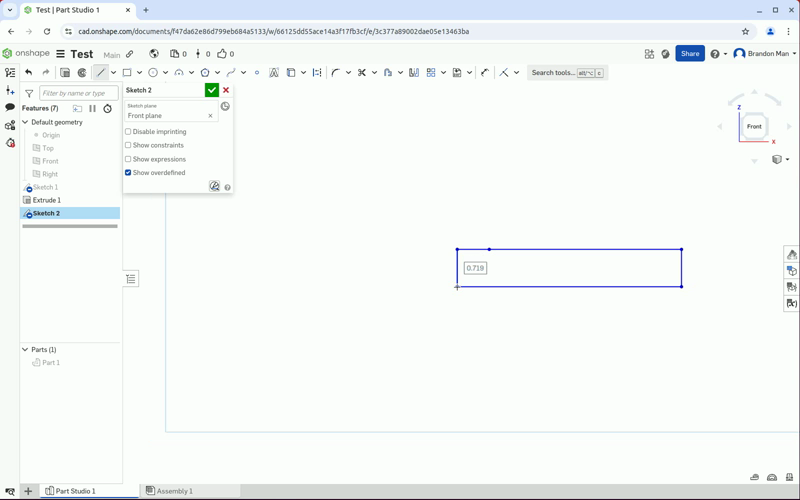
scroll(-6)
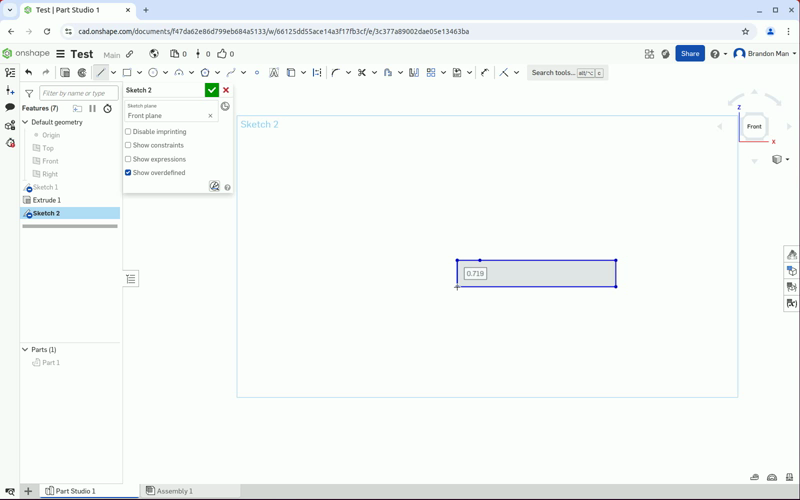
scroll(-6)
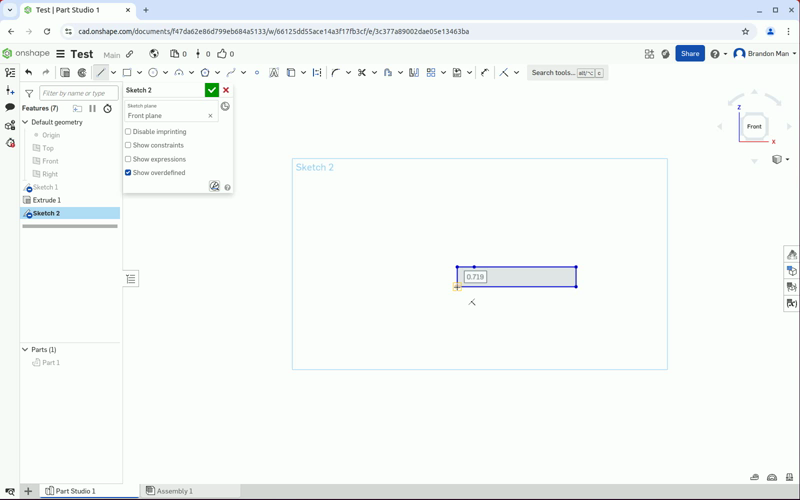
scroll(-6)
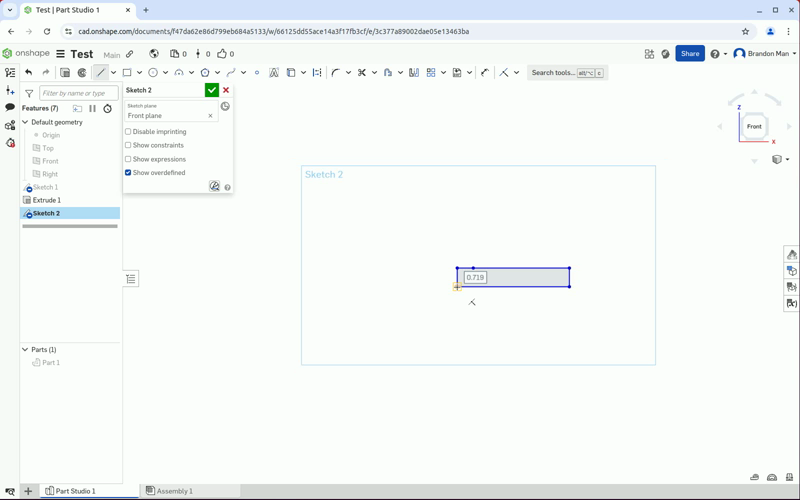
scroll(-6)
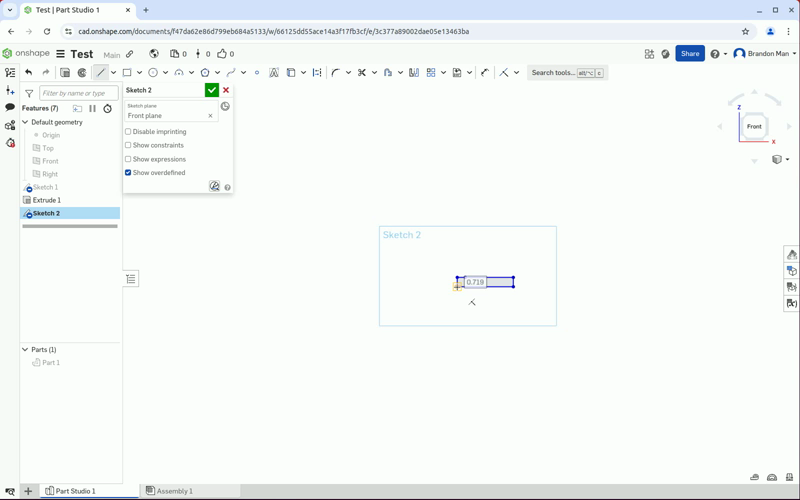
scroll(-6)
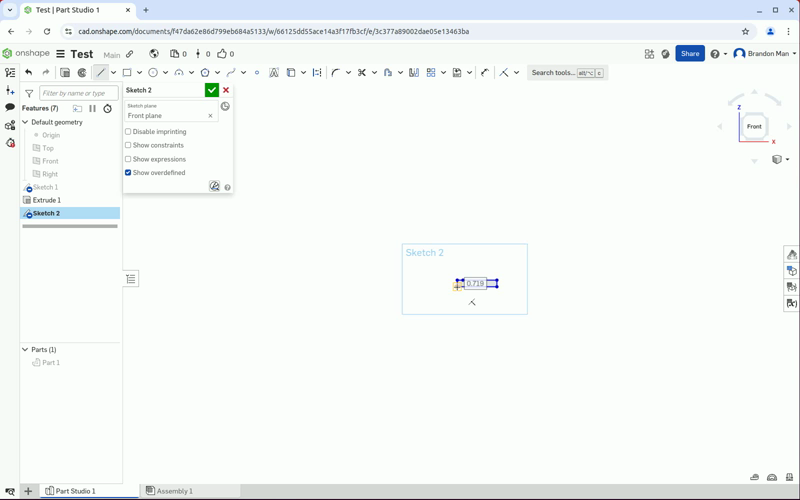
scroll(-6)
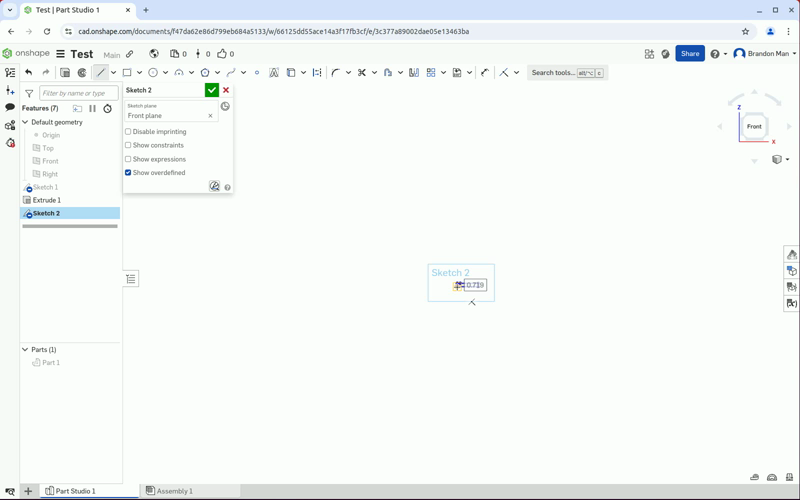
key(esc)
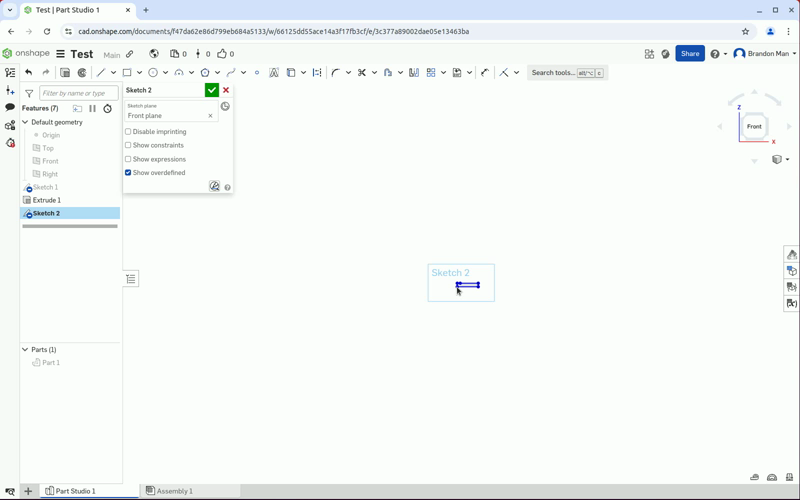
mouse_move(472, 283)
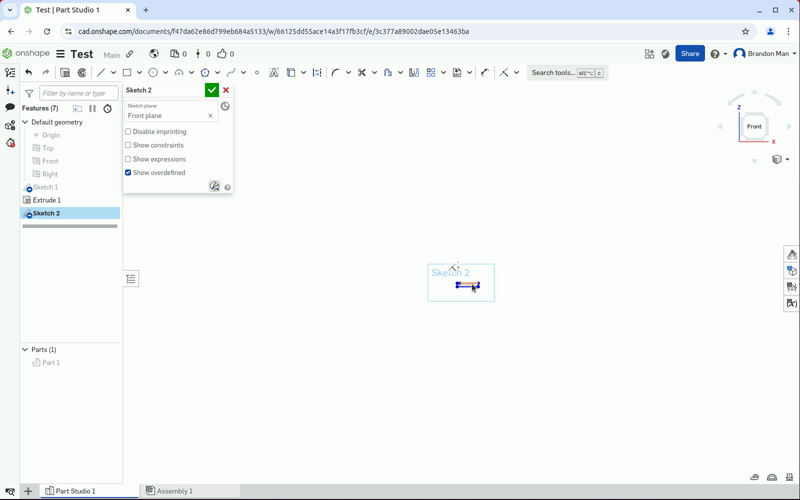
scroll(6)
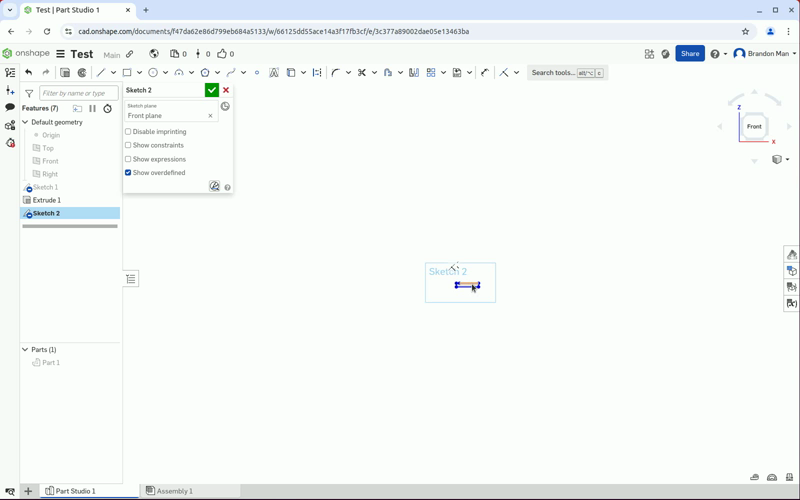
scroll(6)
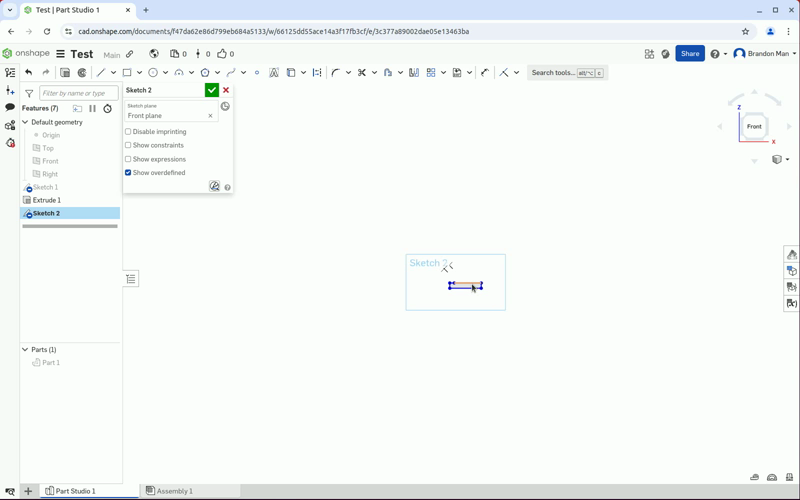
scroll(6)
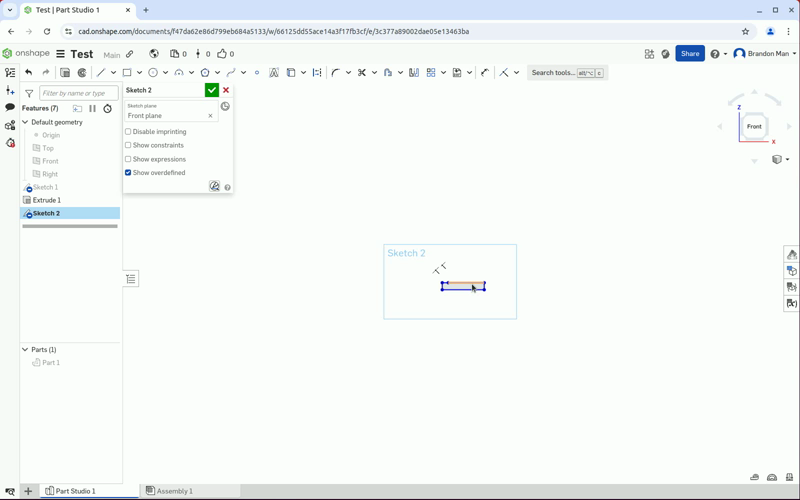
scroll(6)
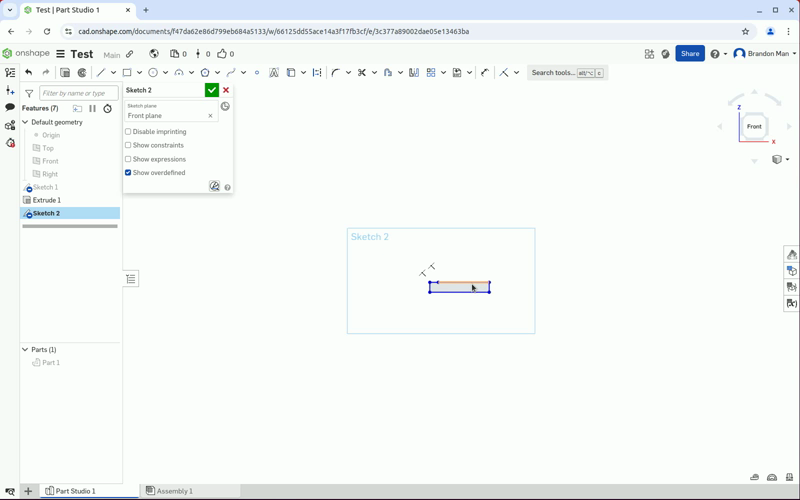
scroll(6)
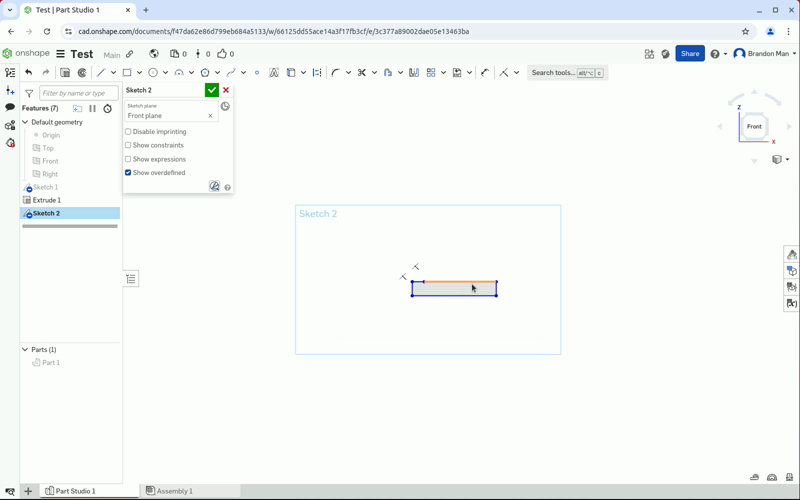
scroll(6)
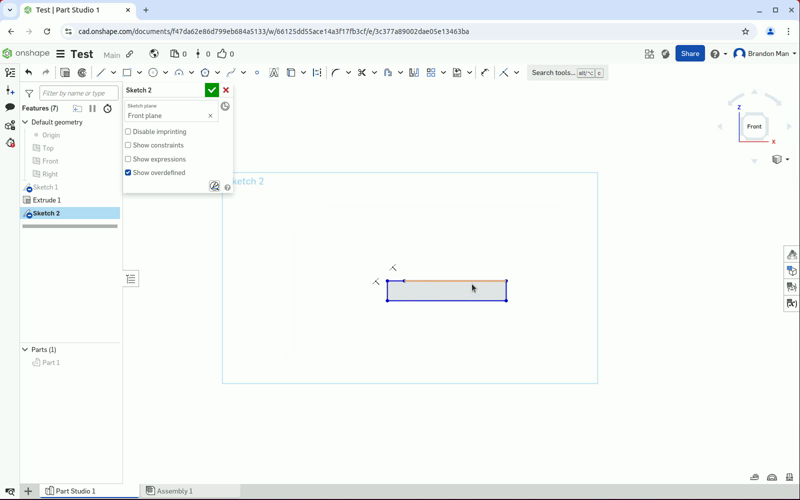
scroll(6)
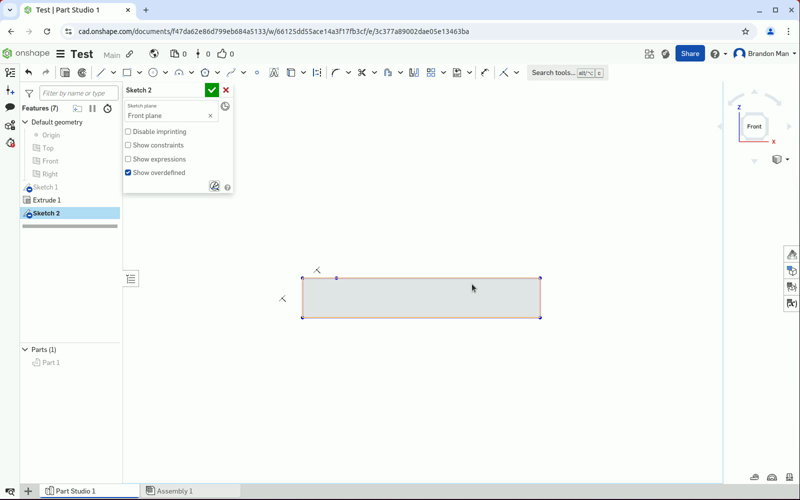
click(472, 283)
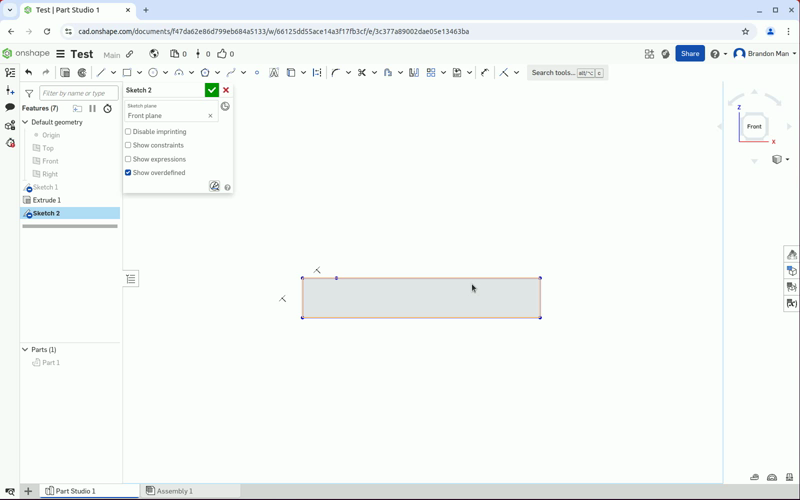
scroll(-6)
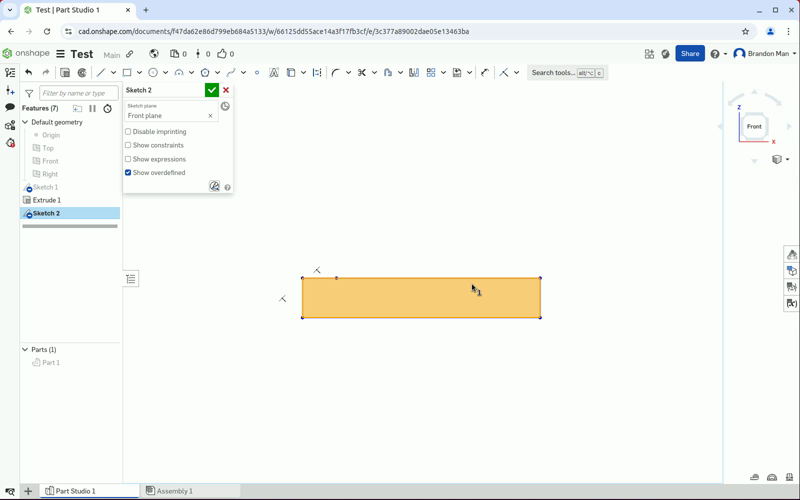
scroll(-6)
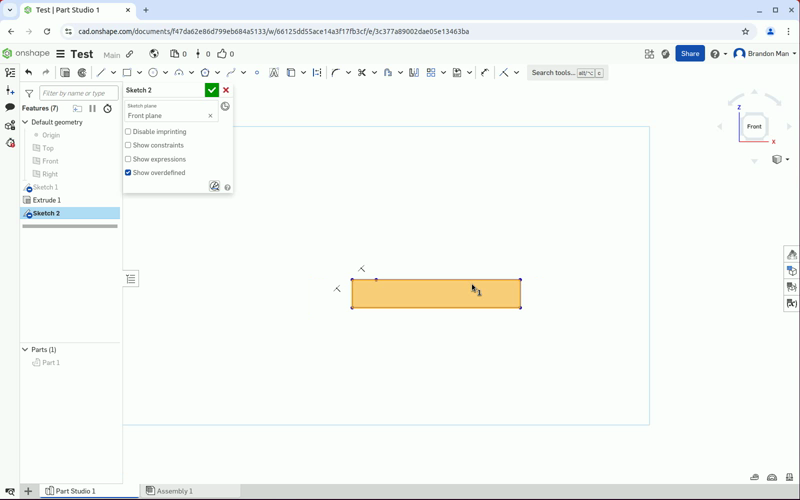
scroll(-6)
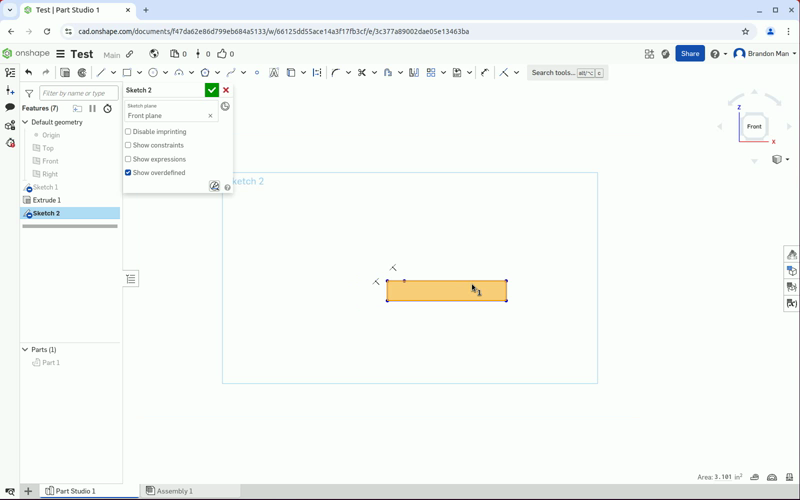
scroll(-6)
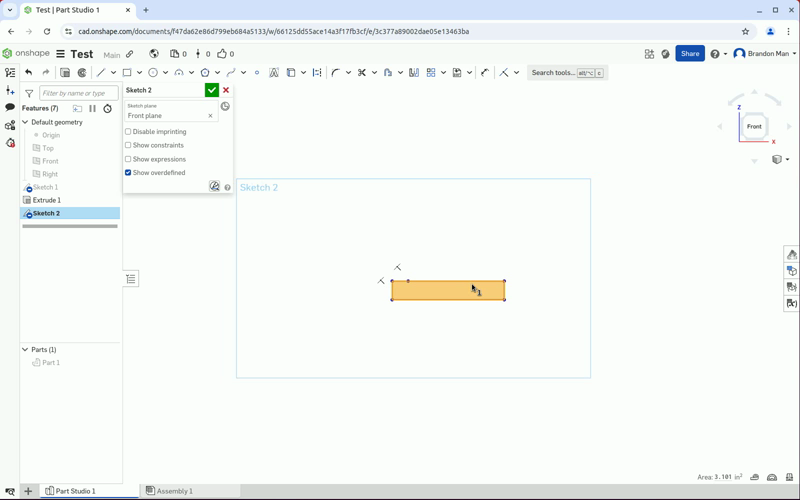
scroll(-6)
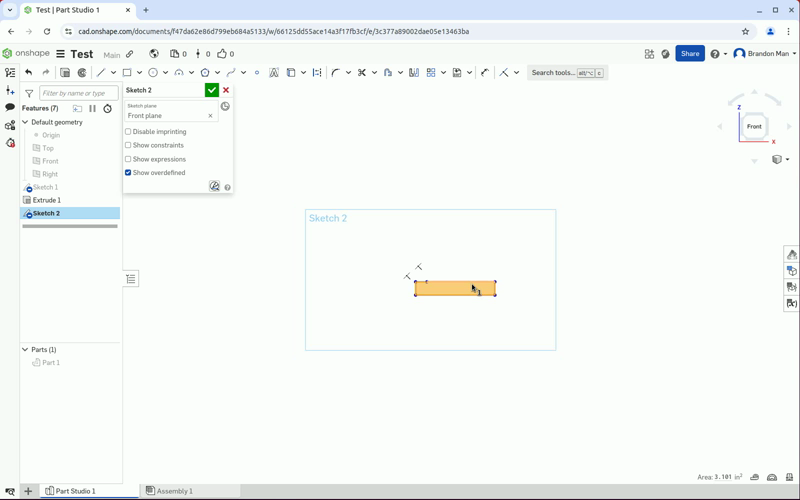
scroll(-6)
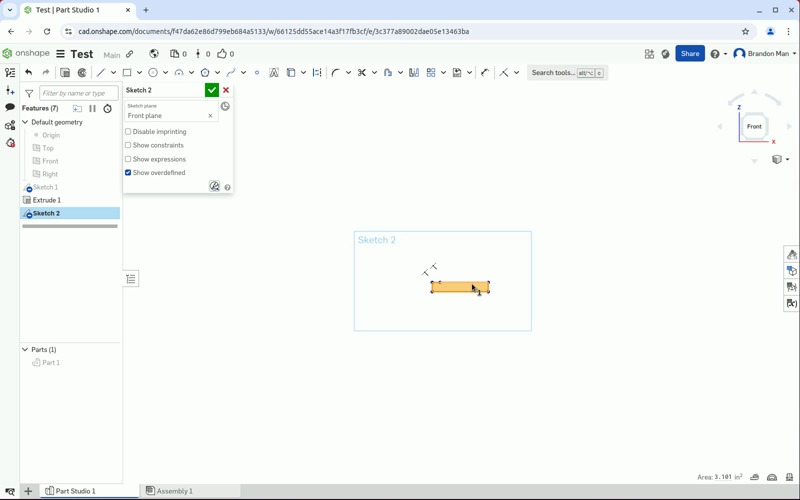
scroll(-6)
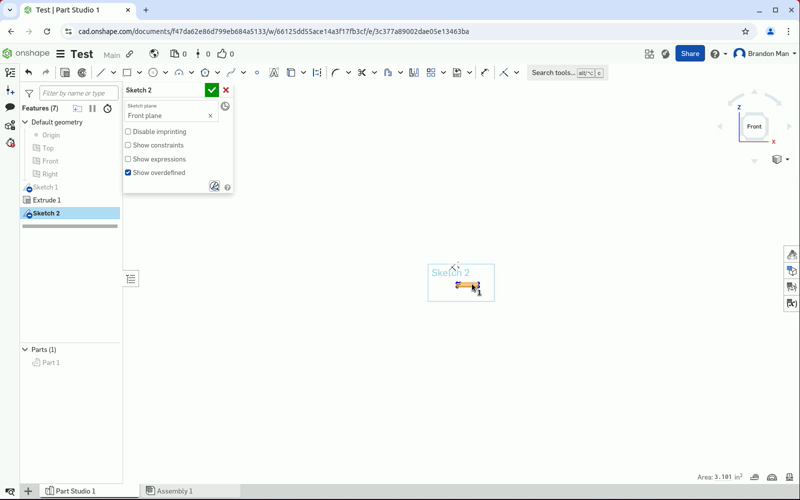
mouse_move(73, 352)
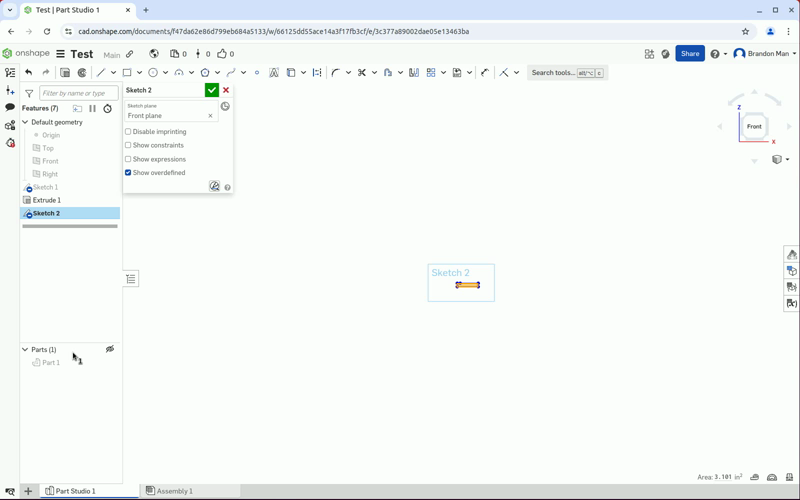
key(shift+y)
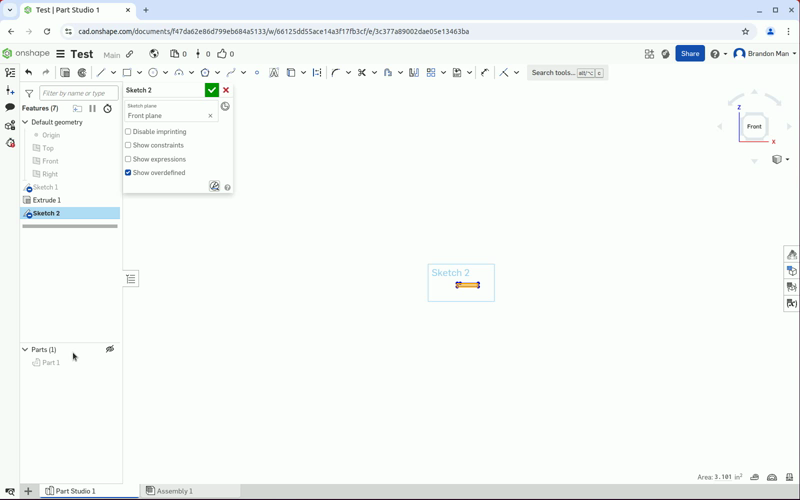
key(shift+e)
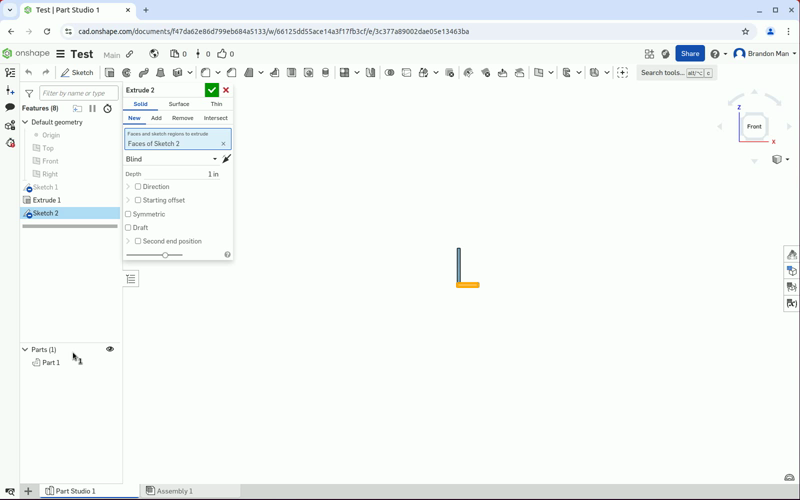
mouse_move(143, 106)
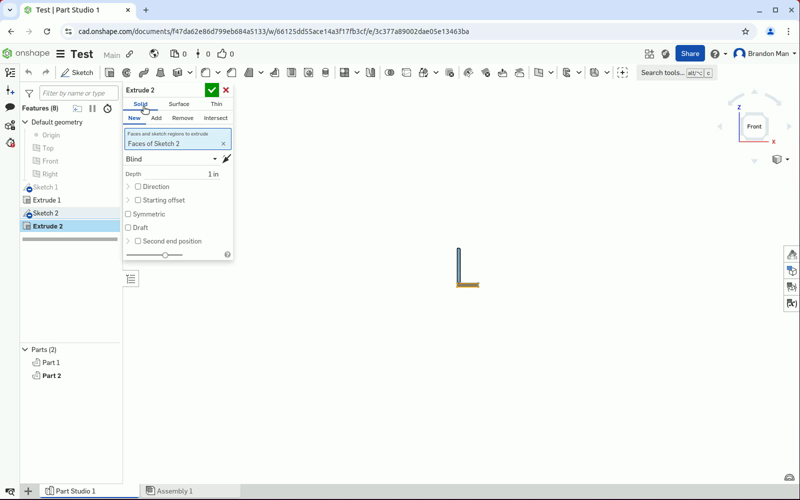
click(143, 106)
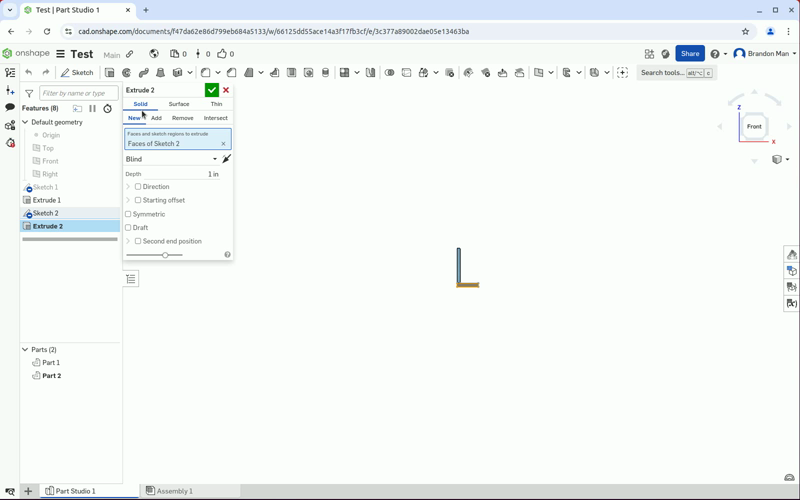
mouse_move(137, 120)
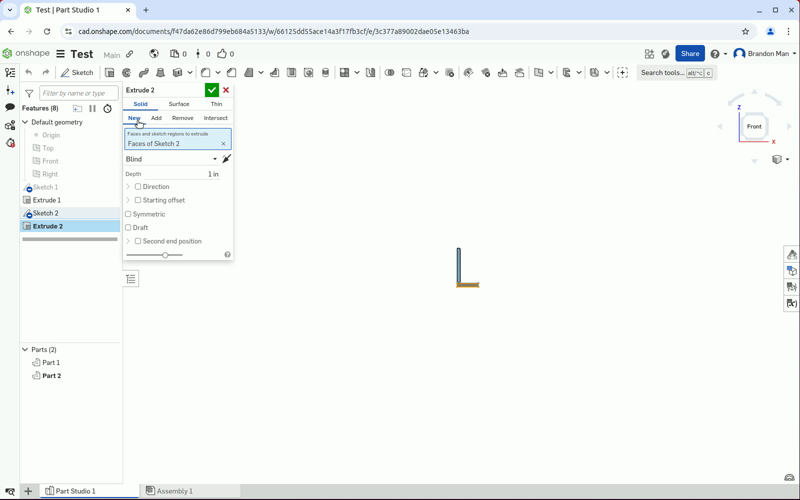
click(137, 120)
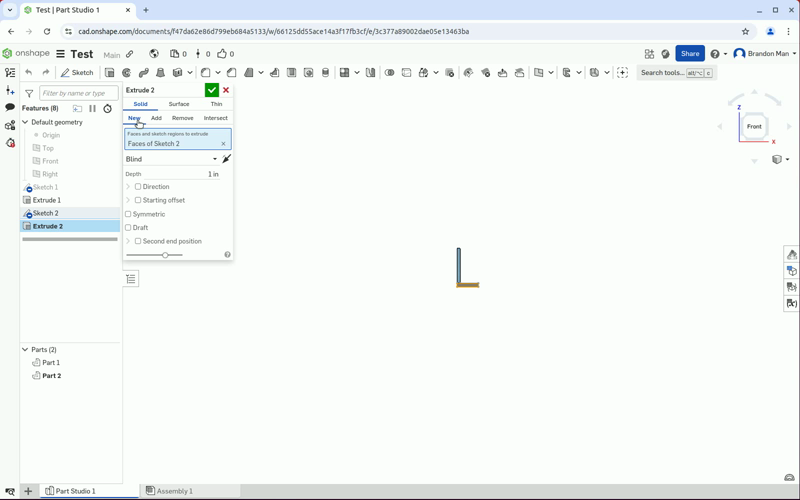
key(tab, 4)
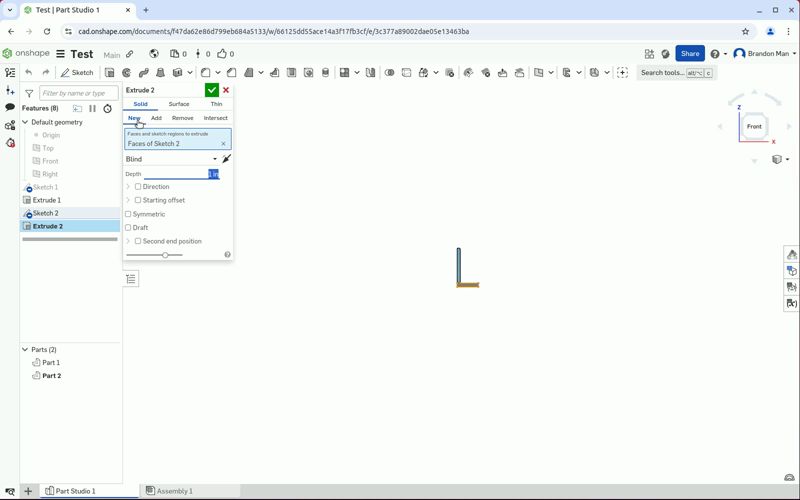
text(23.108)
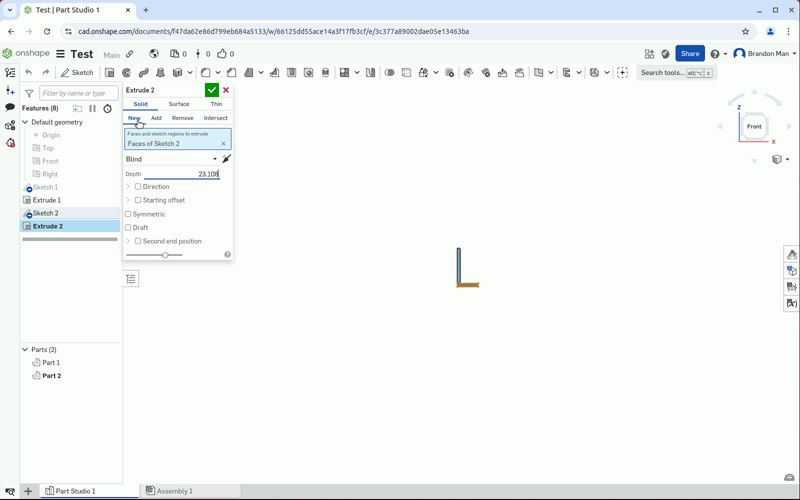
key(enter)
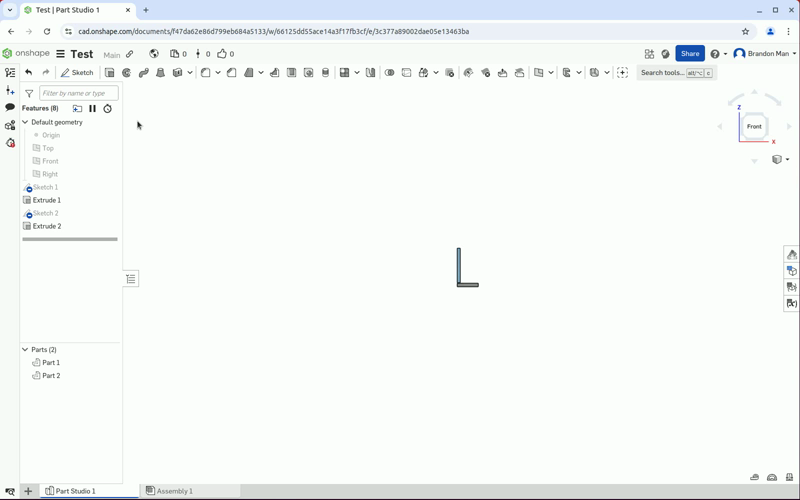
key(shift+h)
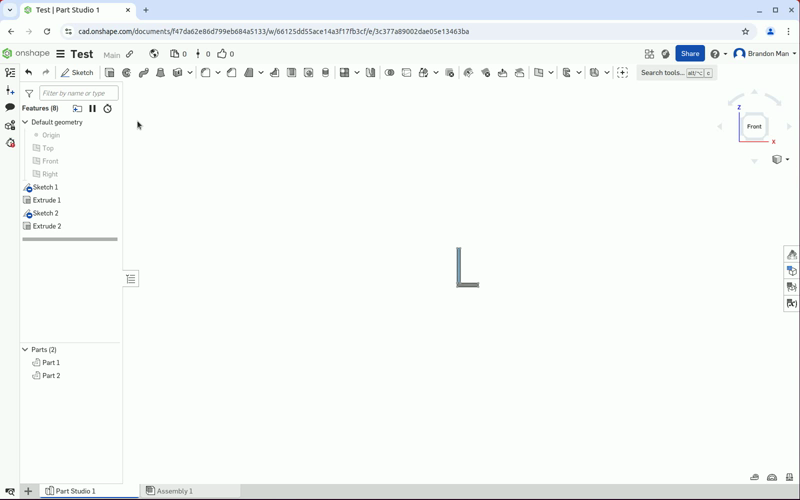
key(shift+h)
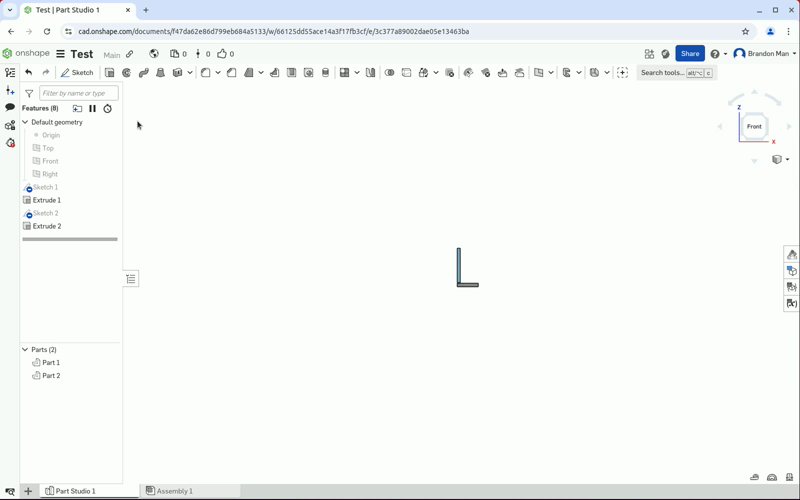
mouse_move(73, 189)
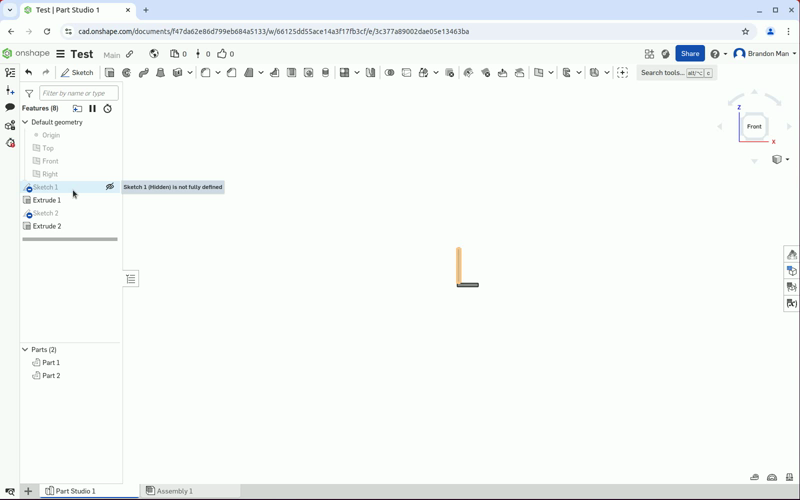
click(73, 189)
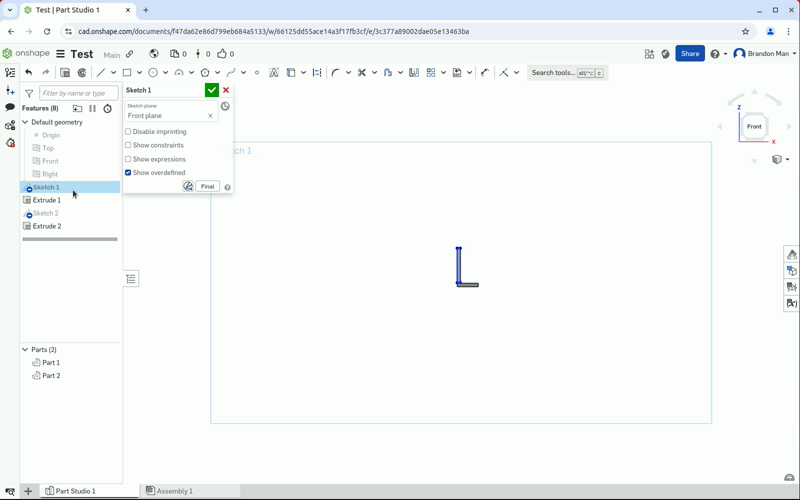
mouse_move(229, 92)
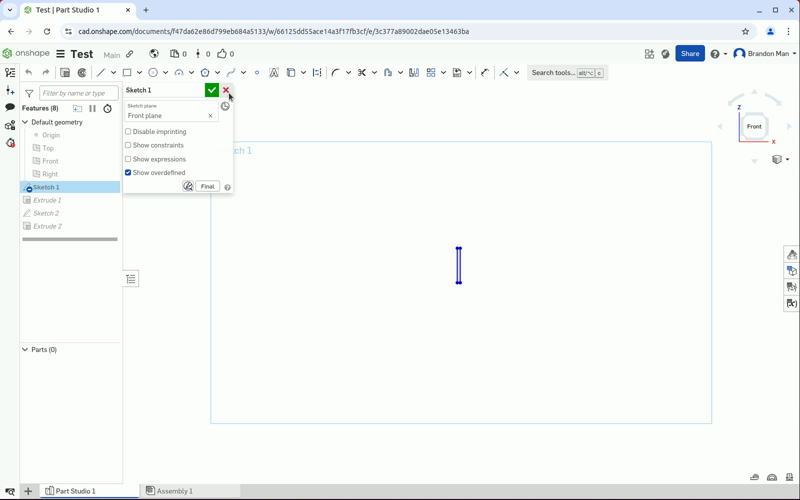
click(229, 92)
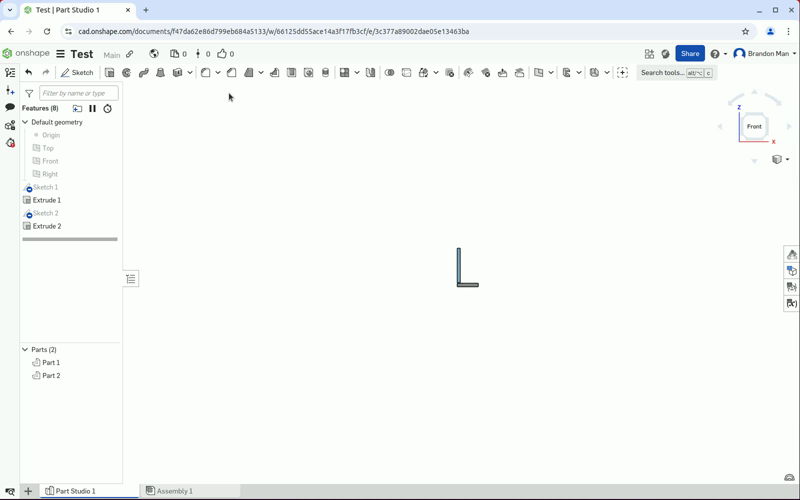
mouse_move(73, 352)
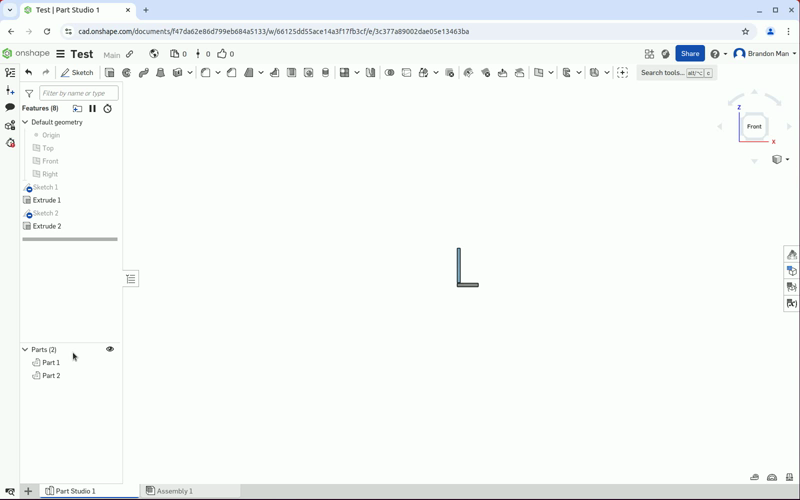
key(y)
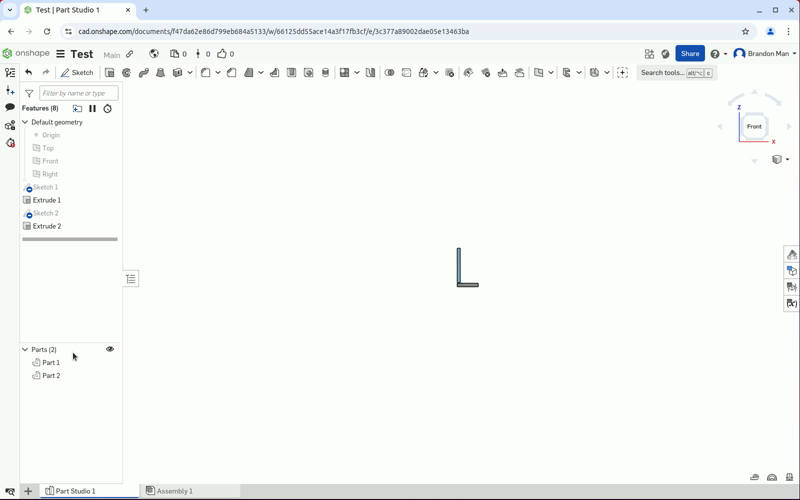
key(shift+p)
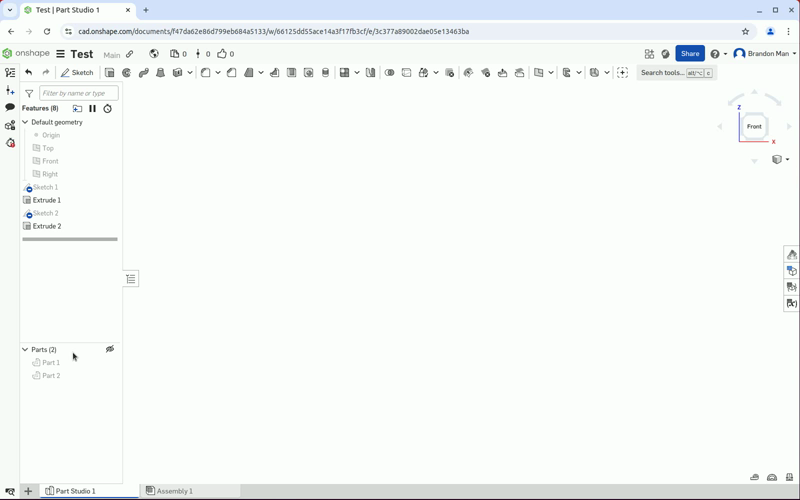
key(space)
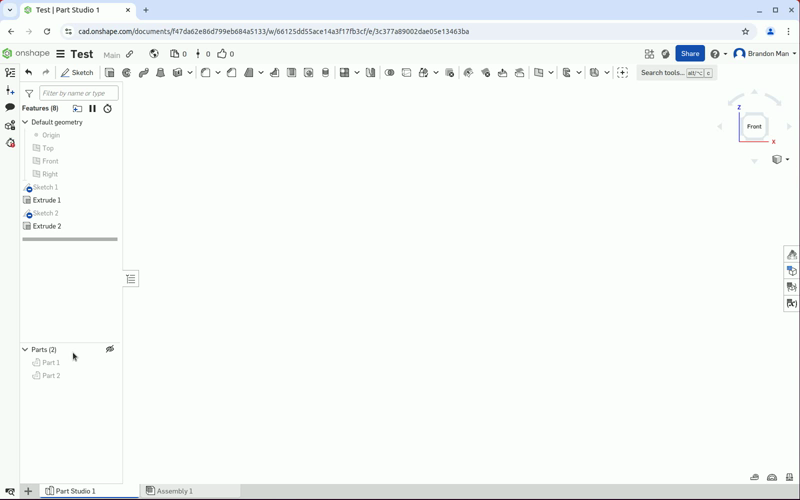
key_down(shift)
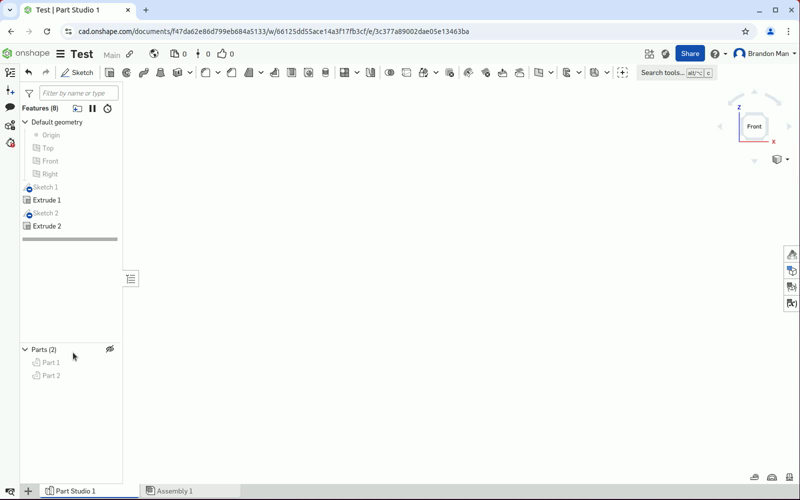
key(left)
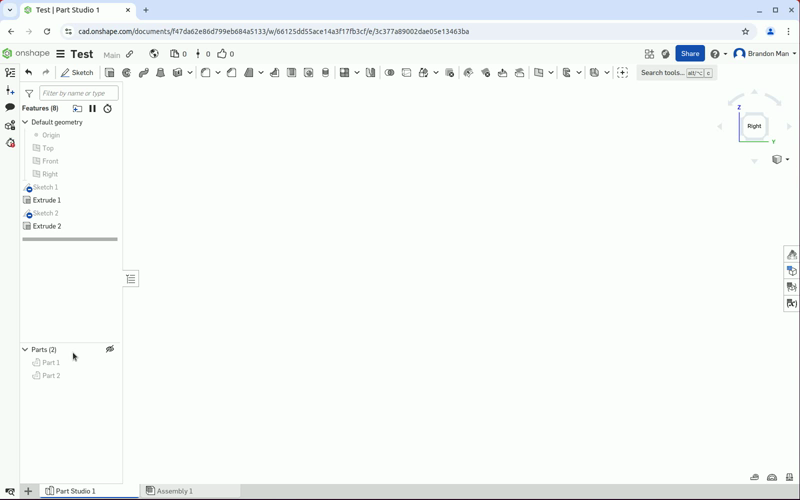
key_up(shift)
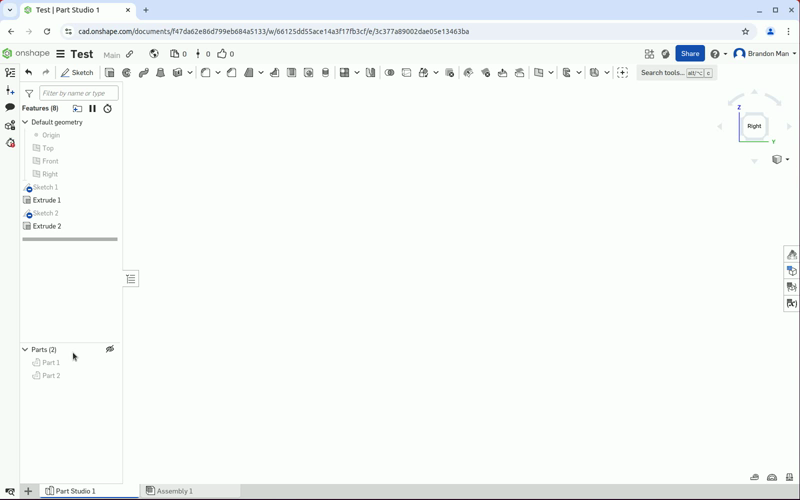
mouse_move(73, 352)
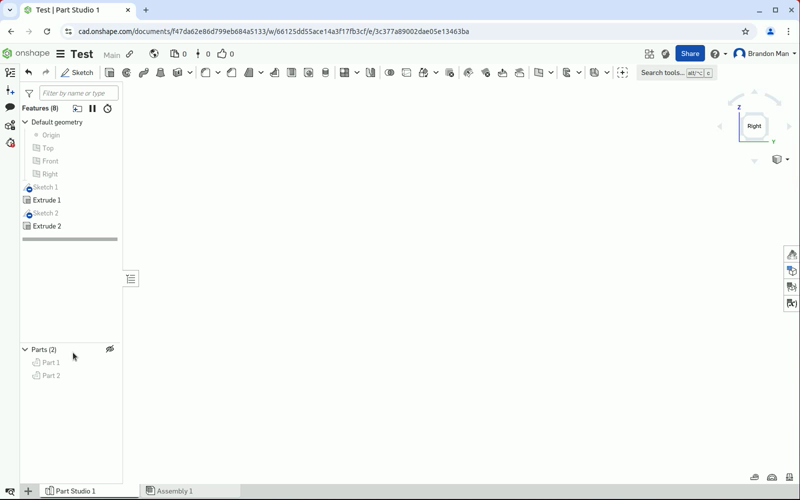
key(shift+y)
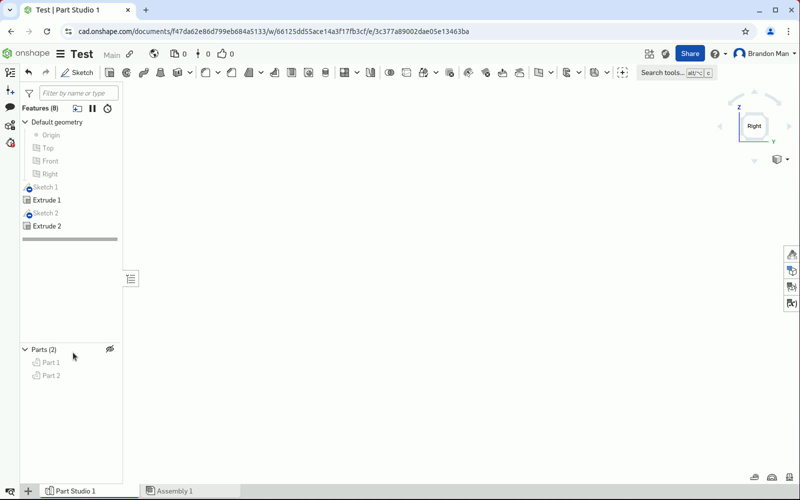
key(shift+s)
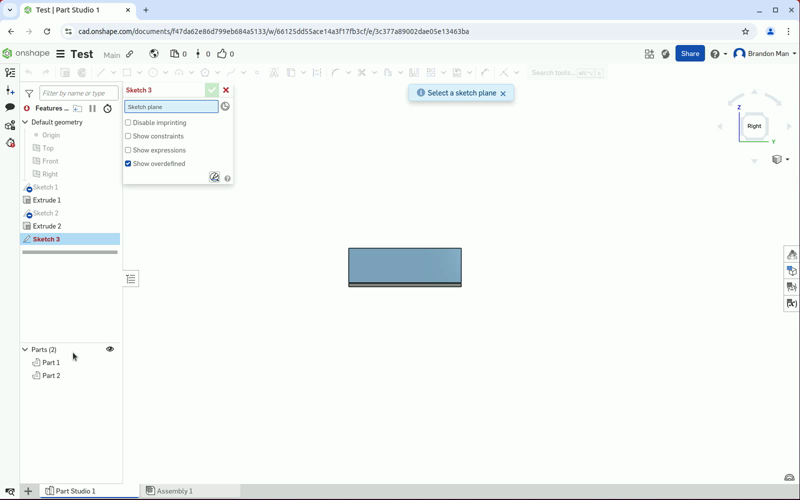
mouse_move(73, 176)
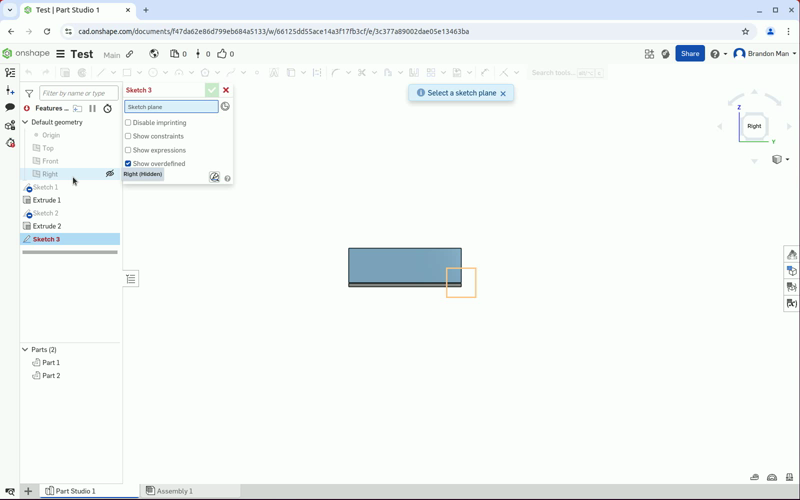
click(73, 176)
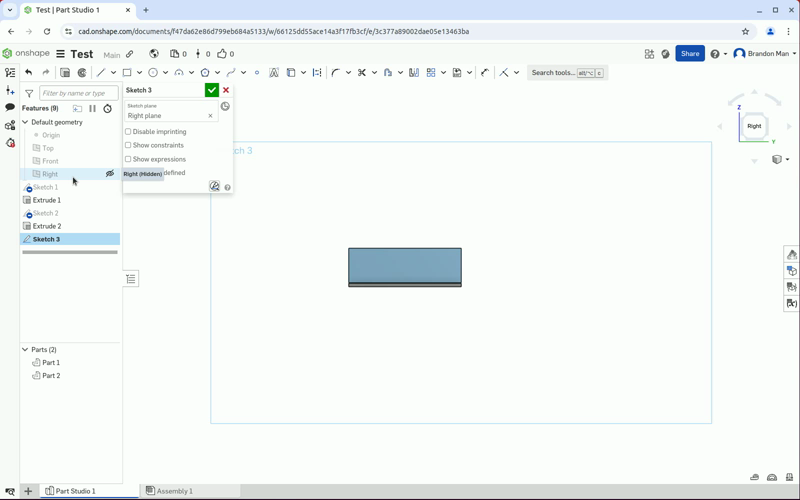
mouse_move(73, 352)
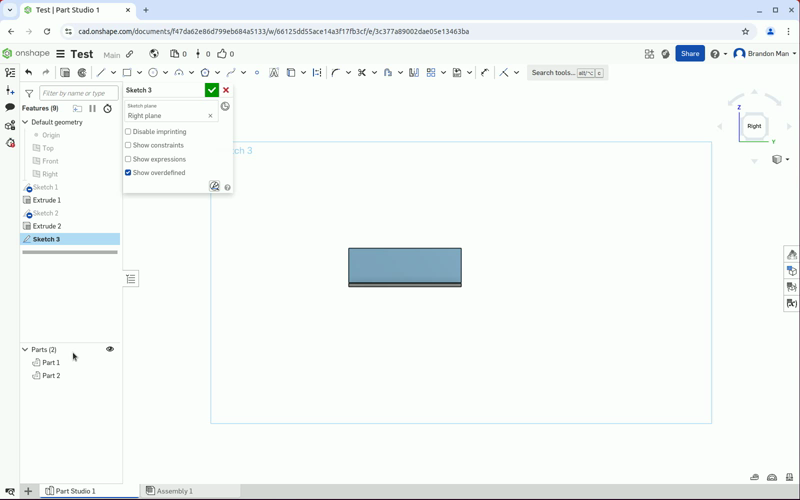
key(y)
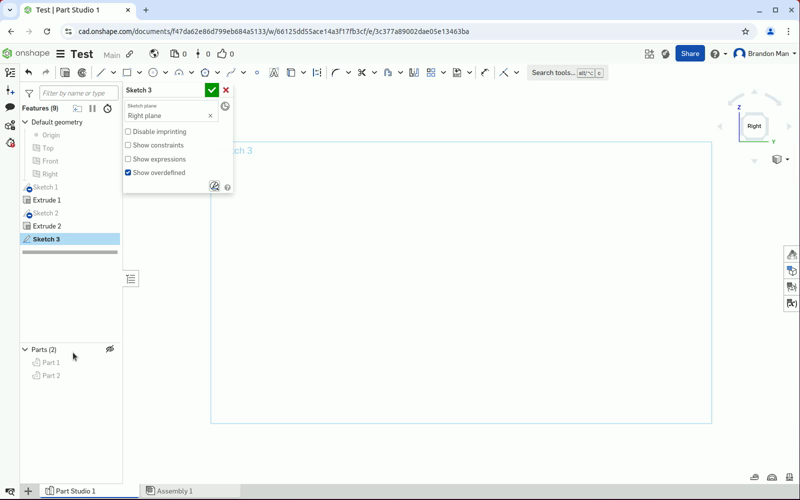
key(c)
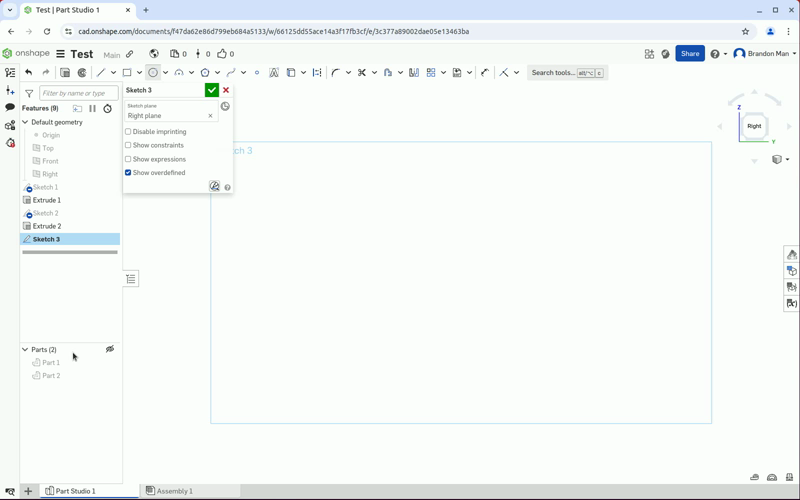
key_down(shift)
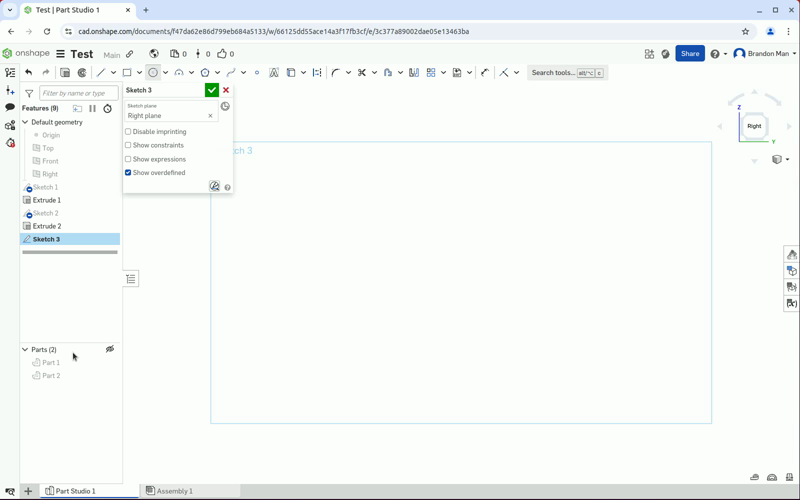
mouse_move(370, 254)
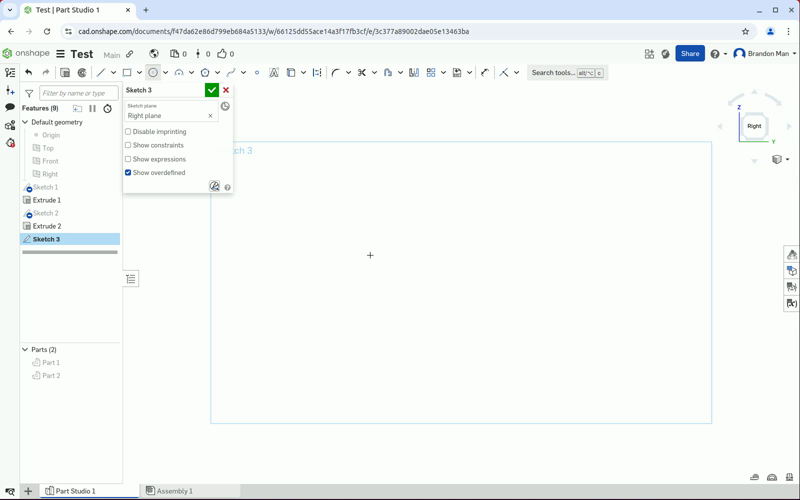
click(370, 254)
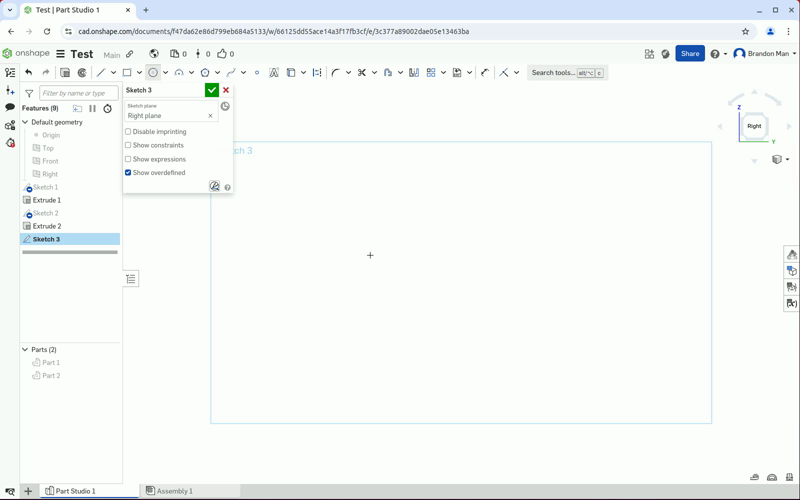
key_up(shift)
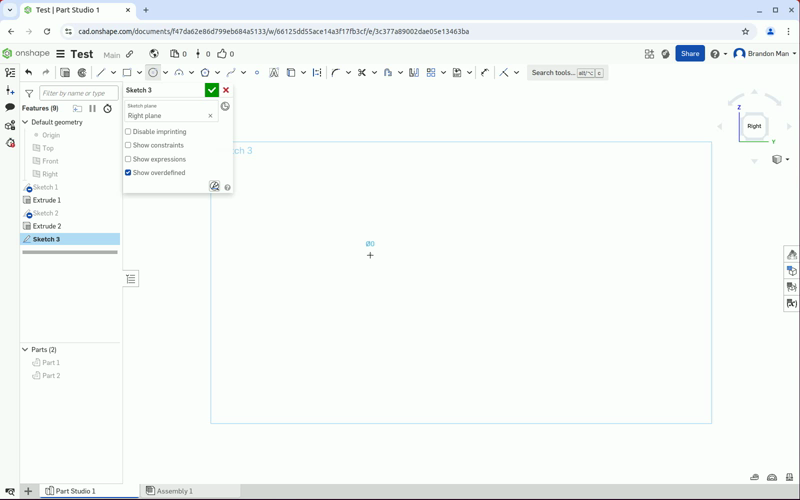
mouse_move(375, 254)
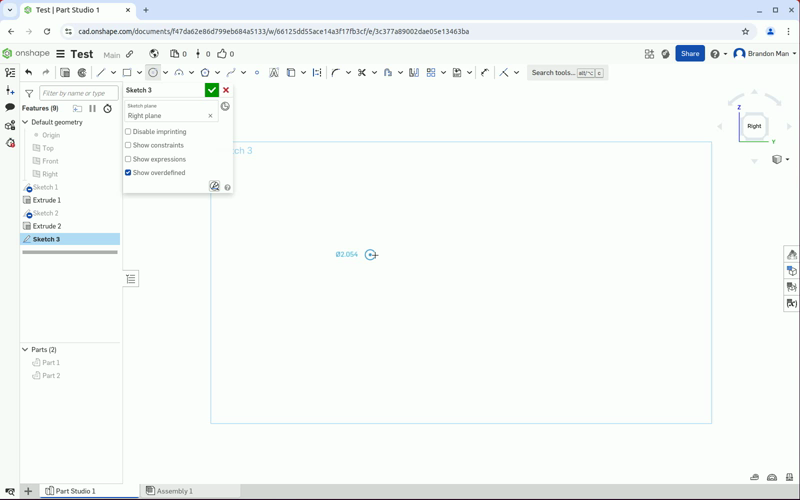
click(375, 254)
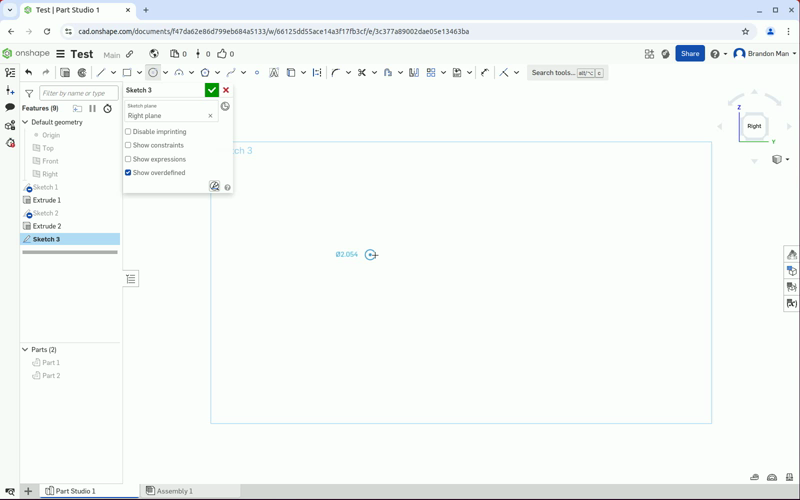
key(esc)
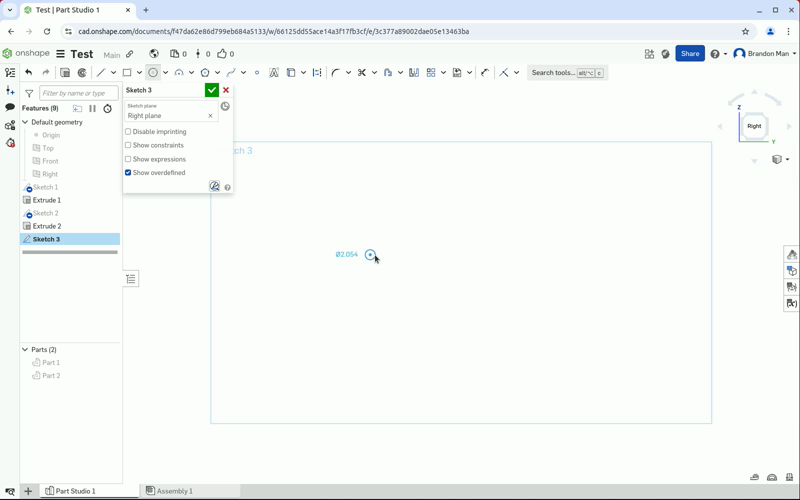
mouse_move(369, 256)
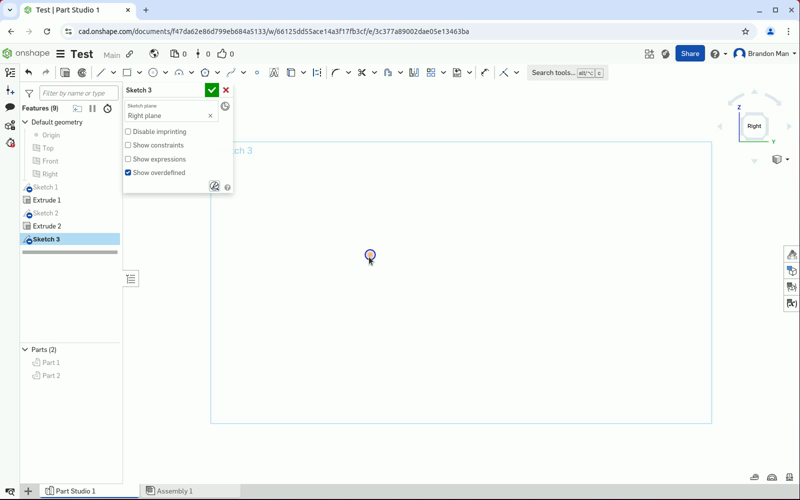
scroll(6)
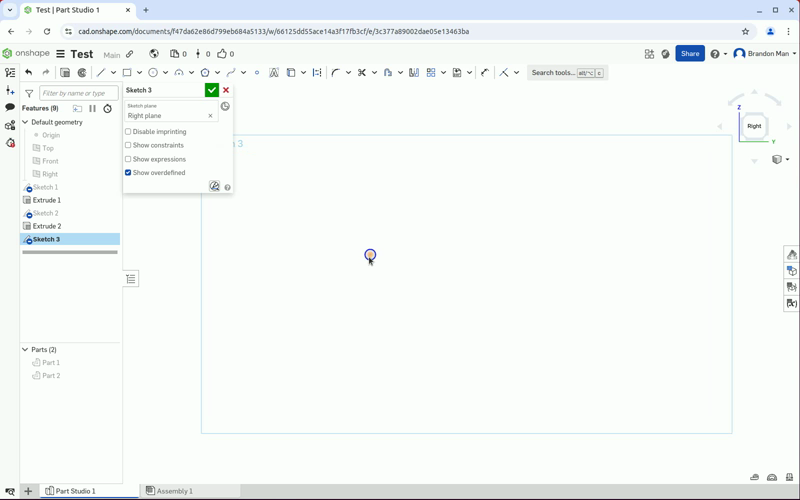
scroll(6)
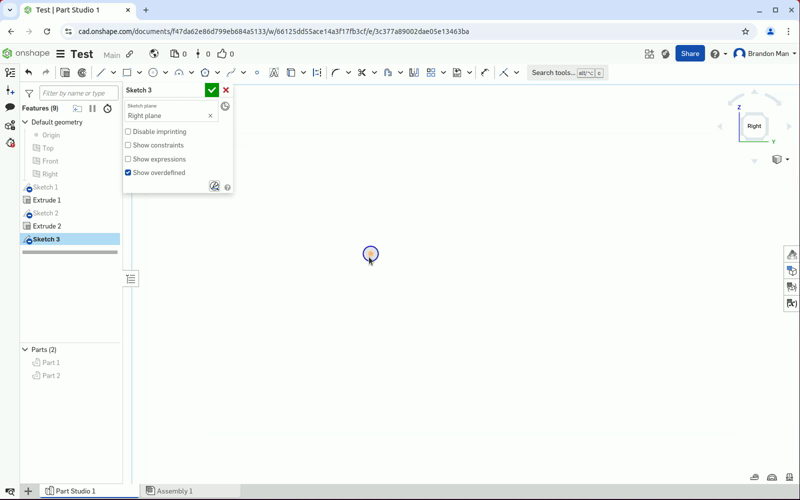
scroll(6)
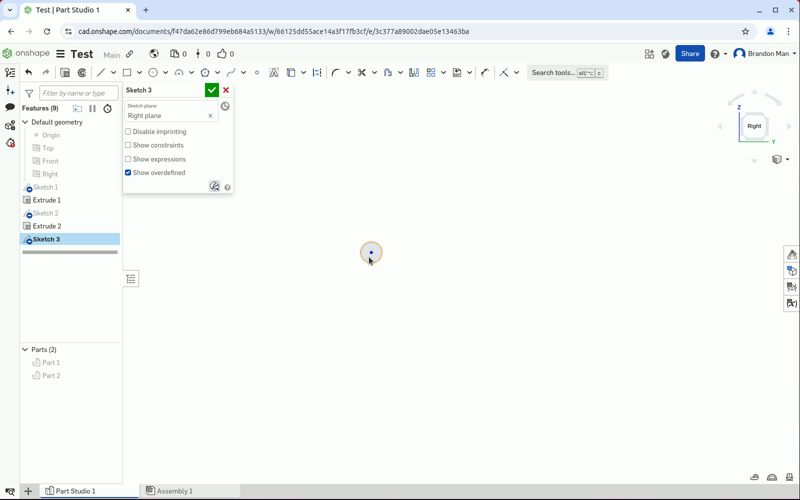
scroll(6)
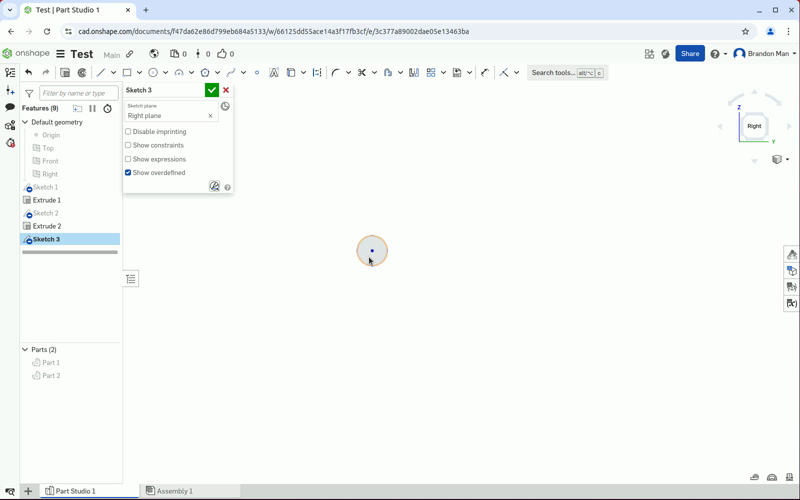
scroll(6)
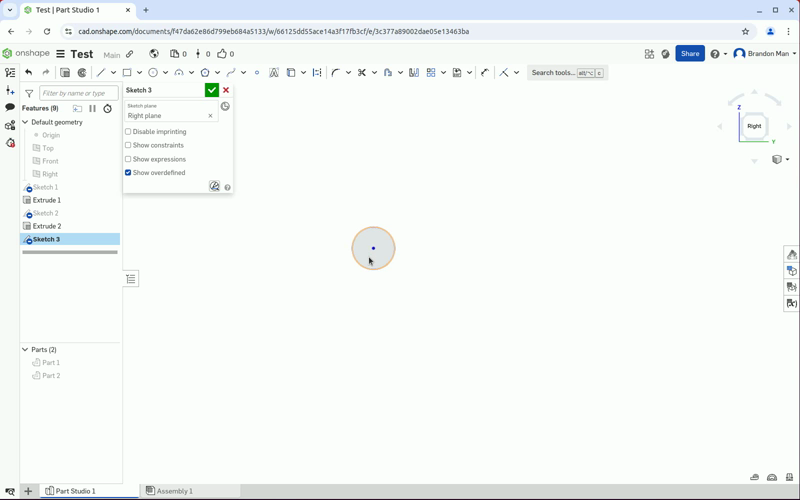
scroll(6)
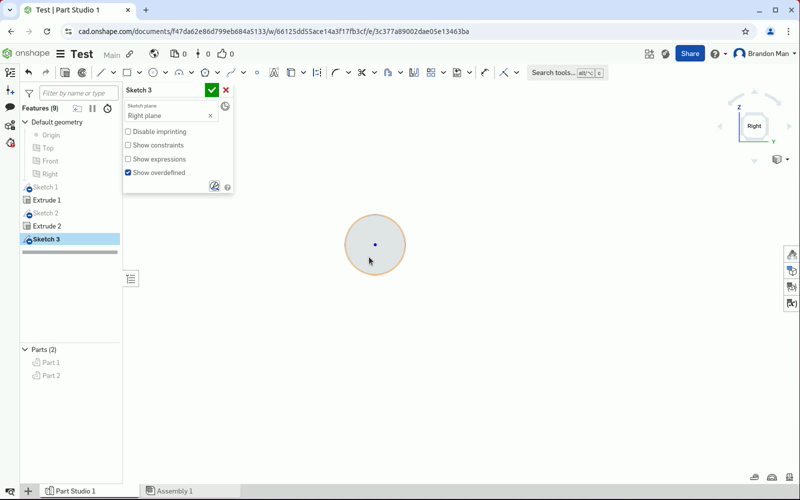
scroll(6)
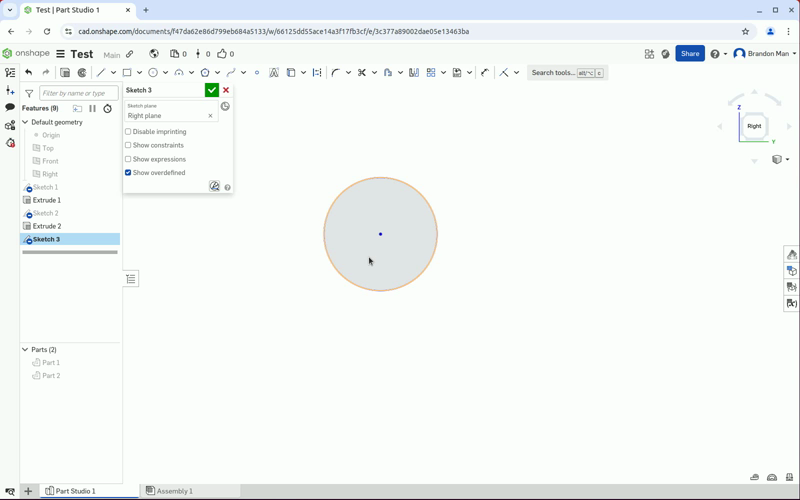
click(369, 256)
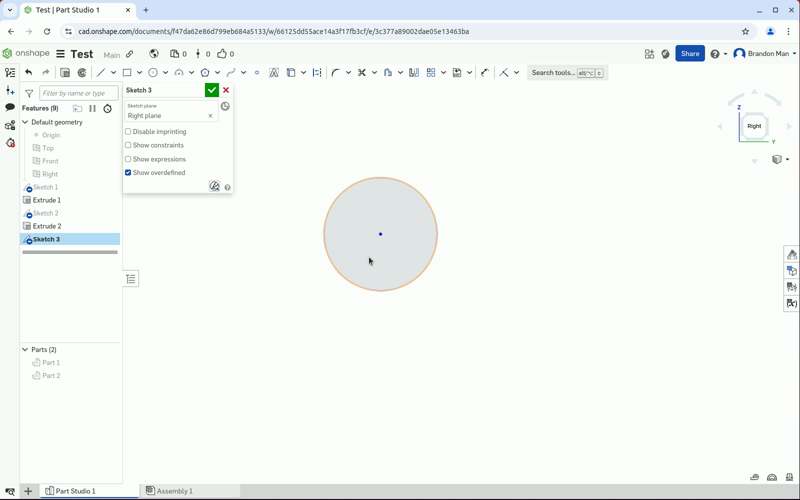
scroll(-6)
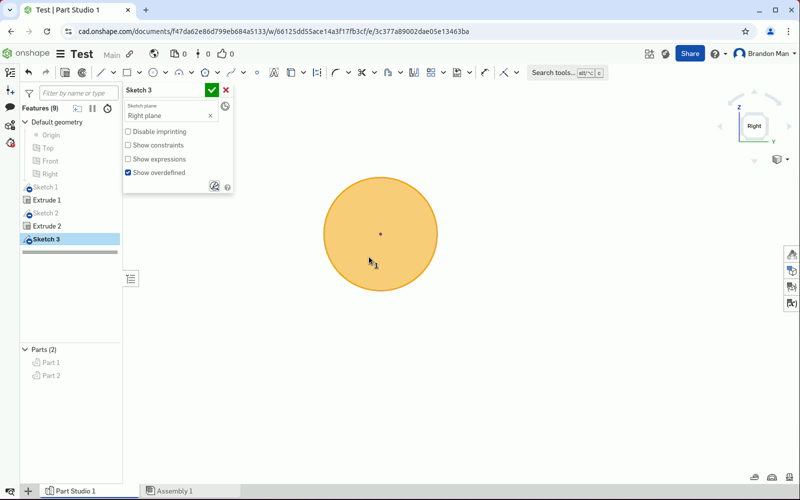
scroll(-6)
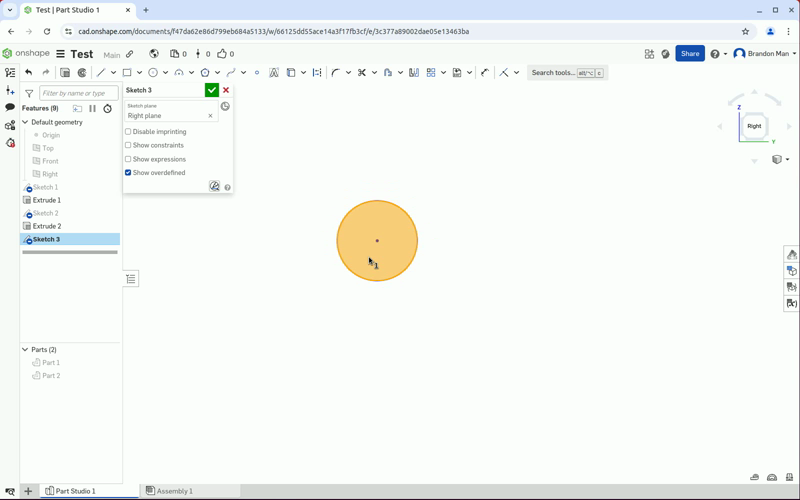
scroll(-6)
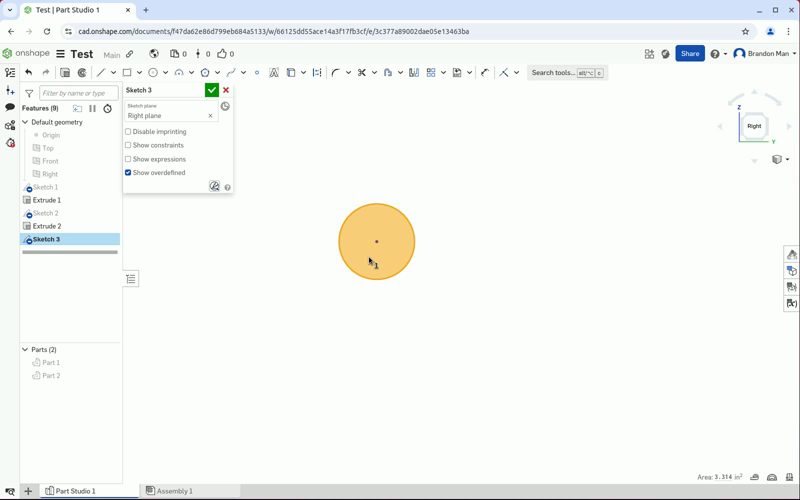
scroll(-6)
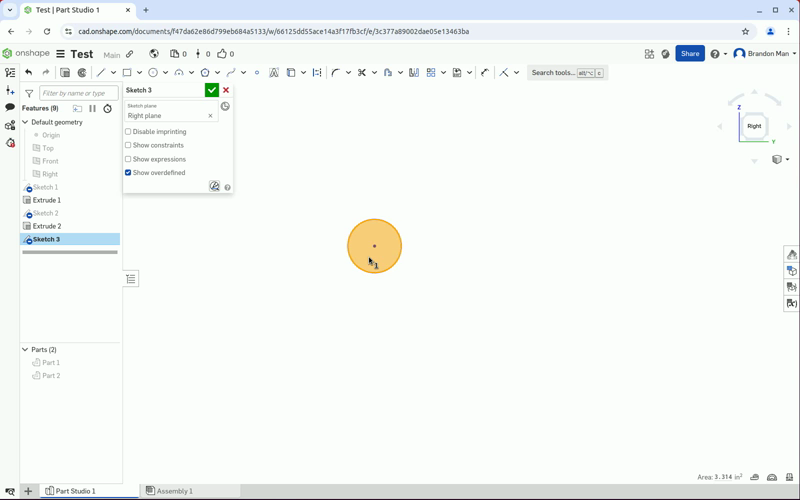
scroll(-6)
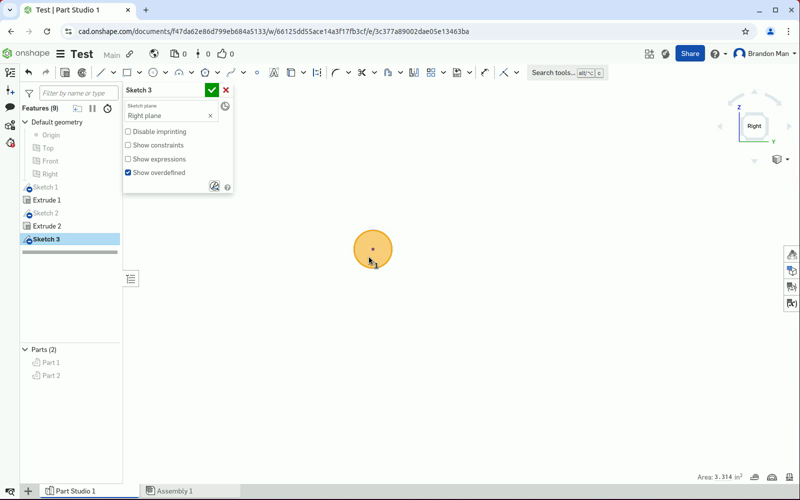
scroll(-6)
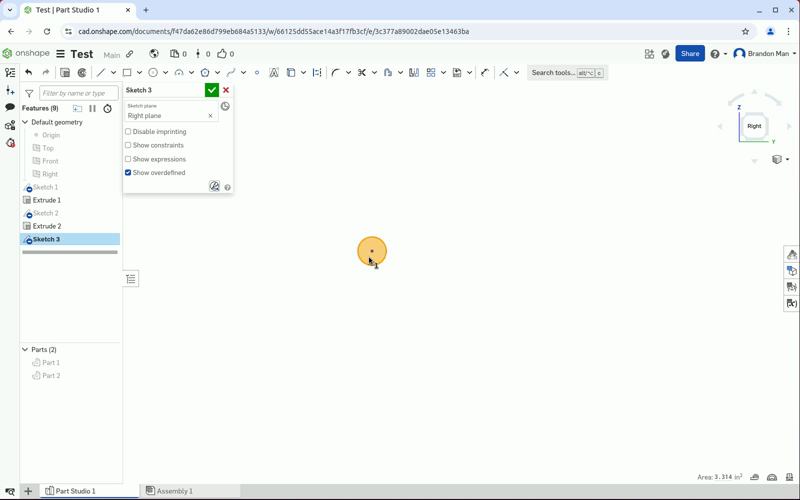
scroll(-6)
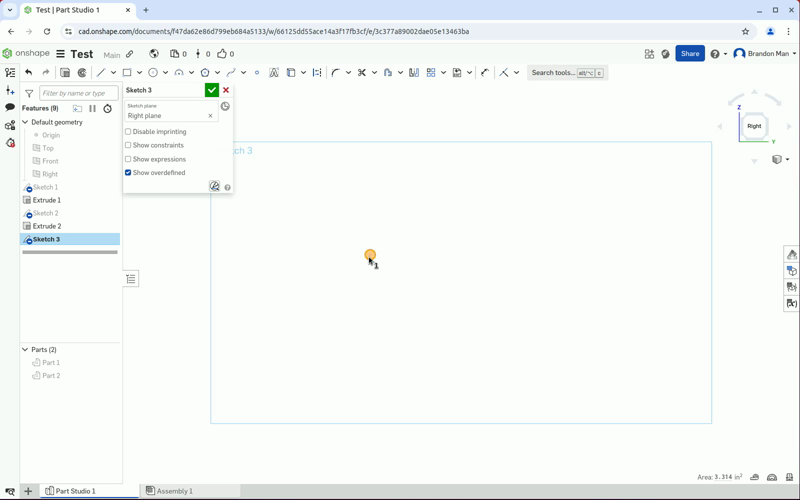
mouse_move(73, 352)
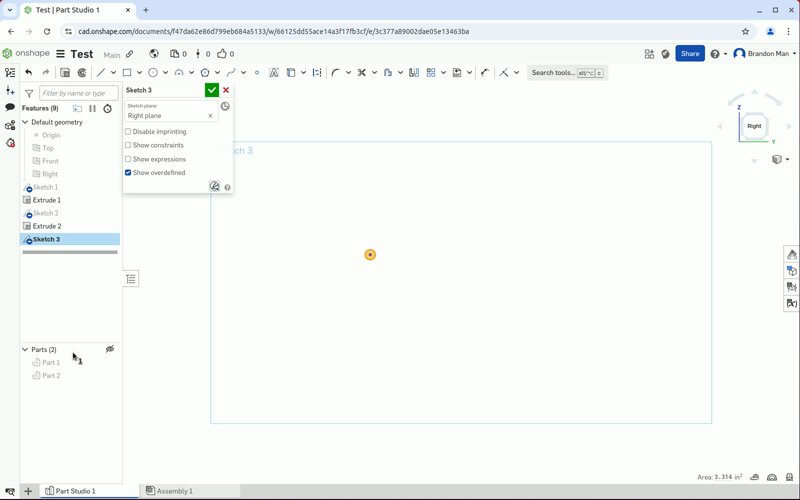
key(shift+y)
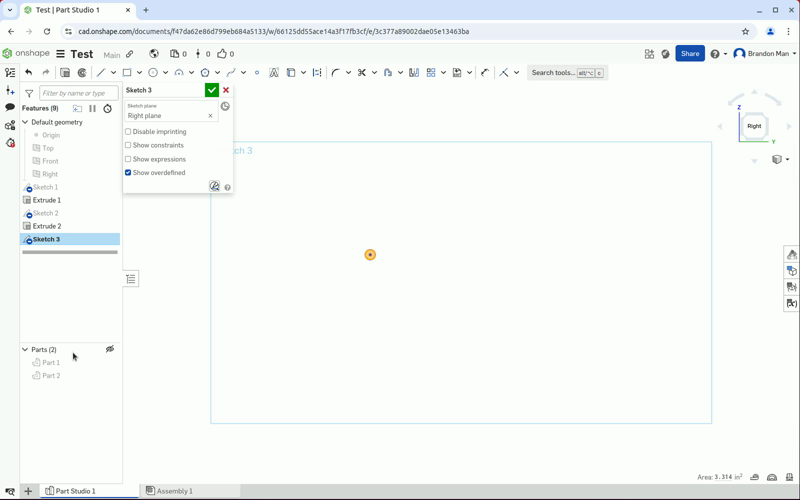
key(shift+e)
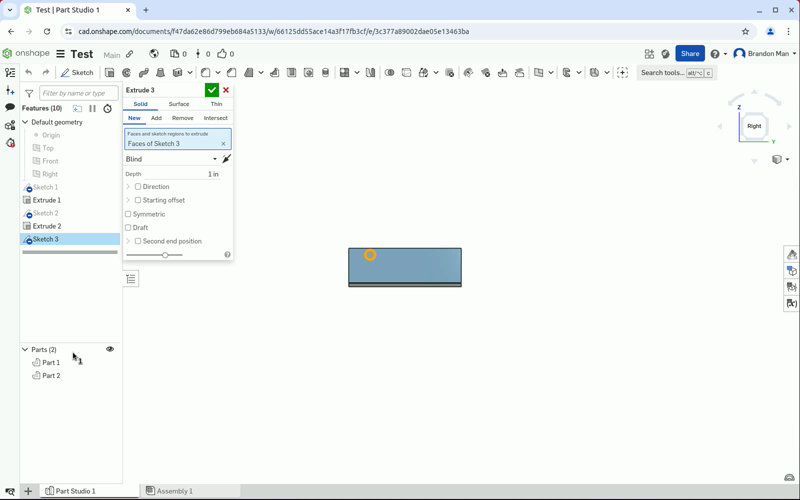
mouse_move(143, 106)
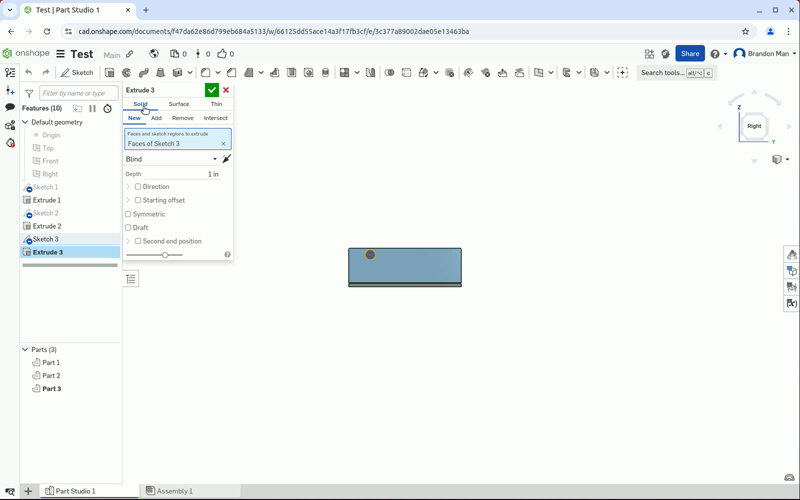
click(143, 106)
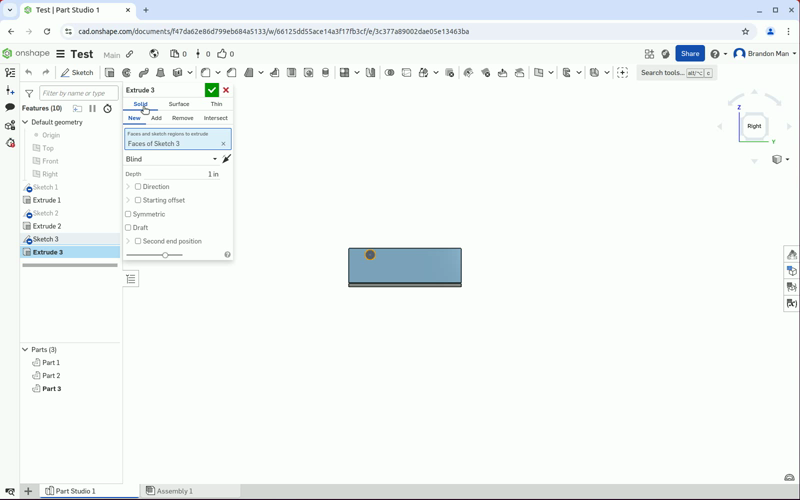
mouse_move(186, 120)
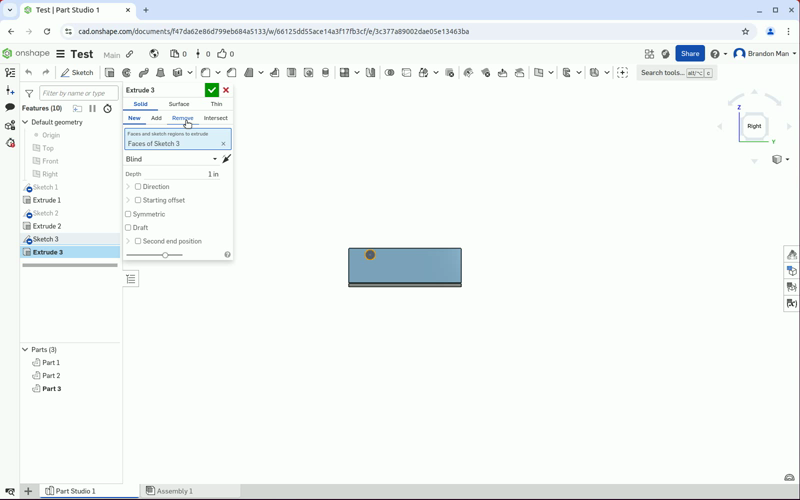
click(186, 120)
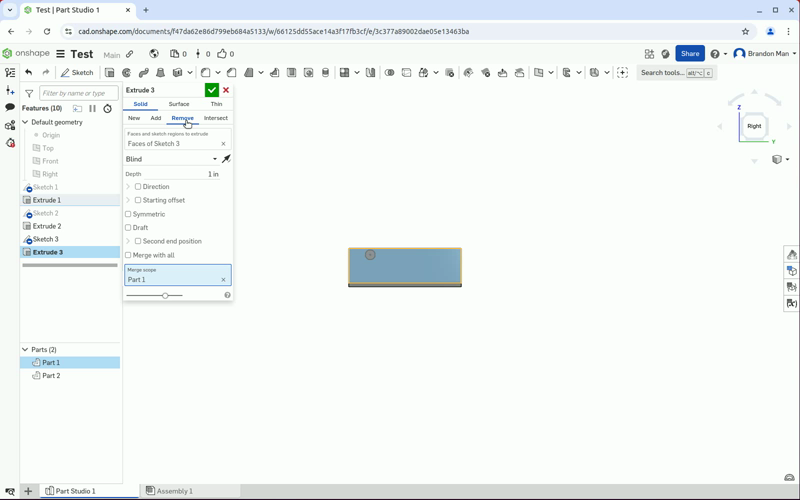
key(tab, 4)
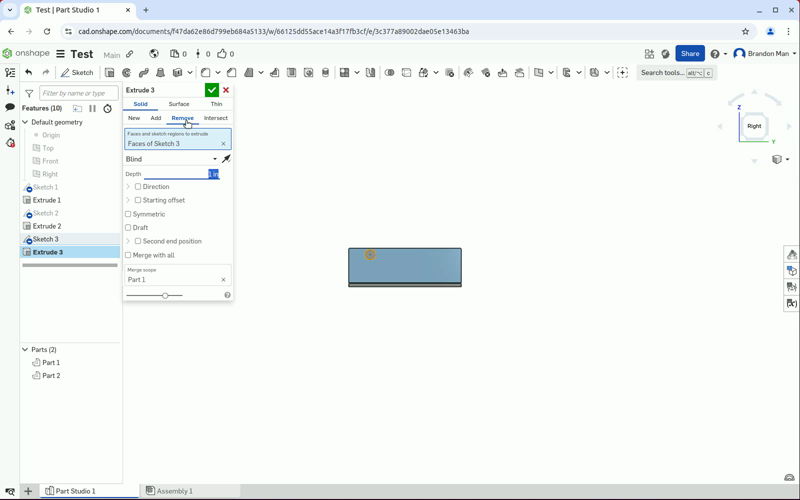
text(3.129)
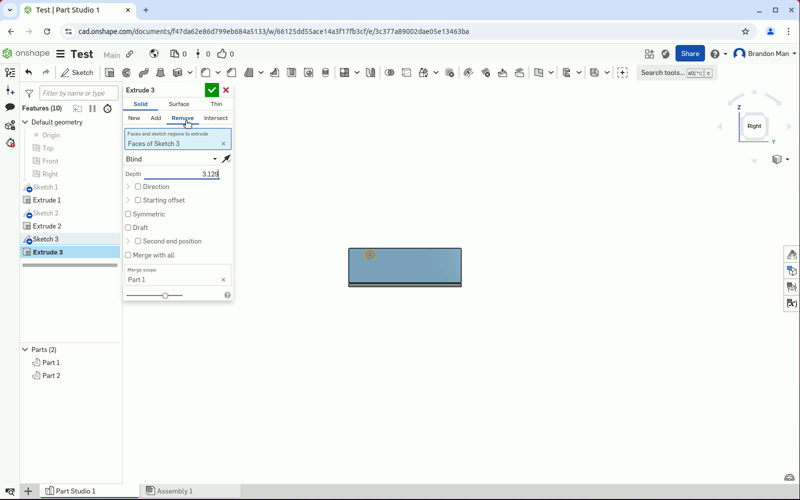
key(tab, 6)
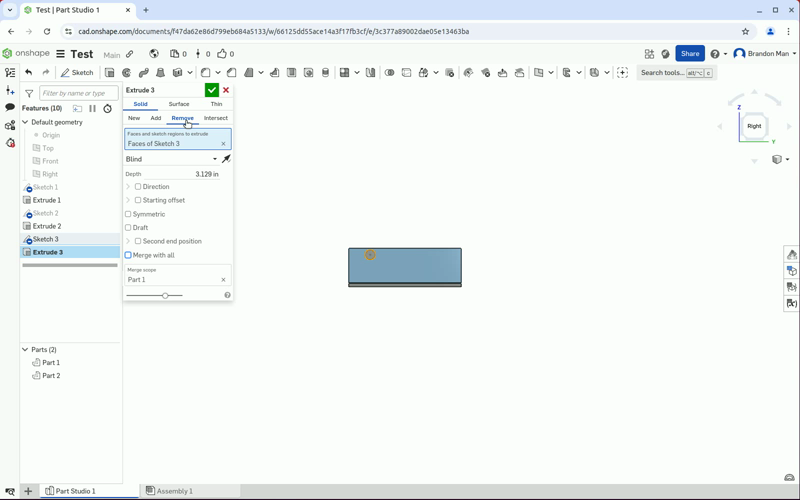
key(space)
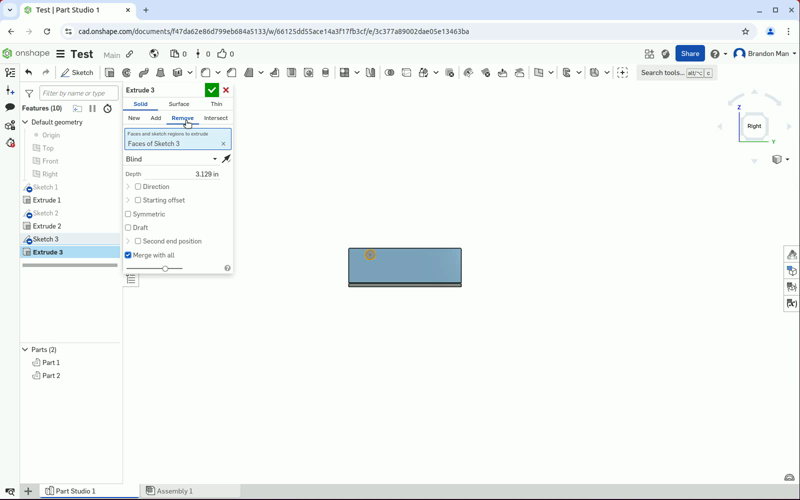
key(enter)
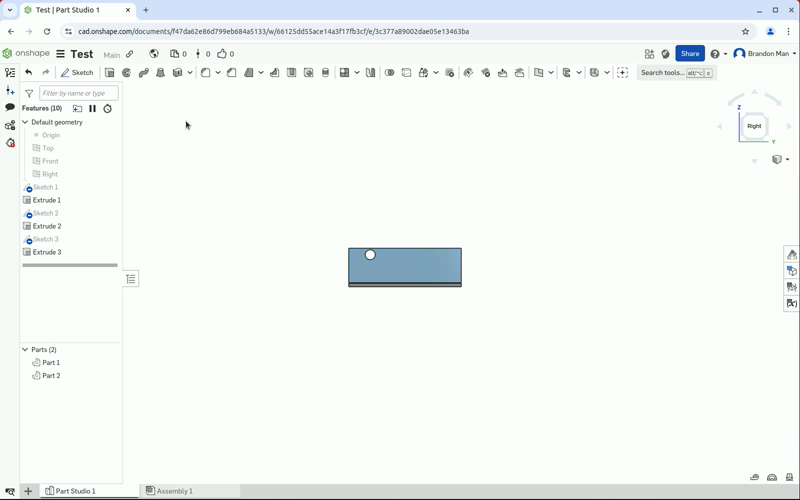
key(shift+h)
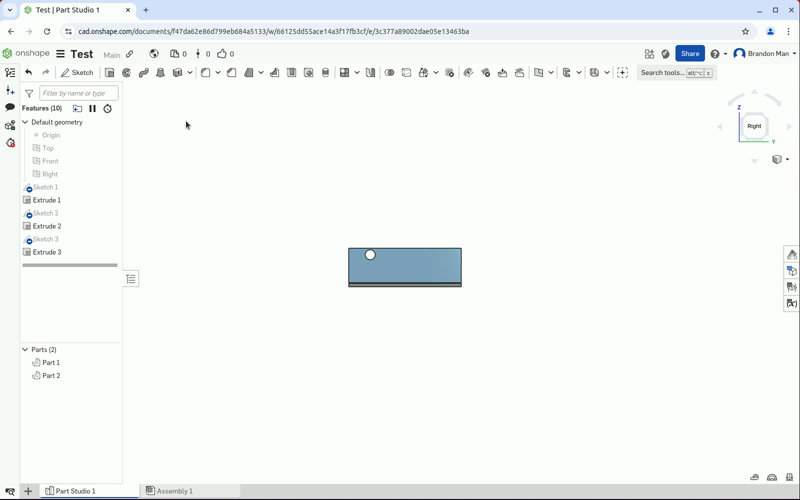
key(shift+h)
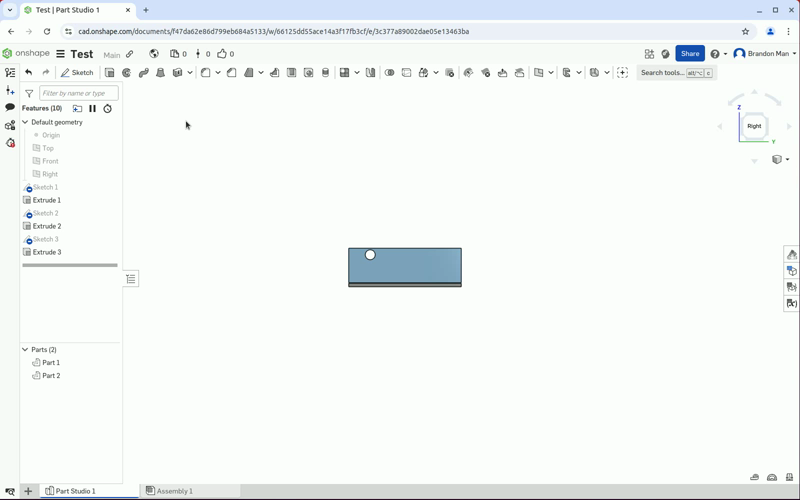
mouse_move(73, 189)
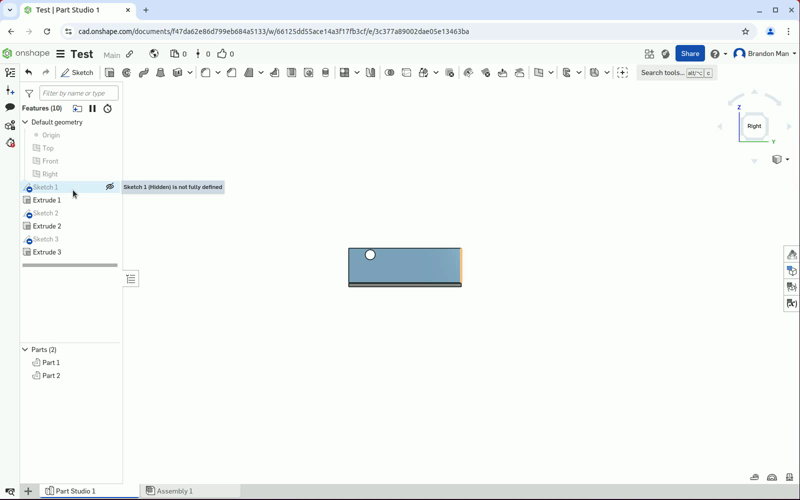
click(73, 189)
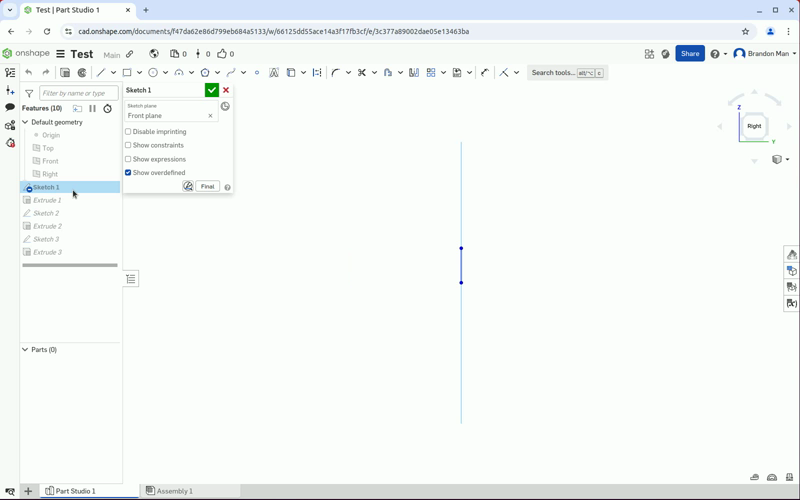
mouse_move(229, 92)
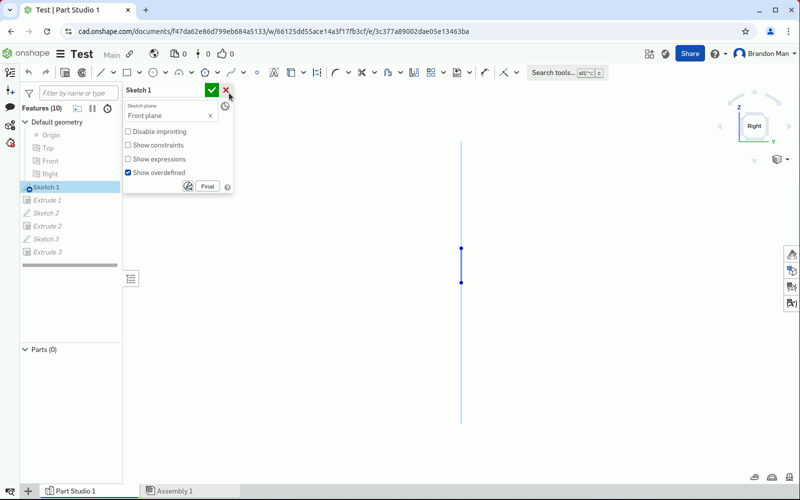
click(229, 92)
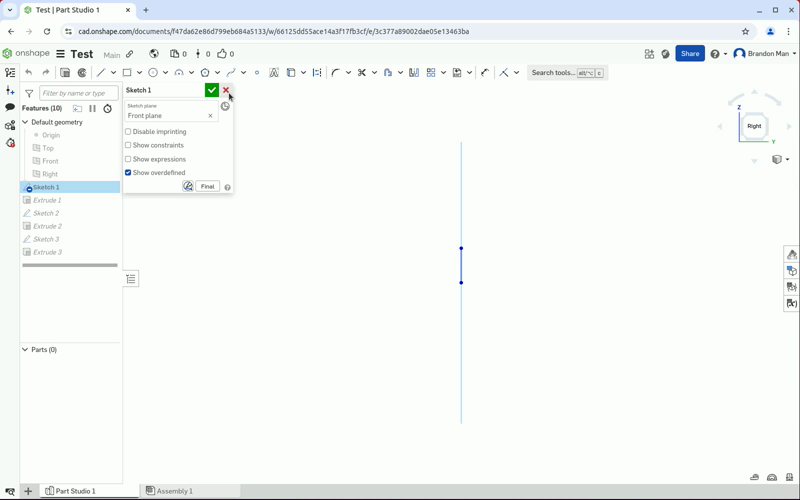
key(shift+s)
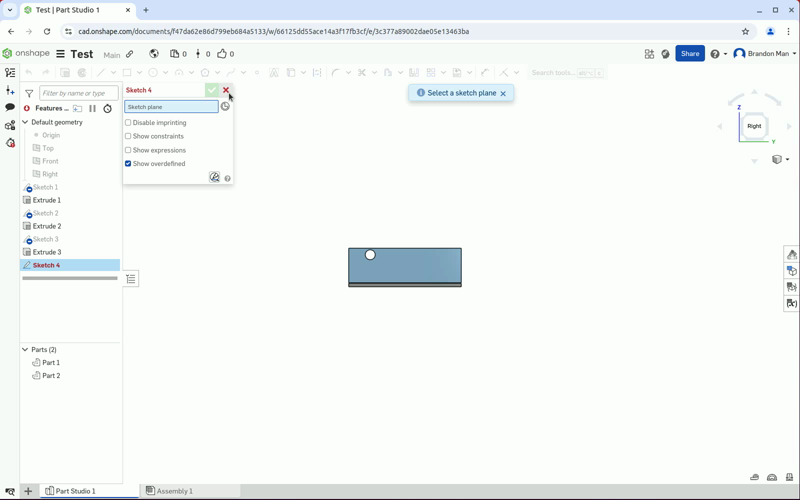
mouse_move(73, 176)
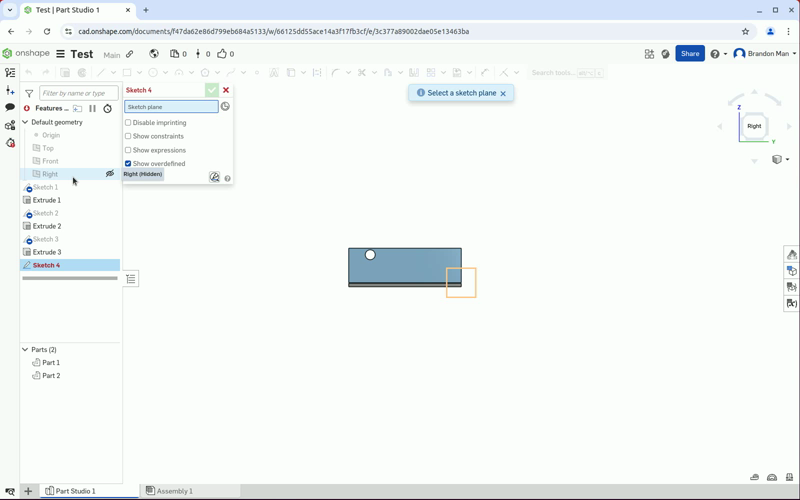
click(73, 176)
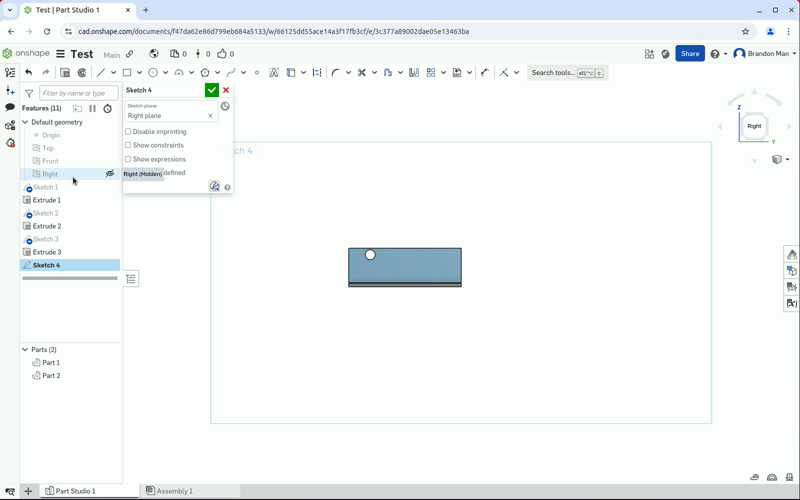
mouse_move(73, 352)
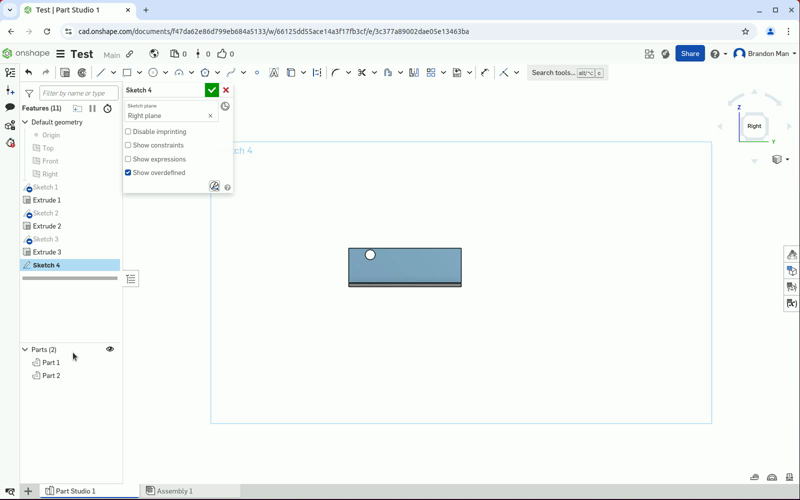
key(y)
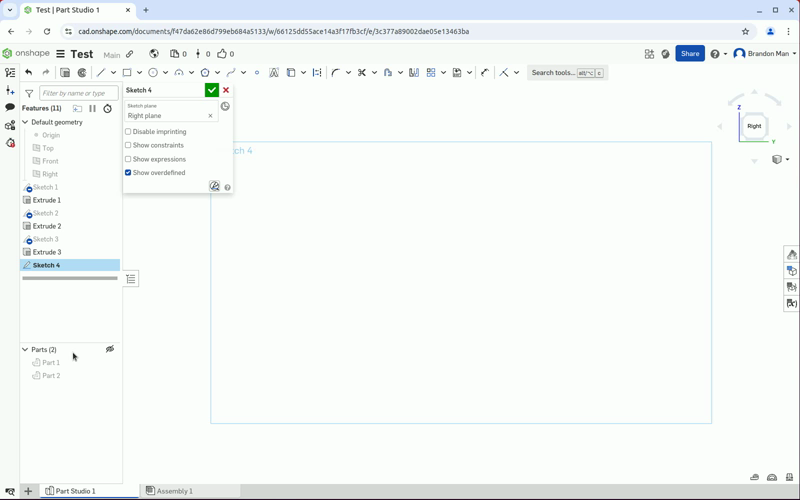
key(c)
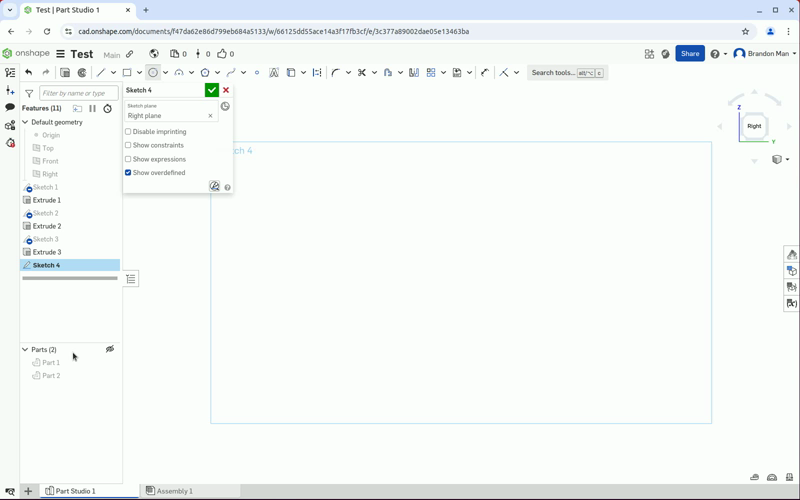
key_down(shift)
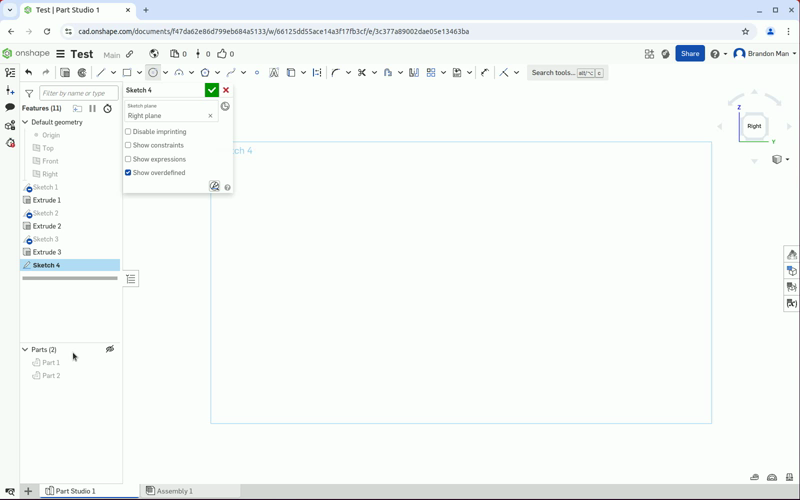
mouse_move(439, 254)
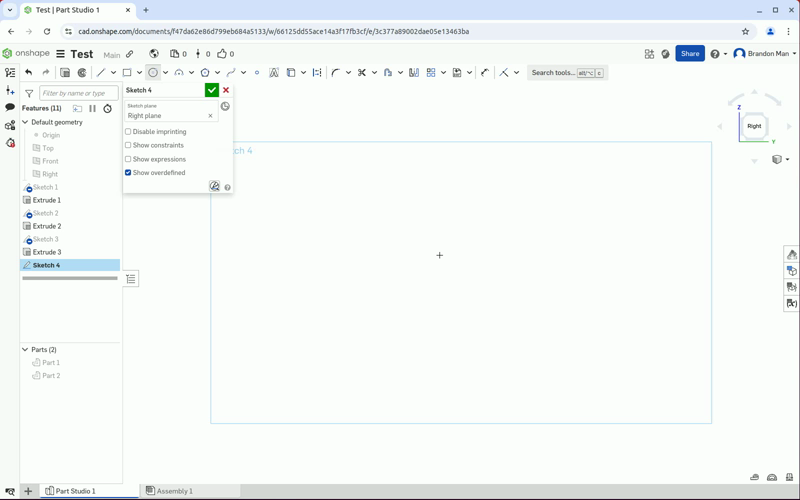
click(439, 254)
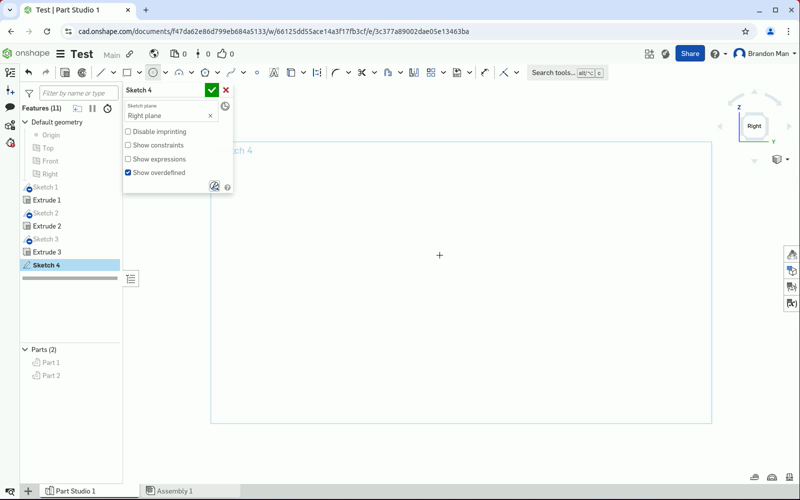
key_up(shift)
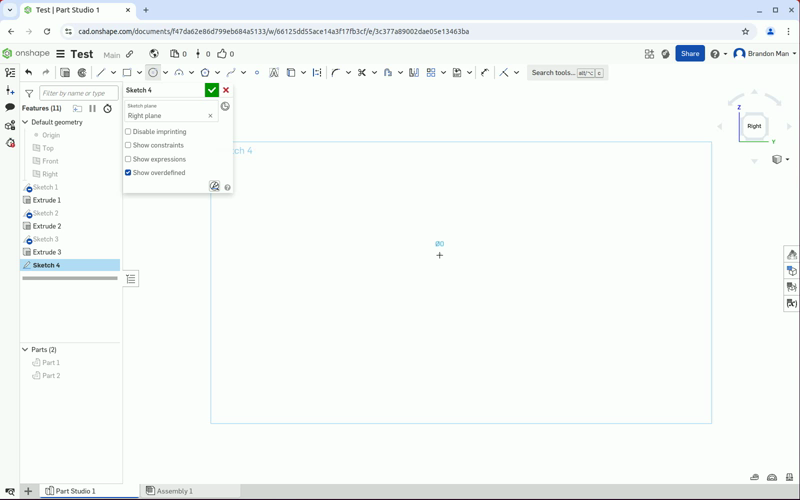
mouse_move(444, 254)
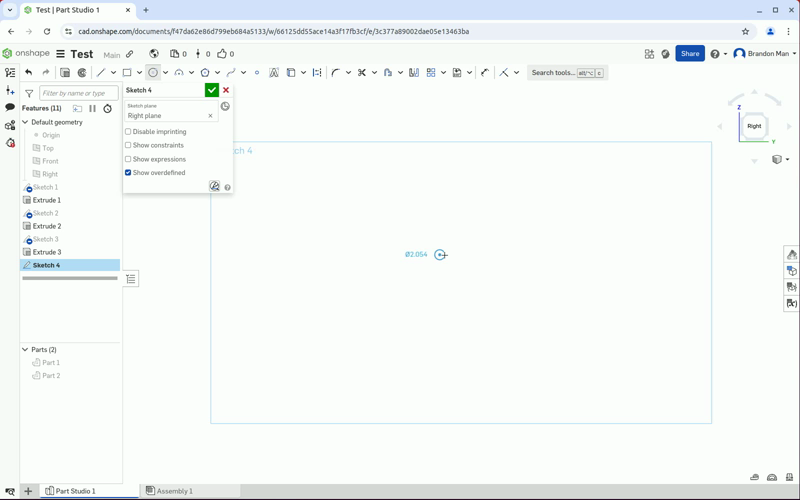
click(444, 254)
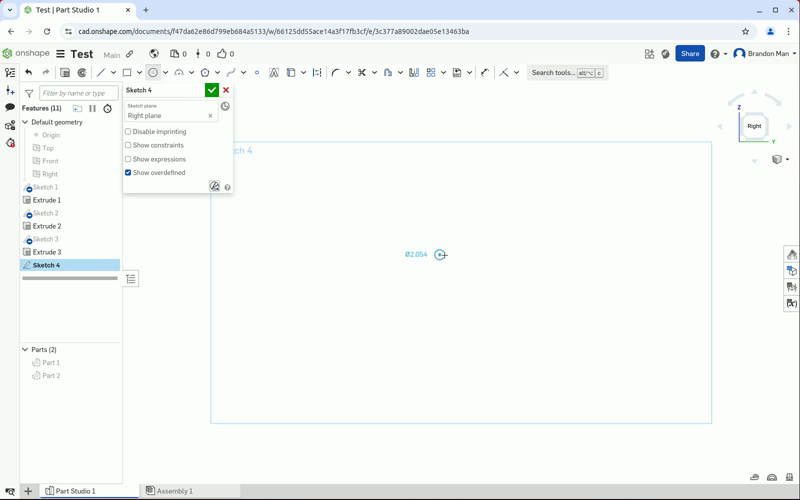
key(esc)
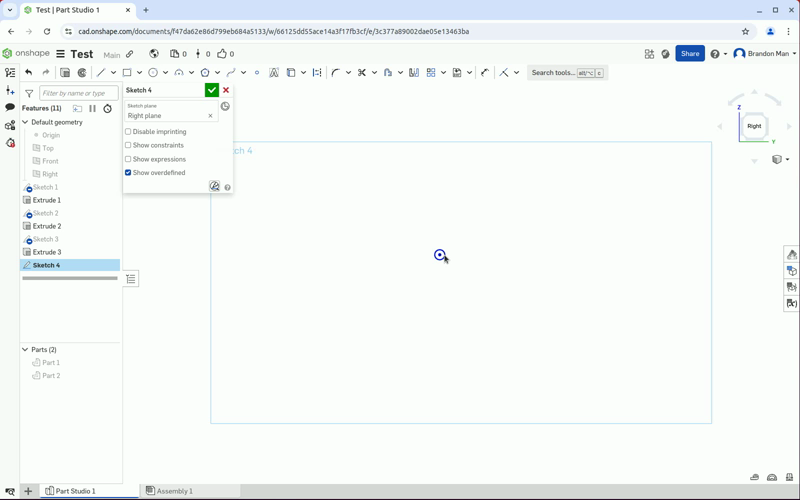
mouse_move(441, 254)
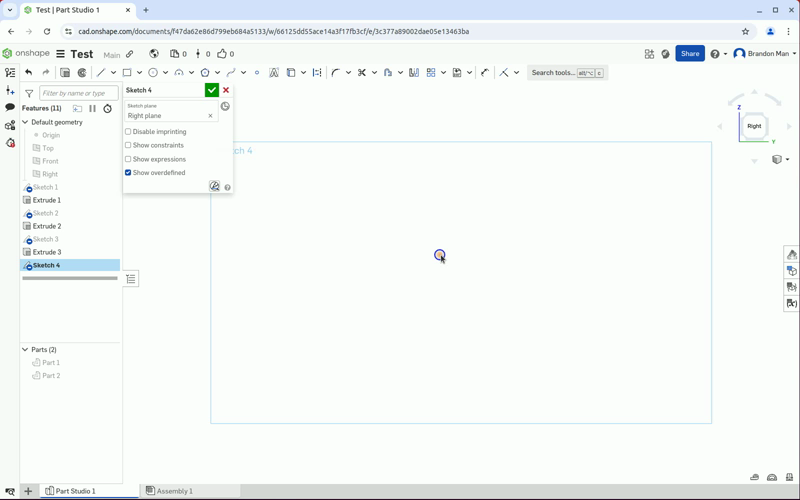
scroll(6)
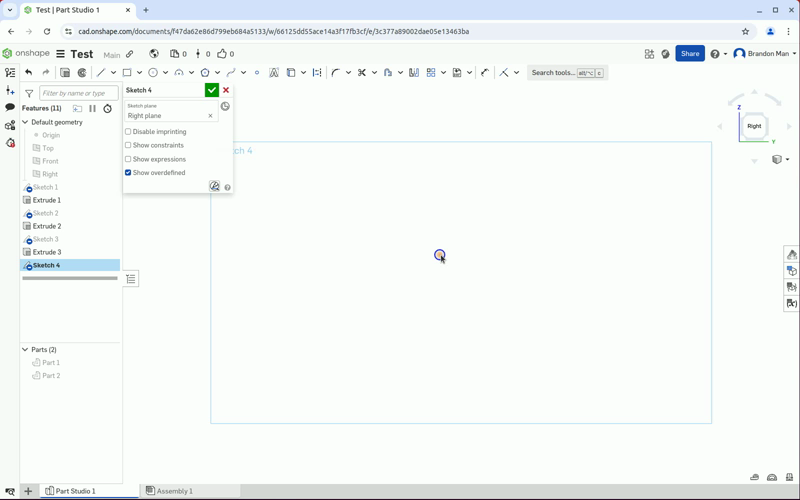
scroll(6)
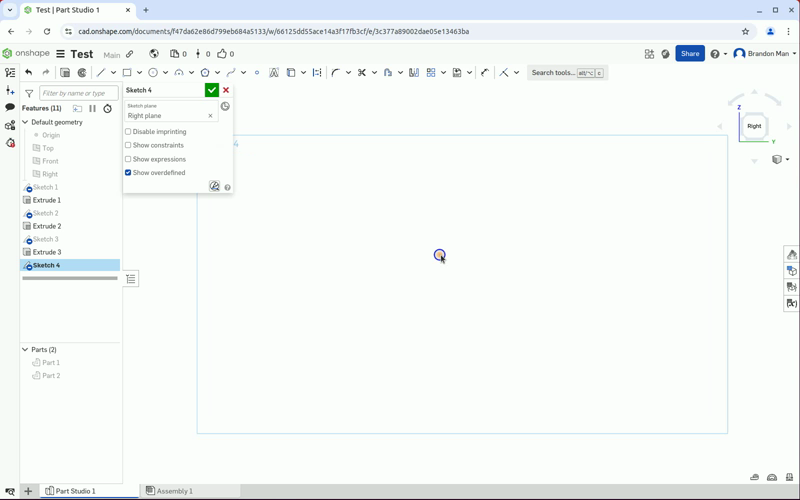
scroll(6)
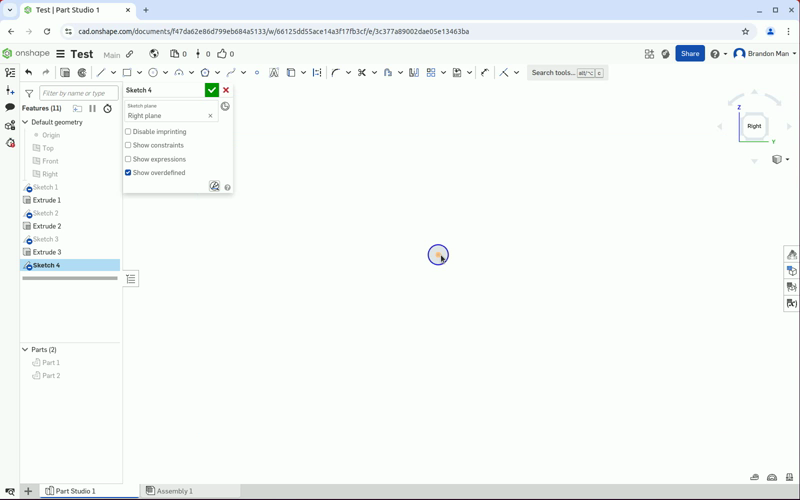
scroll(6)
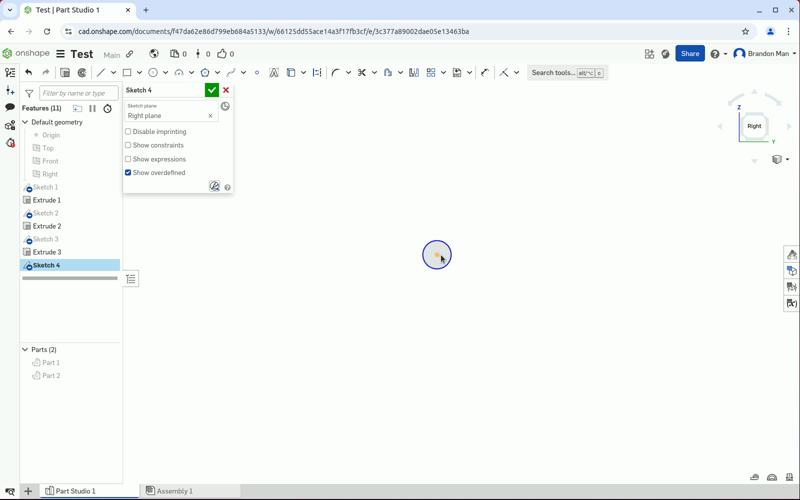
scroll(6)
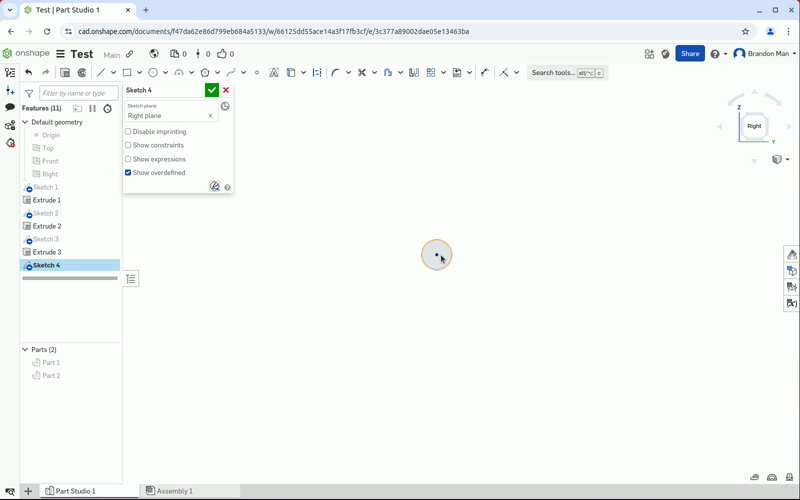
scroll(6)
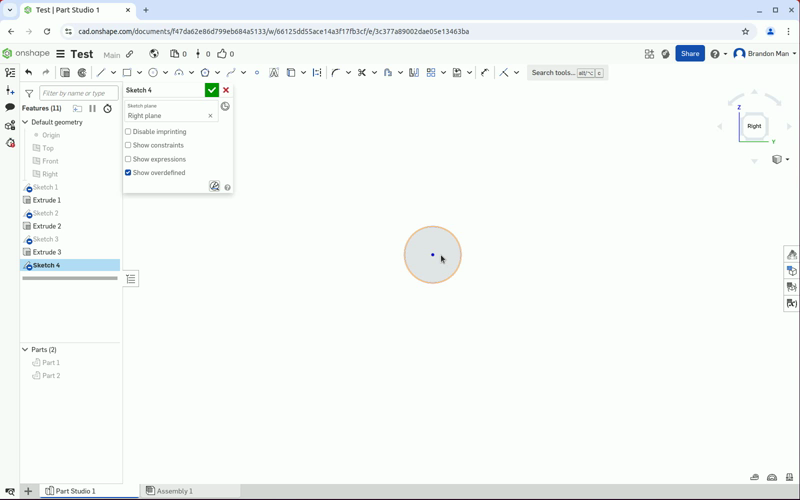
scroll(6)
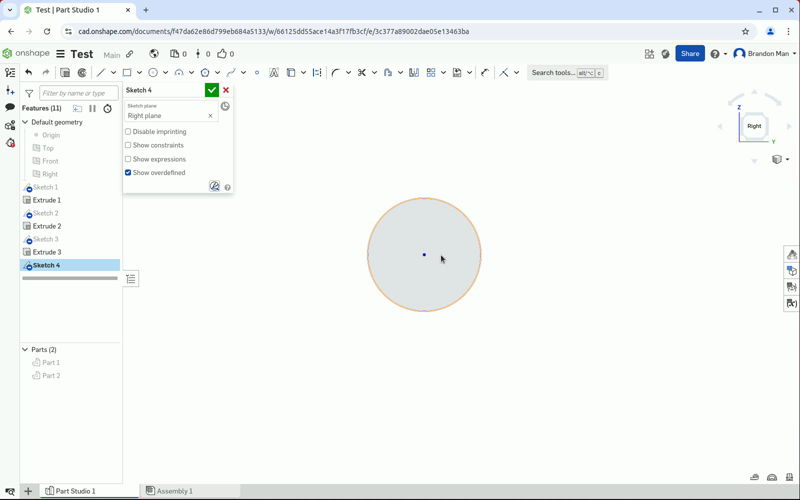
click(441, 254)
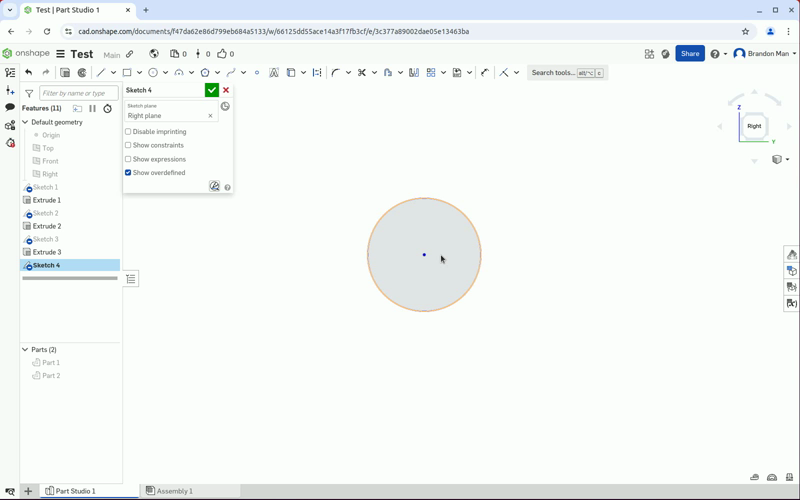
scroll(-6)
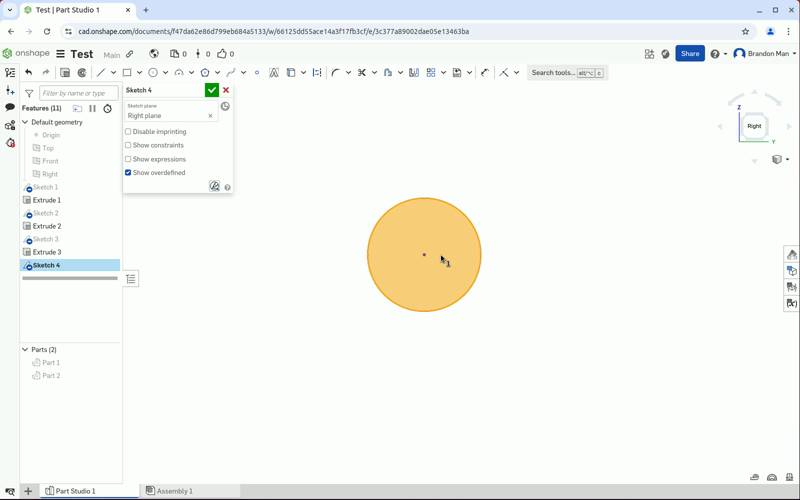
scroll(-6)
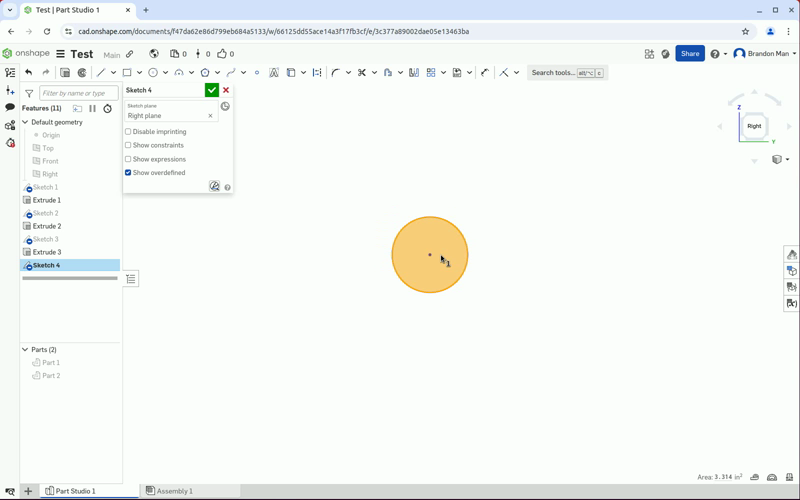
scroll(-6)
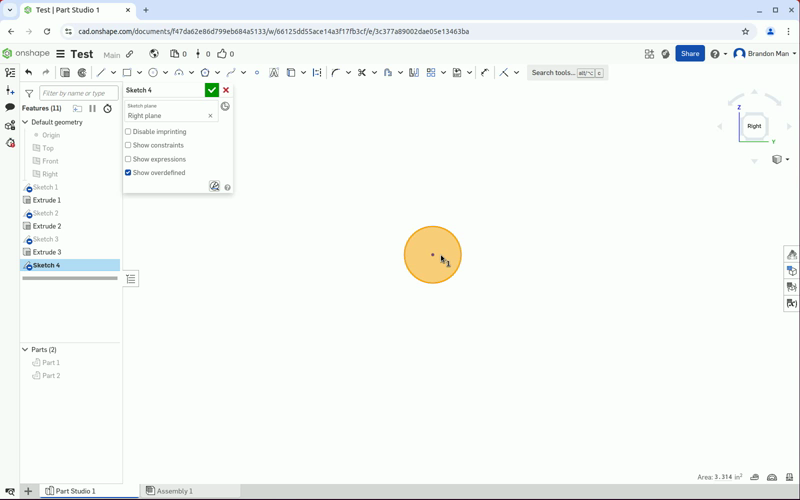
scroll(-6)
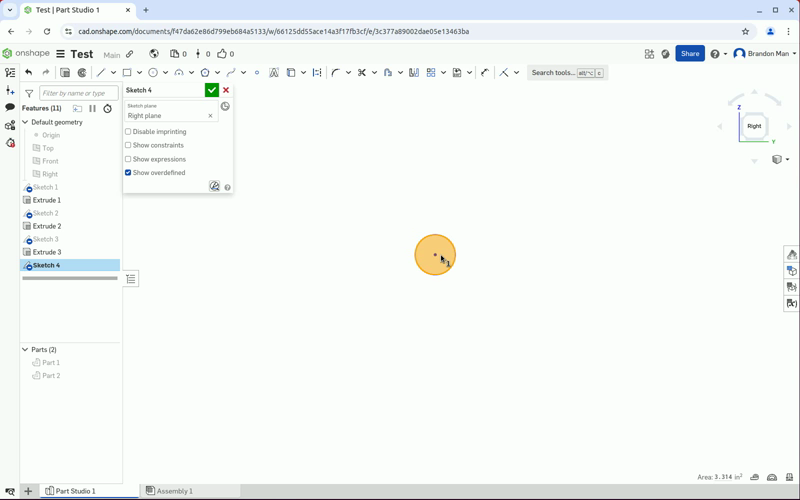
scroll(-6)
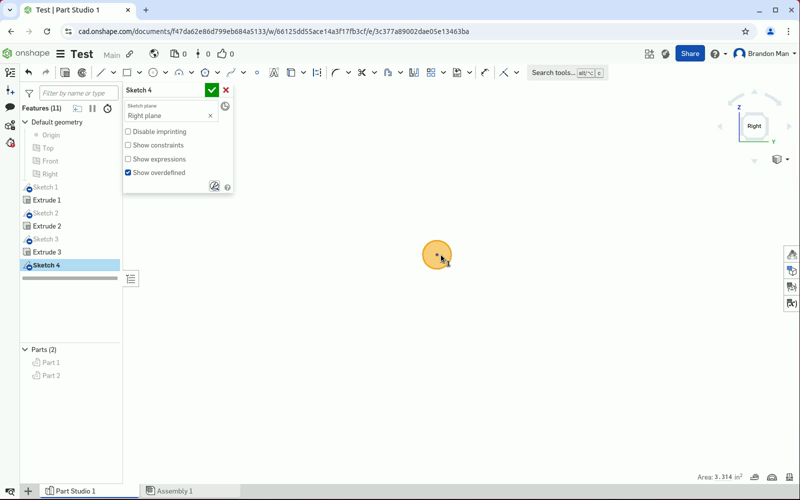
scroll(-6)
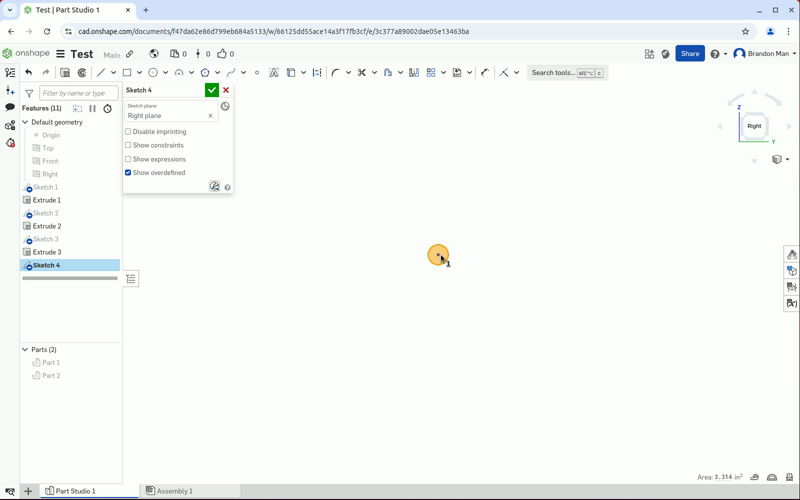
scroll(-6)
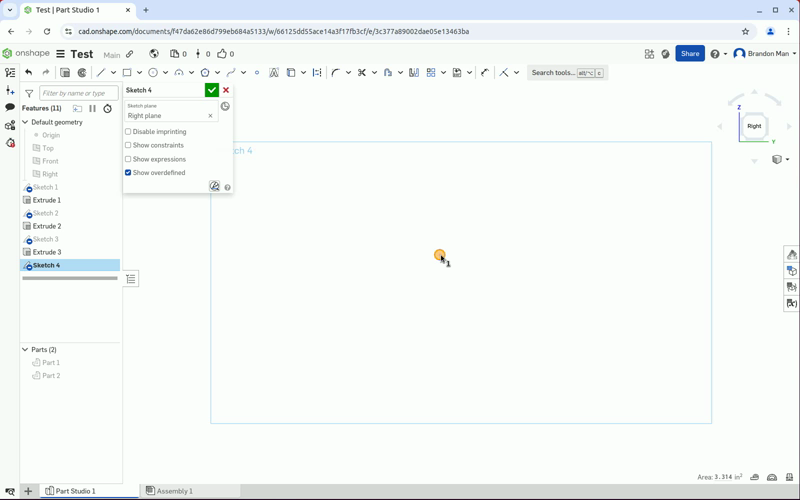
mouse_move(73, 352)
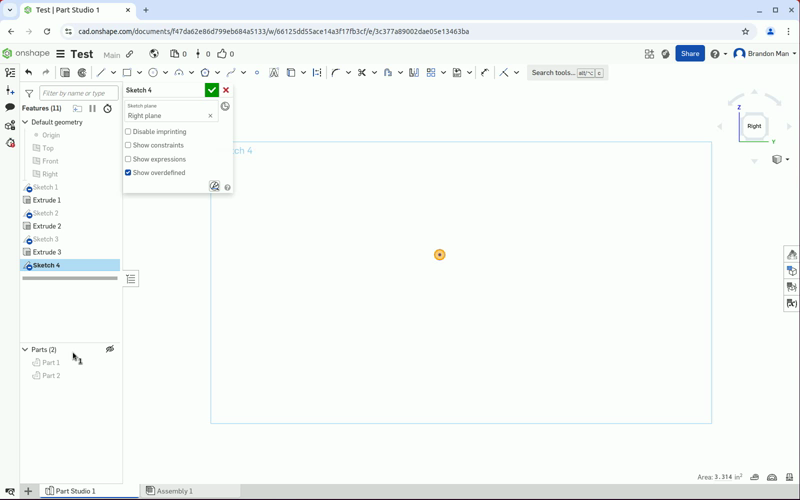
key(shift+y)
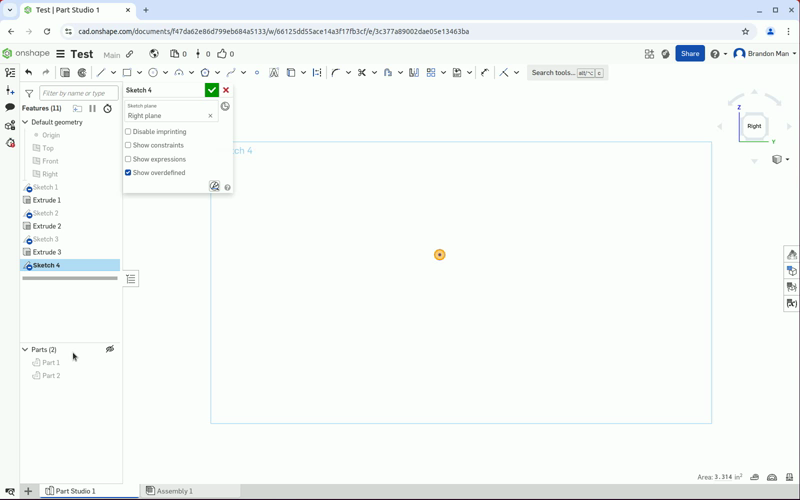
key(shift+e)
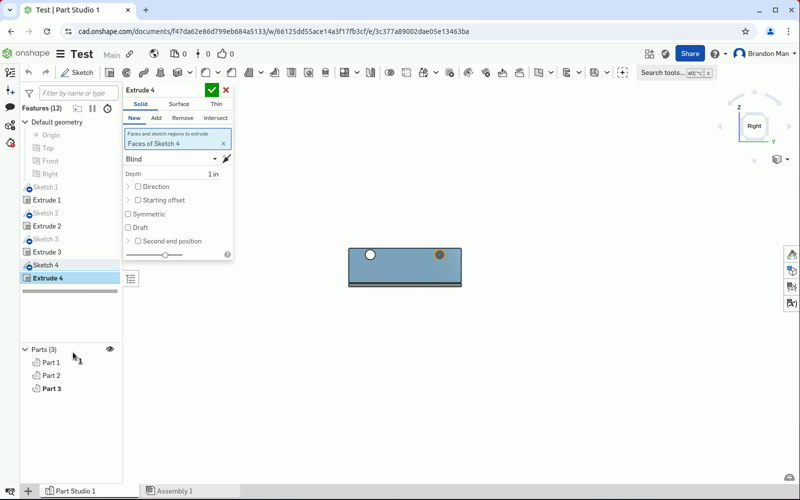
mouse_move(143, 106)
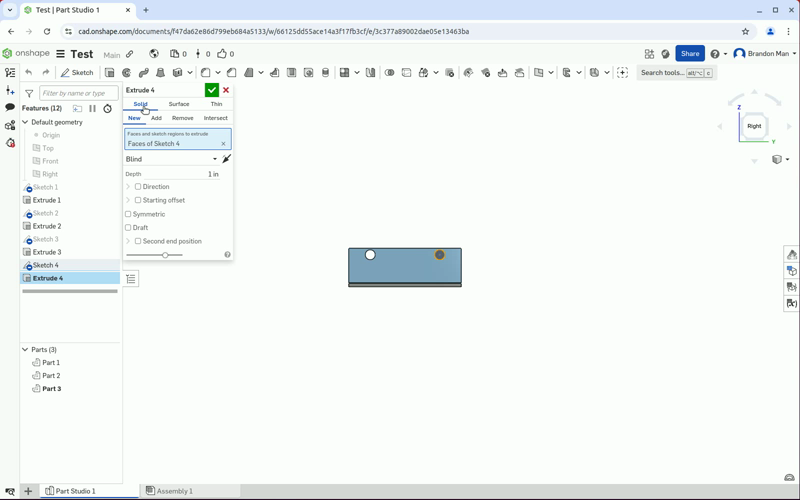
click(143, 106)
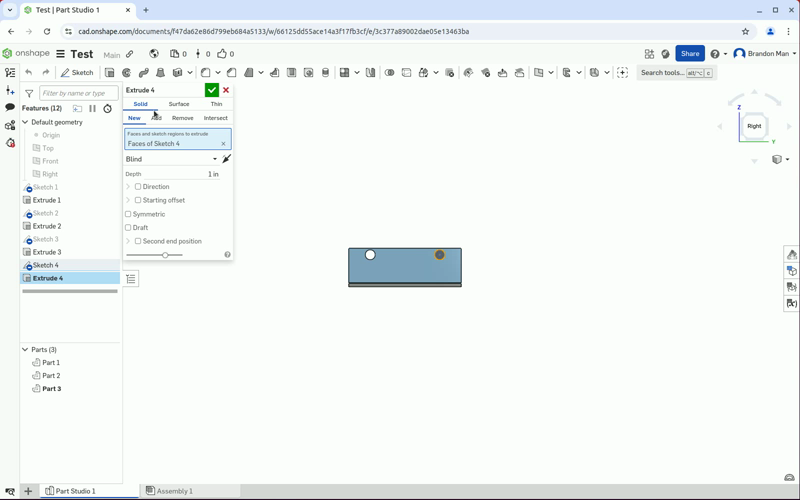
mouse_move(186, 120)
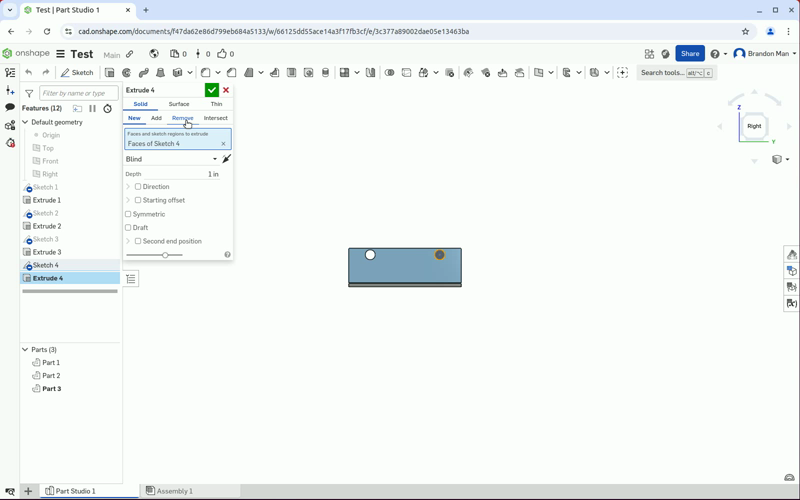
click(186, 120)
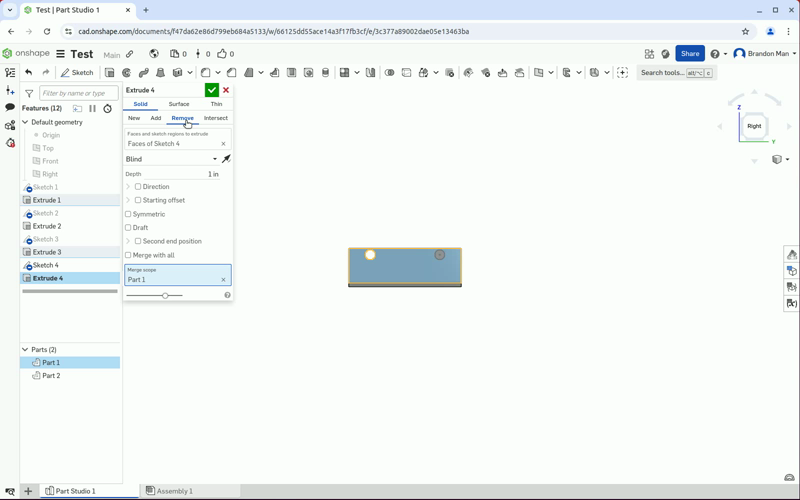
key(tab, 4)
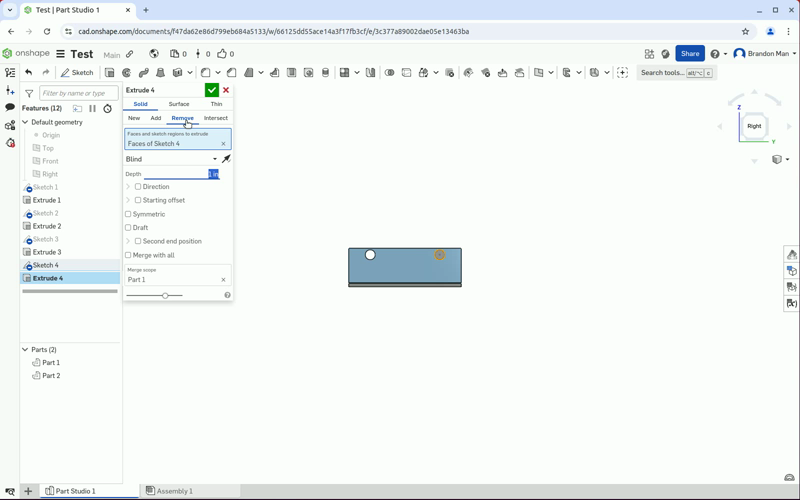
text(3.129)
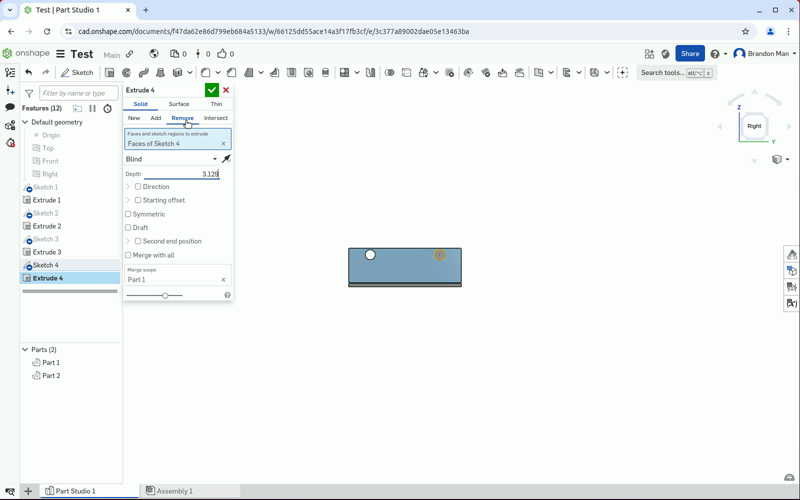
key(tab, 6)
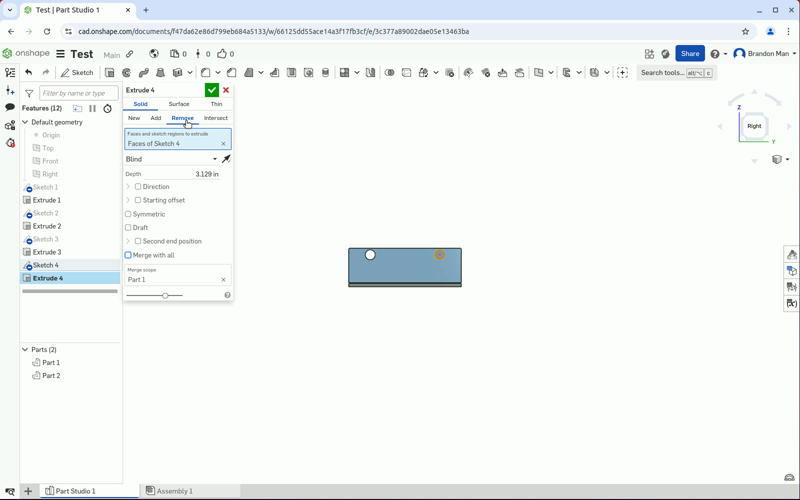
key(space)
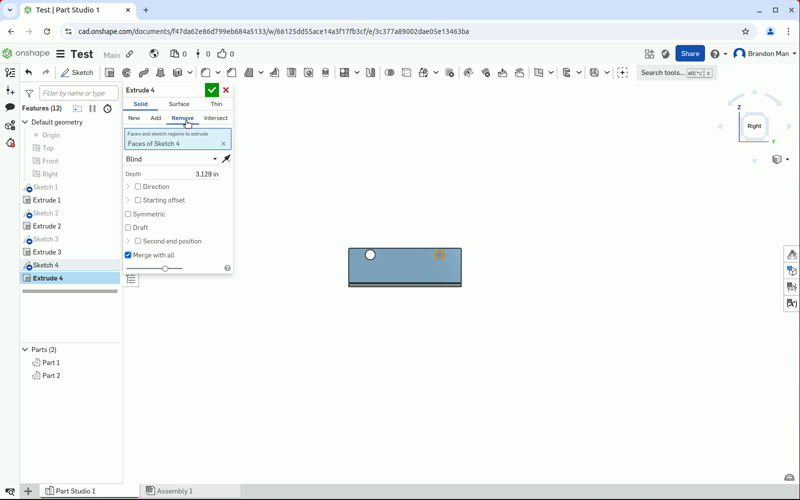
key(enter)
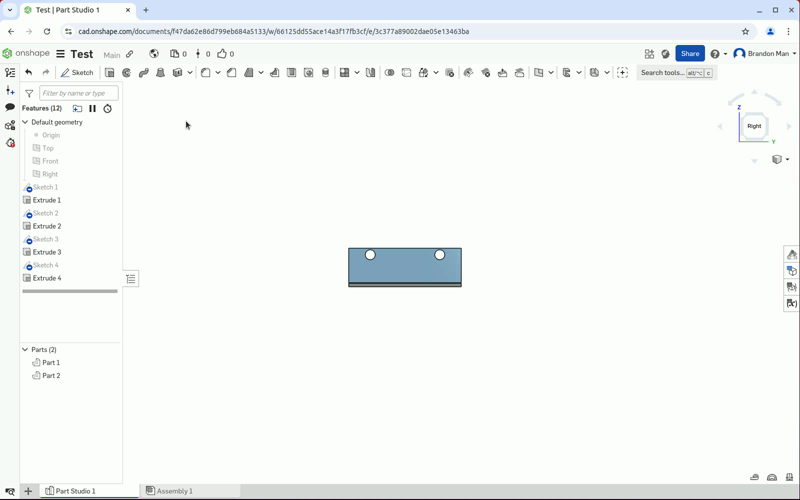
key(shift+h)
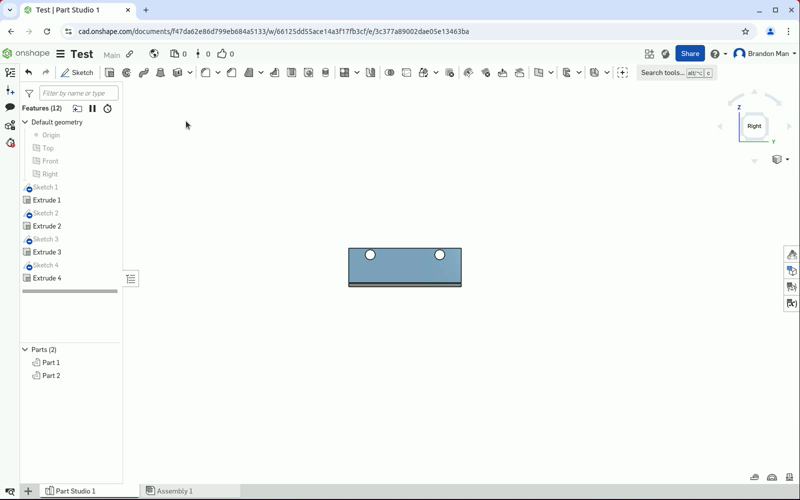
key(shift+h)
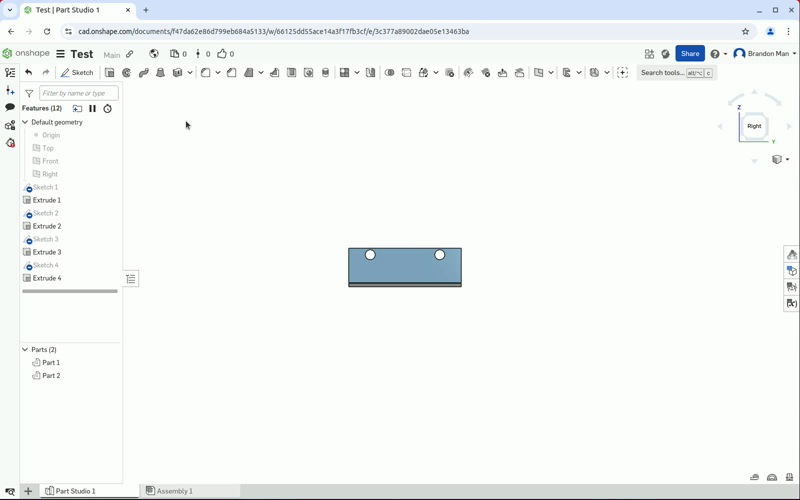
mouse_move(73, 189)
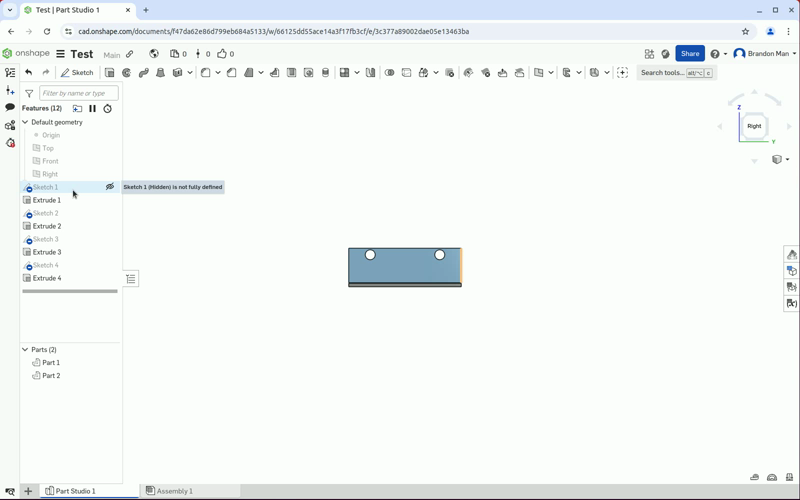
click(73, 189)
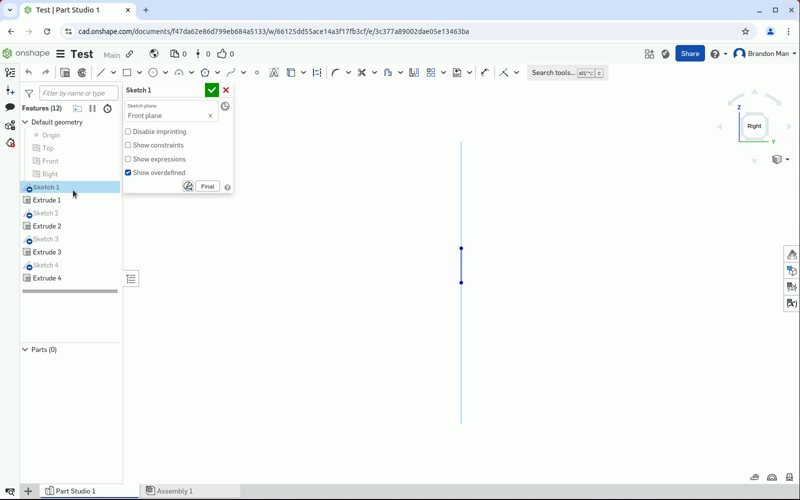
mouse_move(229, 92)
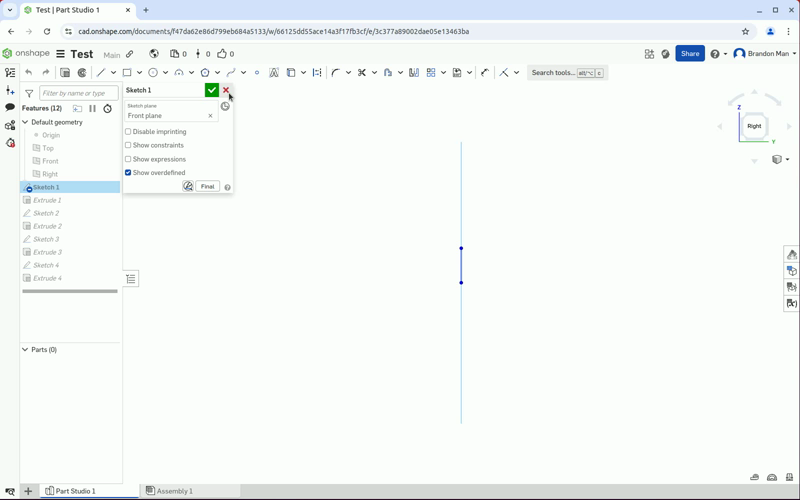
click(229, 92)
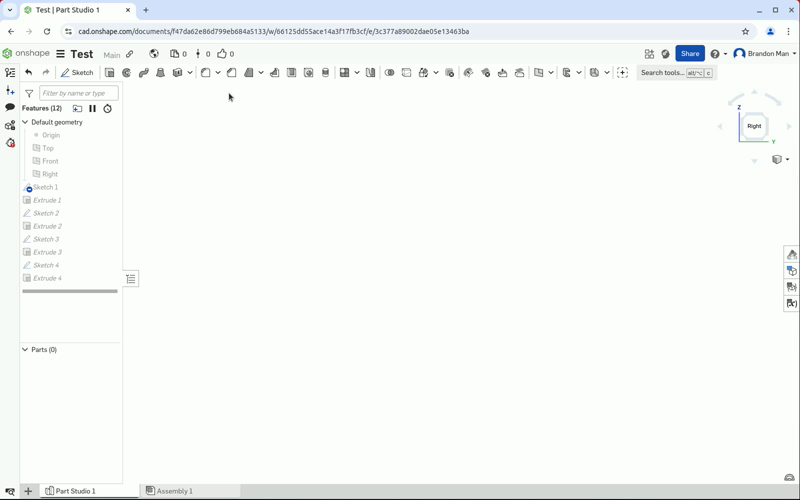
mouse_move(73, 352)
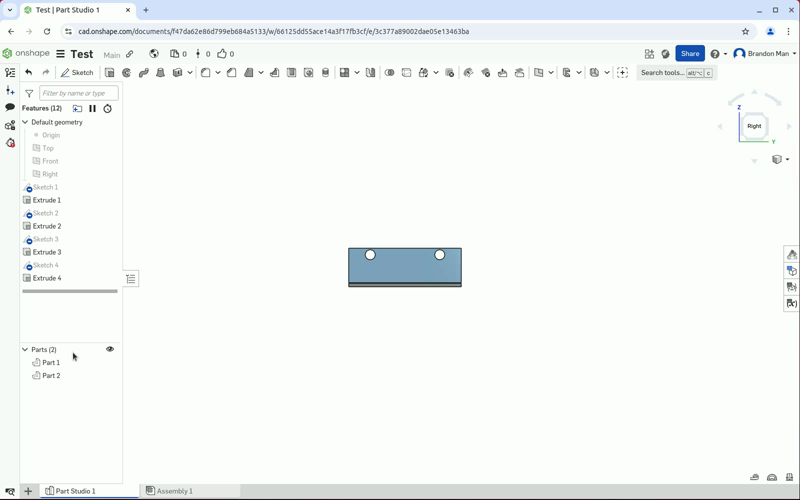
key(y)
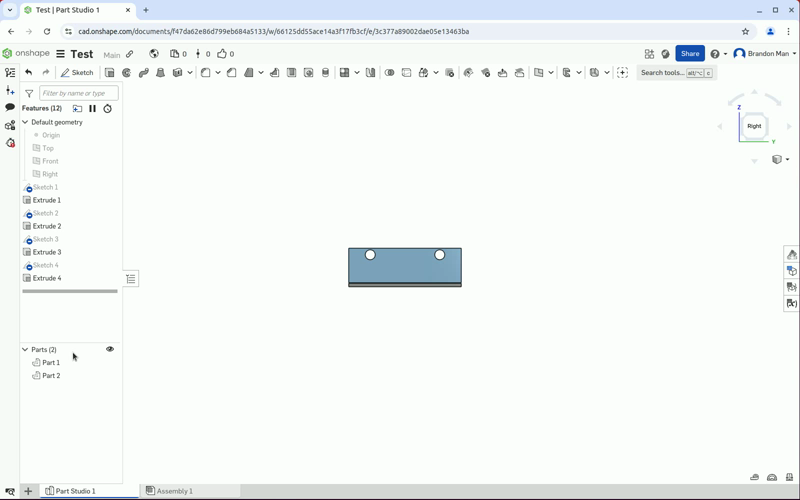
key(shift+p)
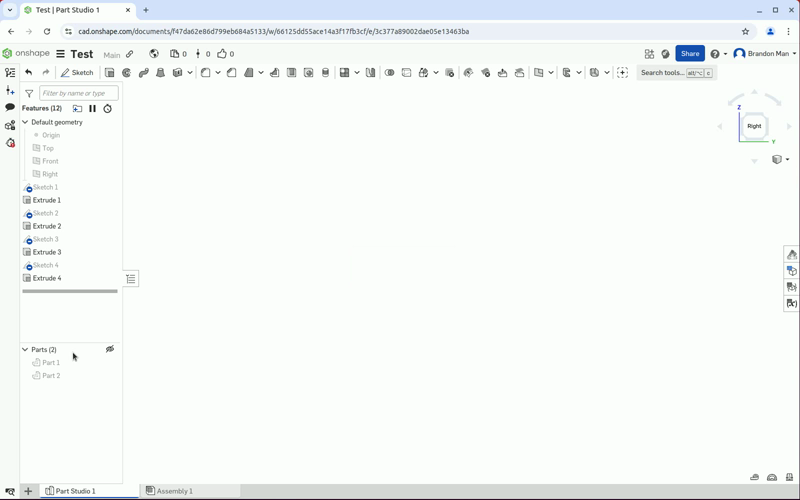
key(space)
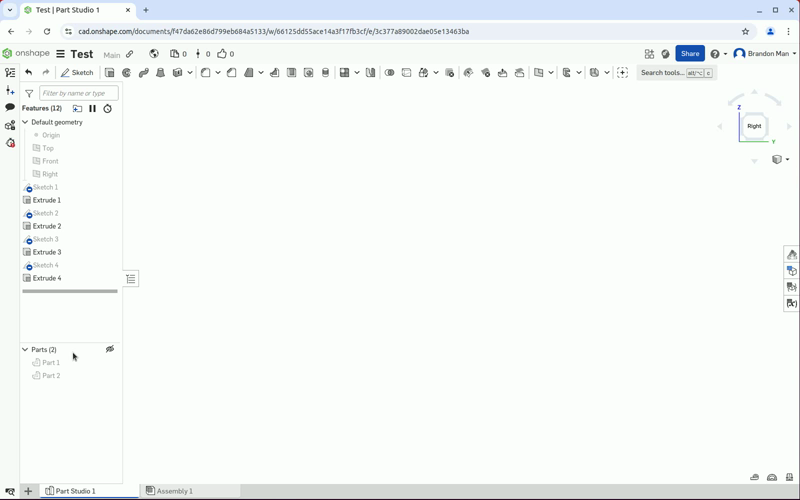
key_down(shift)
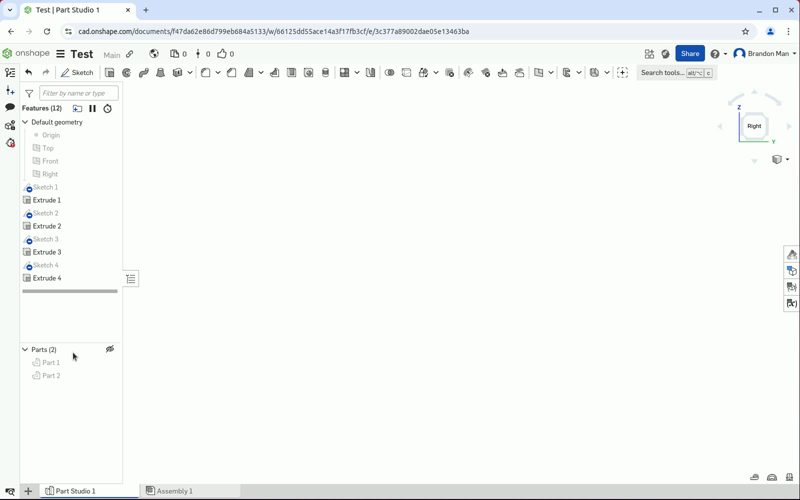
key(right)
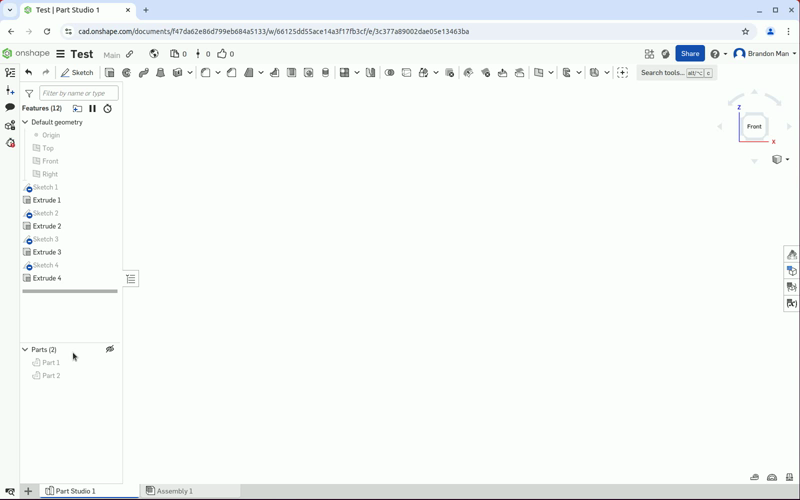
key_up(shift)
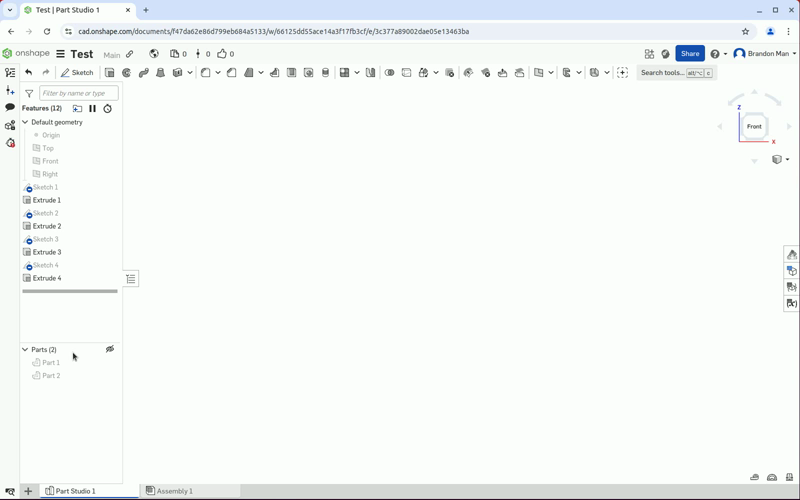
key(space)
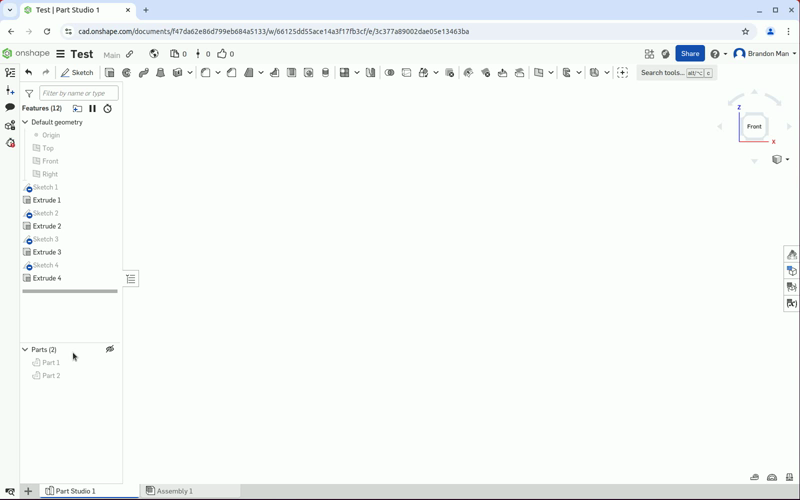
key_down(shift)
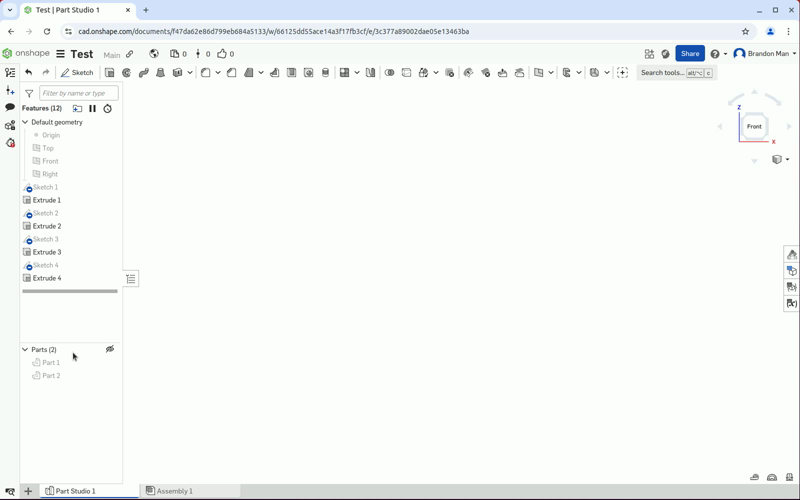
key(down)
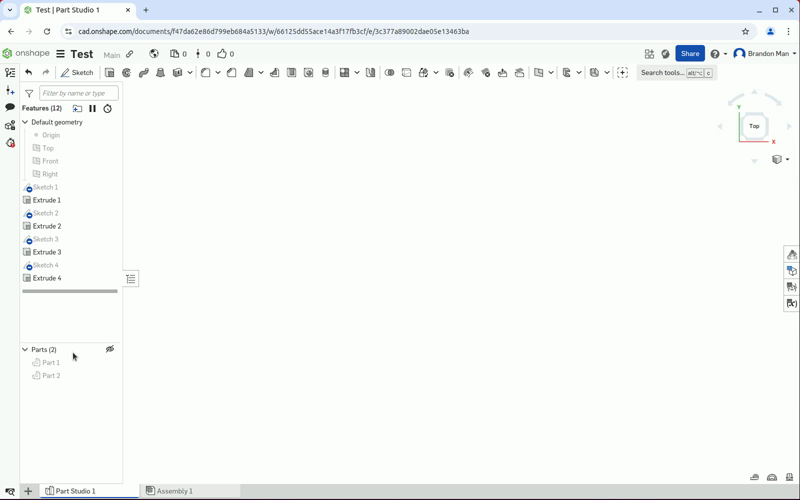
key_up(shift)
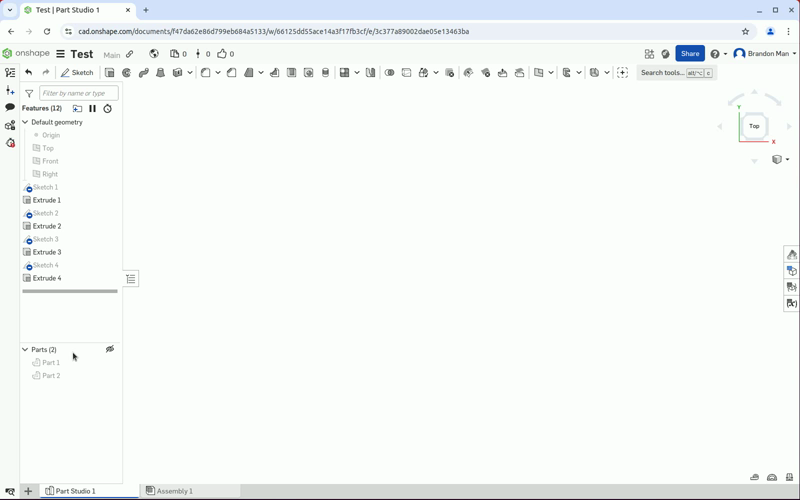
mouse_move(73, 352)
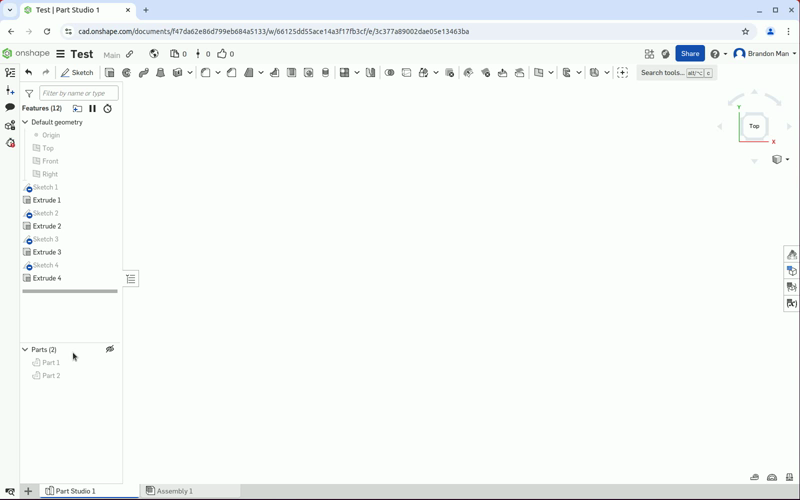
key(shift+y)
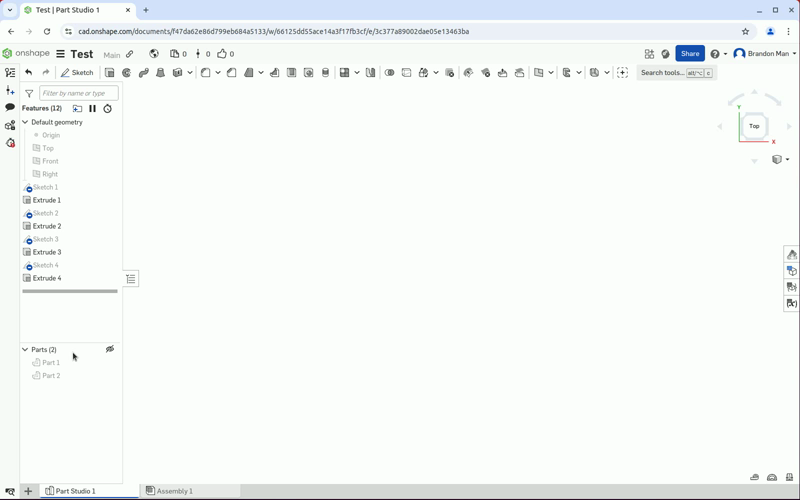
key(shift+s)
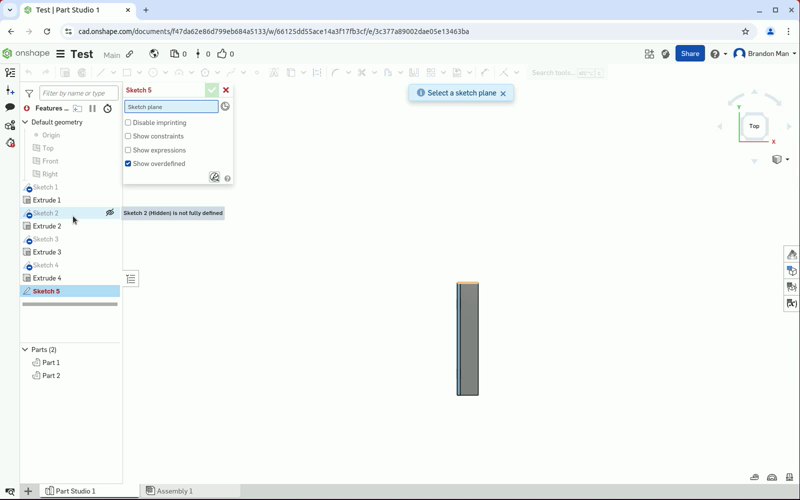
scroll(3)
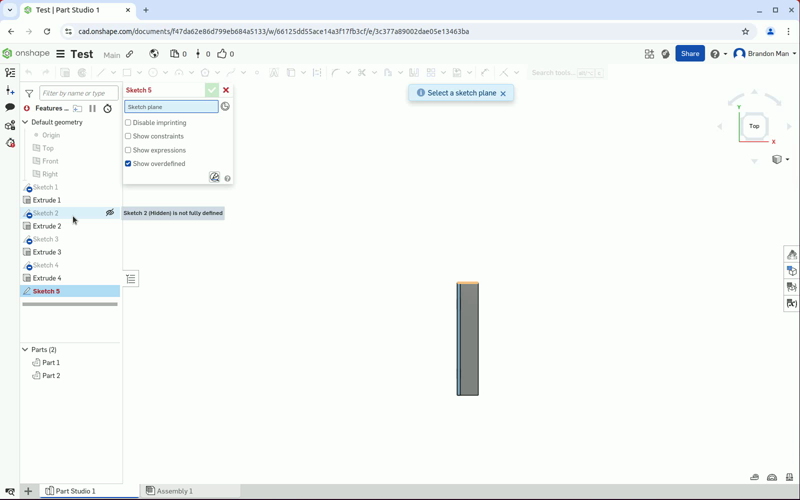
mouse_move(73, 150)
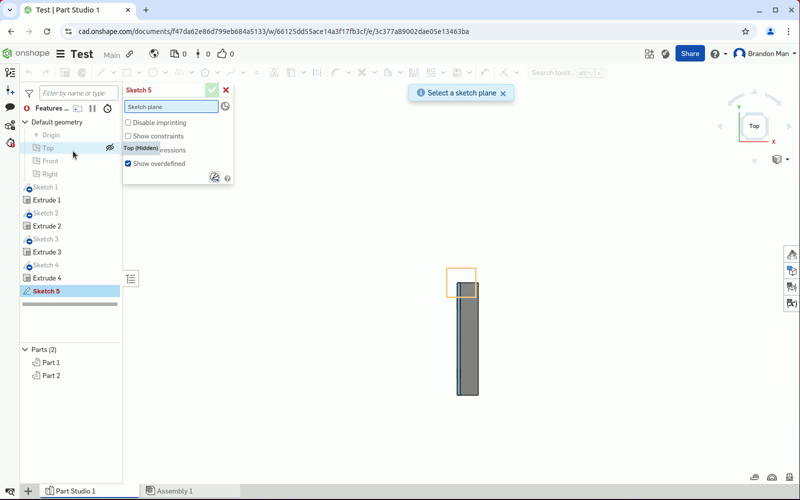
click(73, 150)
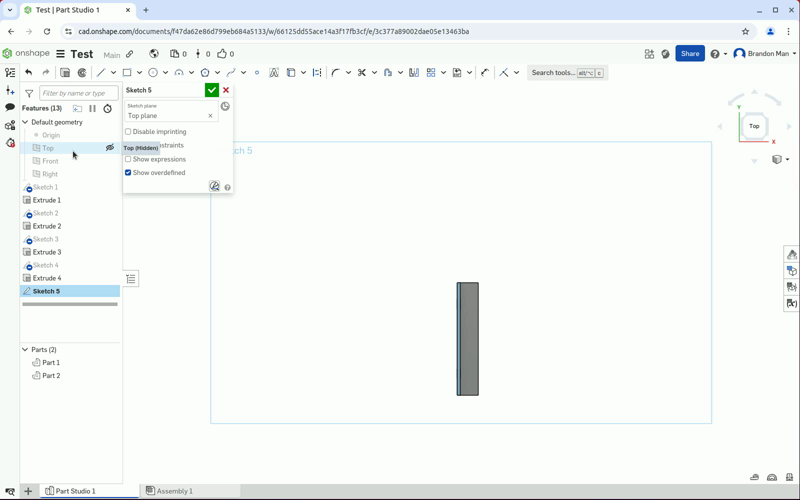
mouse_move(73, 352)
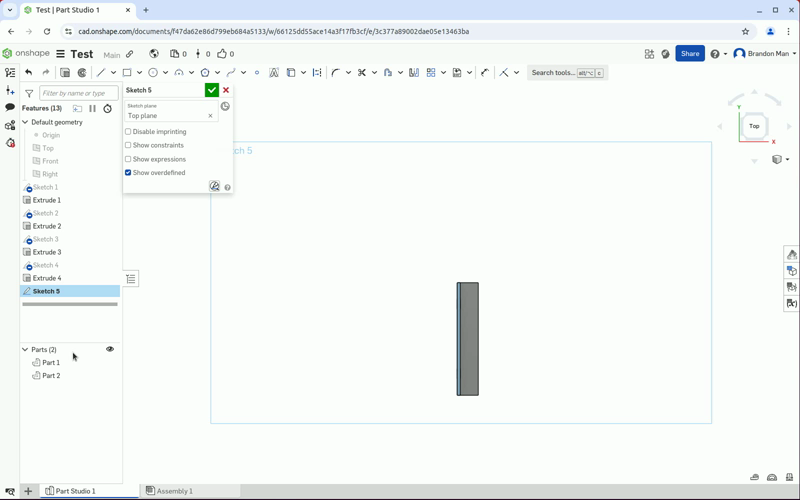
key(y)
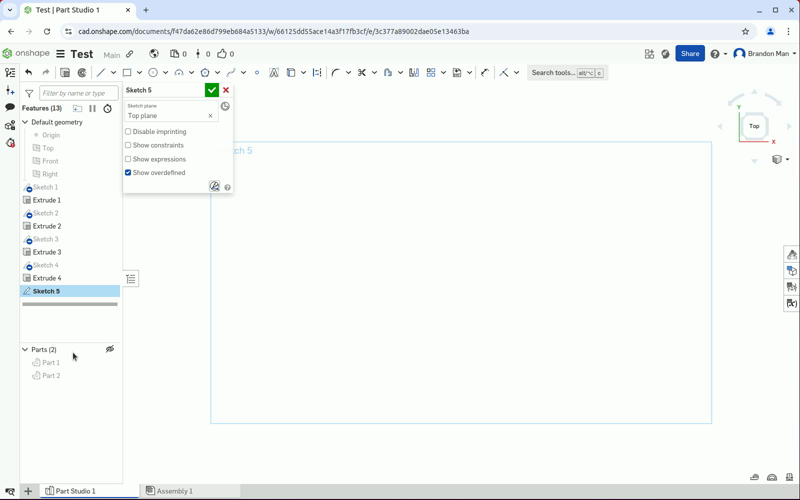
key(c)
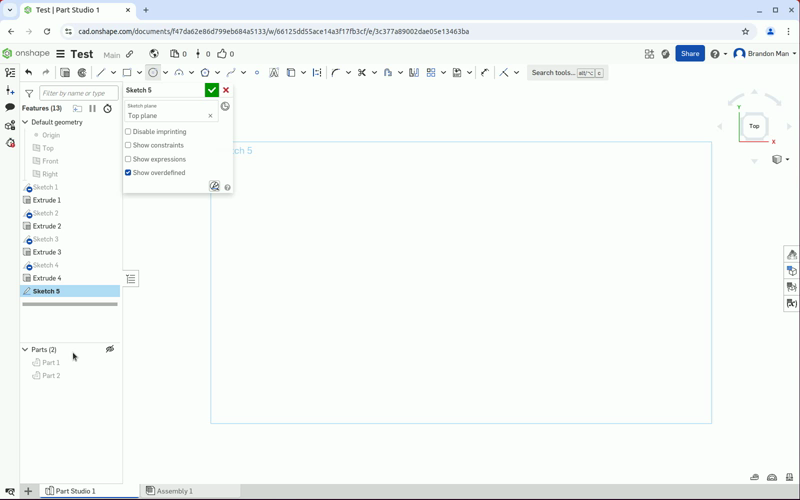
key_down(shift)
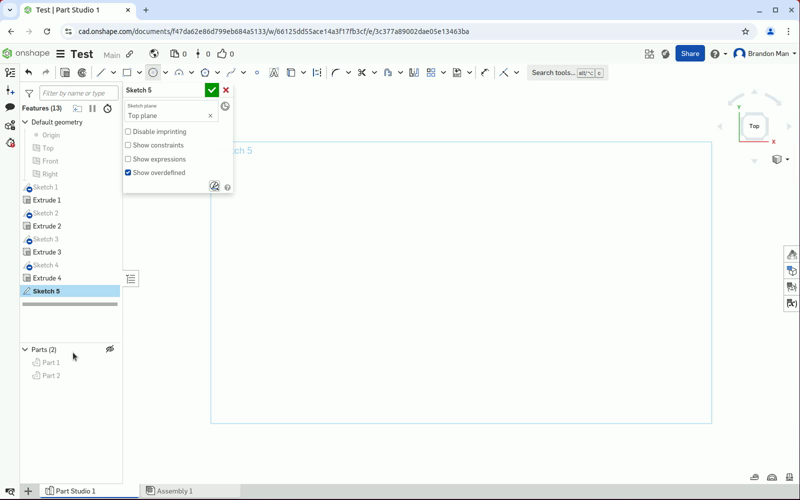
mouse_move(468, 374)
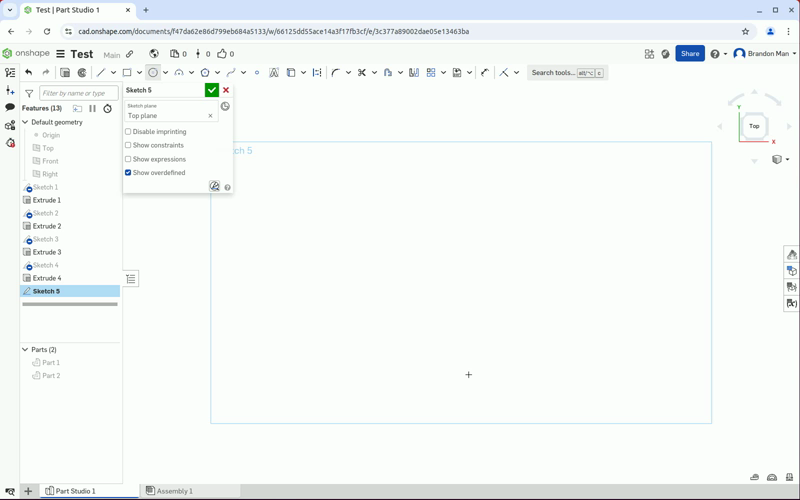
click(468, 374)
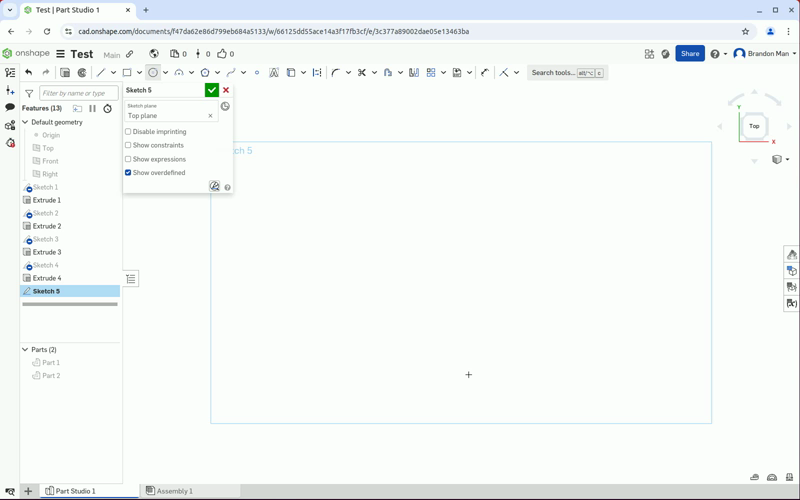
key_up(shift)
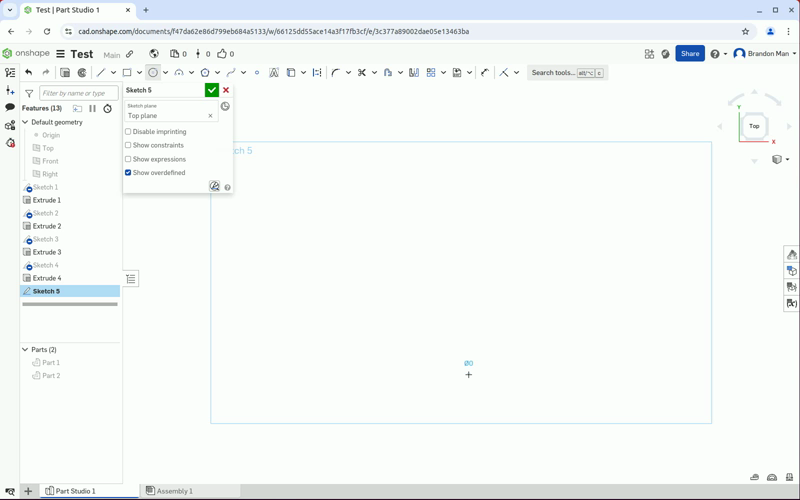
mouse_move(473, 374)
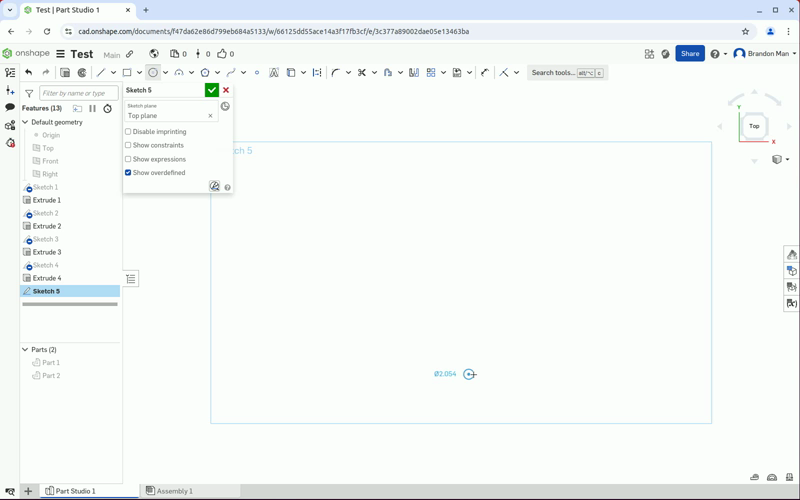
click(473, 374)
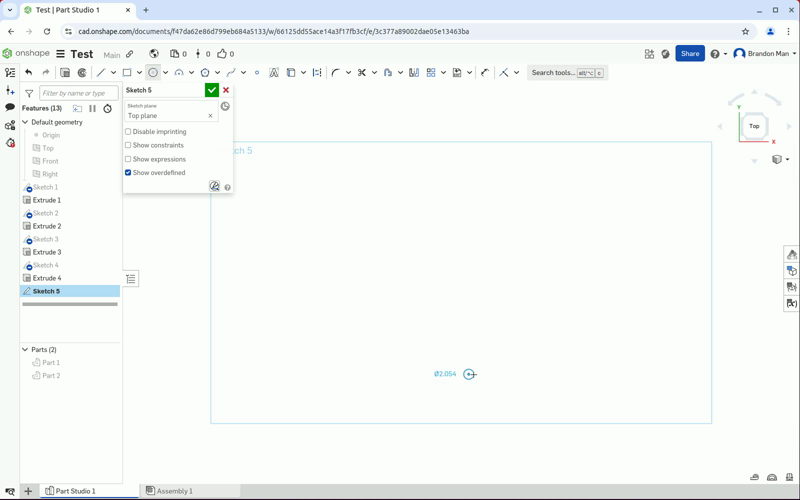
key(esc)
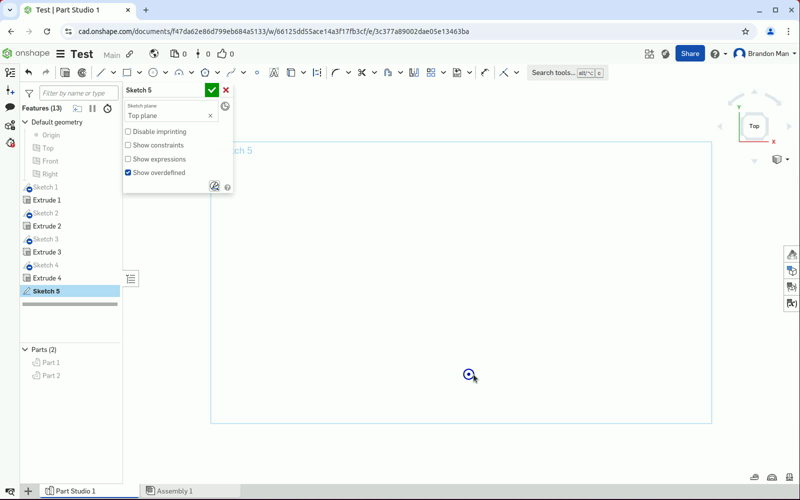
mouse_move(471, 375)
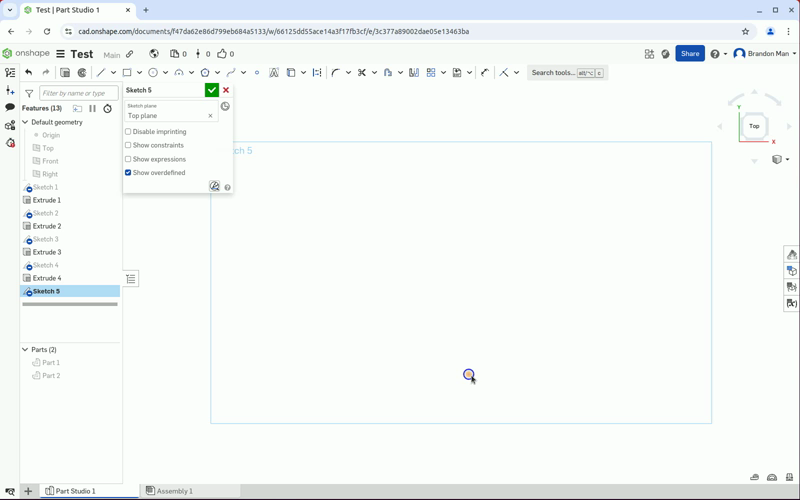
scroll(6)
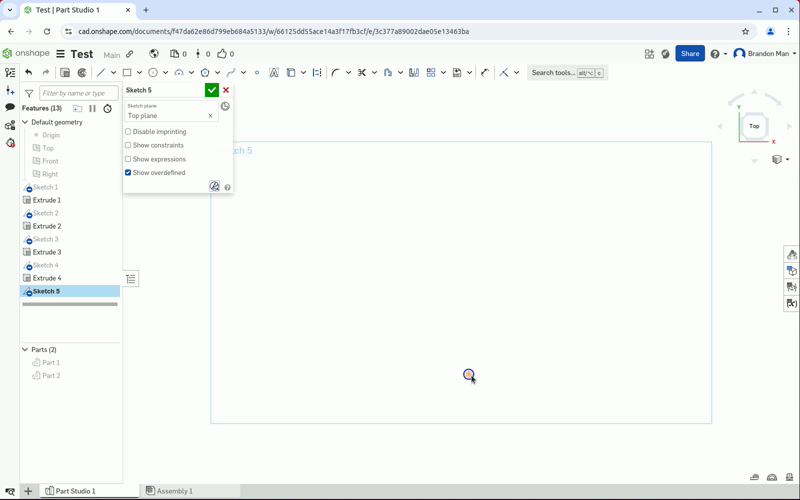
scroll(6)
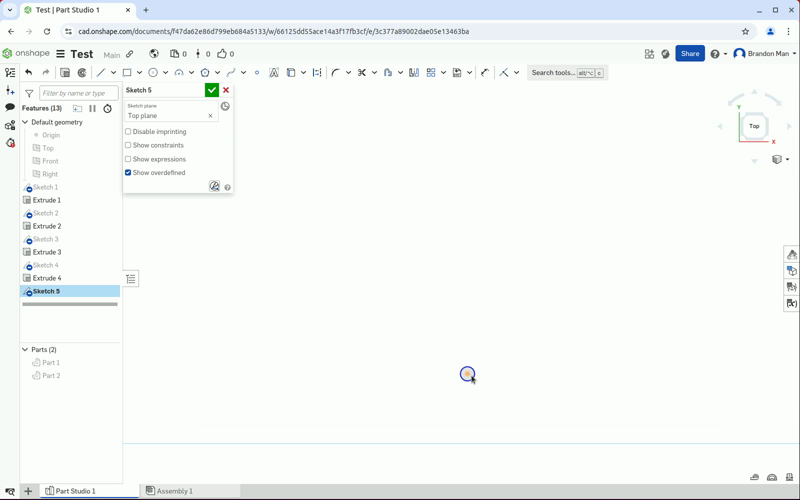
scroll(6)
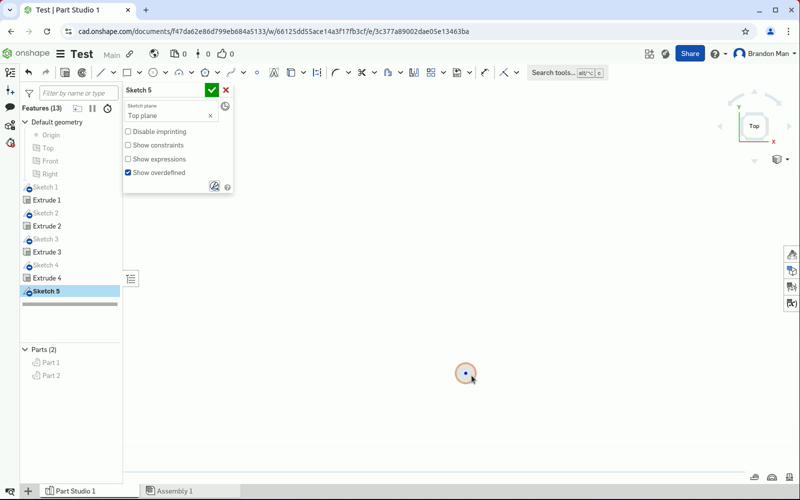
scroll(6)
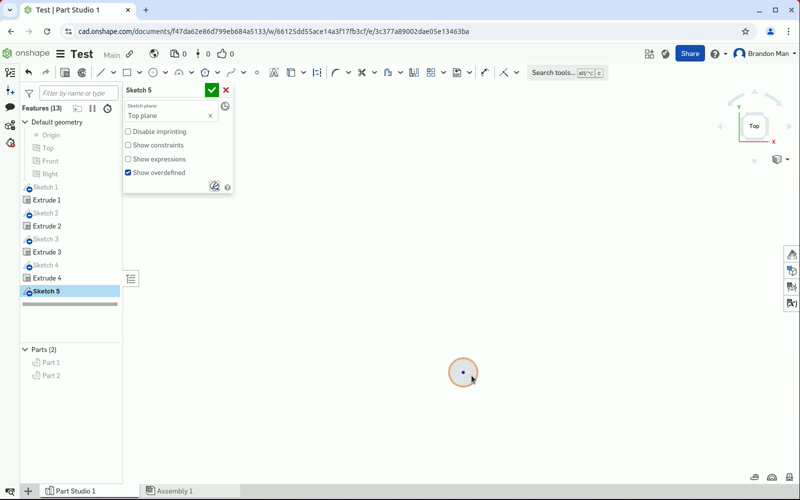
scroll(6)
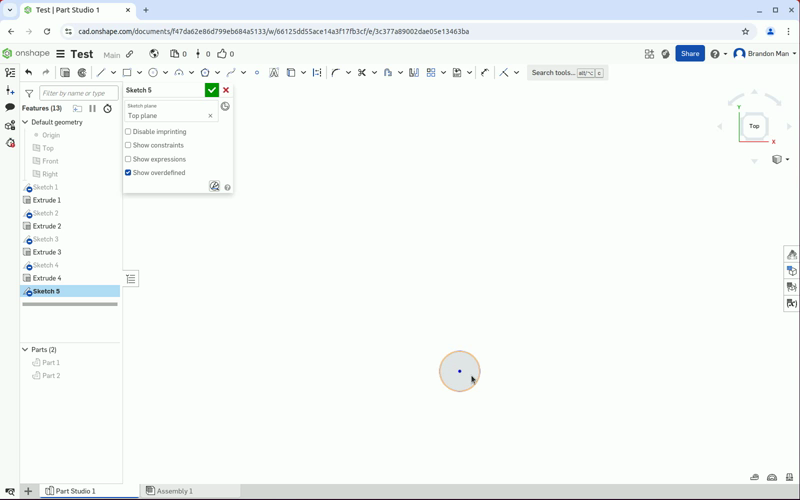
scroll(6)
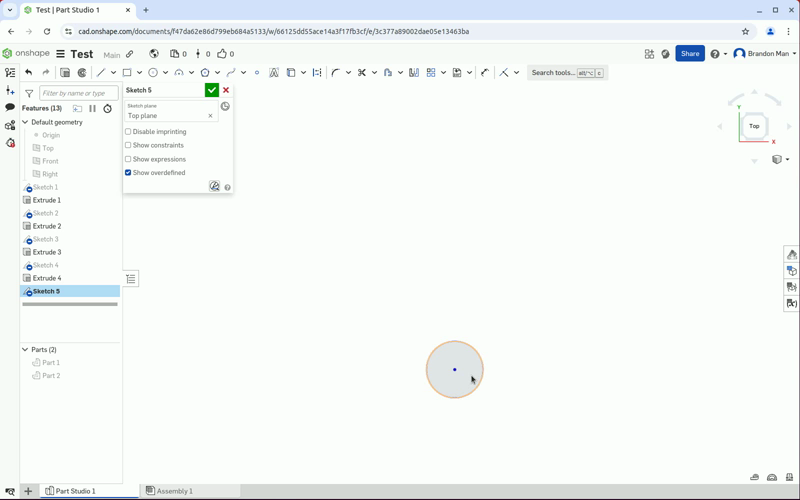
scroll(6)
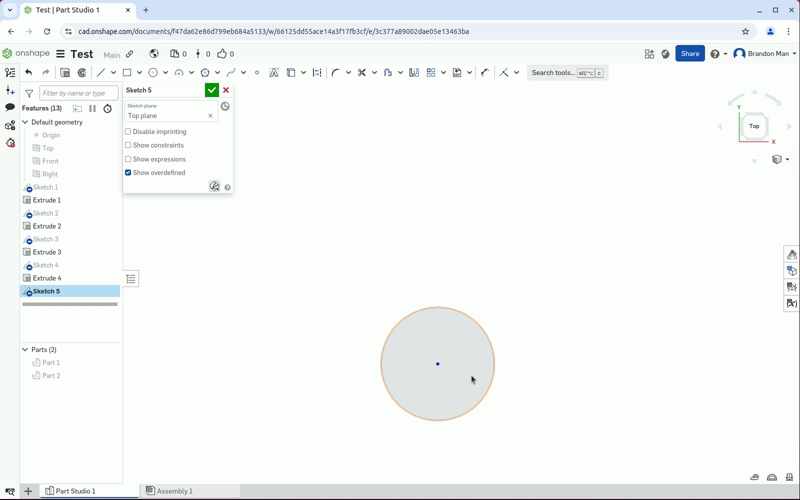
click(471, 375)
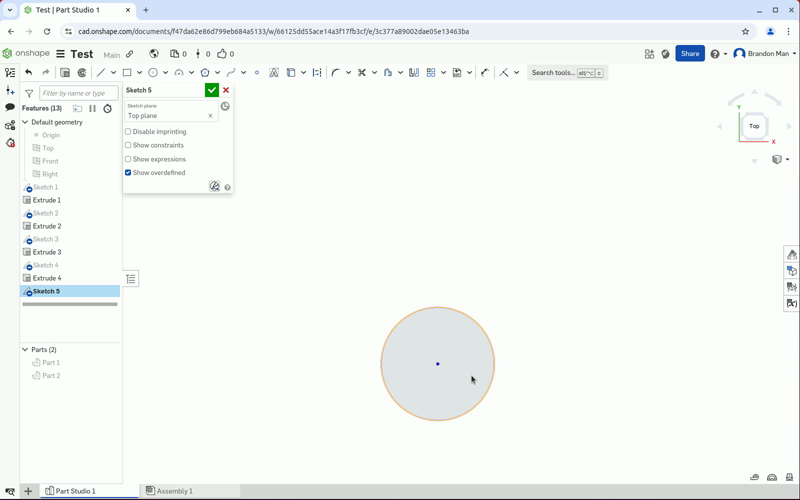
scroll(-6)
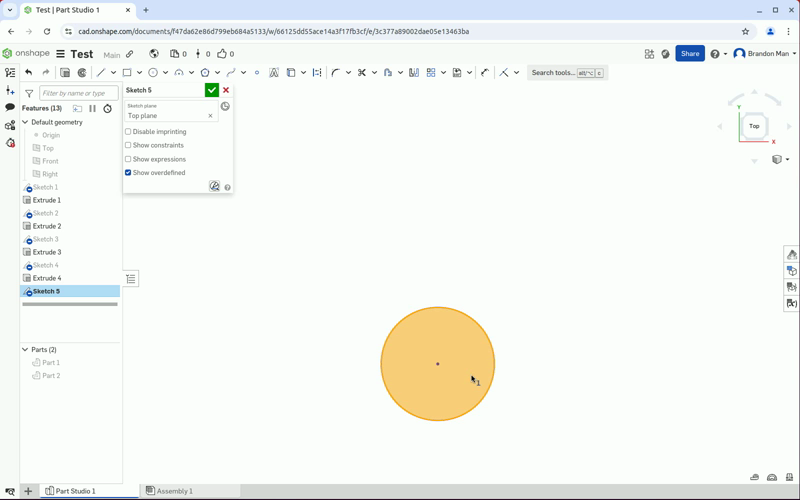
scroll(-6)
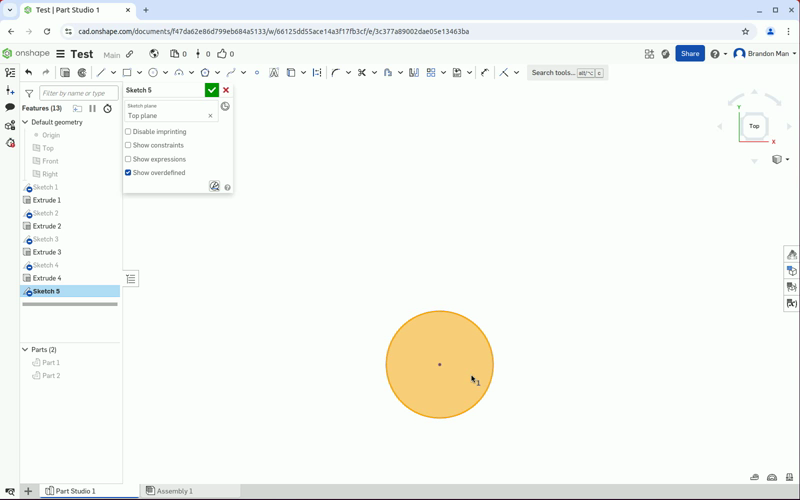
scroll(-6)
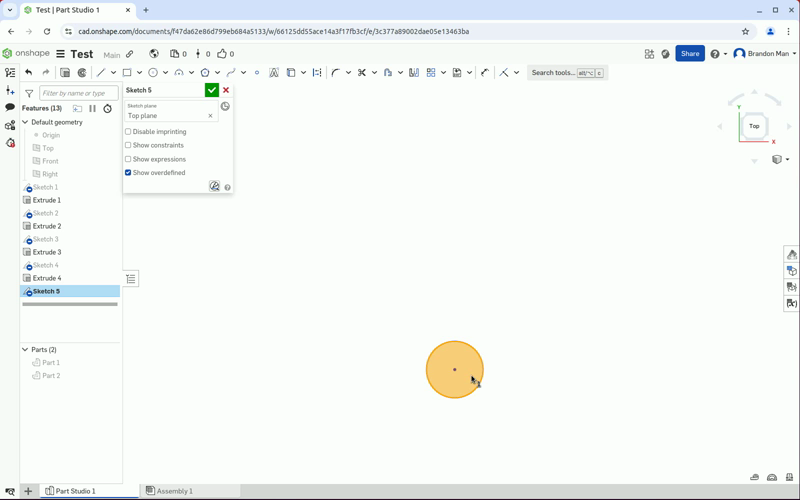
scroll(-6)
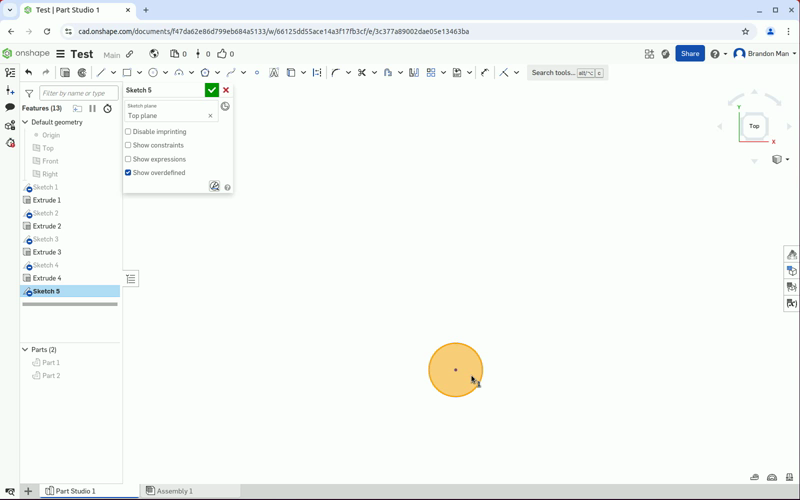
scroll(-6)
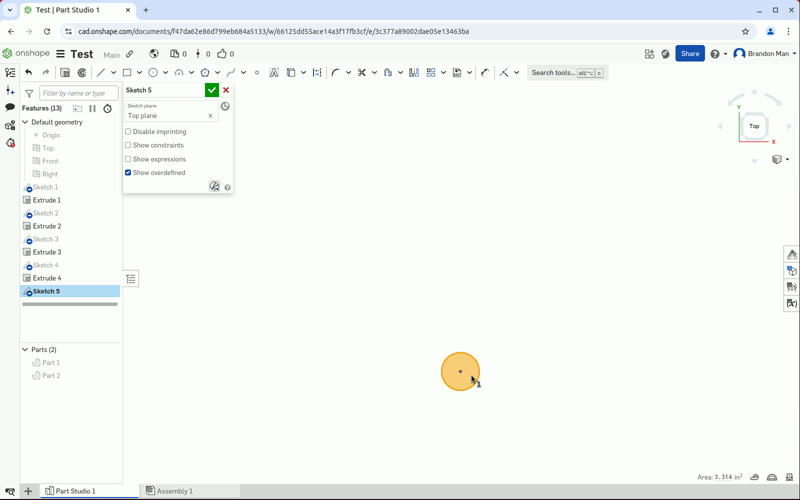
scroll(-6)
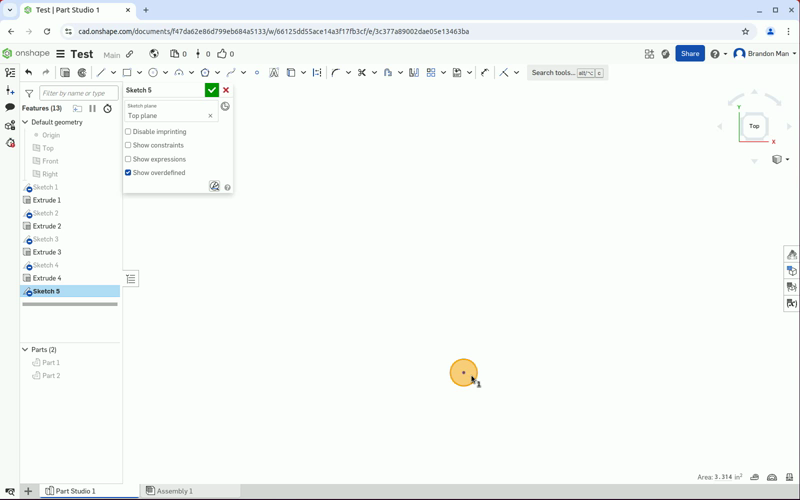
scroll(-6)
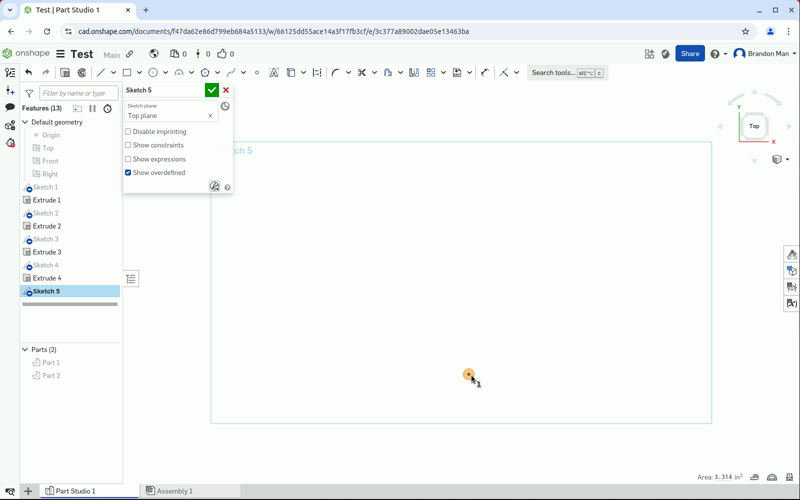
mouse_move(73, 352)
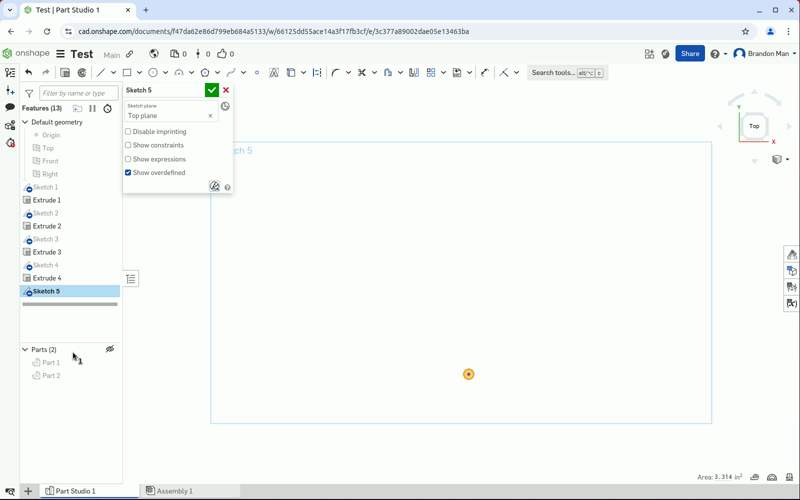
key(shift+y)
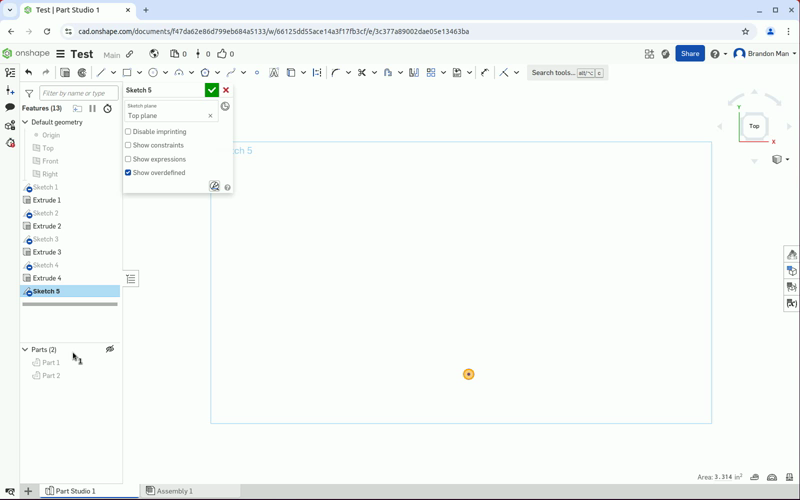
key(shift+e)
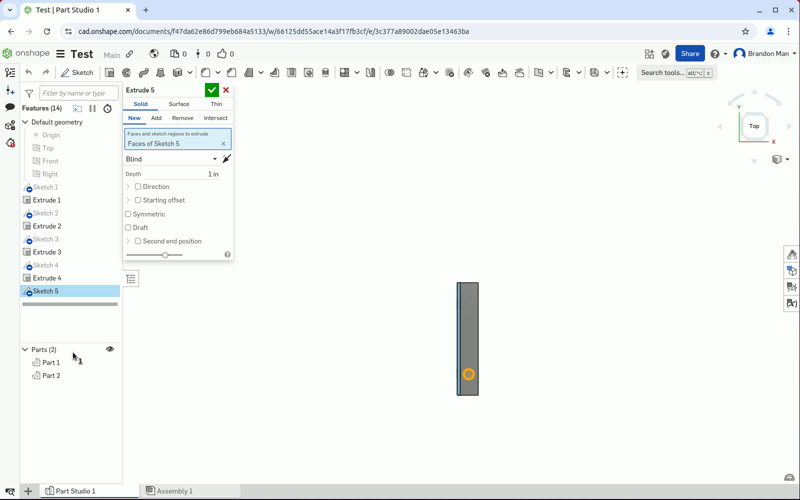
mouse_move(143, 106)
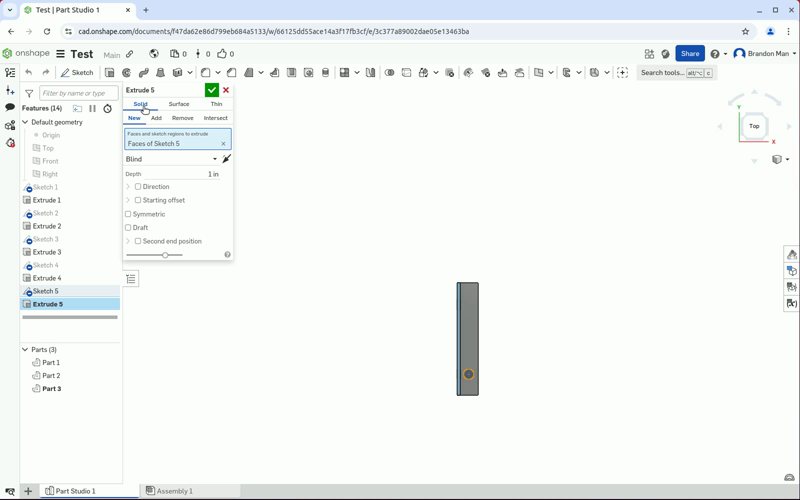
click(143, 106)
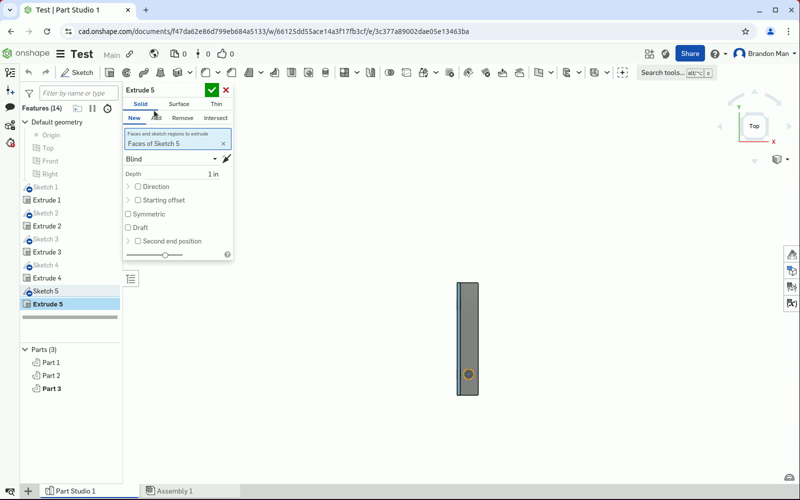
mouse_move(186, 120)
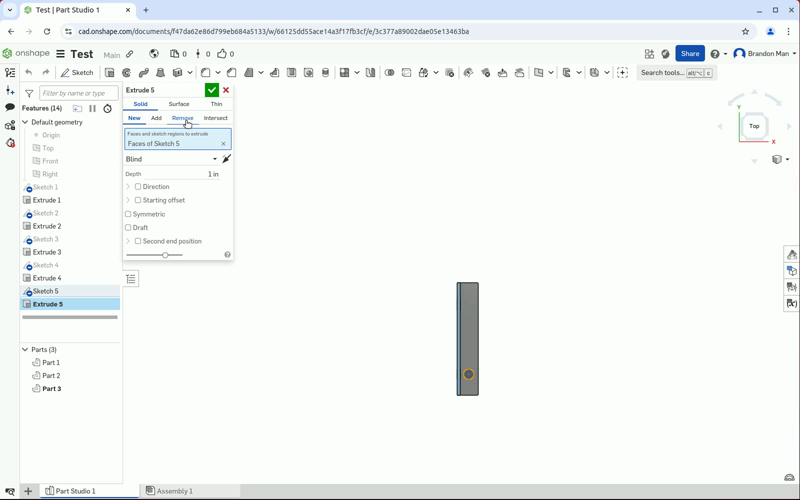
click(186, 120)
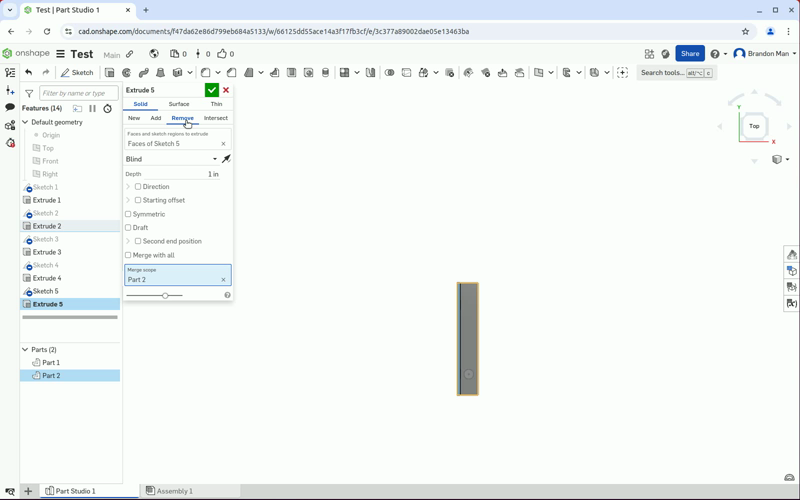
key(tab, 4)
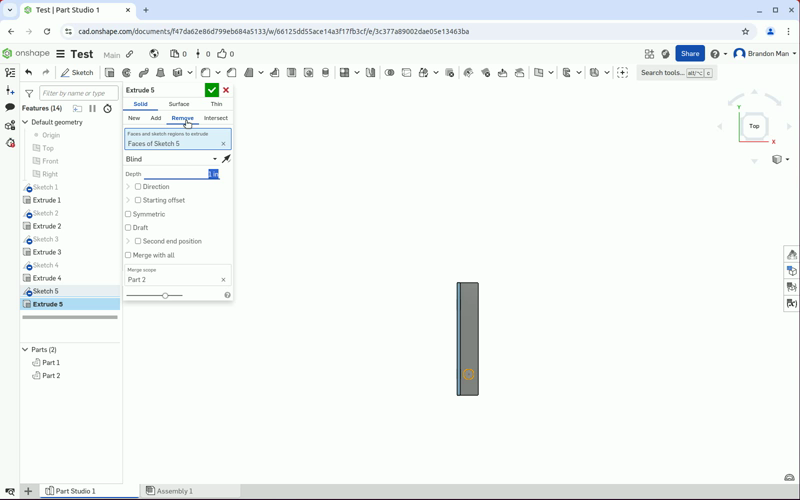
text(3.129)
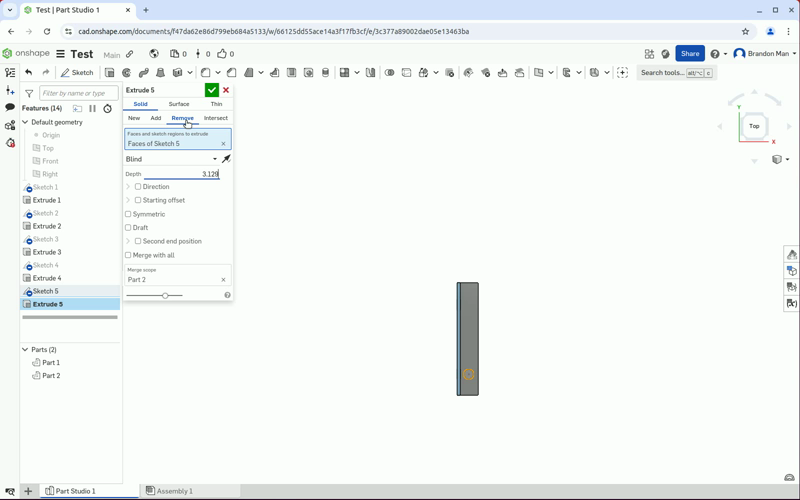
key(tab, 6)
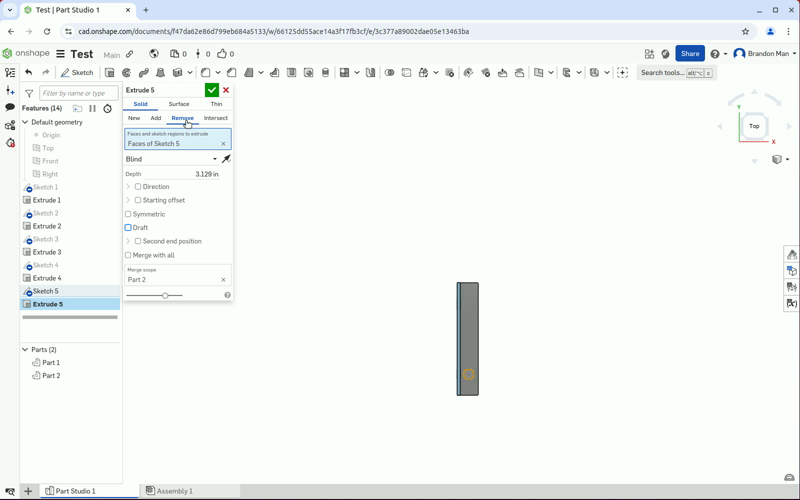
key(space)
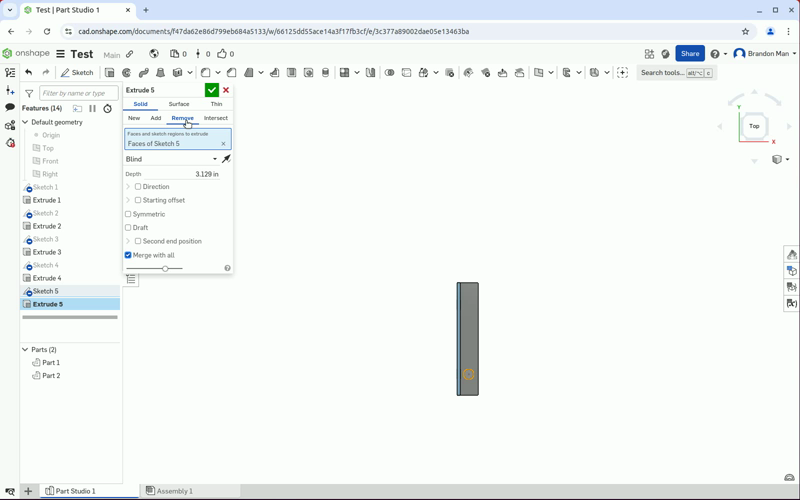
key(enter)
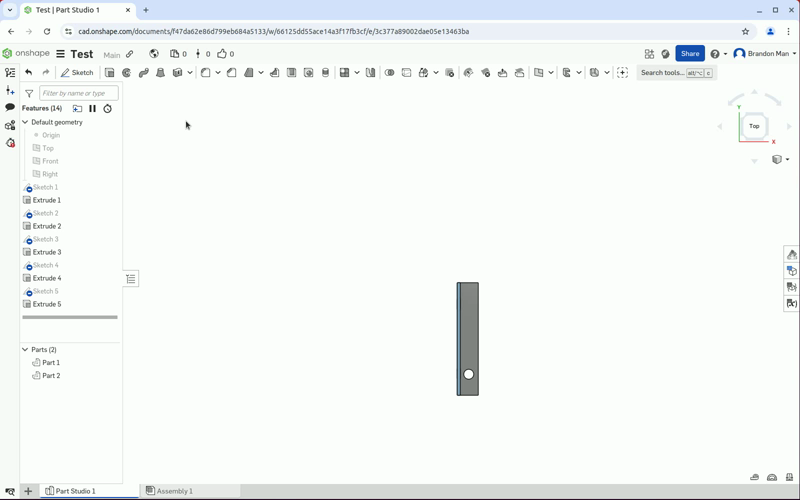
key(shift+h)
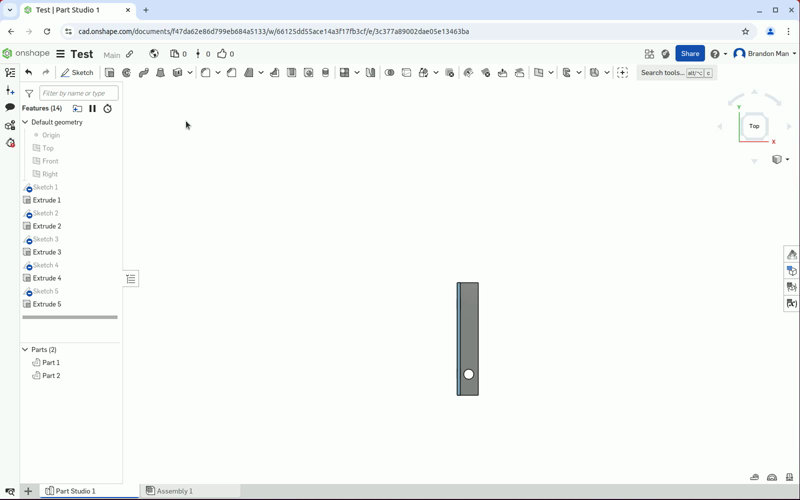
key(shift+h)
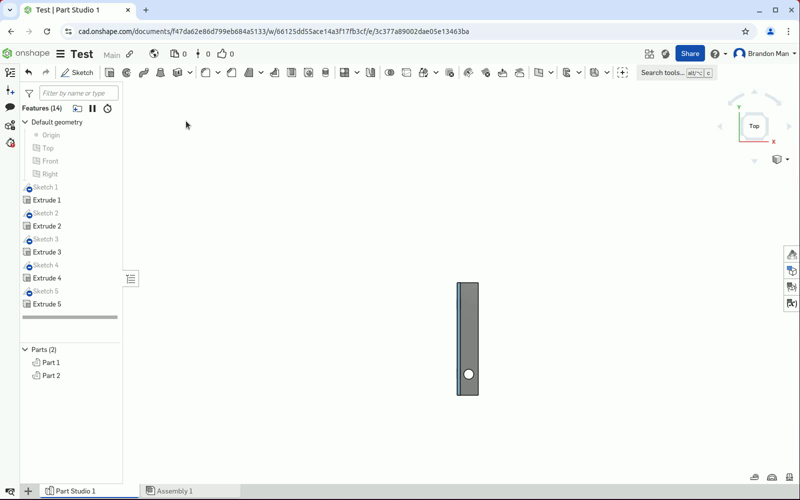
mouse_move(73, 189)
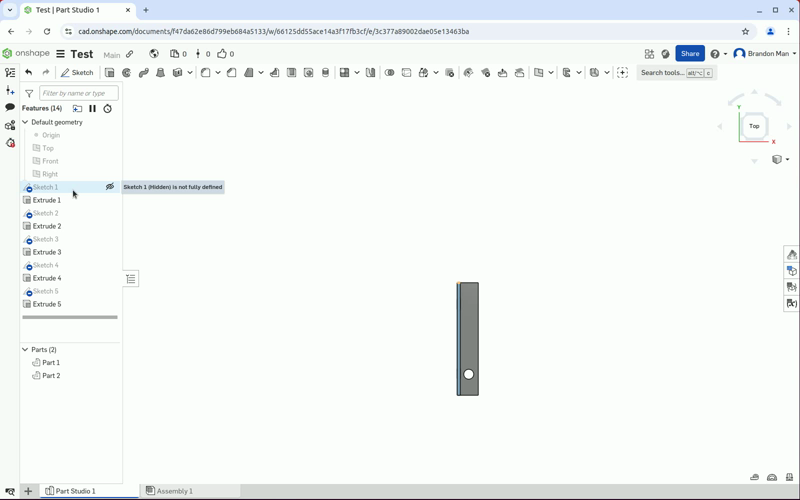
click(73, 189)
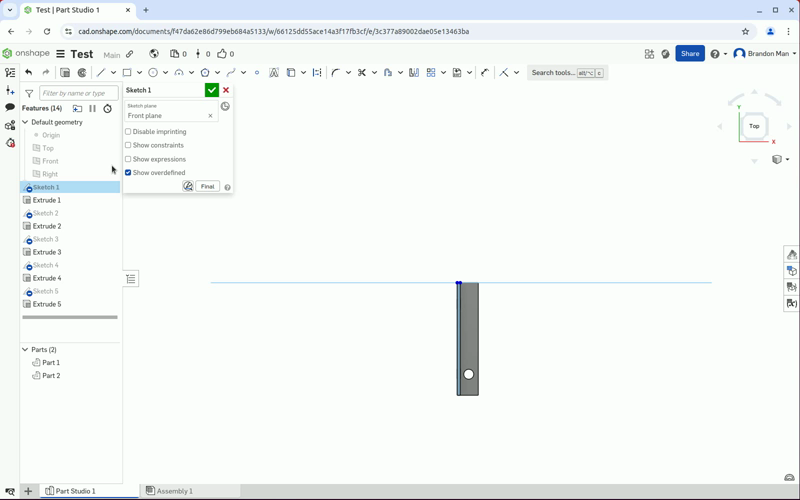
mouse_move(229, 92)
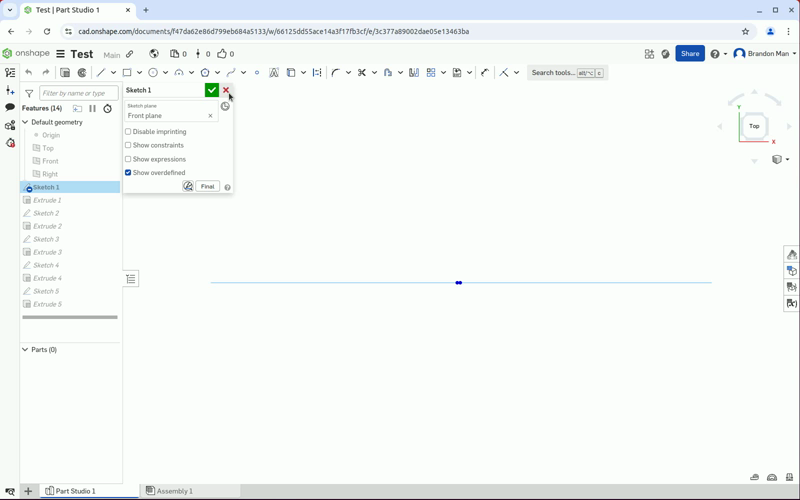
click(229, 92)
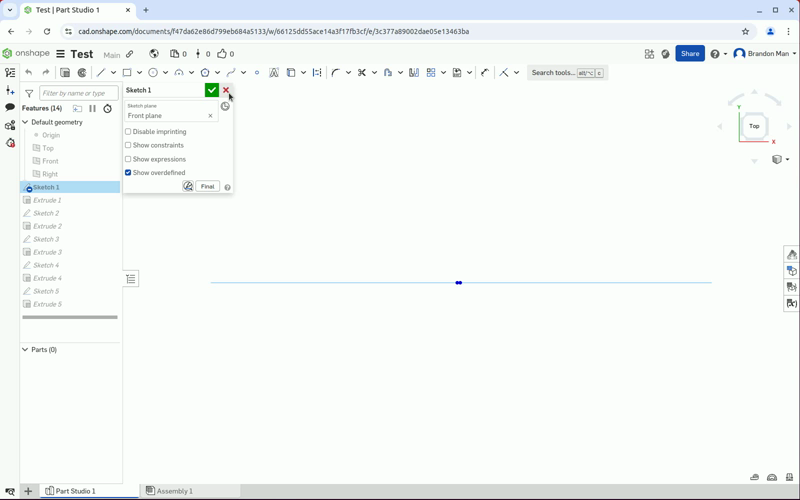
key(shift+s)
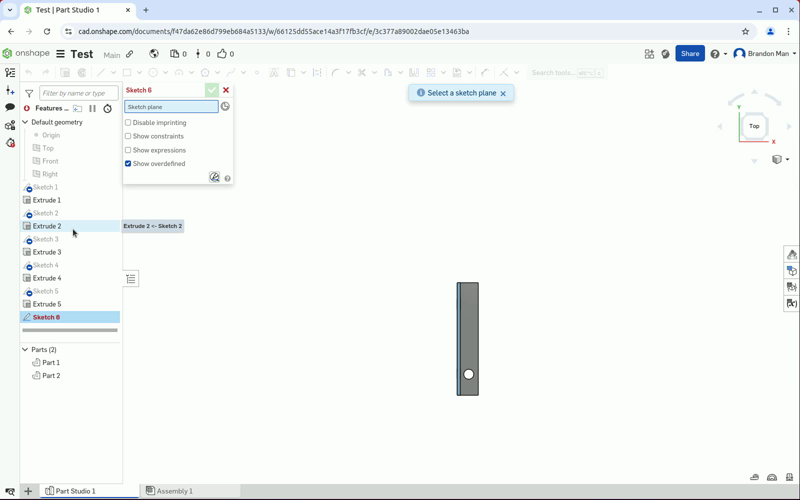
scroll(3)
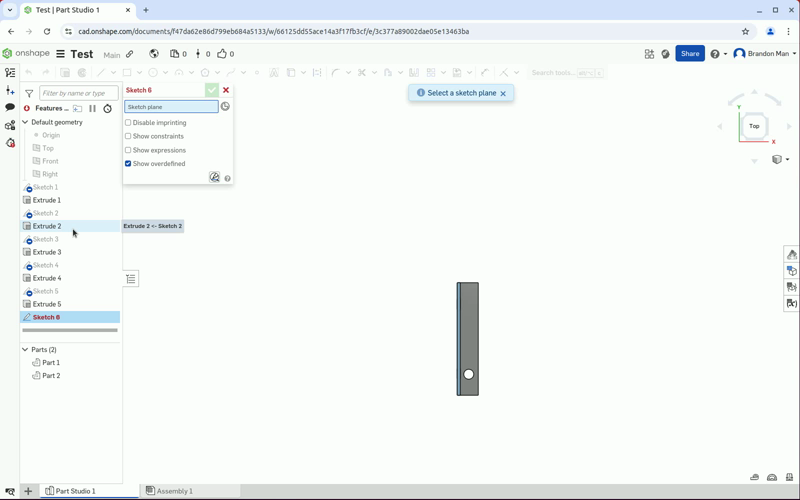
mouse_move(73, 150)
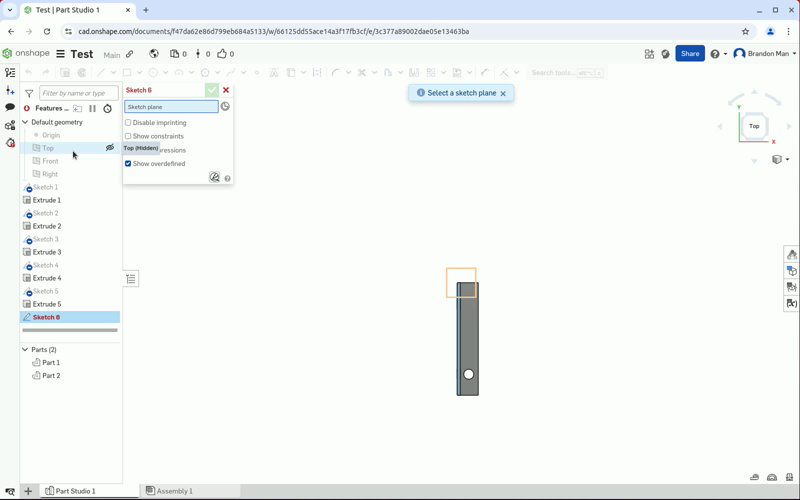
click(73, 150)
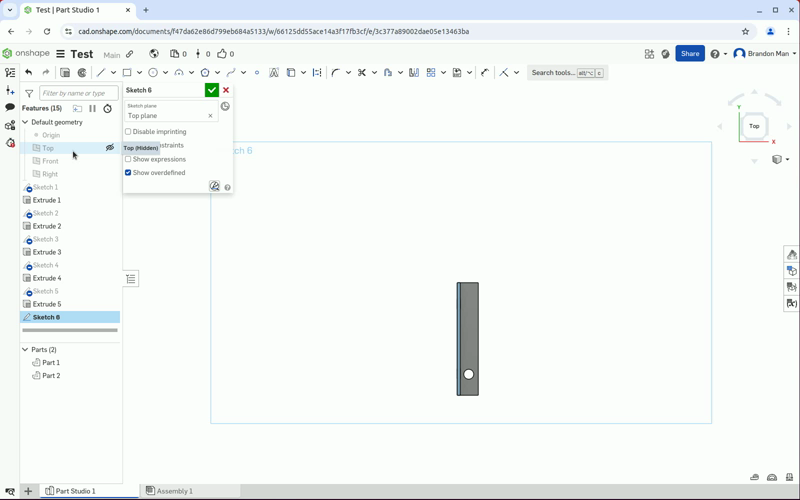
mouse_move(73, 352)
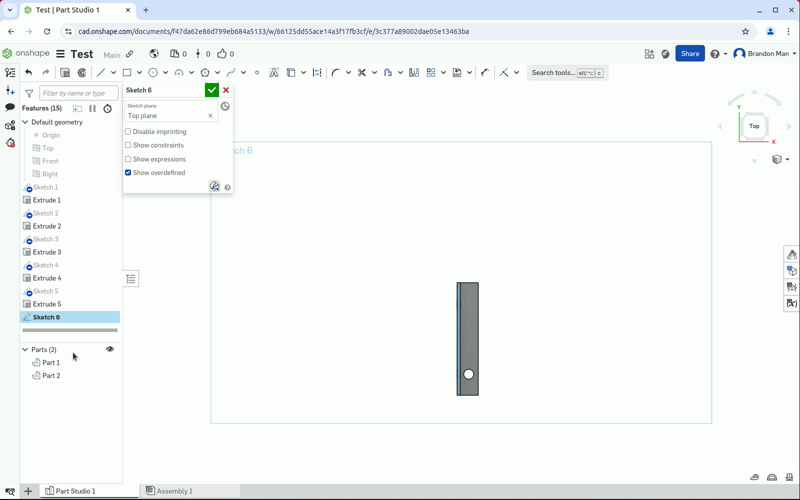
key(y)
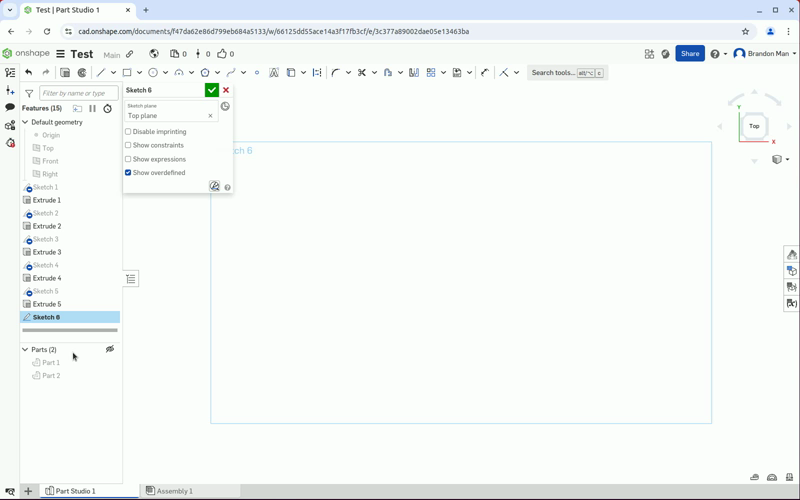
key(c)
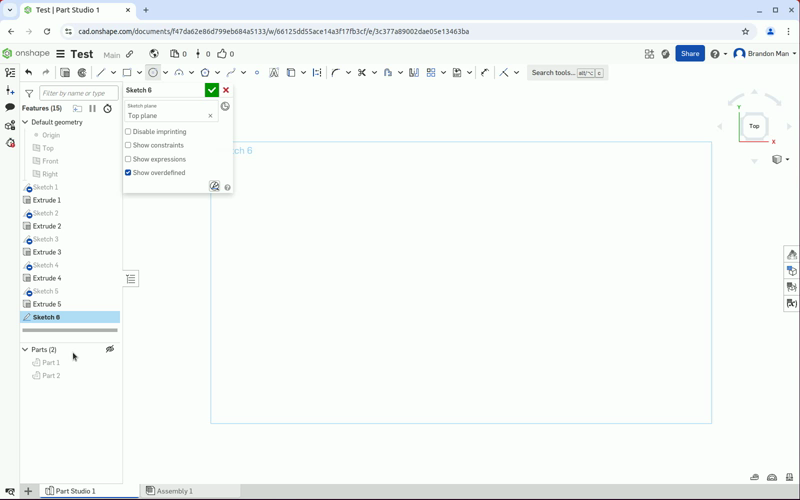
key_down(shift)
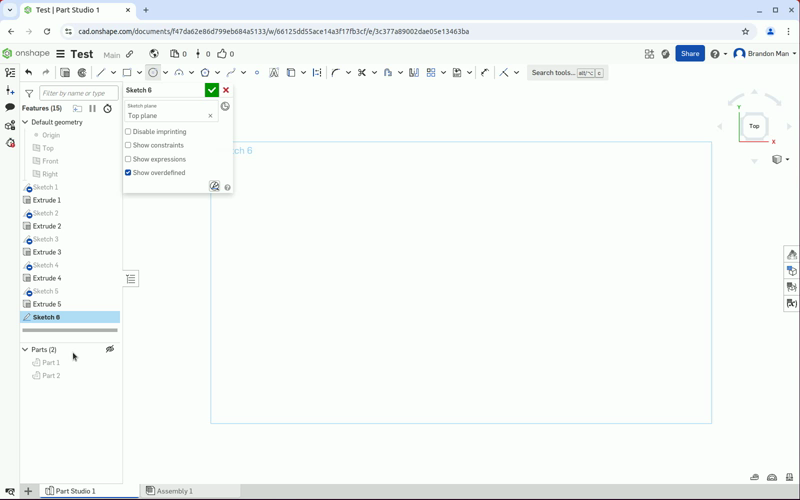
mouse_move(468, 304)
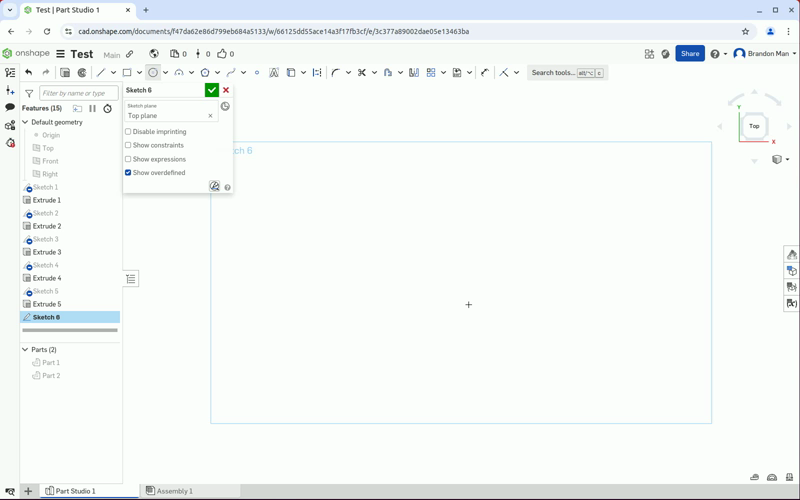
click(468, 304)
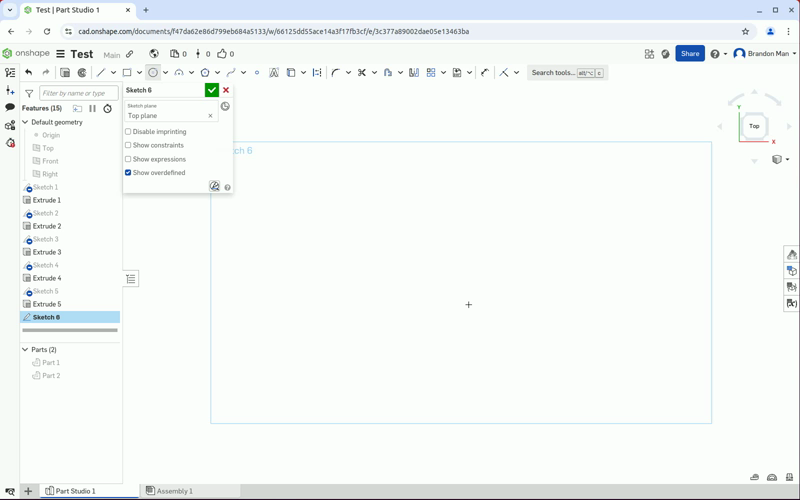
key_up(shift)
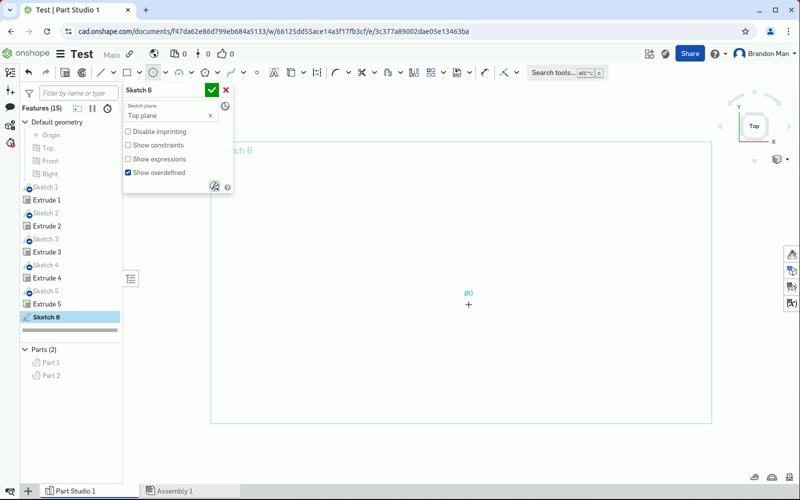
mouse_move(473, 304)
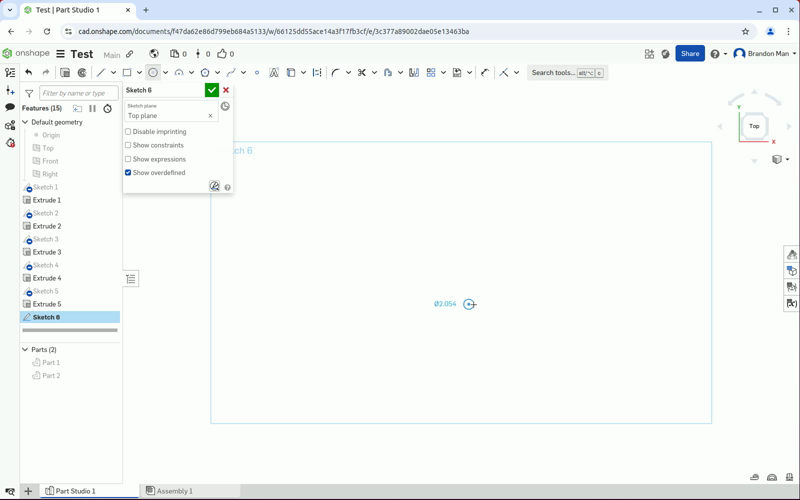
click(473, 304)
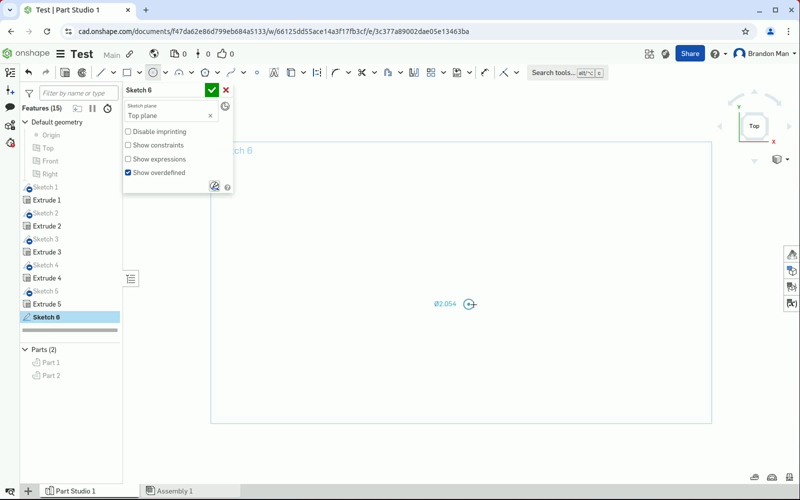
key(esc)
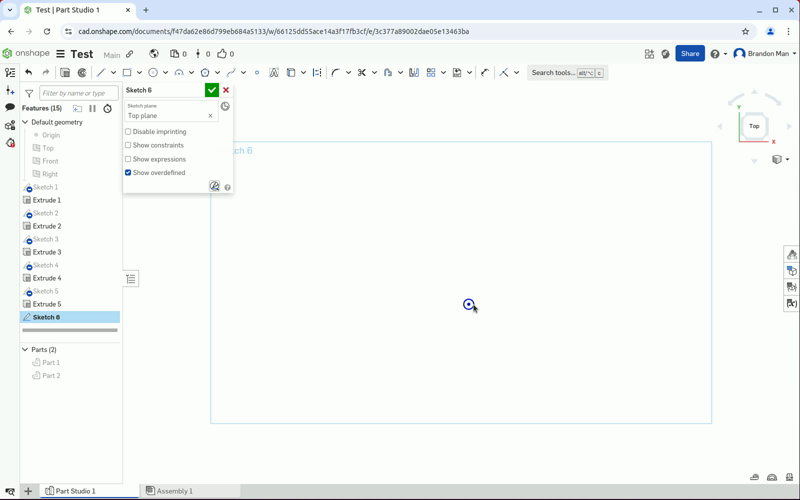
mouse_move(467, 304)
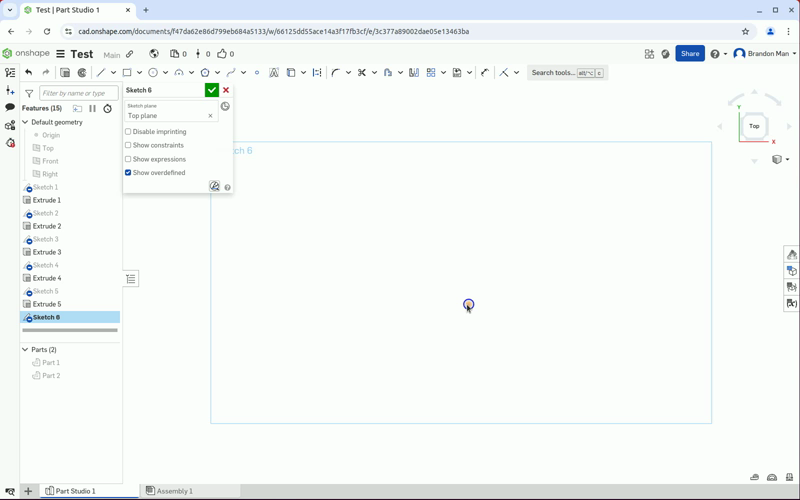
scroll(6)
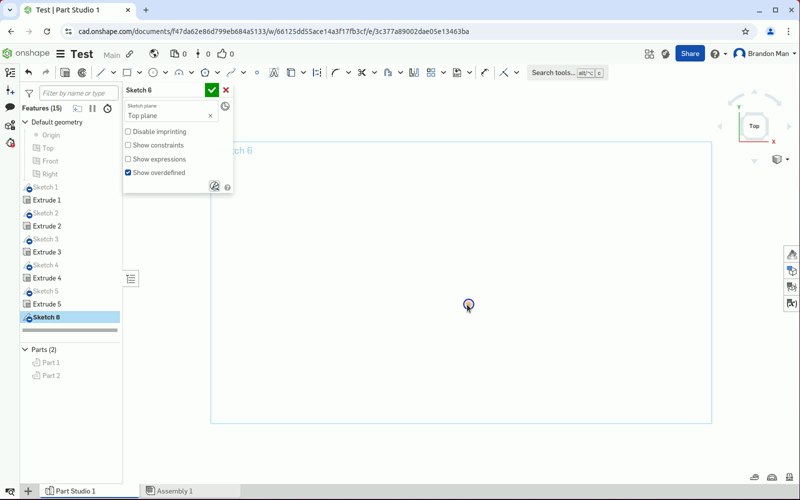
scroll(6)
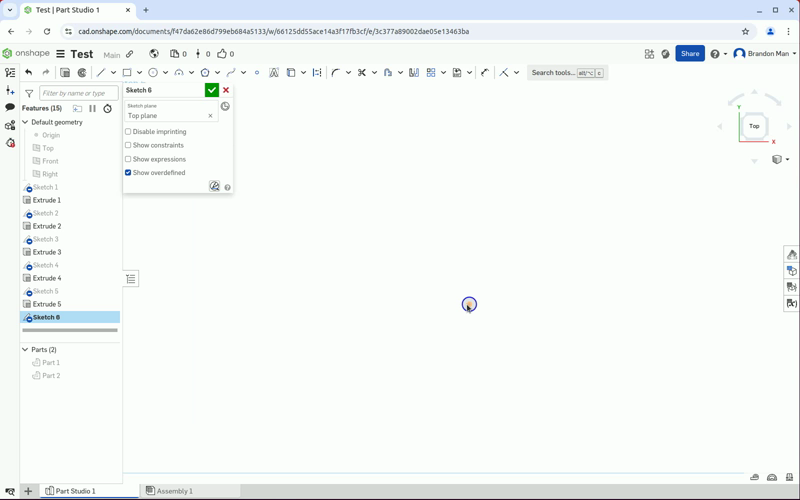
scroll(6)
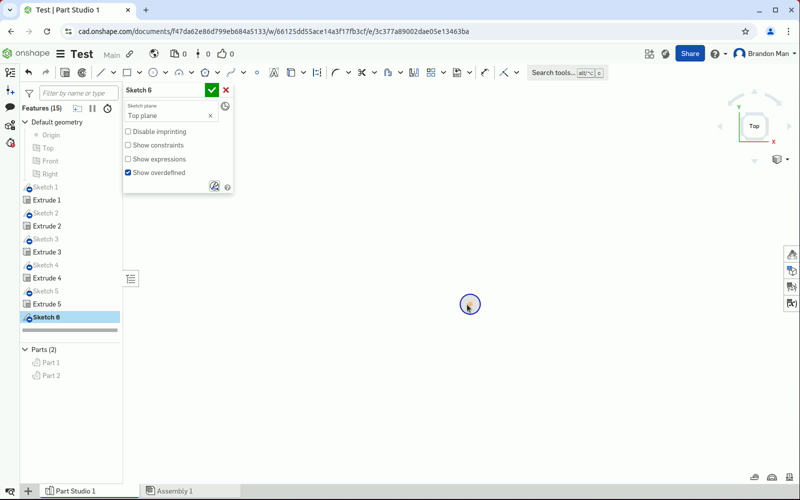
scroll(6)
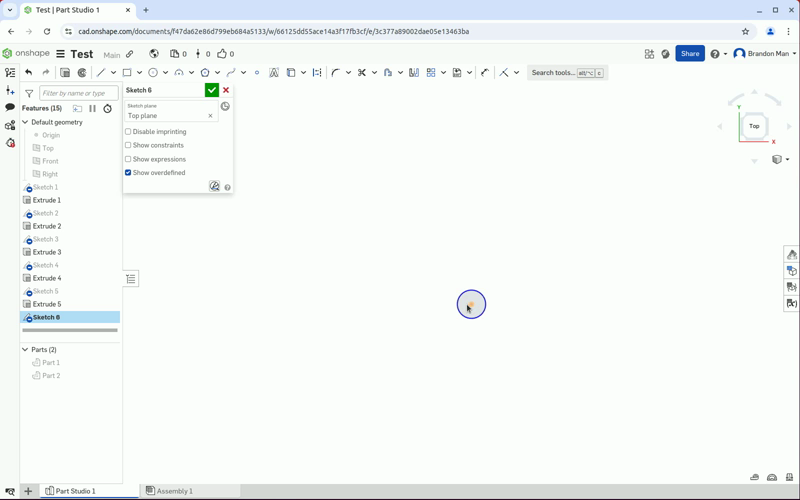
scroll(6)
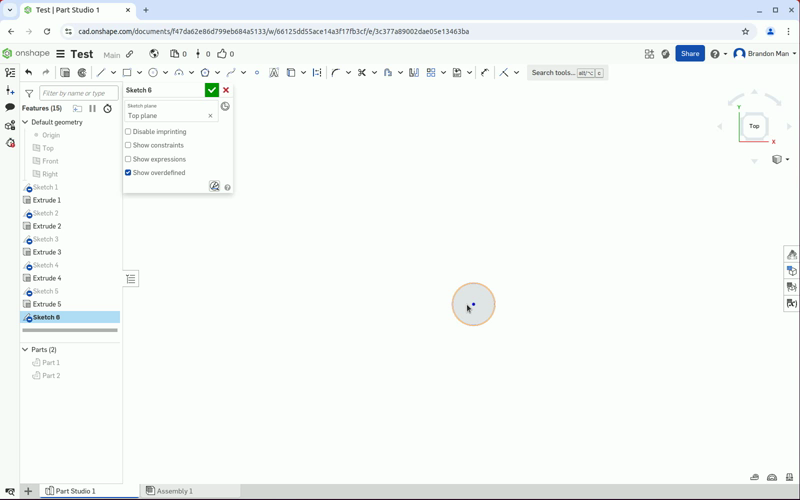
scroll(6)
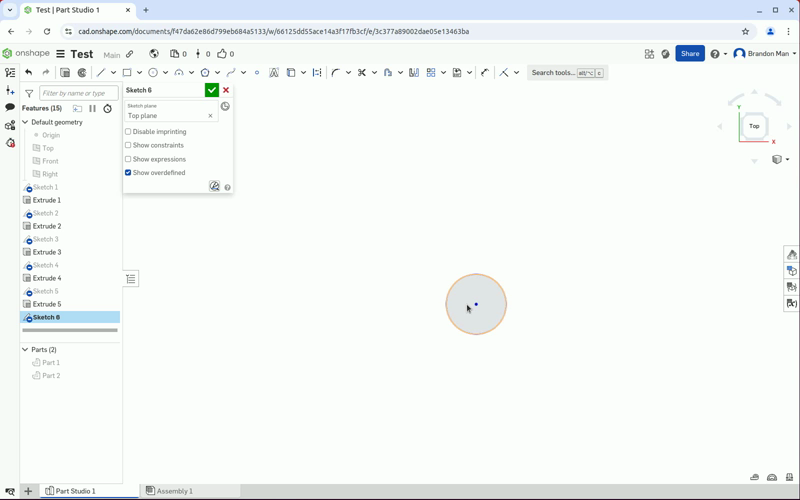
scroll(6)
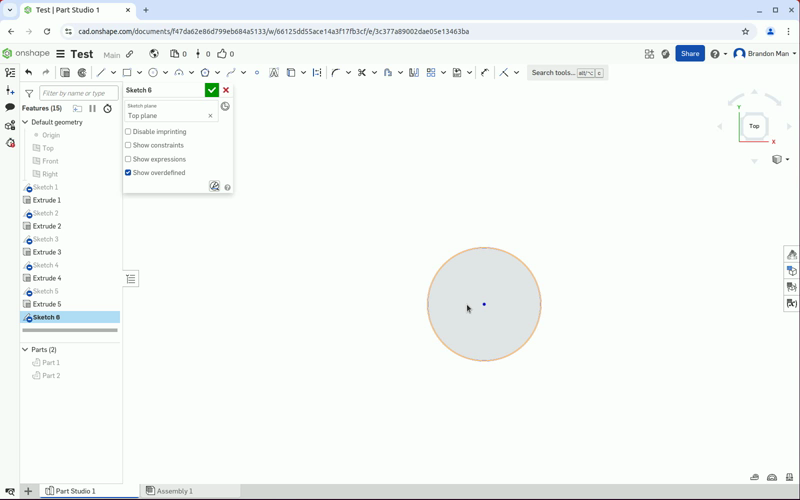
click(467, 304)
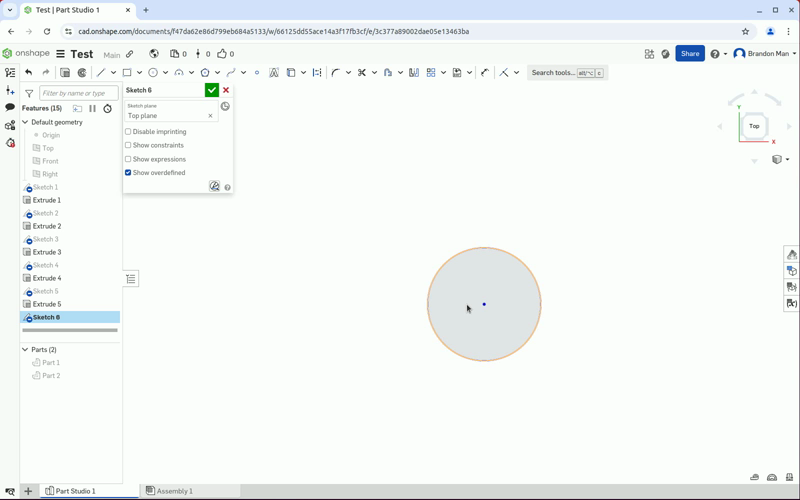
scroll(-6)
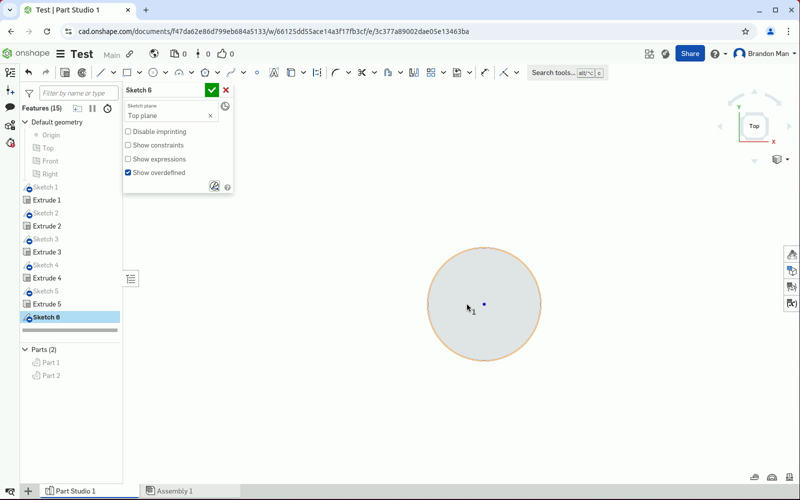
scroll(-6)
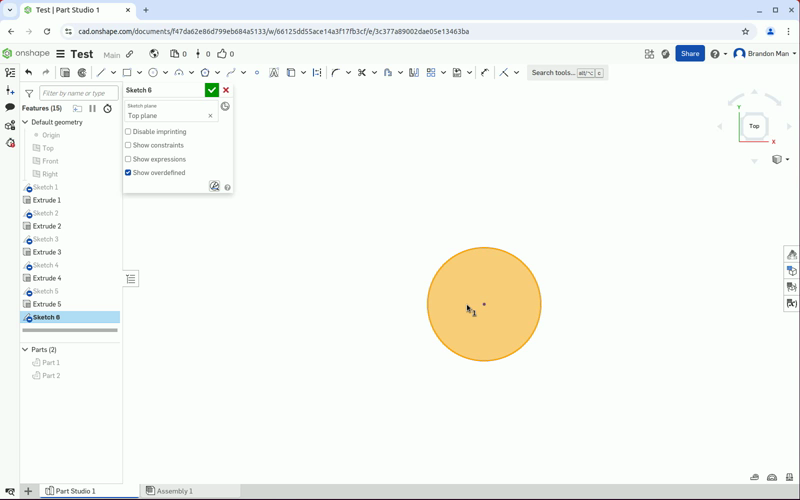
scroll(-6)
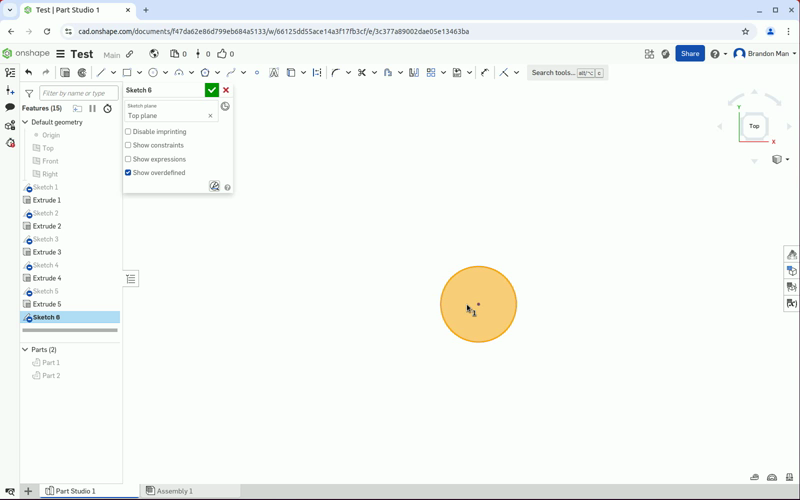
scroll(-6)
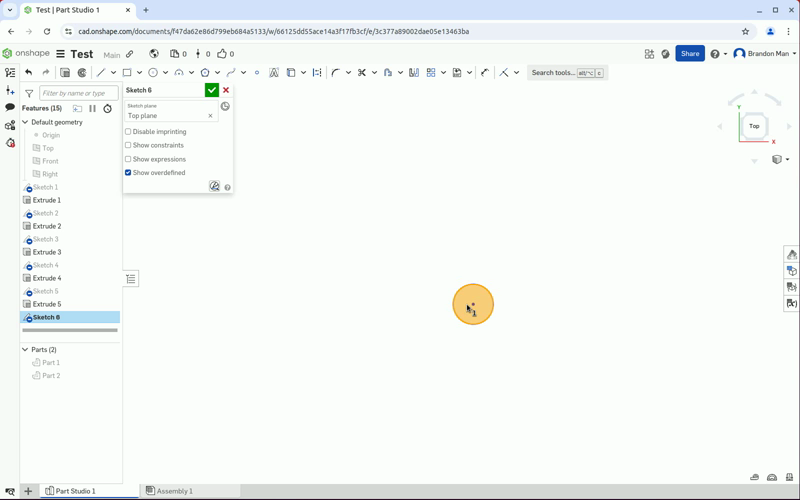
scroll(-6)
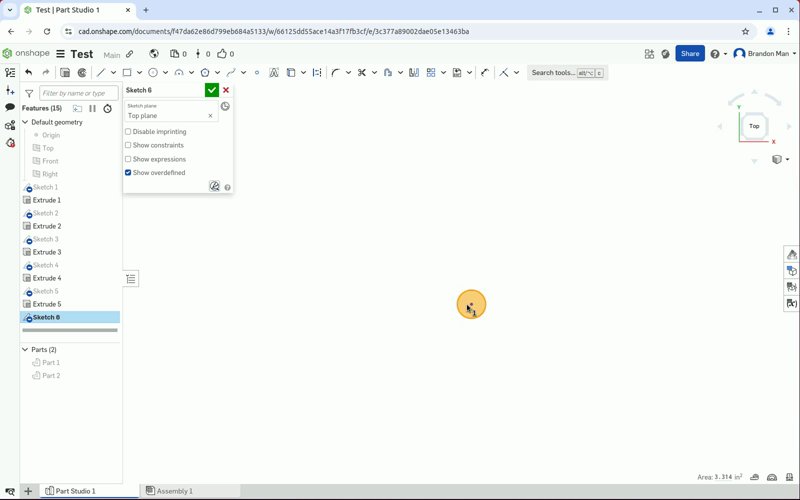
scroll(-6)
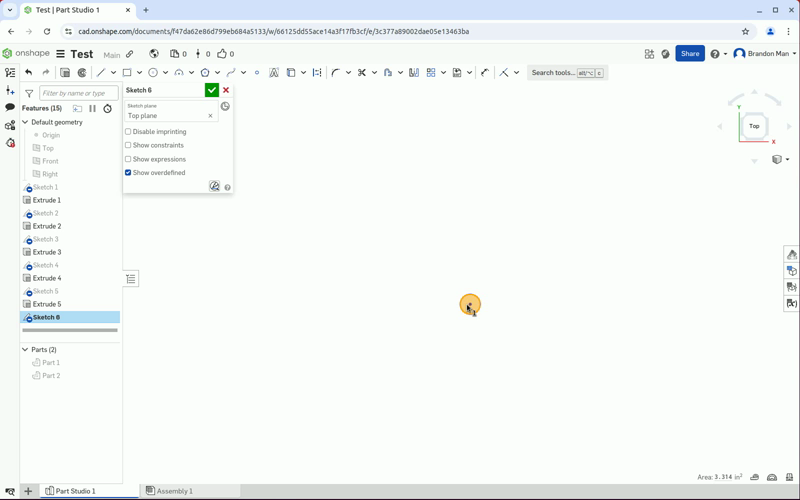
scroll(-6)
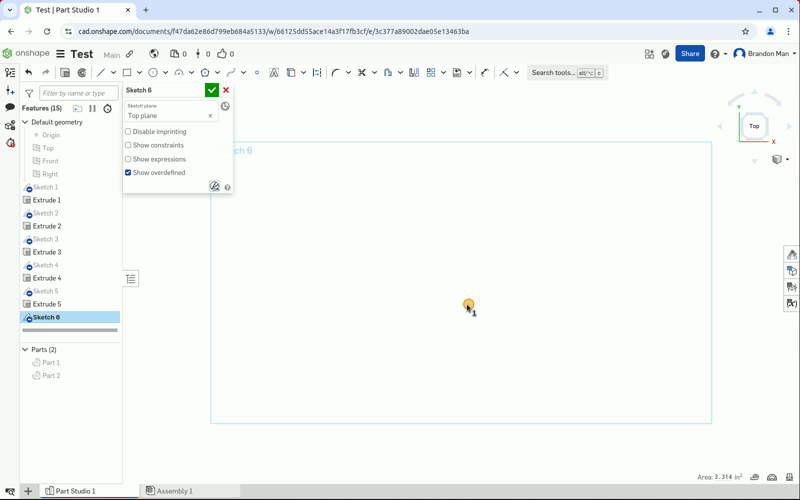
mouse_move(73, 352)
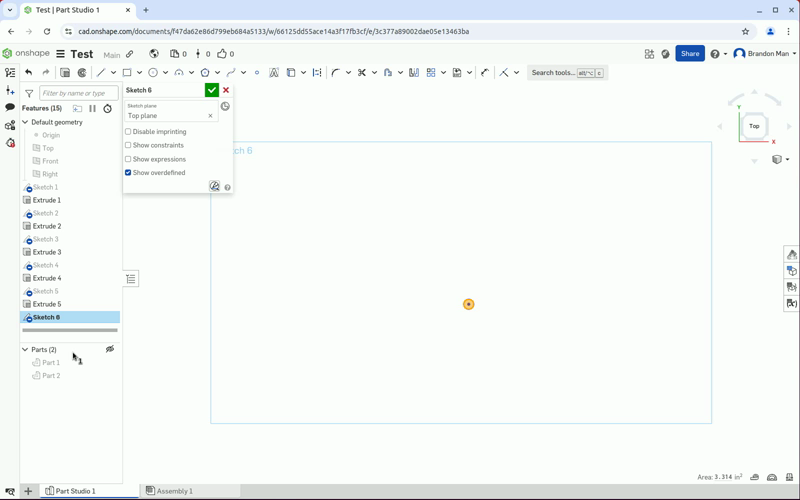
key(shift+y)
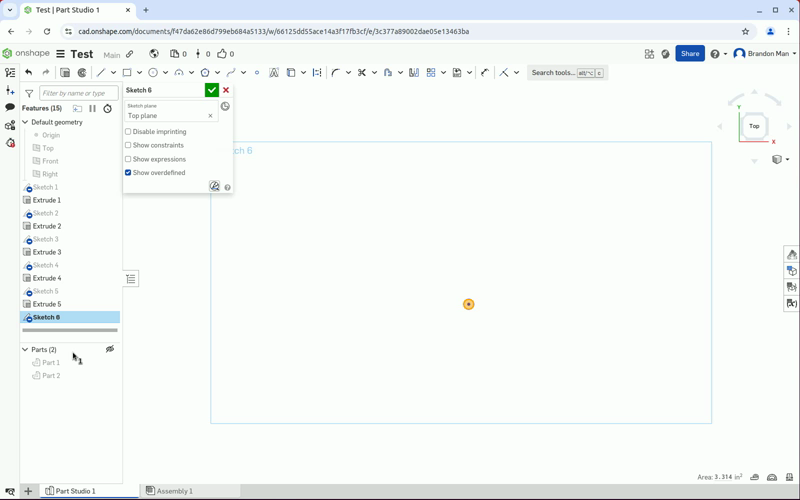
key(shift+e)
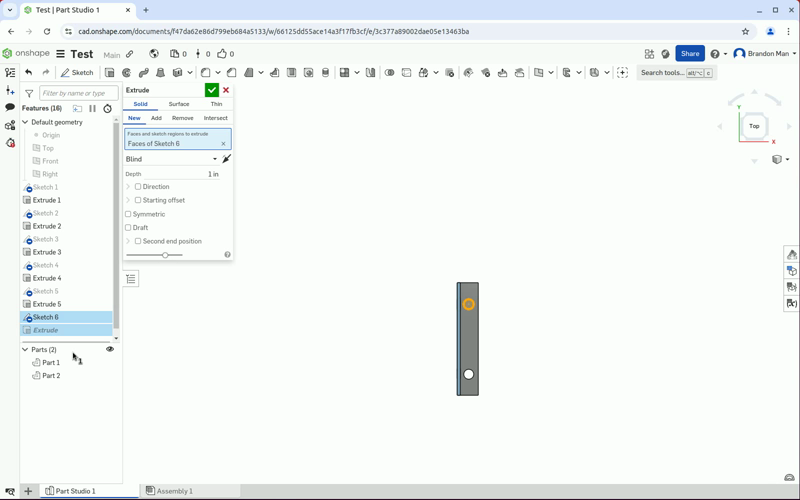
mouse_move(143, 106)
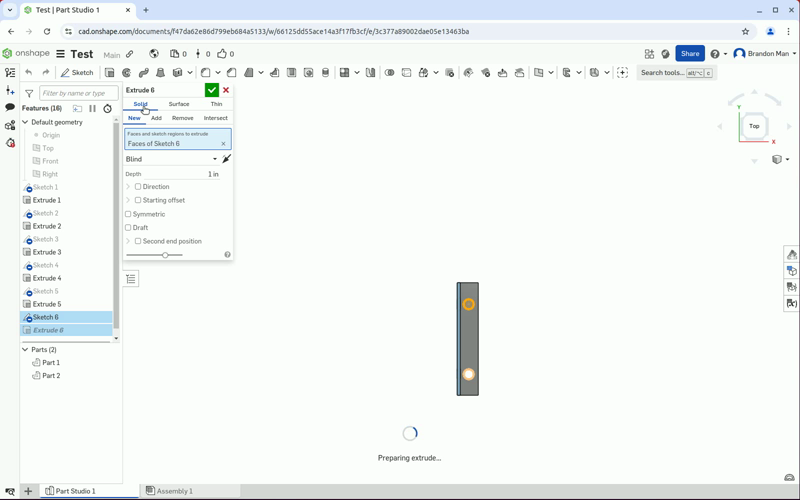
click(143, 106)
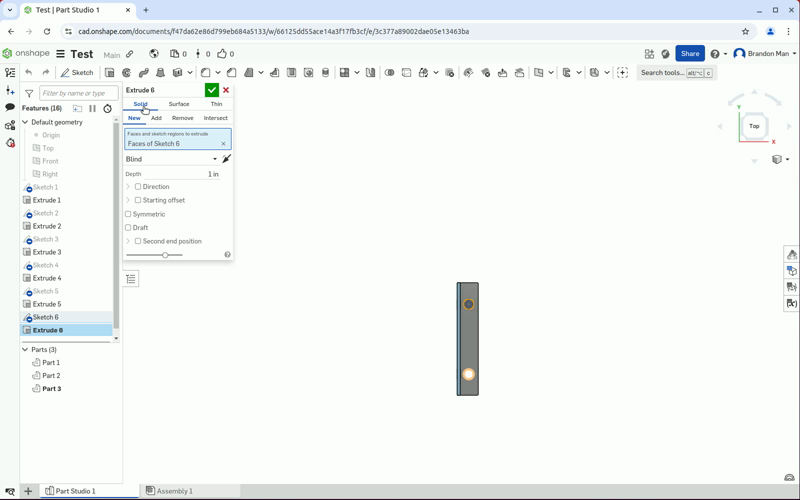
mouse_move(186, 120)
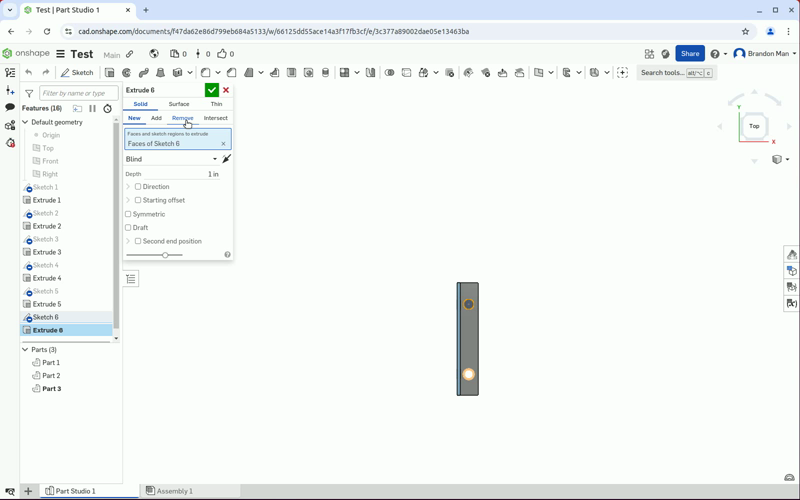
click(186, 120)
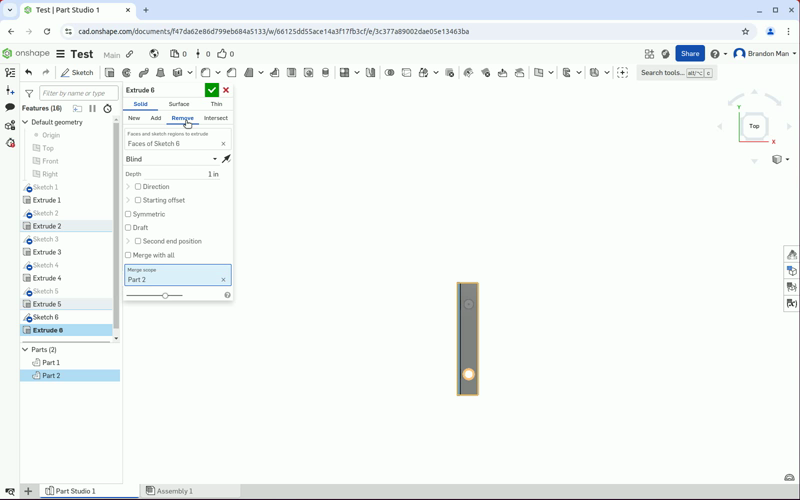
key(tab, 4)
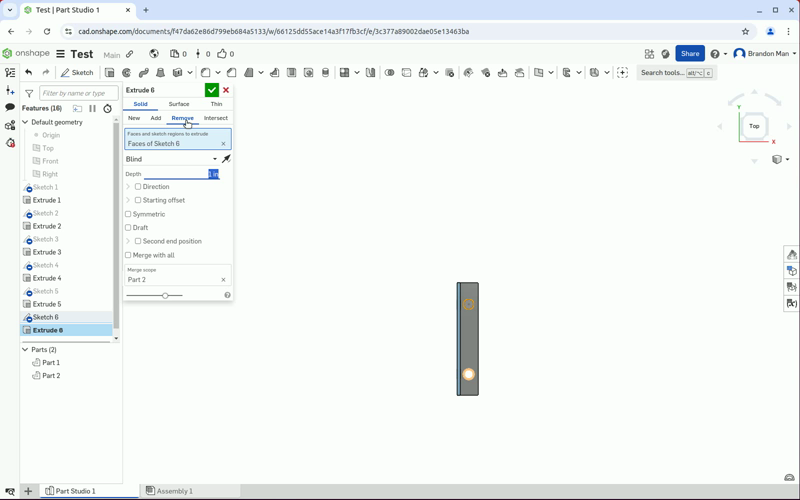
text(3.129)
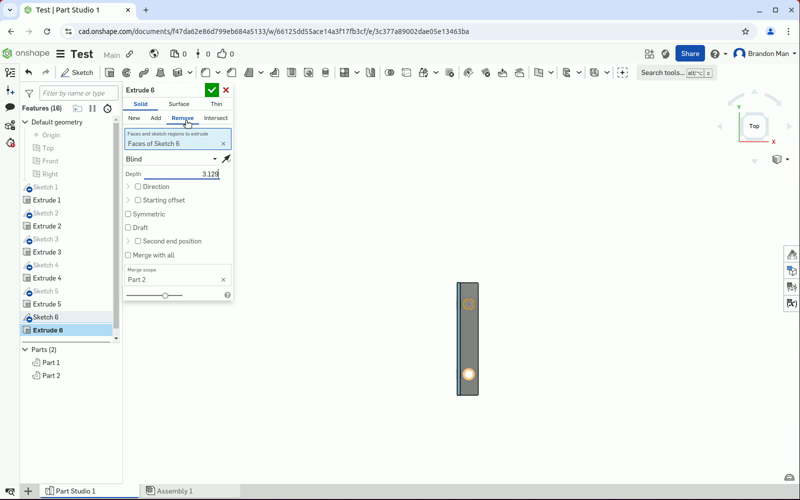
key(tab, 6)
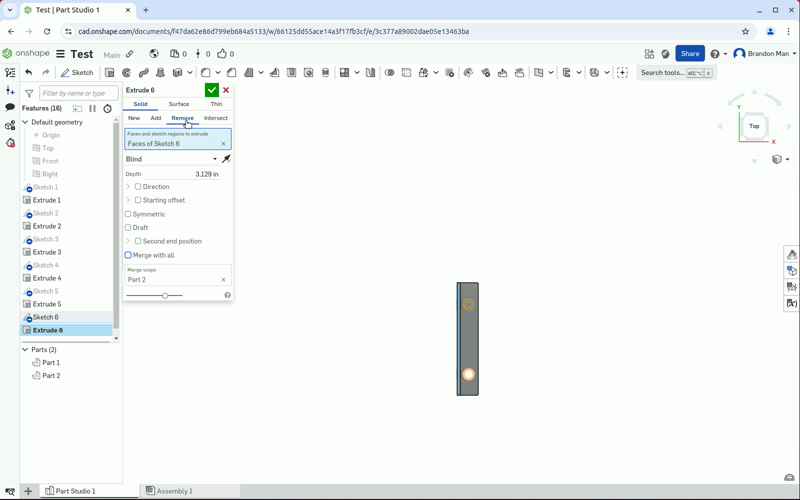
key(space)
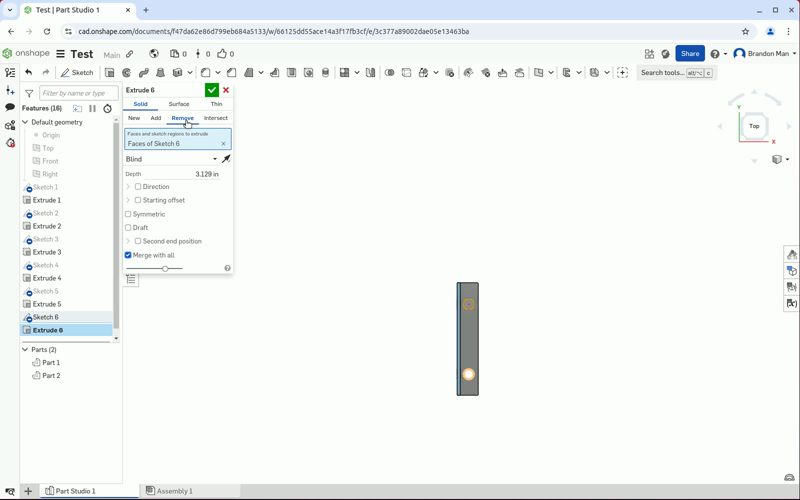
key(enter)
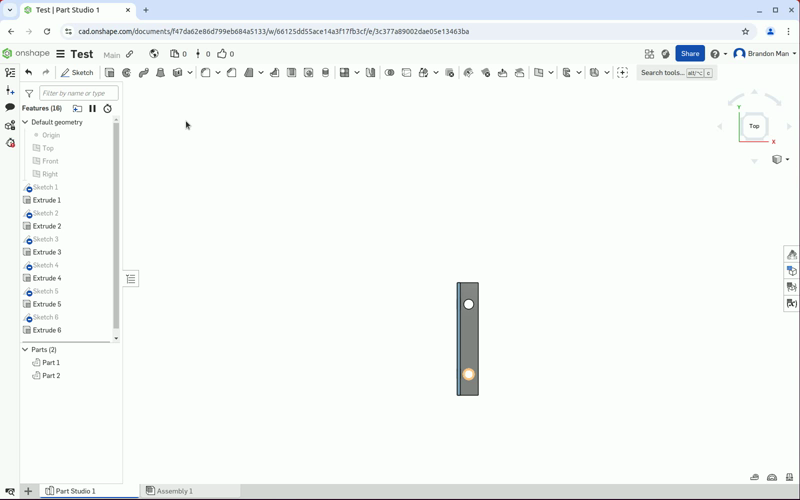
key(shift+h)
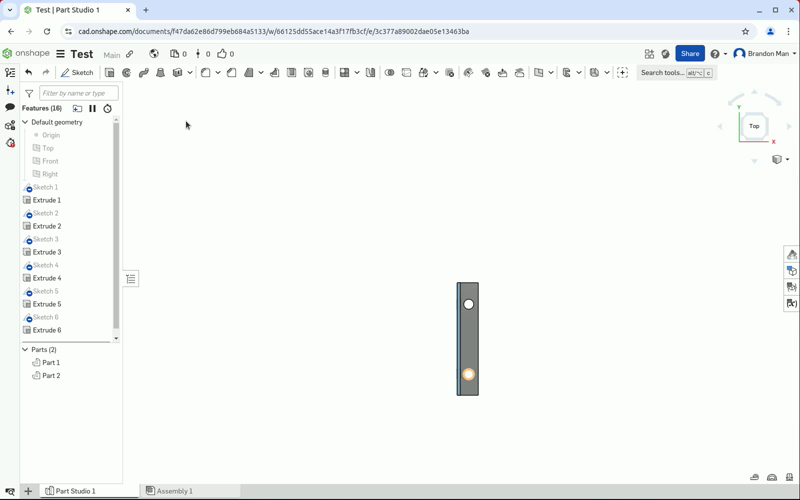
key(shift+h)
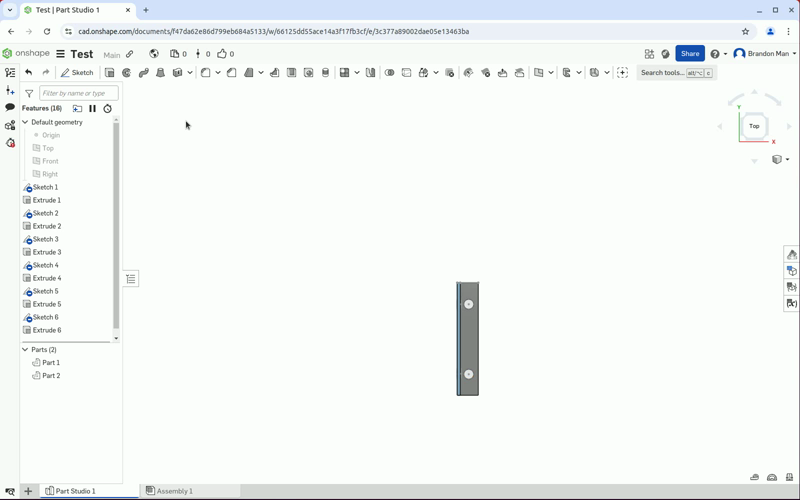
key(shift+7)
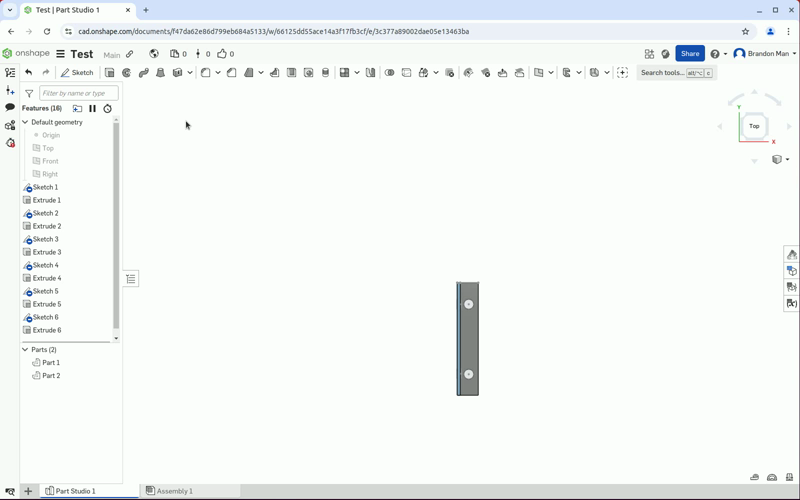
key(up, 3)
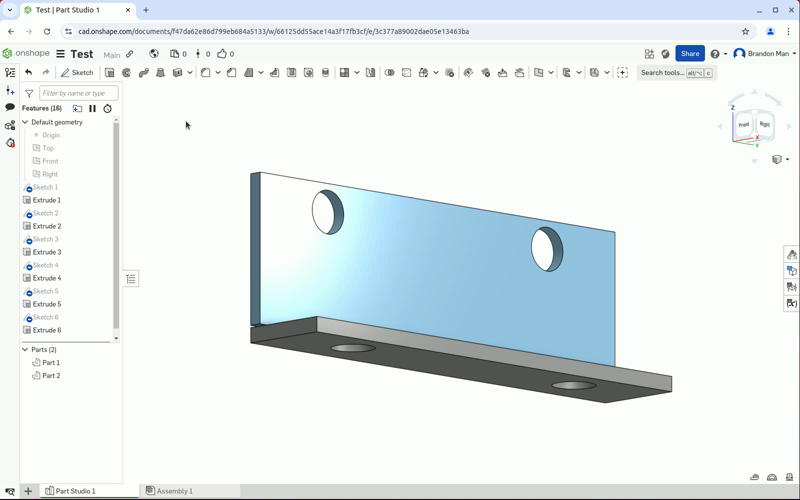
key(left, 3)
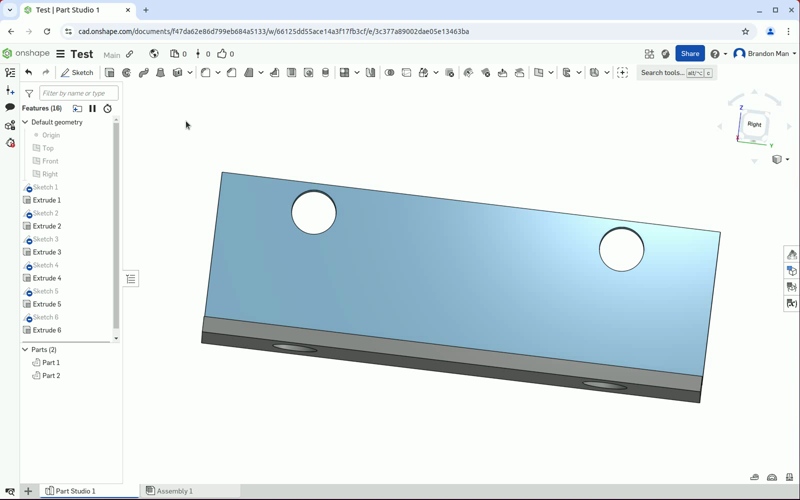
key(right, 3)
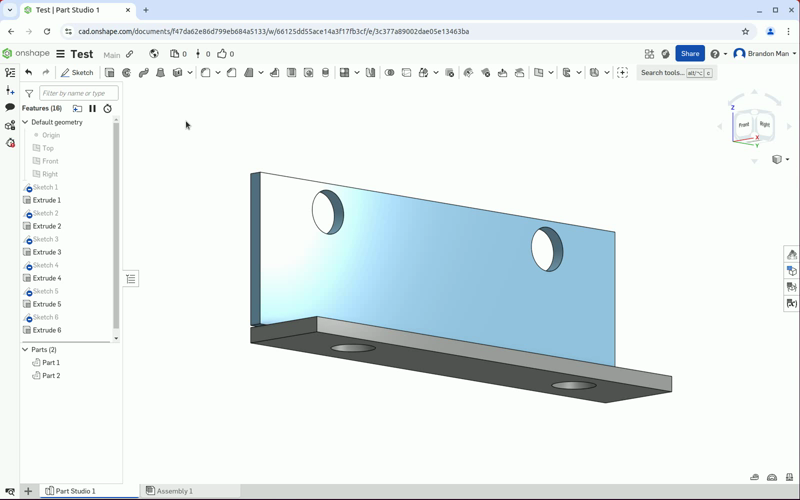
key(down, 3)
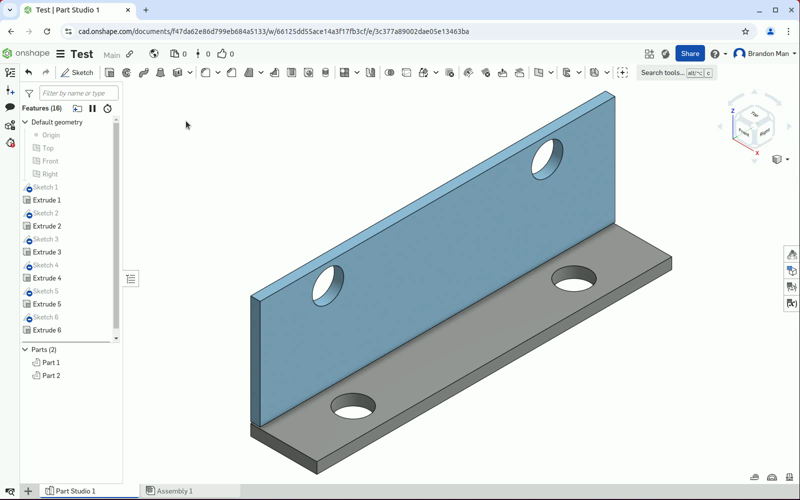
mouse_move(69, 189)
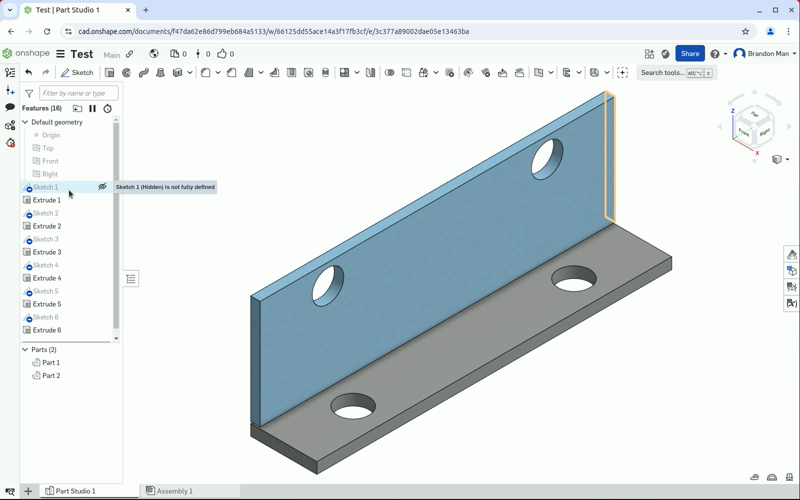
click(69, 189)